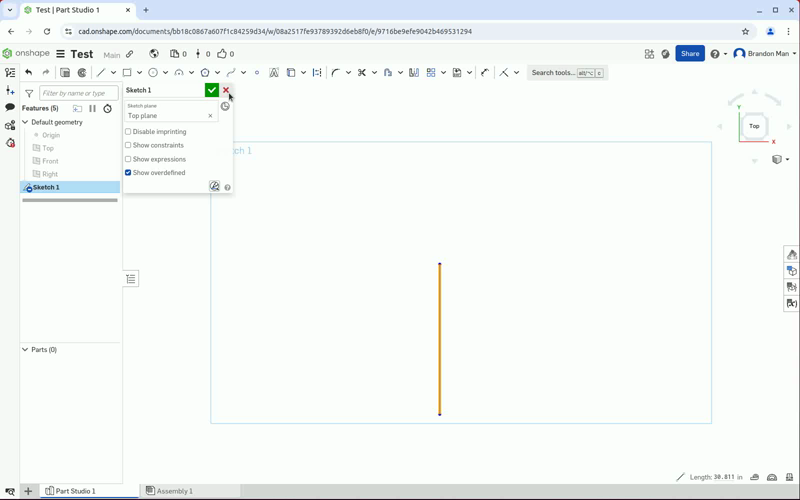
key(shift+h)
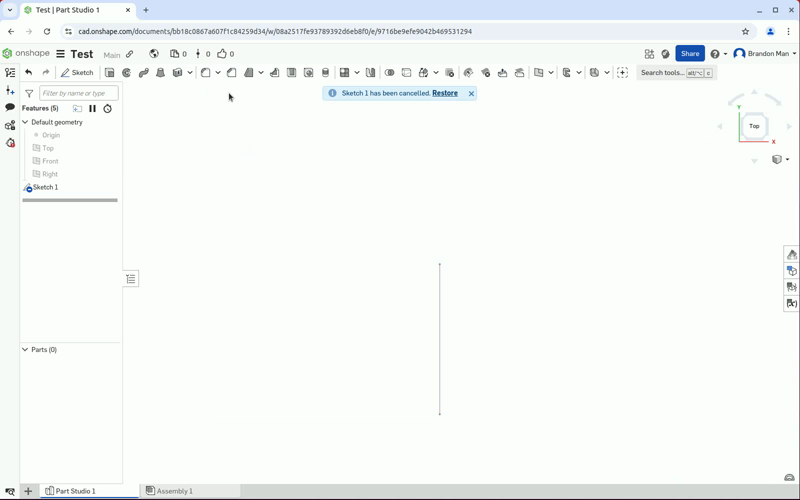
key(shift+s)
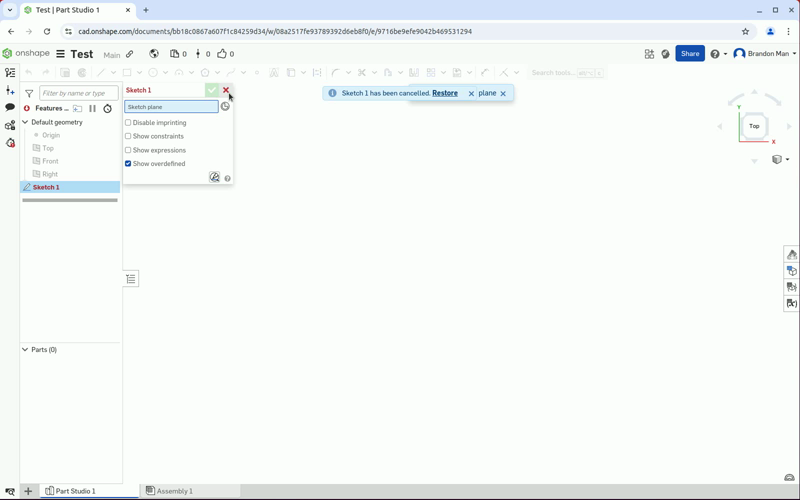
mouse_move(73, 150)
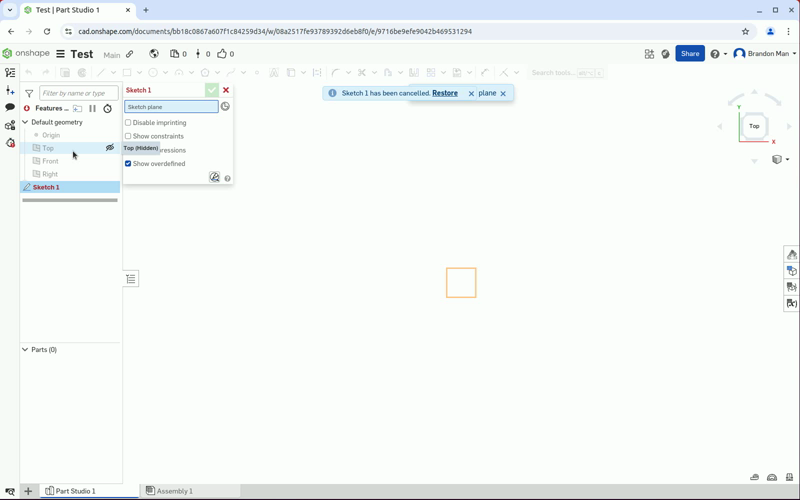
click(73, 150)
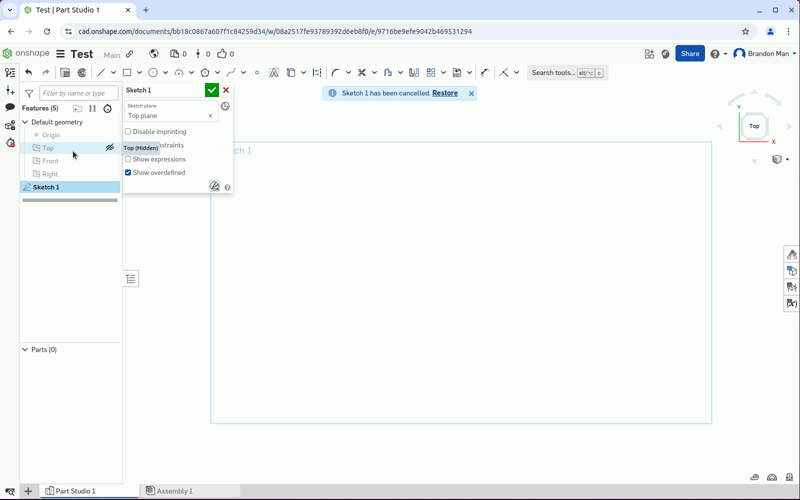
mouse_move(73, 352)
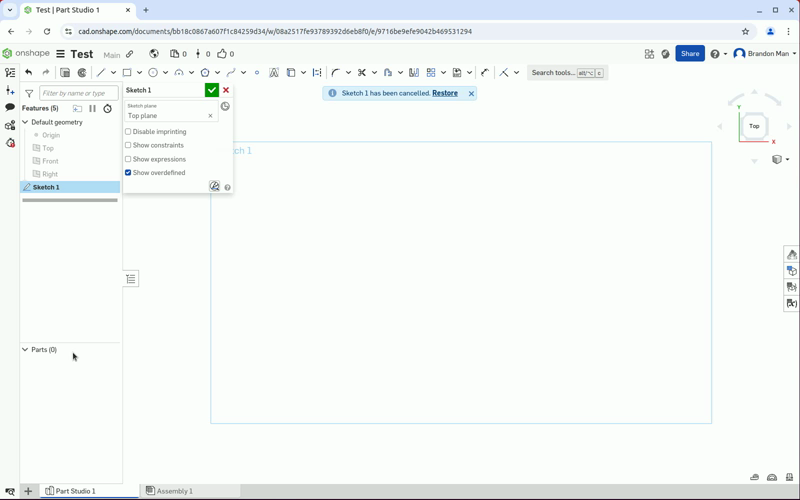
key(y)
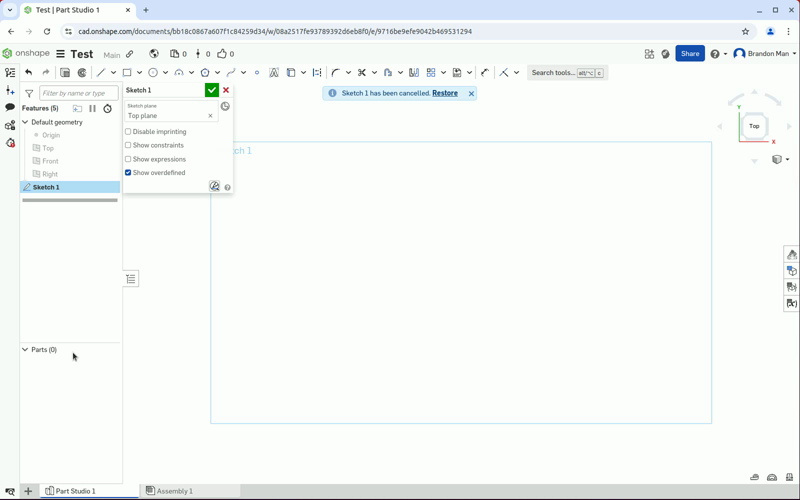
key(l)
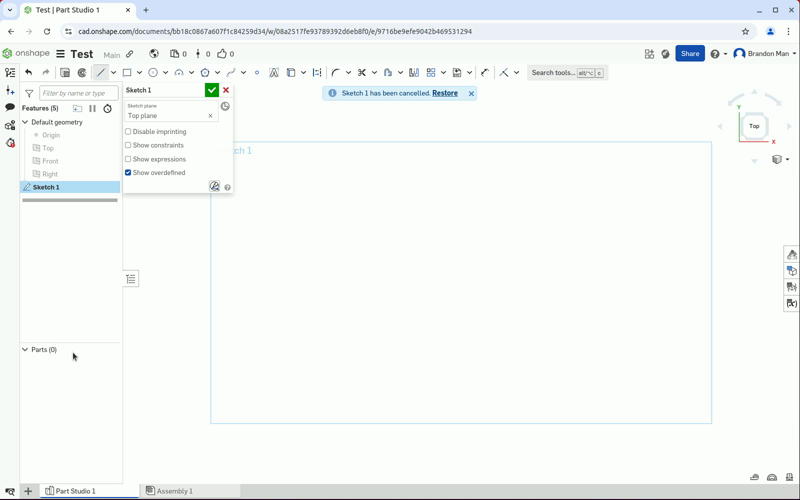
key_down(shift)
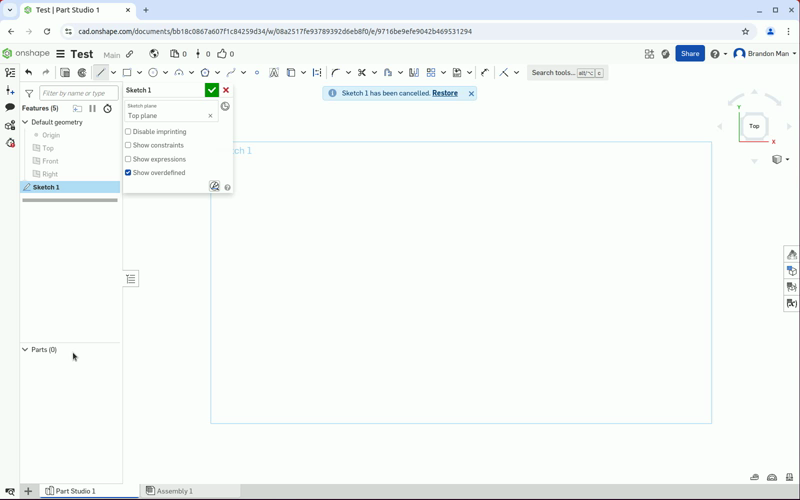
mouse_move(484, 345)
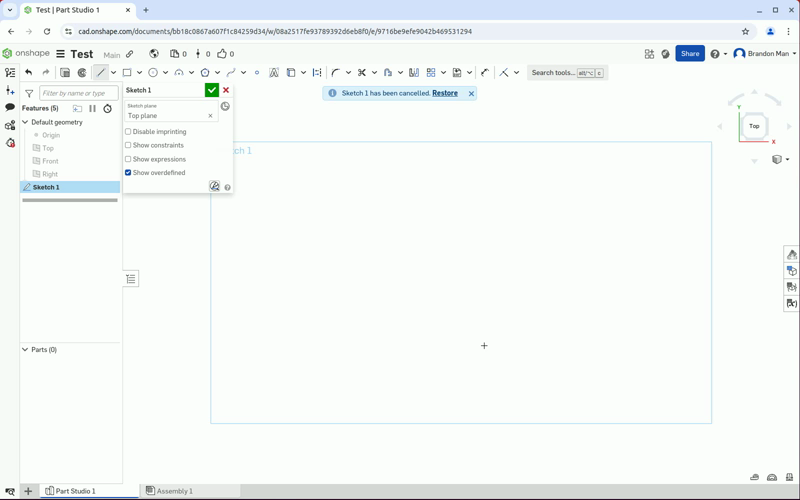
click(484, 345)
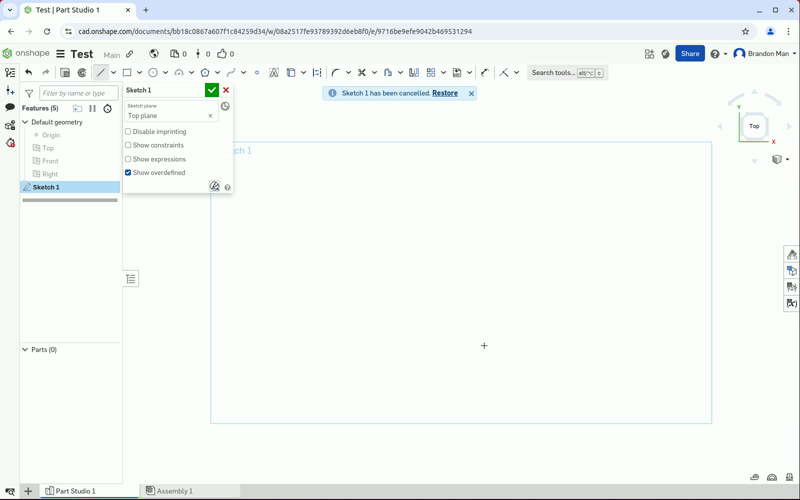
key_up(shift)
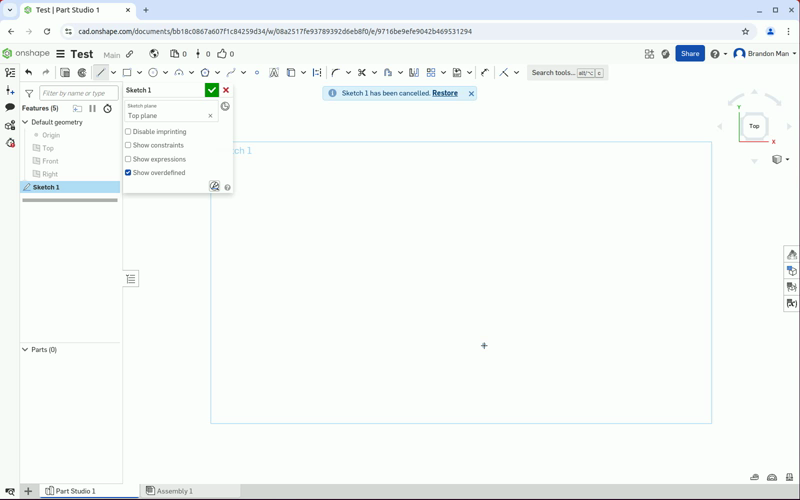
key_down(shift)
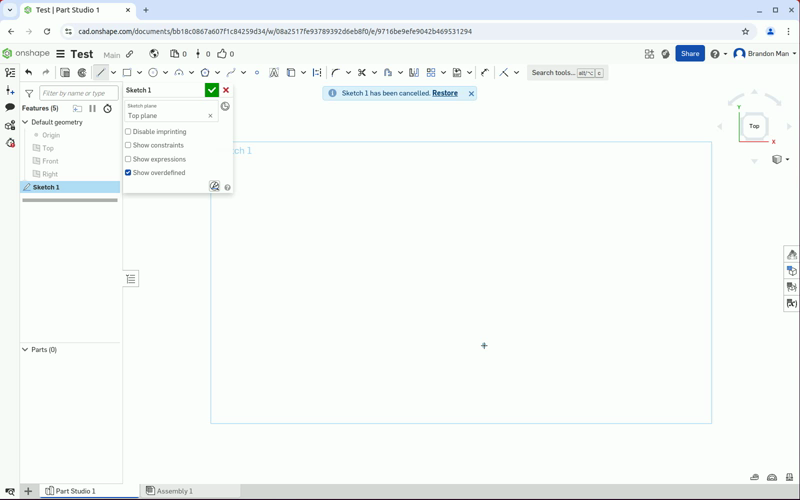
mouse_move(571, 345)
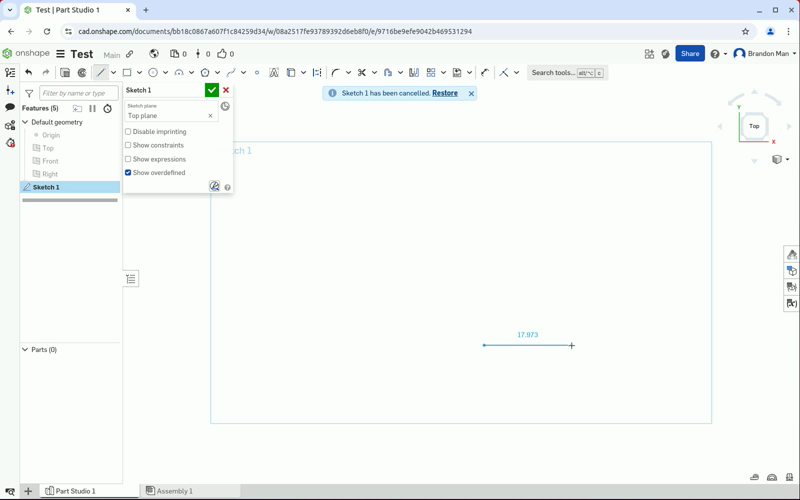
click(571, 345)
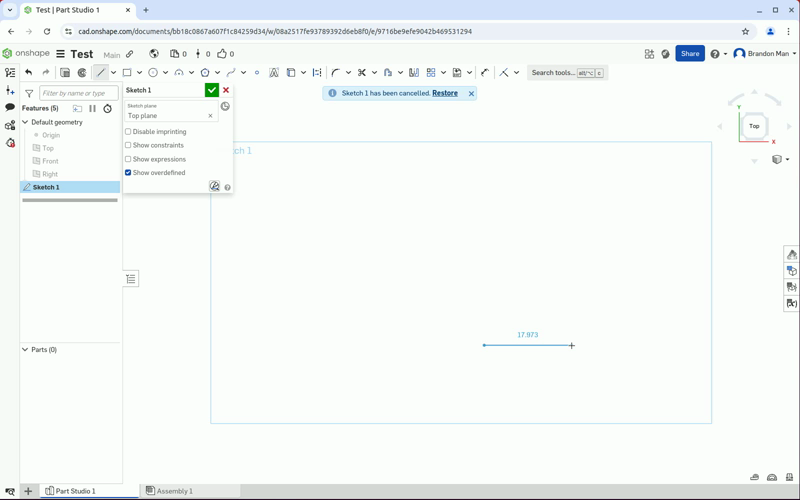
key_up(shift)
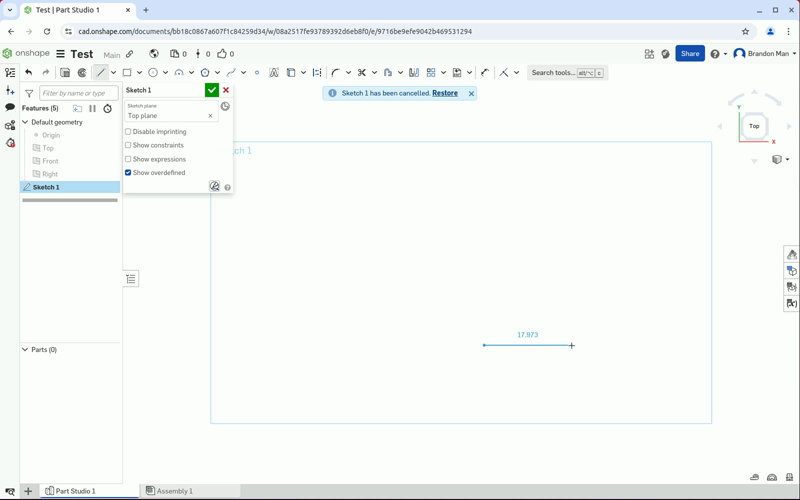
key_down(shift)
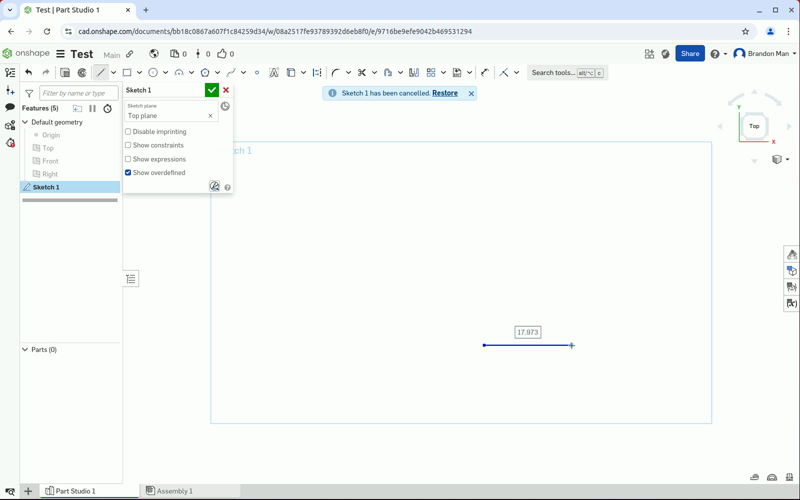
mouse_move(589, 345)
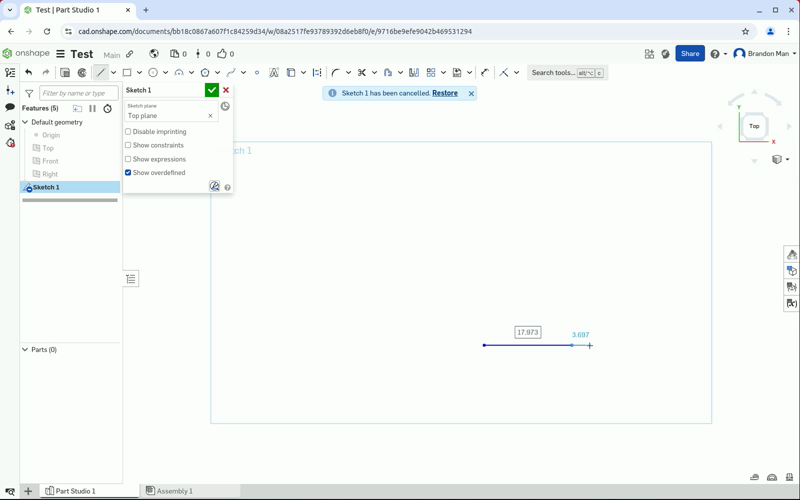
mouse_move(571, 343)
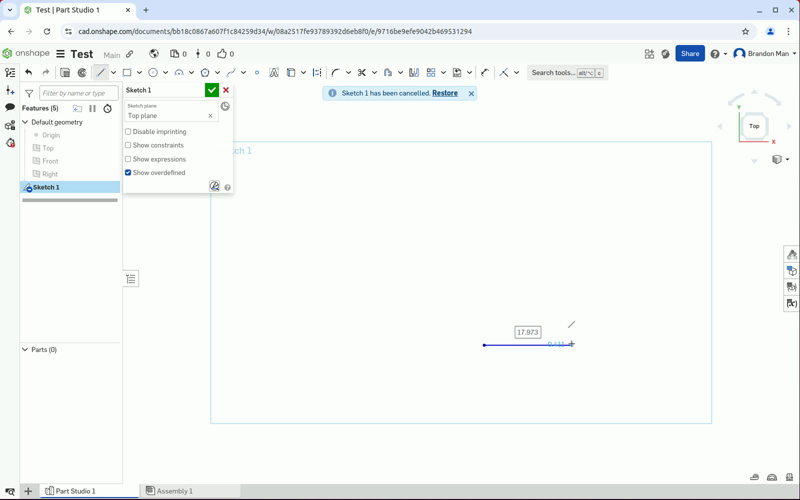
scroll(6)
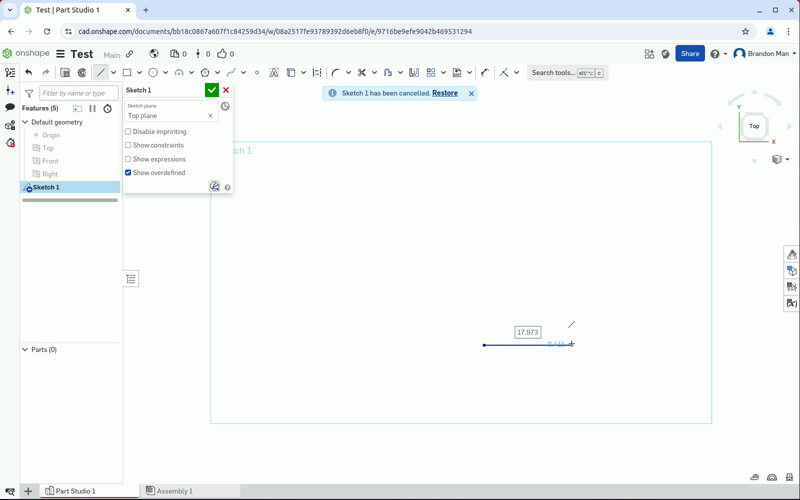
scroll(6)
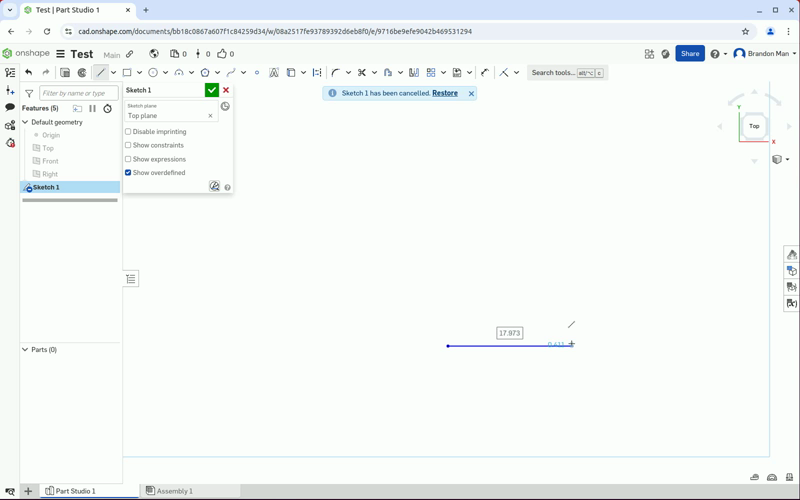
scroll(6)
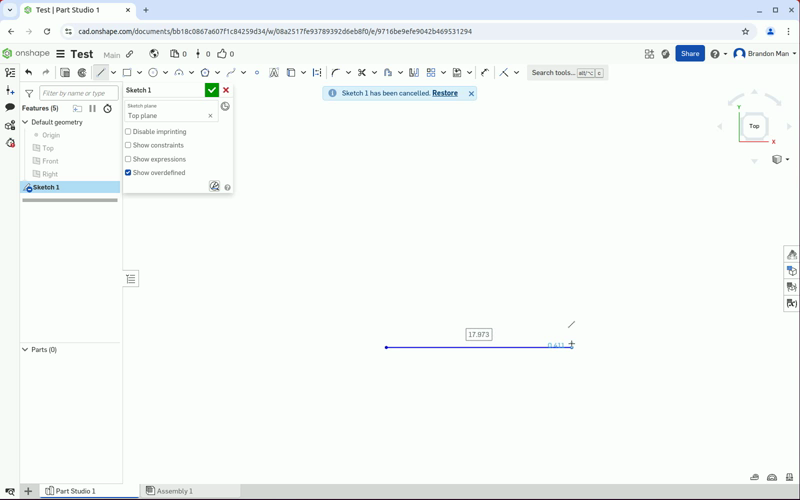
scroll(6)
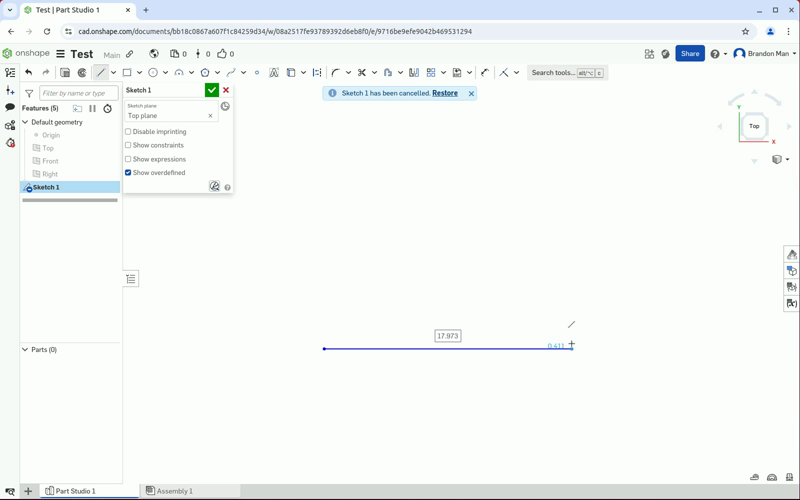
scroll(6)
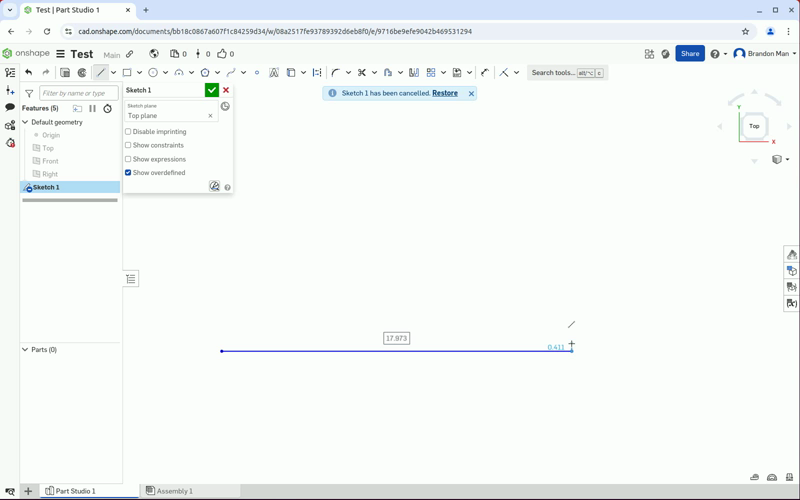
scroll(6)
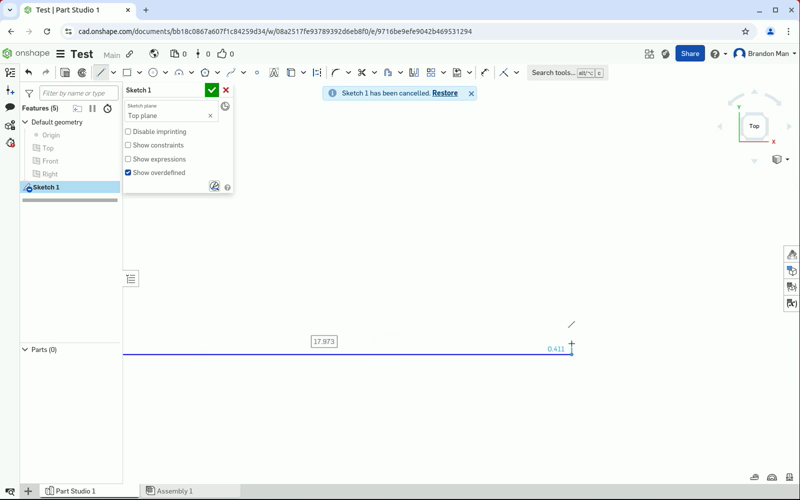
scroll(6)
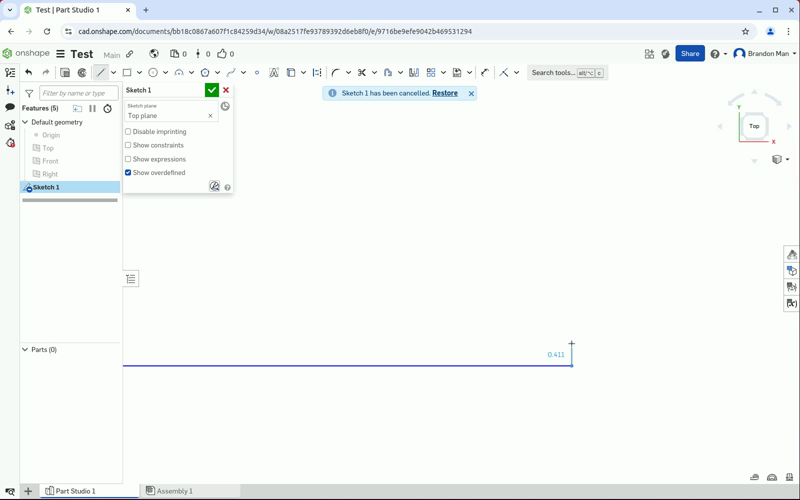
click(571, 343)
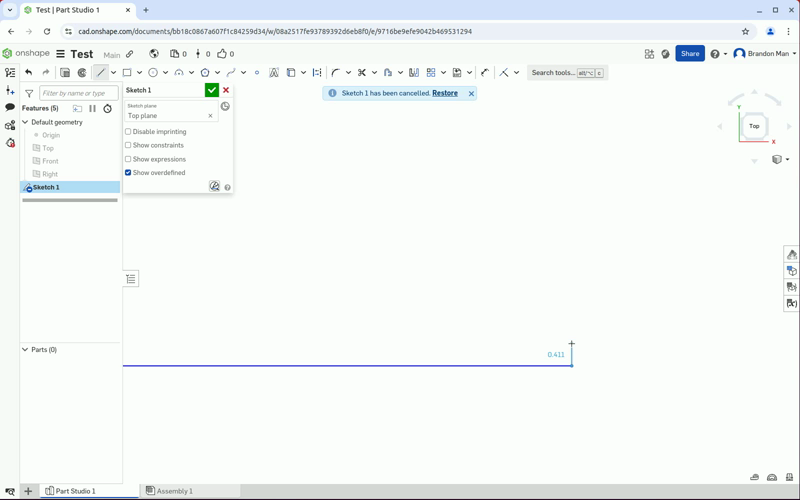
scroll(-6)
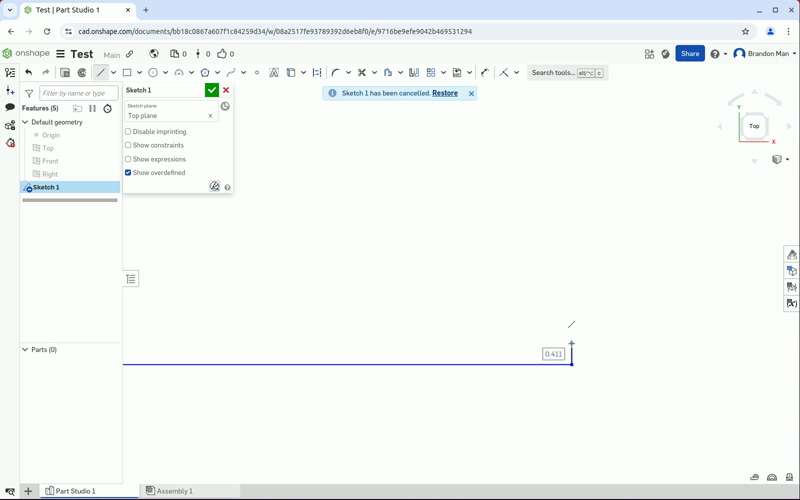
scroll(-6)
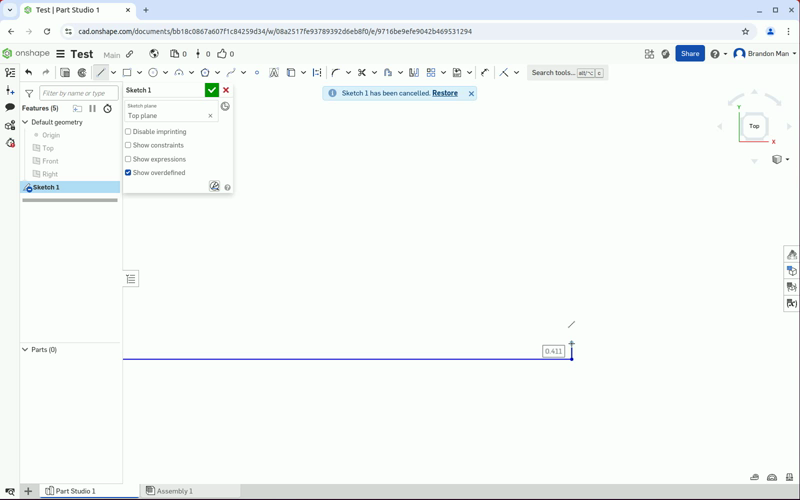
scroll(-6)
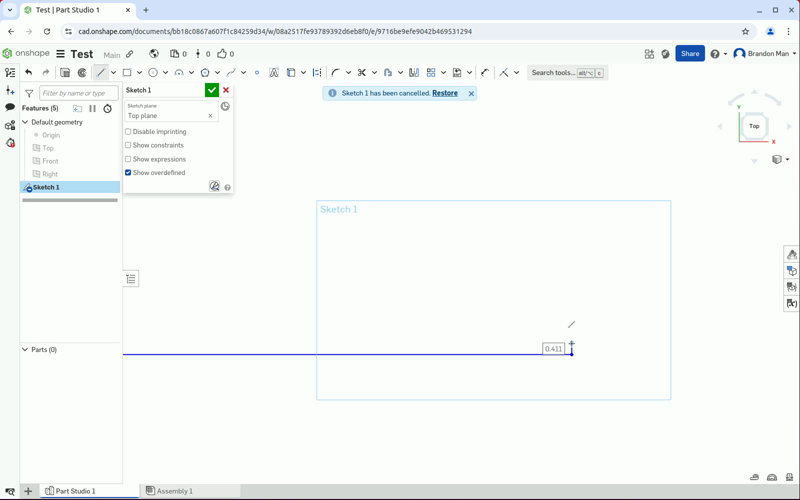
scroll(-6)
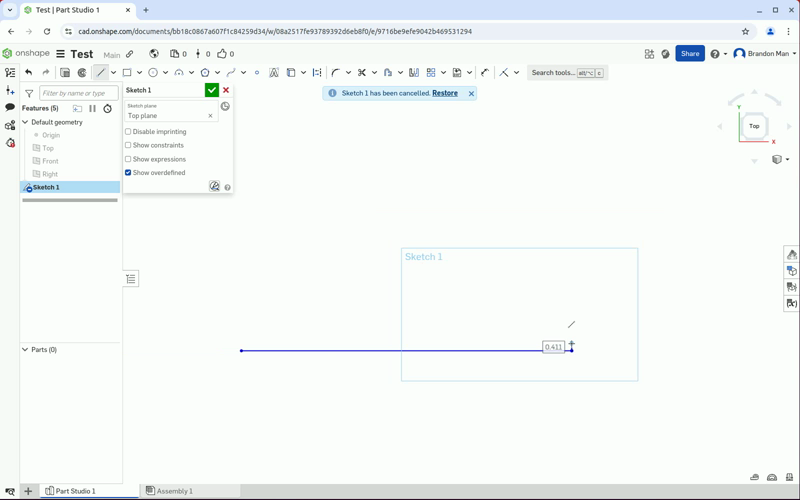
scroll(-6)
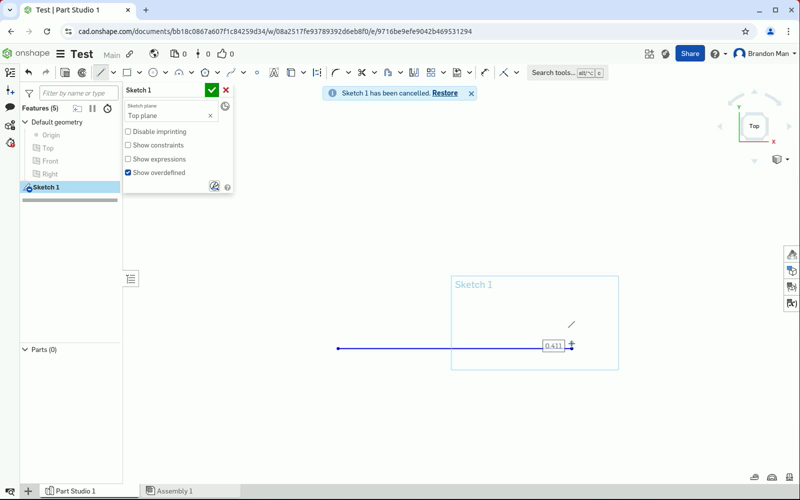
scroll(-6)
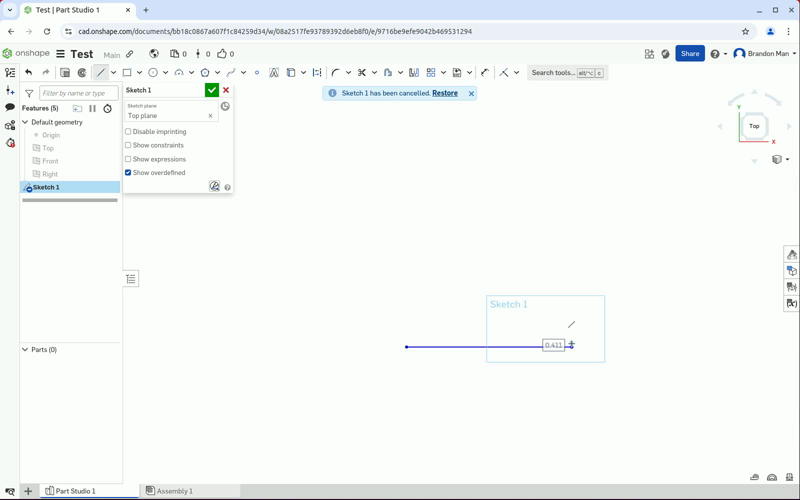
scroll(-6)
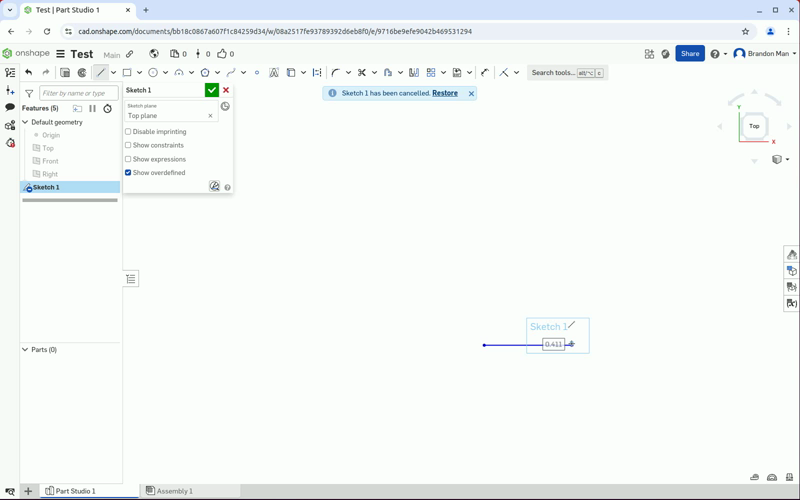
key_up(shift)
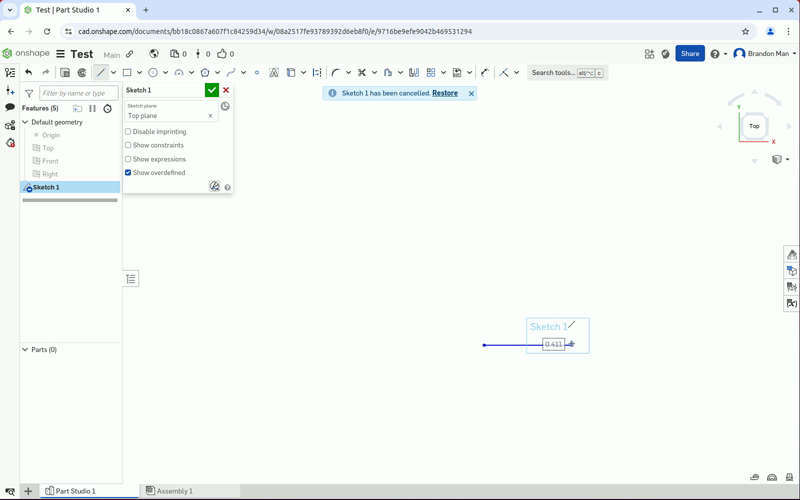
key_down(shift)
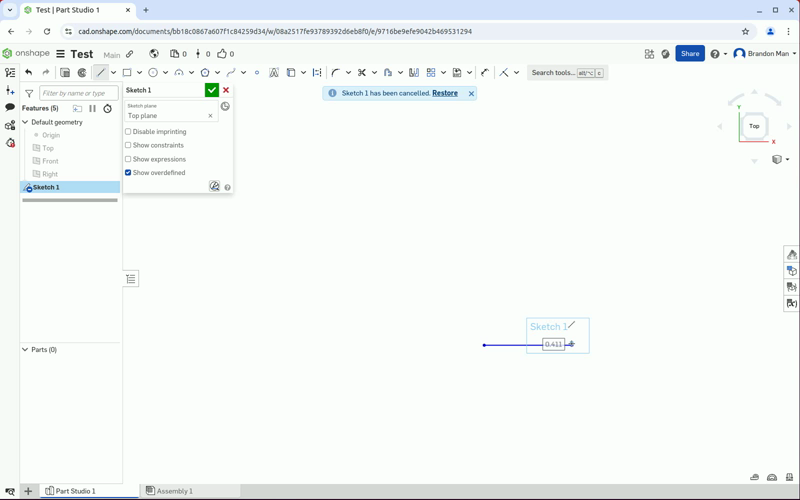
mouse_move(589, 343)
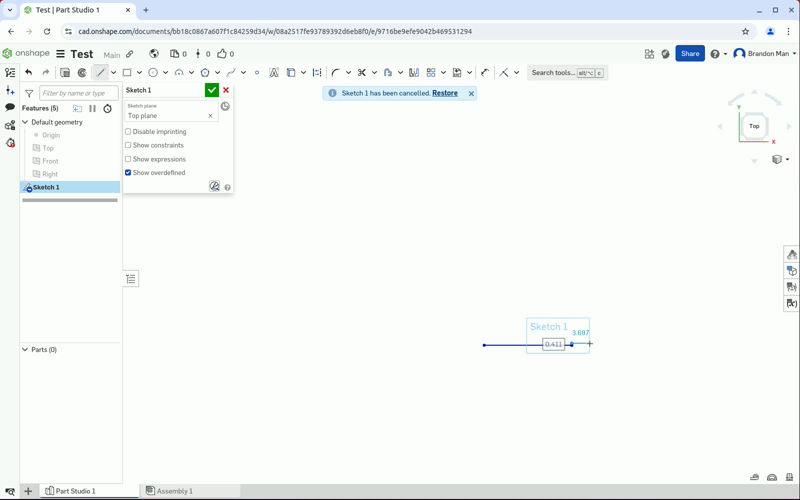
mouse_move(573, 343)
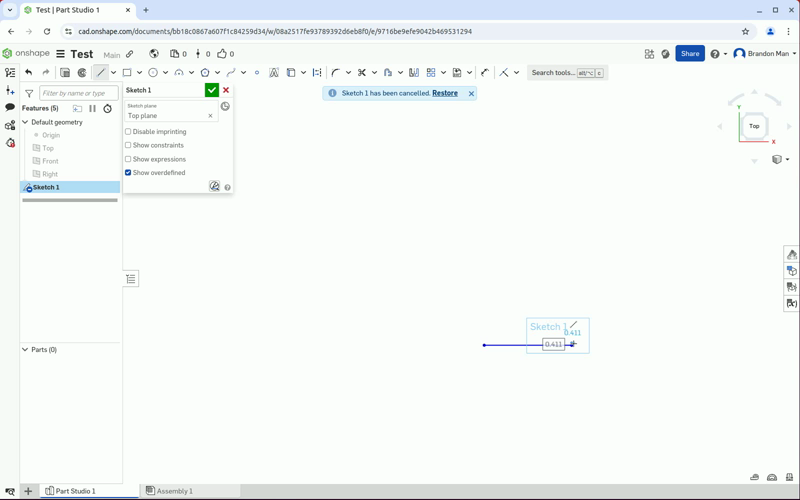
scroll(6)
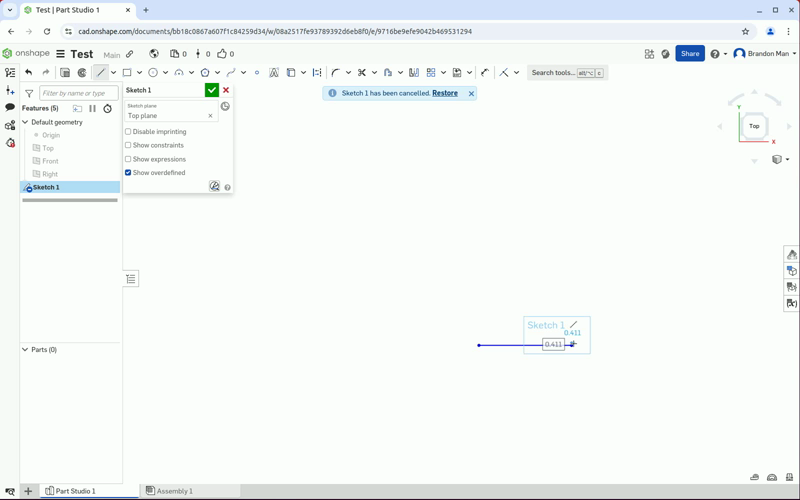
scroll(6)
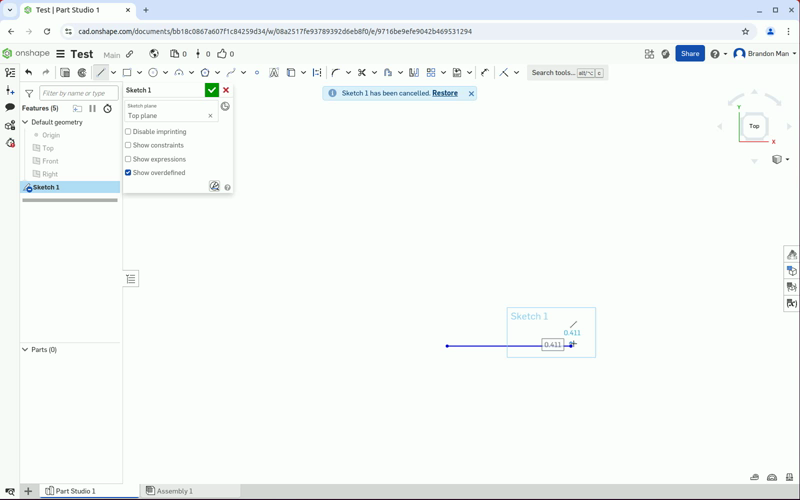
scroll(6)
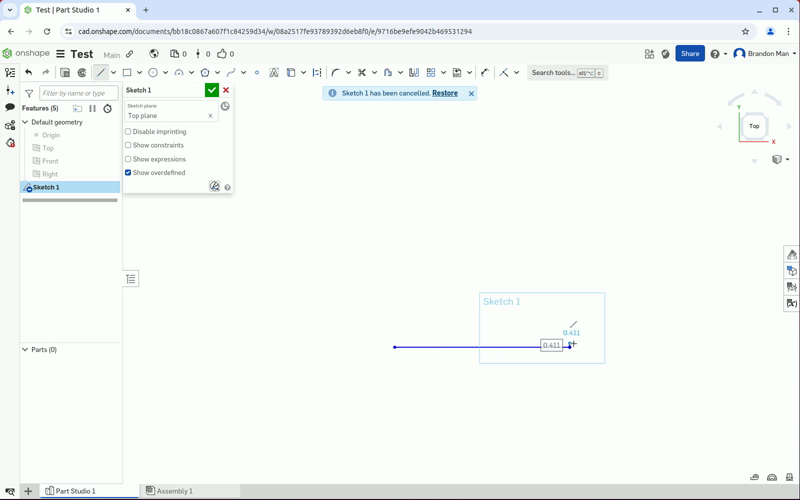
scroll(6)
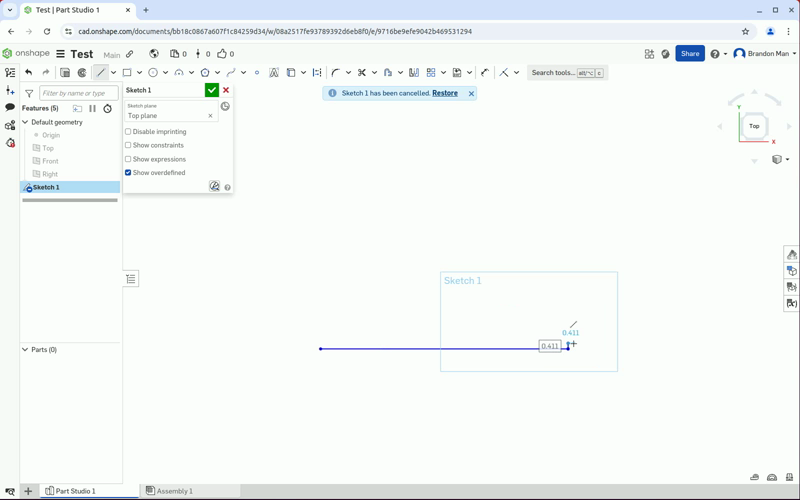
scroll(6)
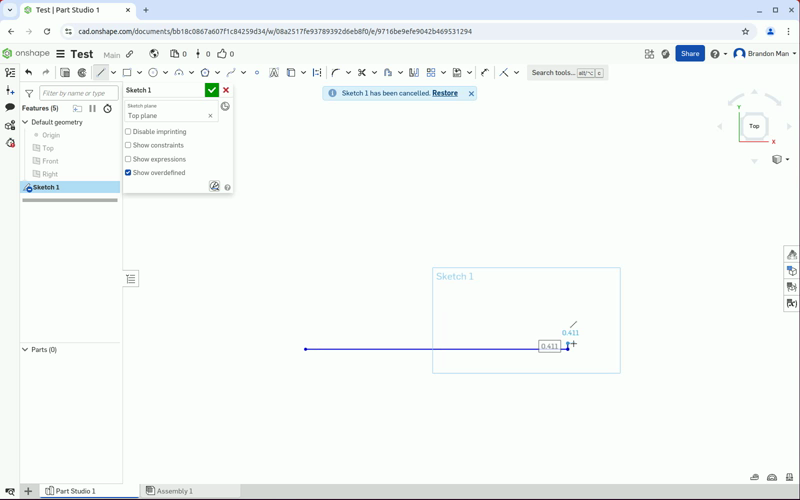
scroll(6)
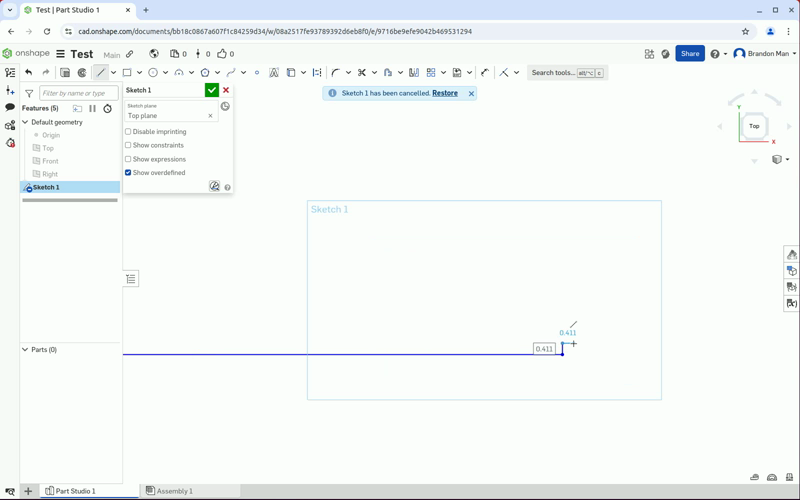
scroll(6)
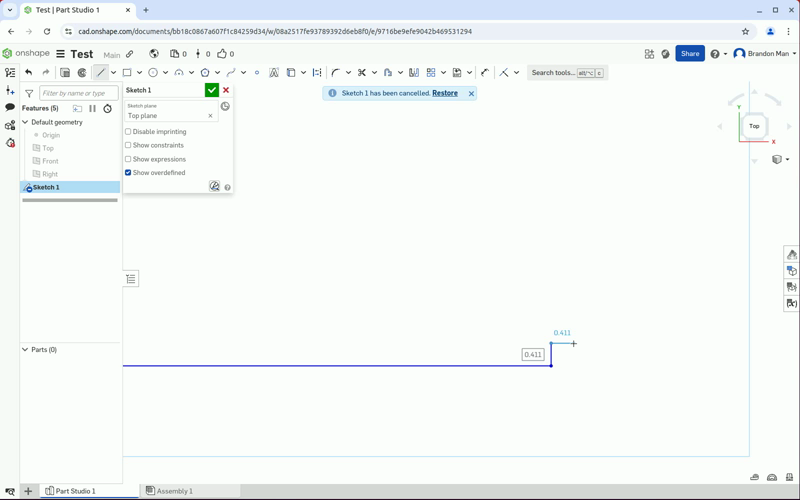
click(573, 343)
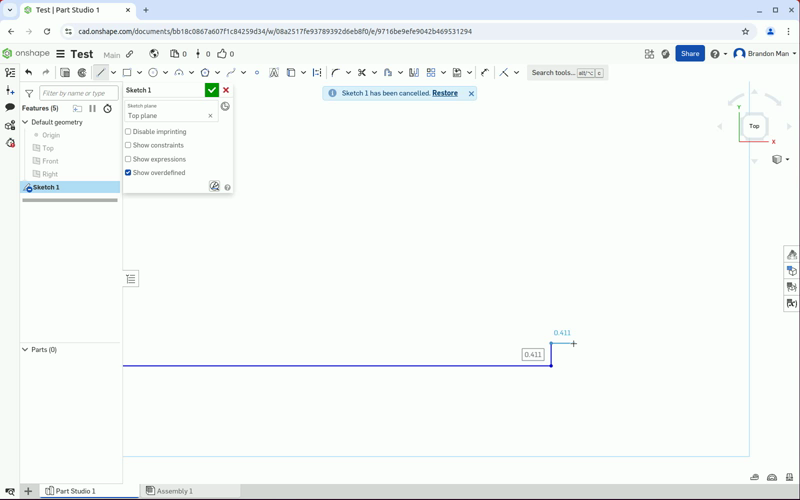
scroll(-6)
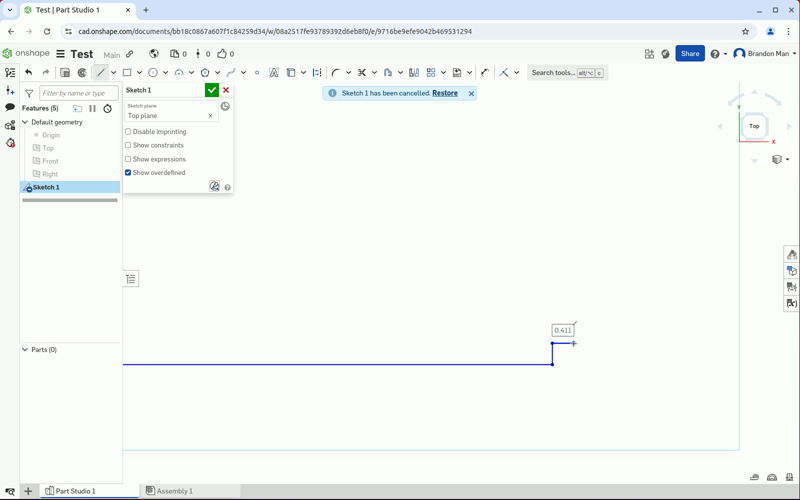
scroll(-6)
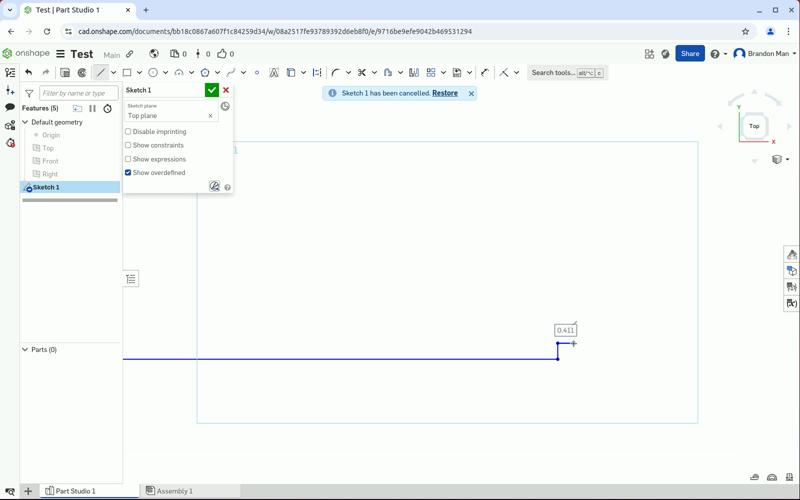
scroll(-6)
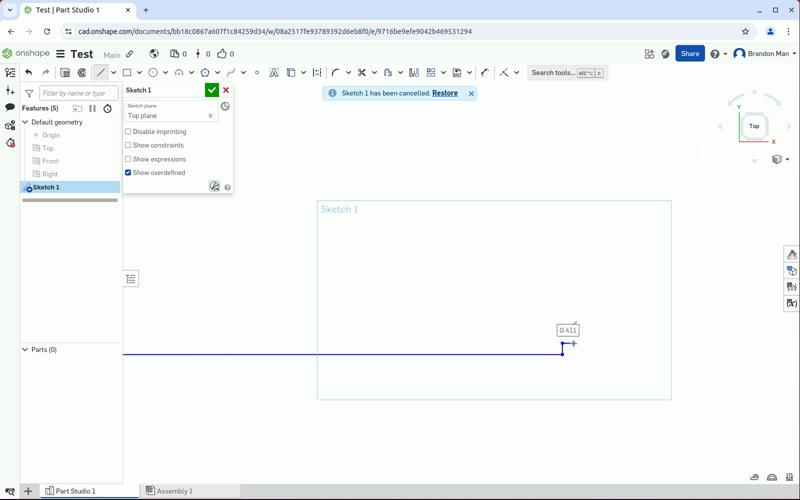
scroll(-6)
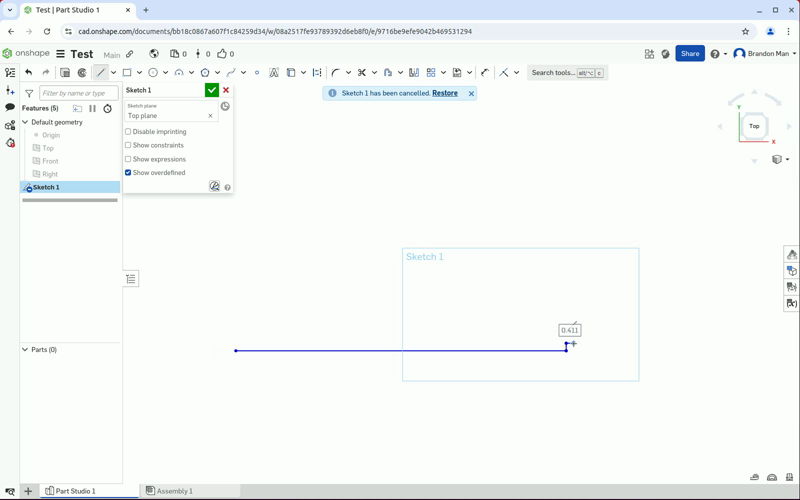
scroll(-6)
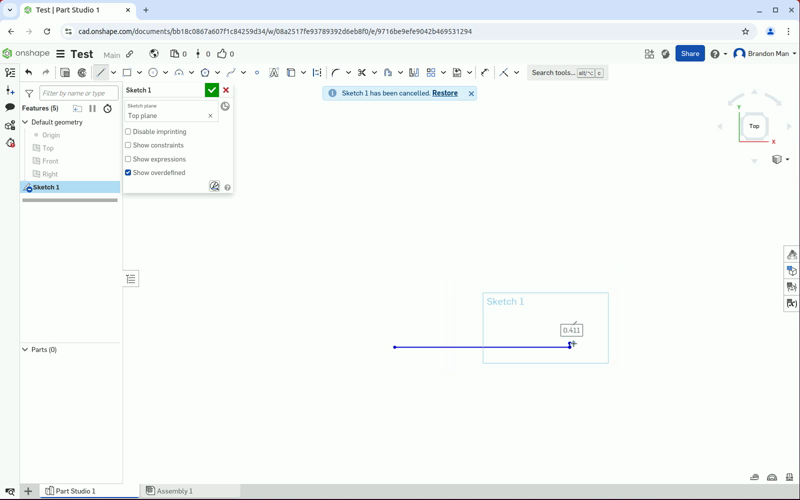
scroll(-6)
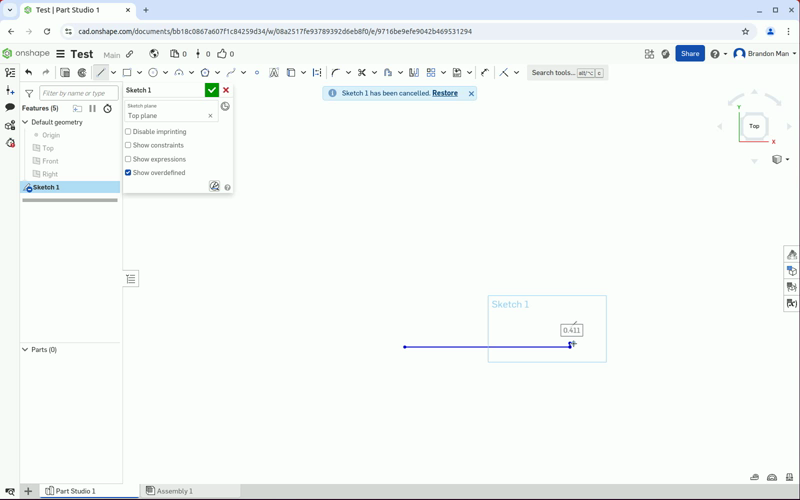
scroll(-6)
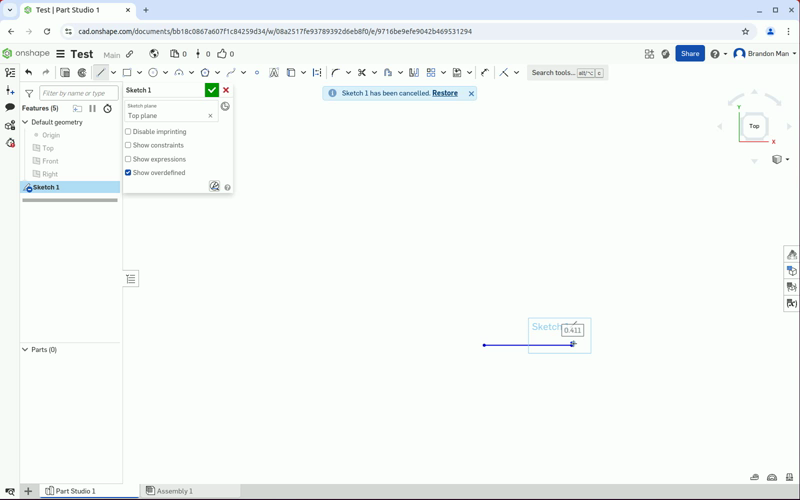
key_up(shift)
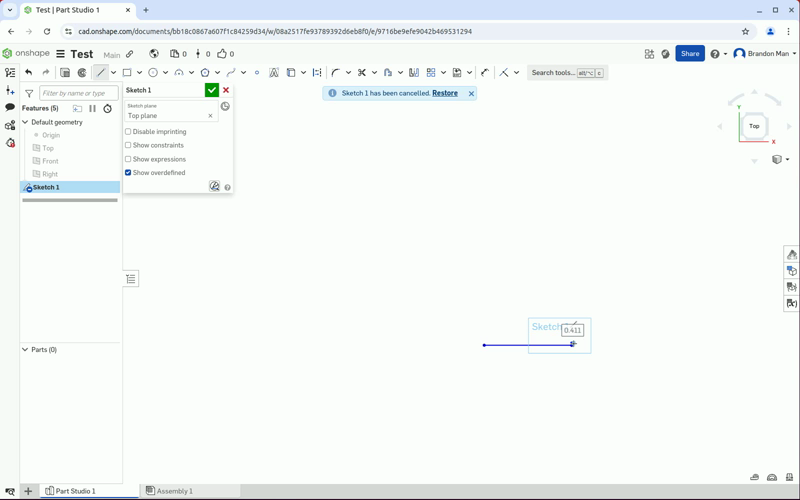
key_down(shift)
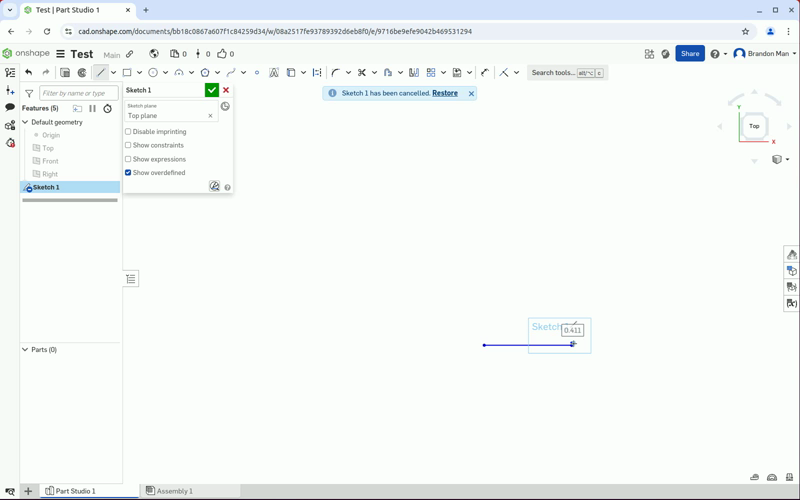
mouse_move(589, 343)
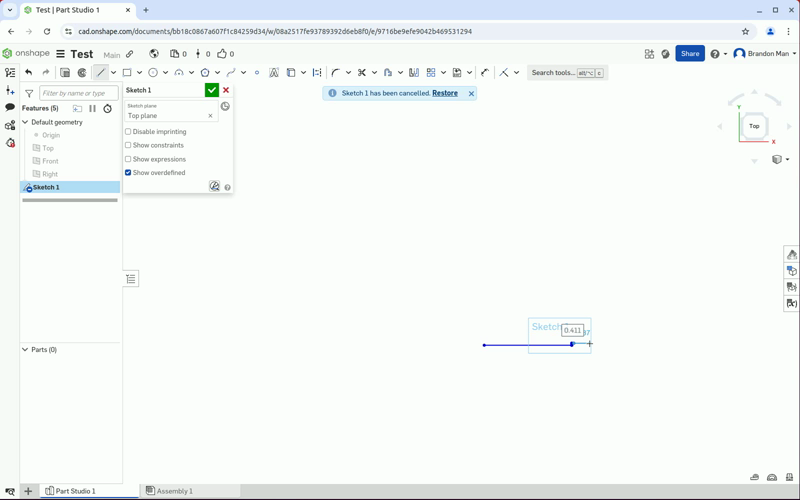
mouse_move(573, 339)
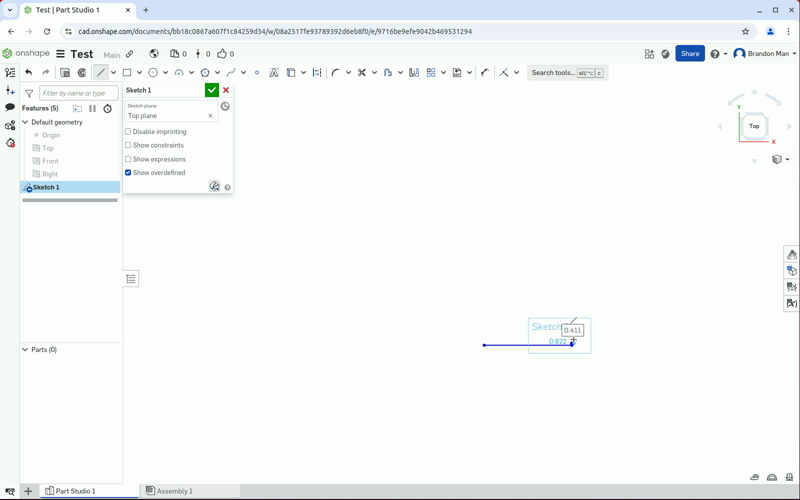
scroll(6)
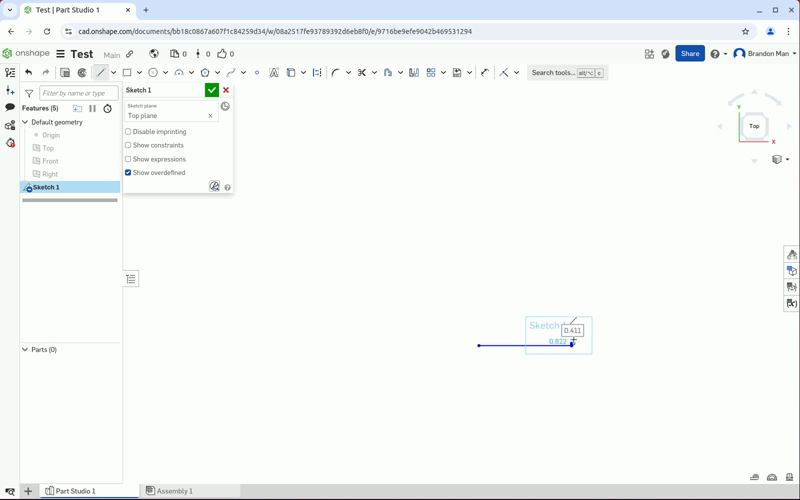
scroll(6)
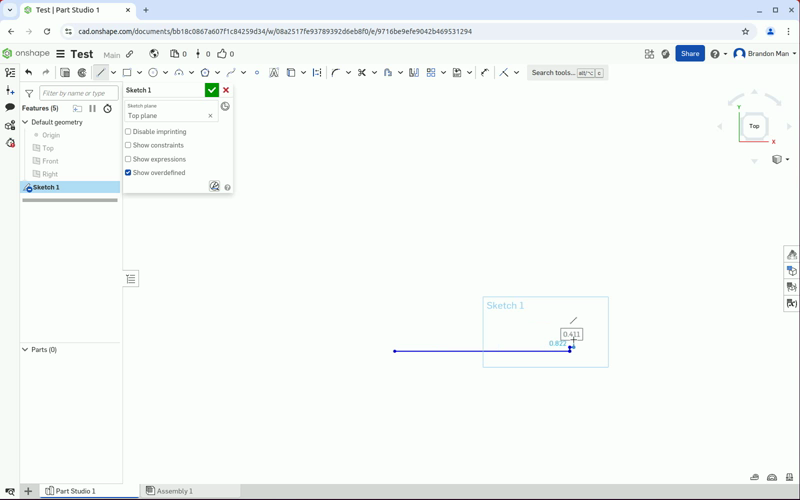
scroll(6)
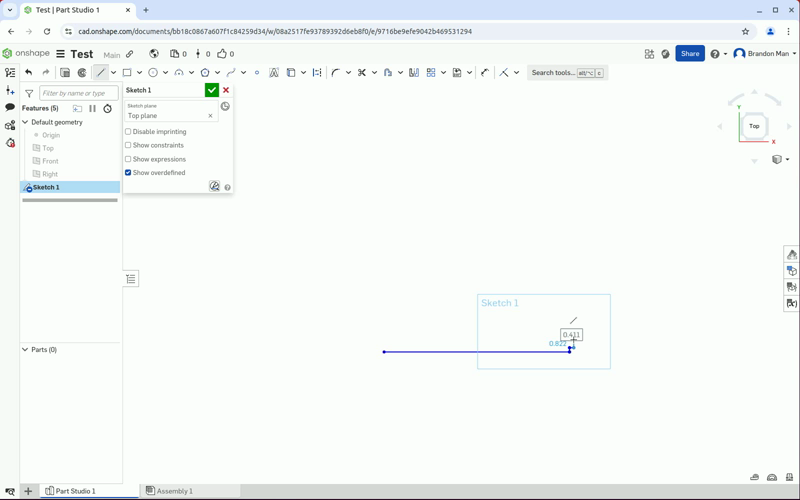
scroll(6)
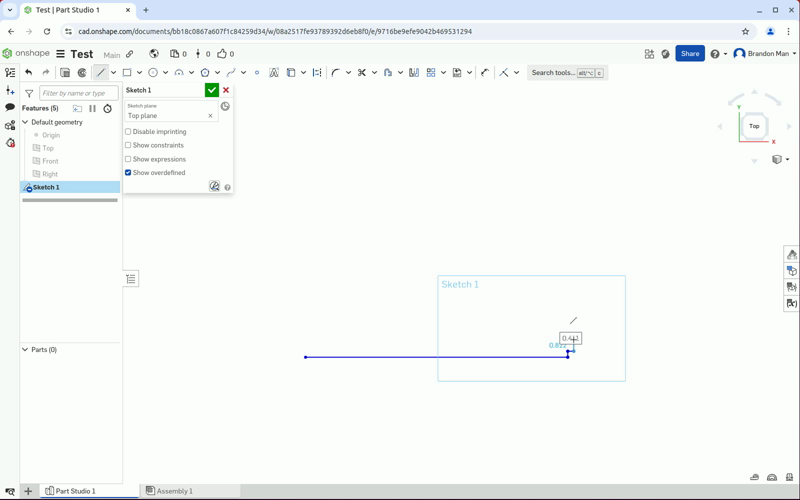
scroll(6)
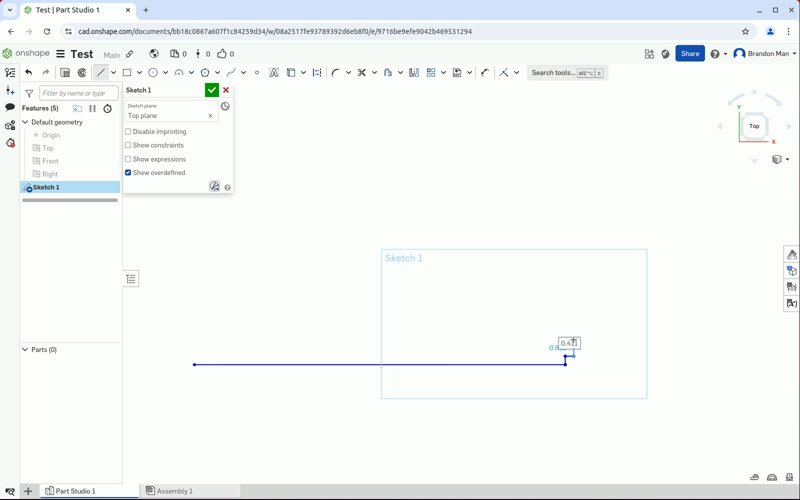
scroll(6)
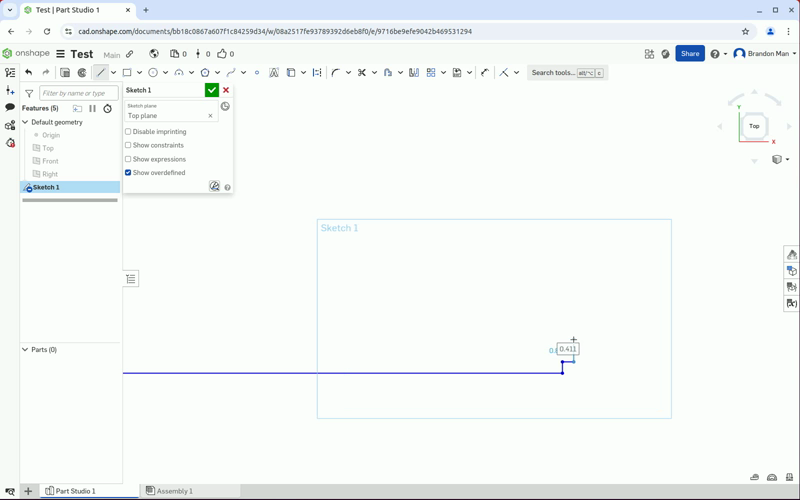
scroll(6)
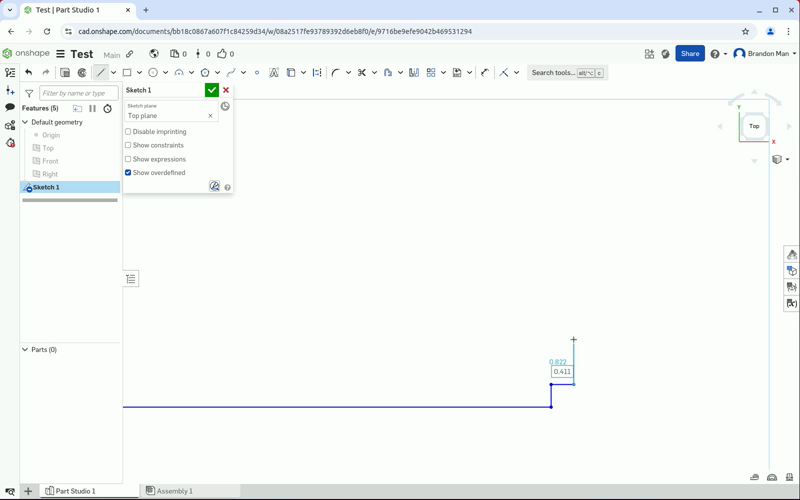
click(573, 339)
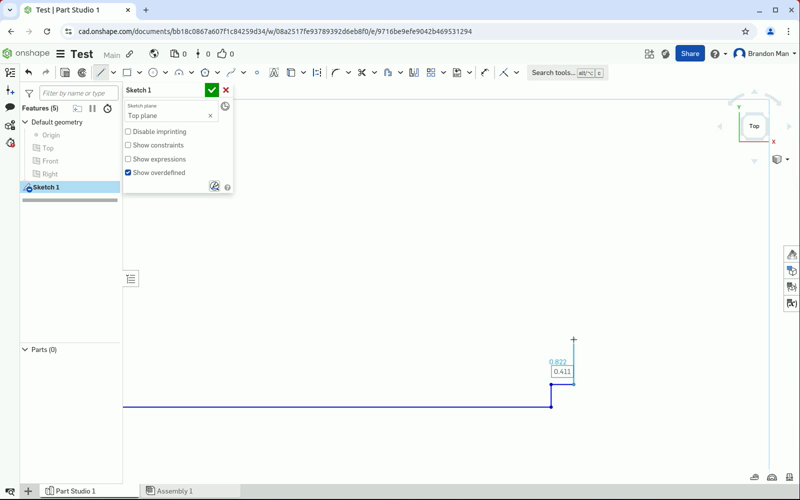
scroll(-6)
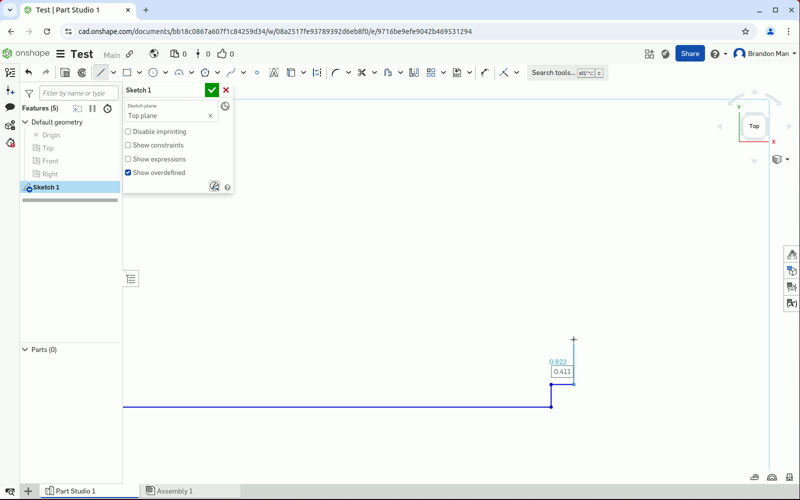
scroll(-6)
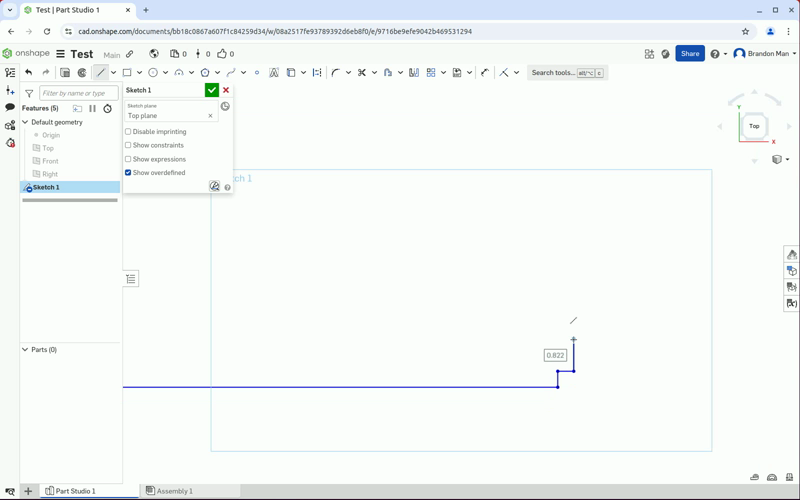
scroll(-6)
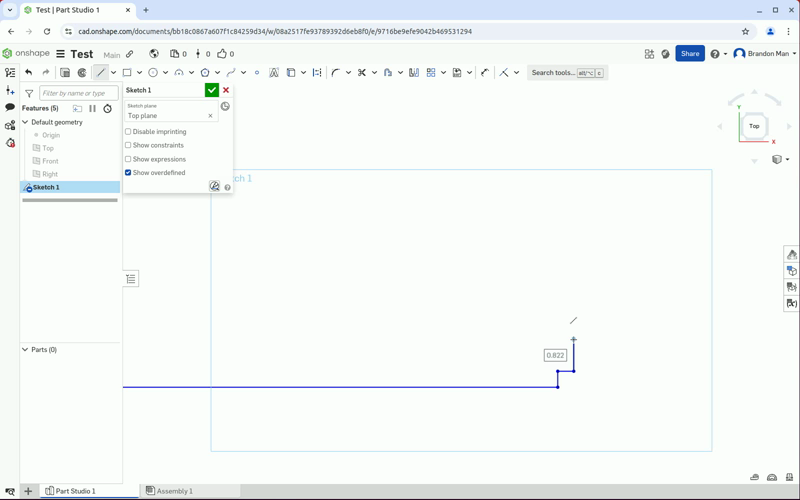
scroll(-6)
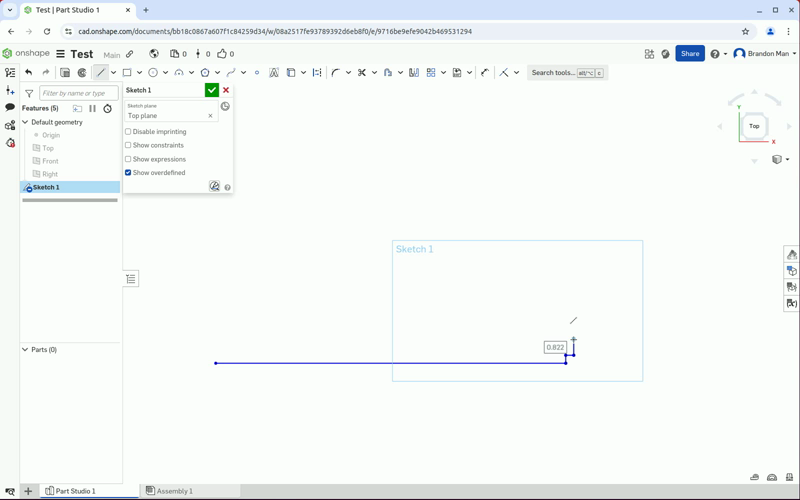
scroll(-6)
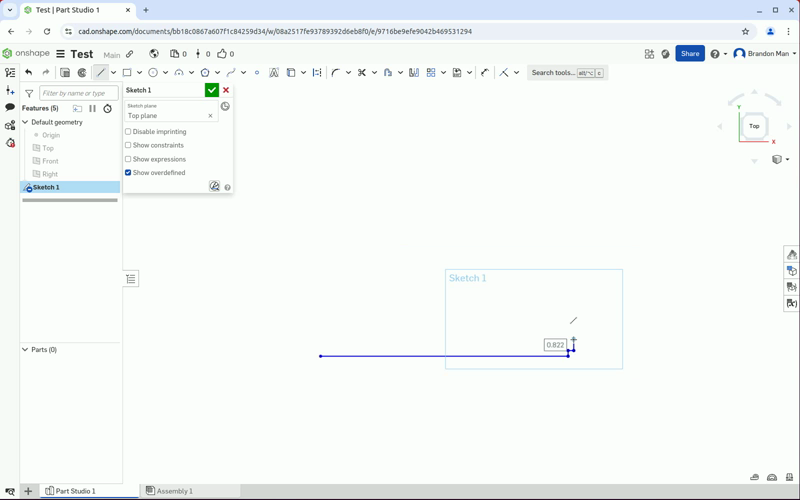
scroll(-6)
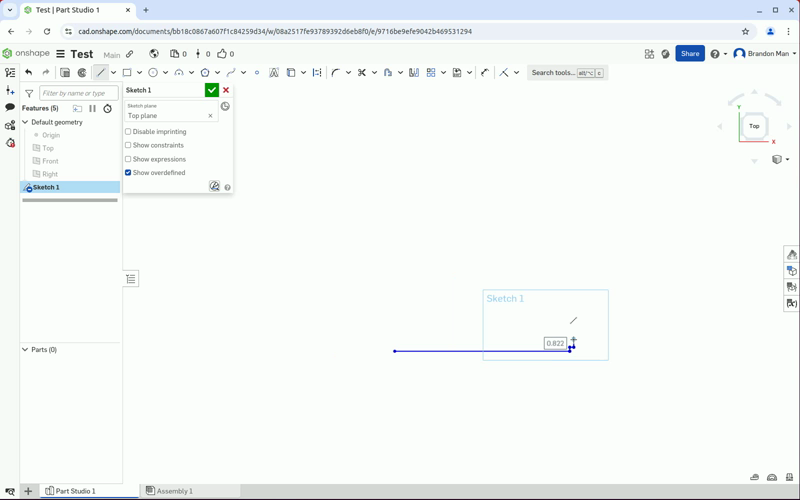
scroll(-6)
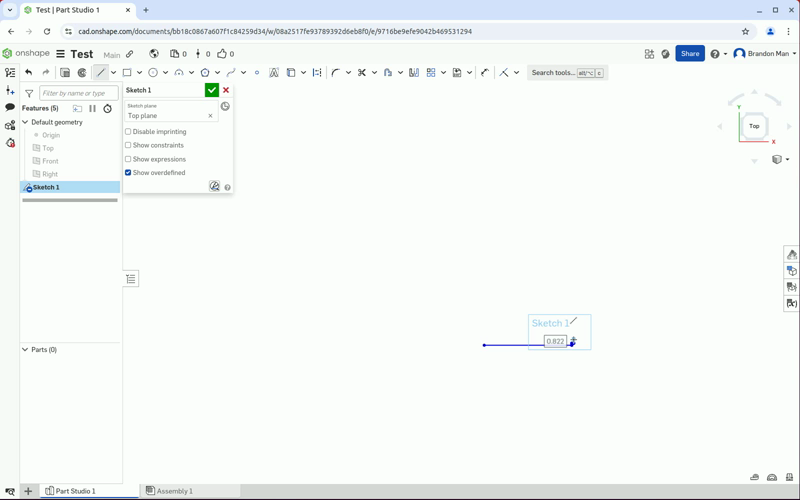
key_up(shift)
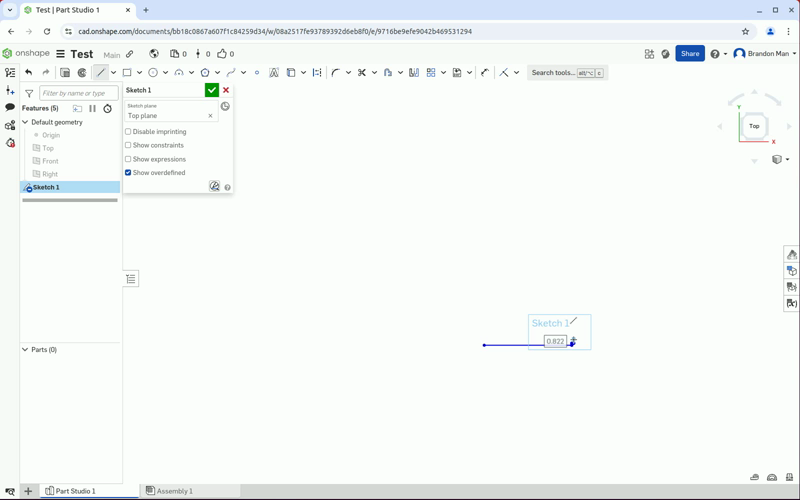
key_down(shift)
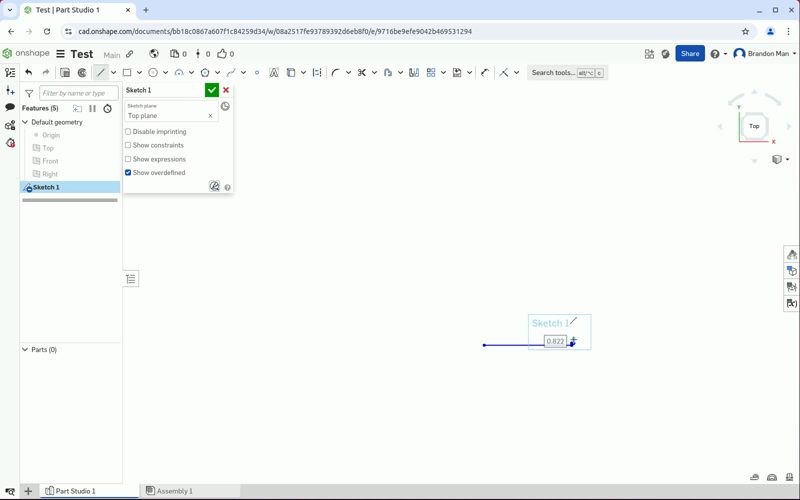
mouse_move(484, 345)
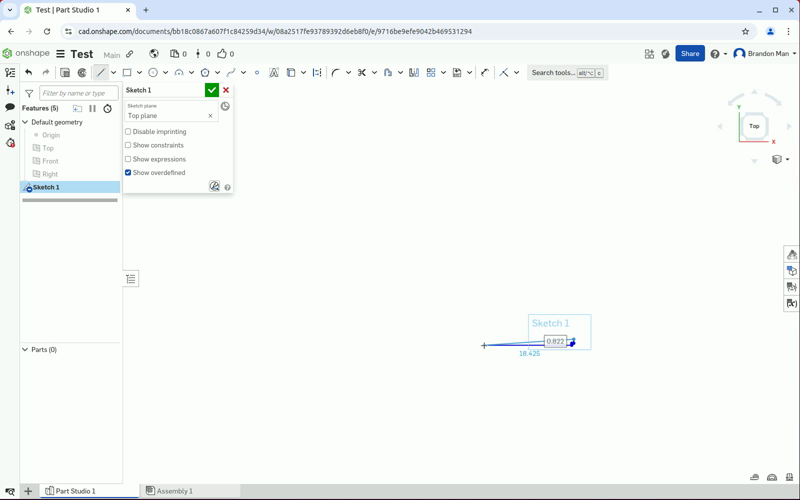
key_up(shift)
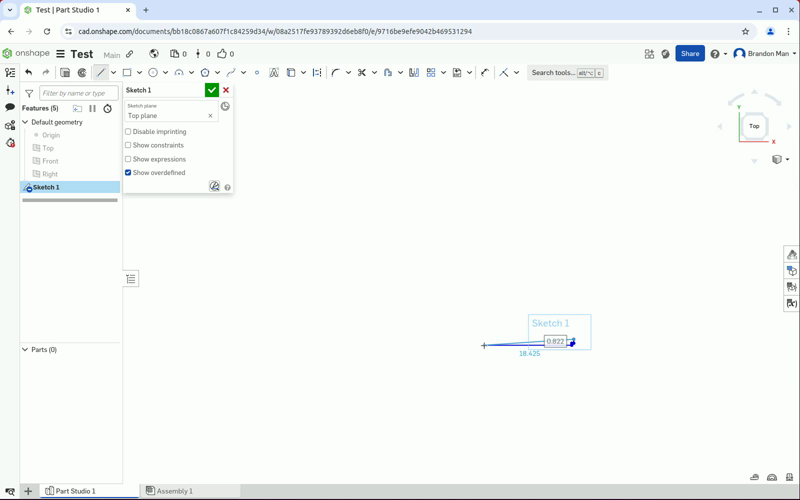
click(484, 345)
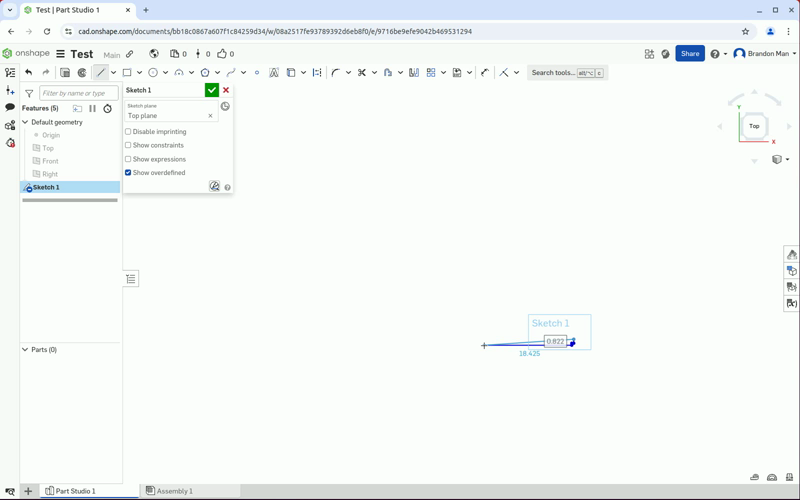
key(esc)
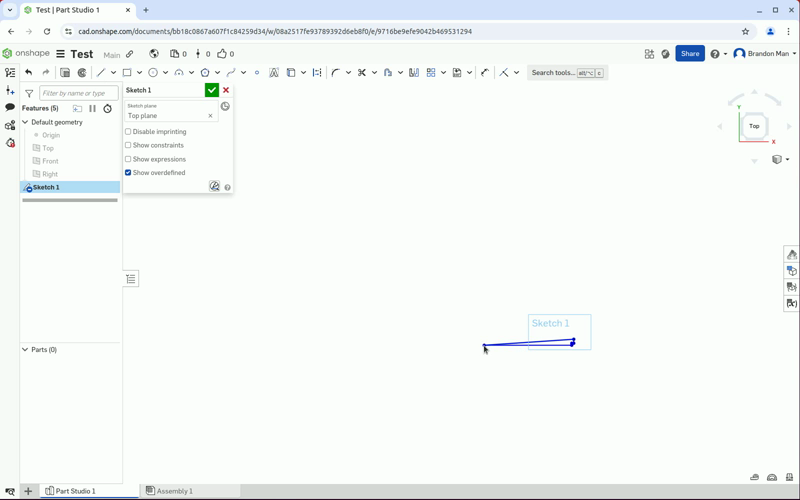
mouse_move(564, 344)
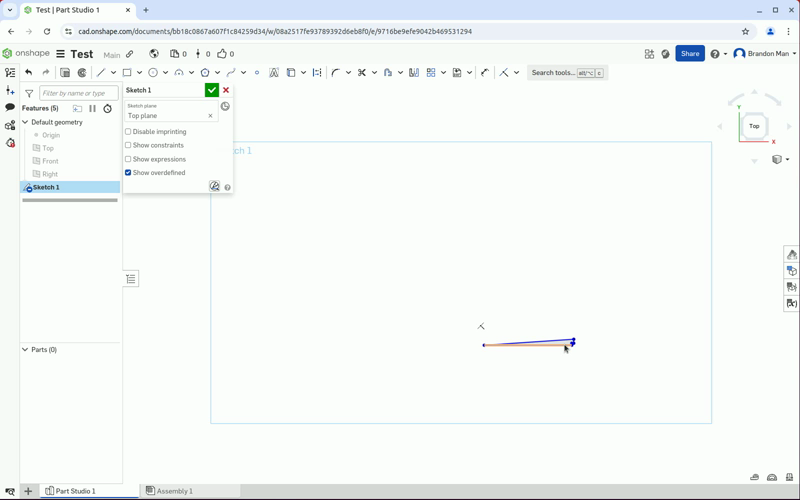
scroll(6)
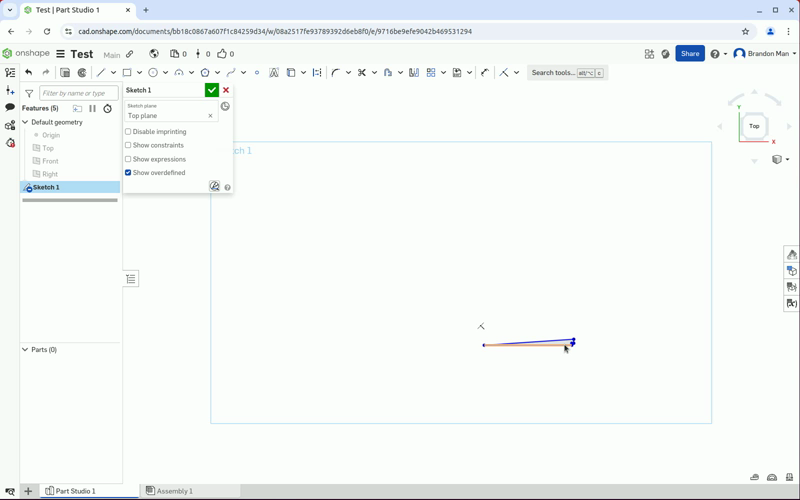
scroll(6)
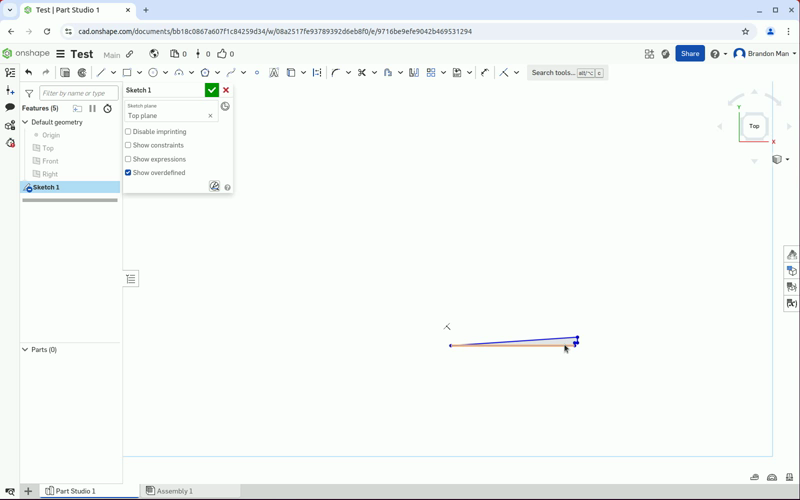
scroll(6)
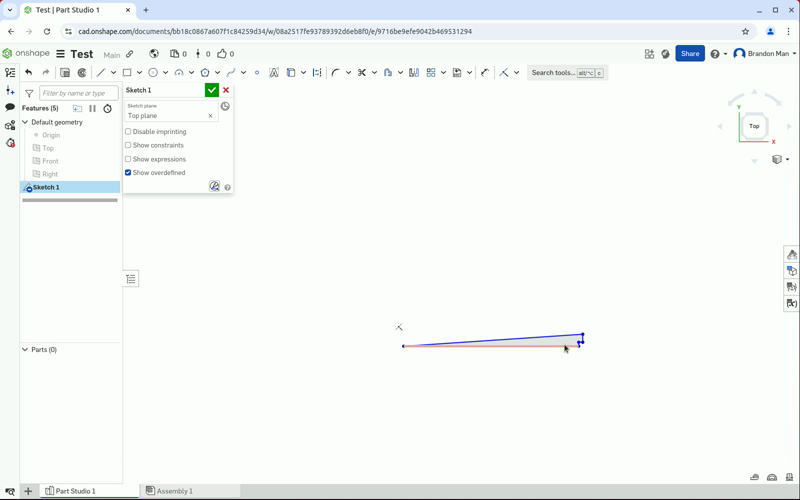
scroll(6)
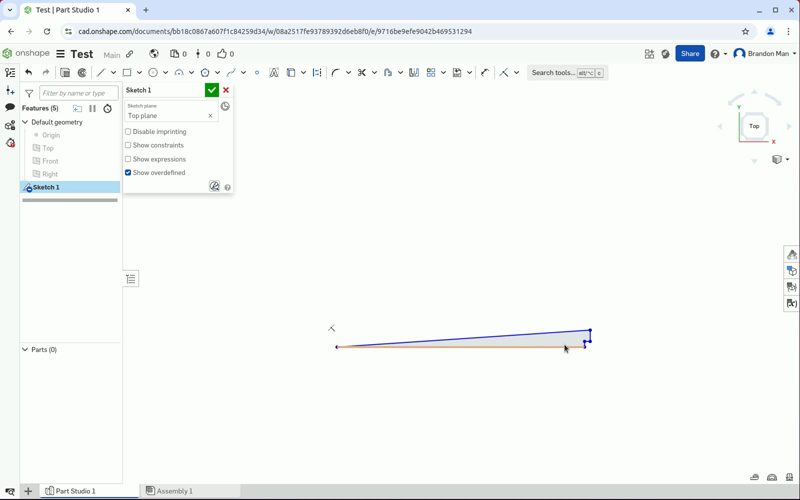
scroll(6)
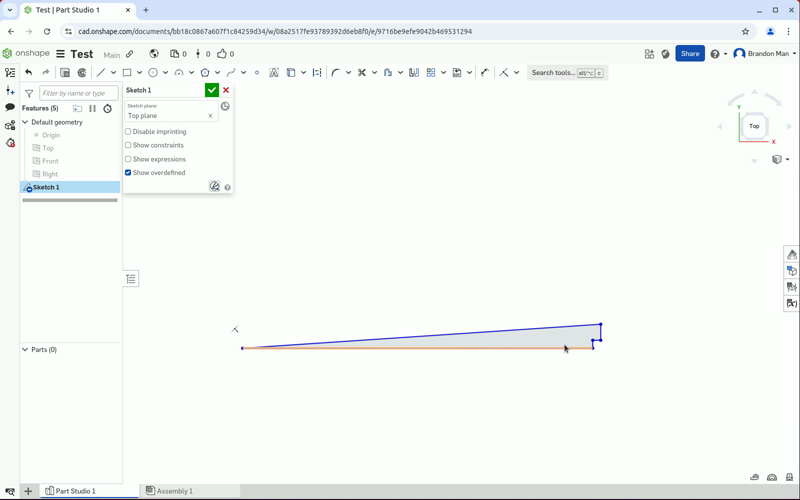
scroll(6)
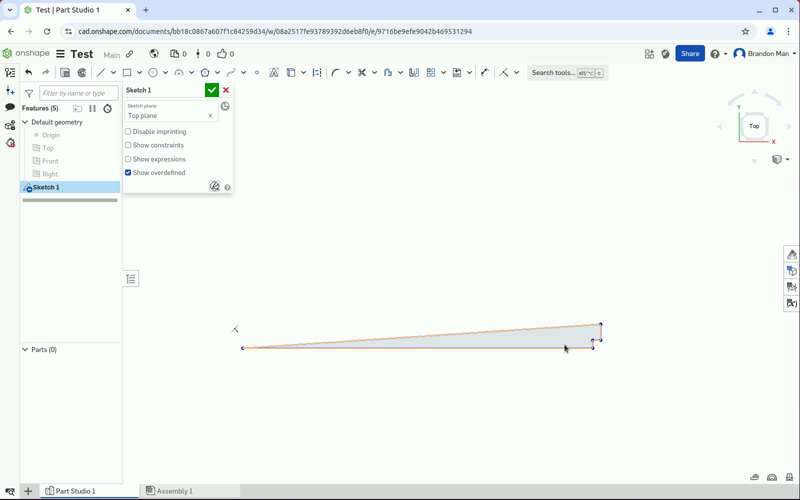
scroll(6)
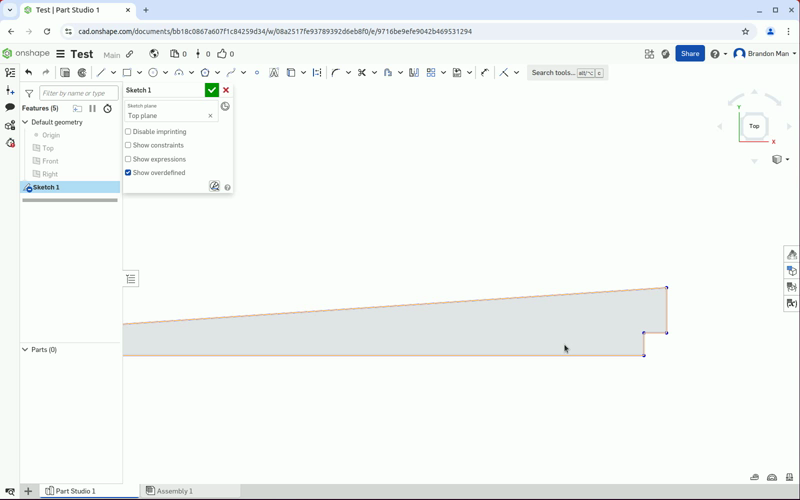
click(564, 344)
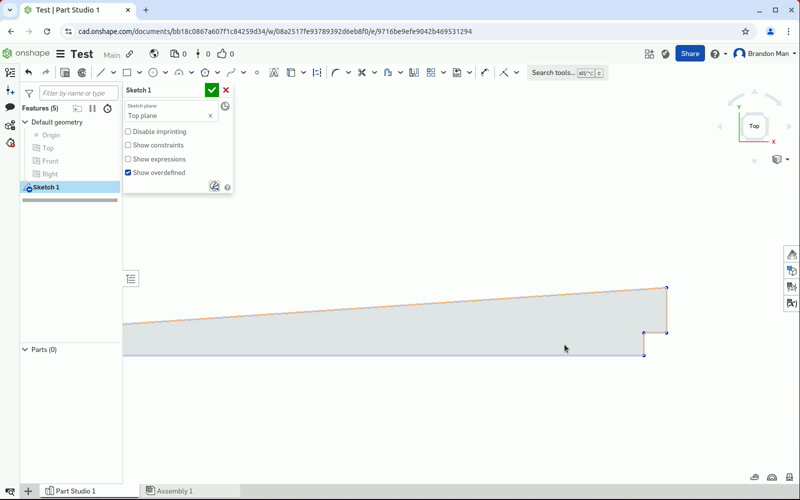
scroll(-6)
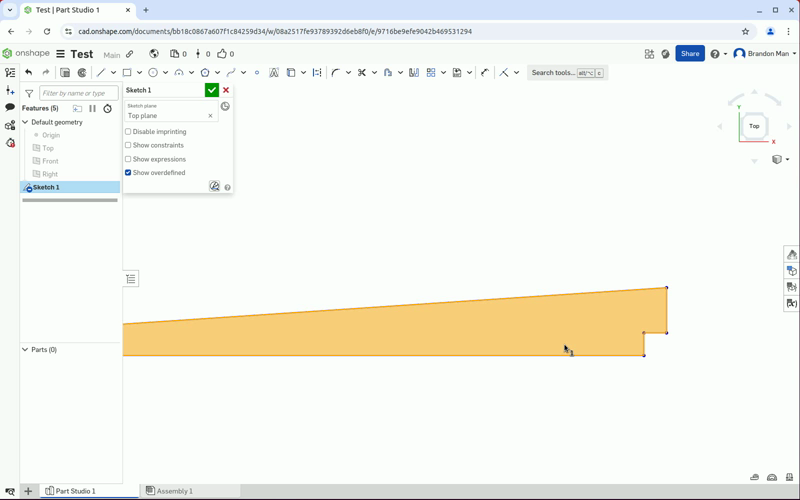
scroll(-6)
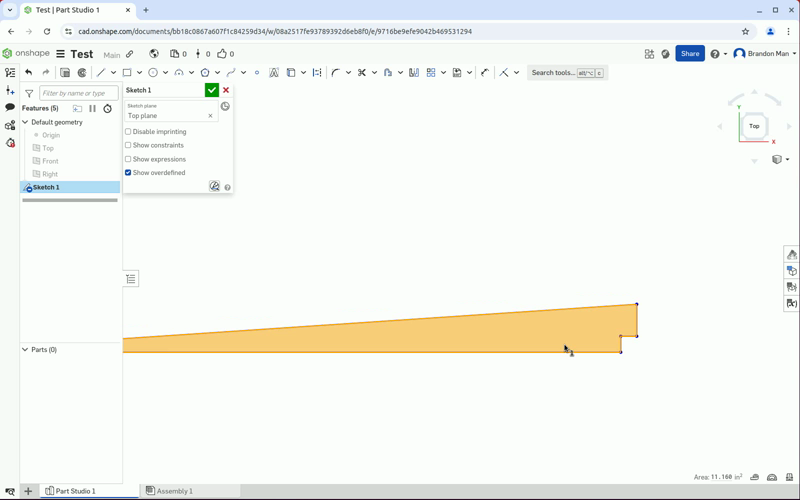
scroll(-6)
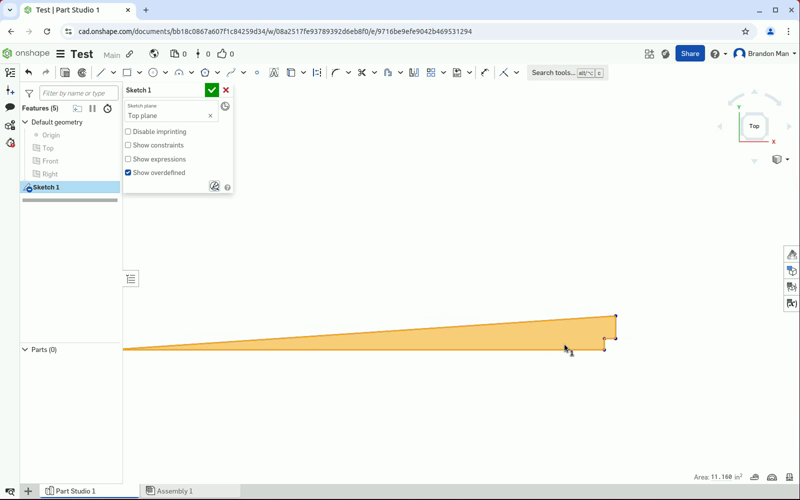
scroll(-6)
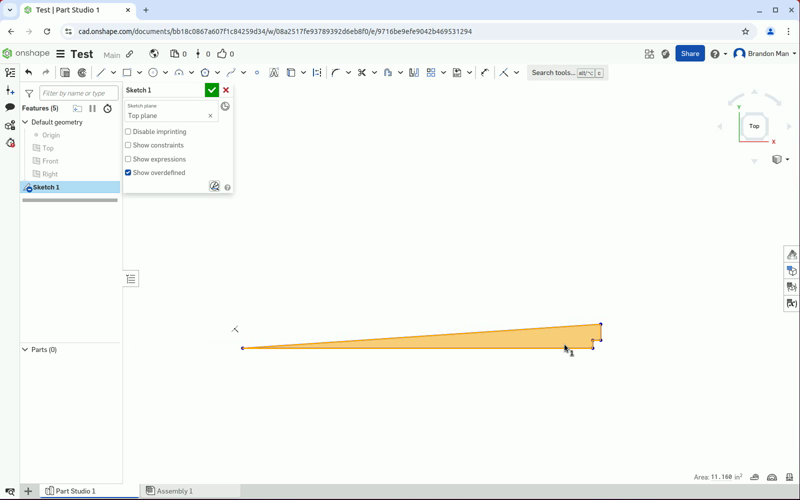
scroll(-6)
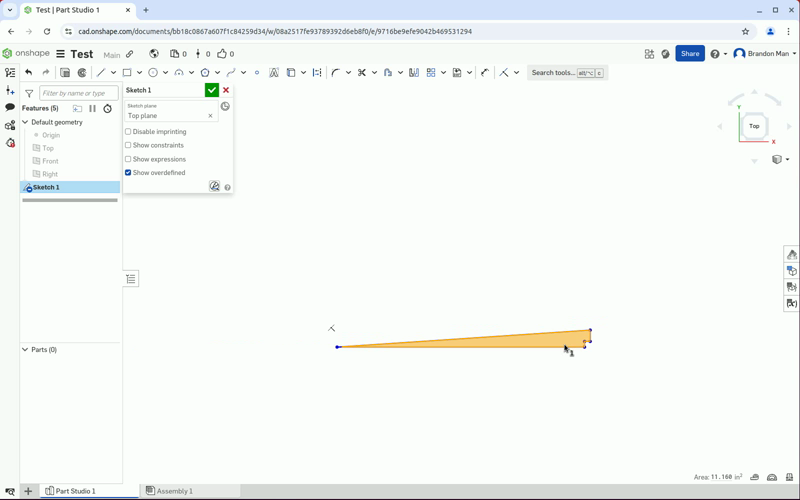
scroll(-6)
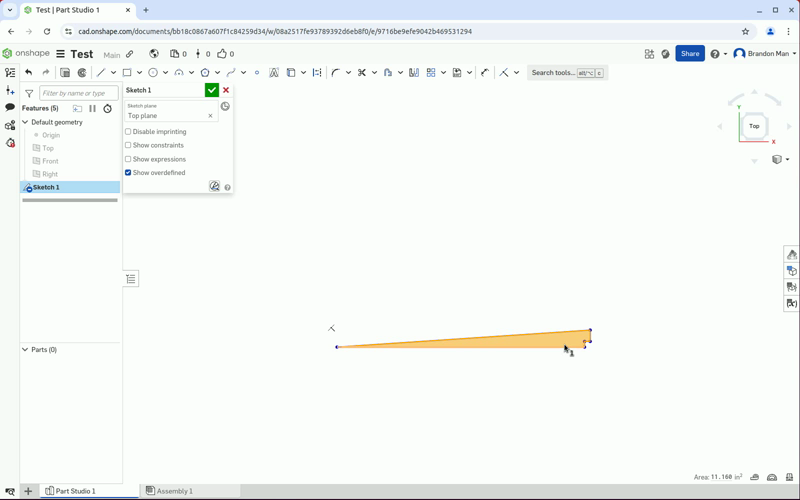
scroll(-6)
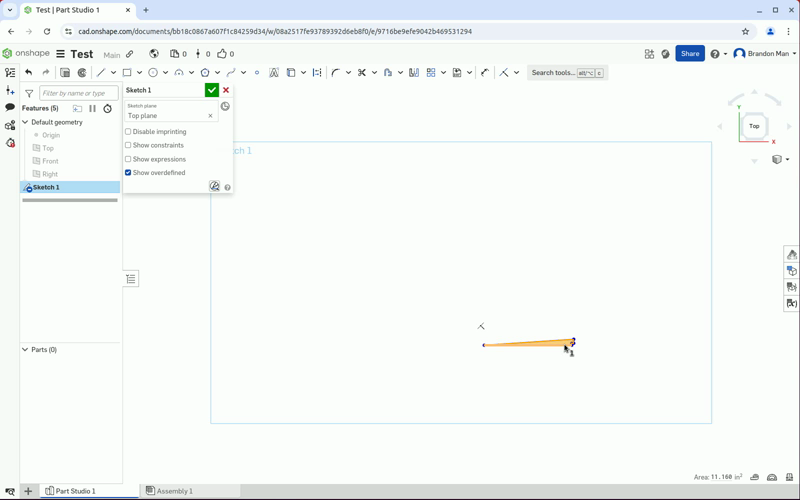
mouse_move(73, 352)
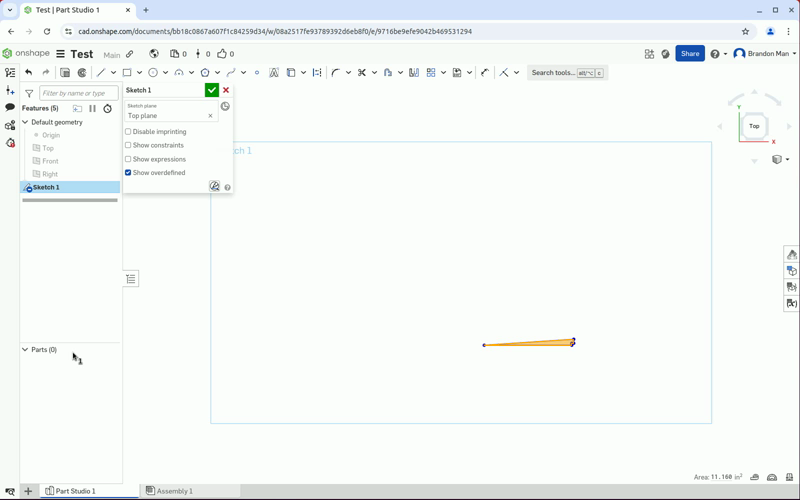
key(shift+y)
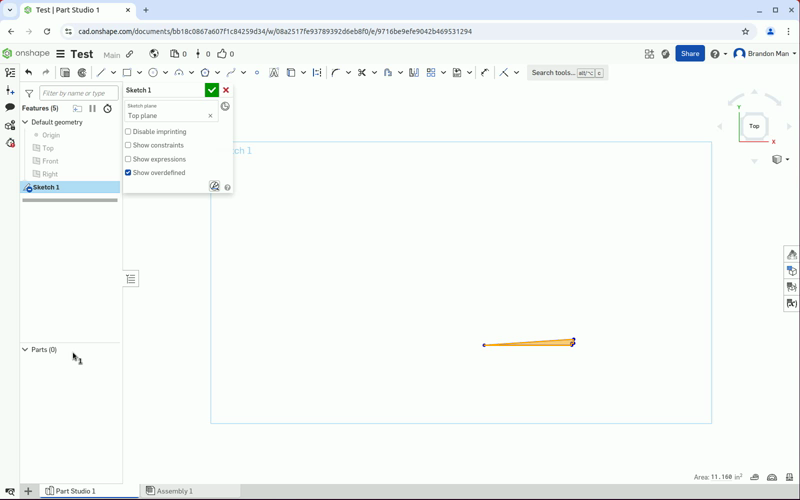
key(shift+e)
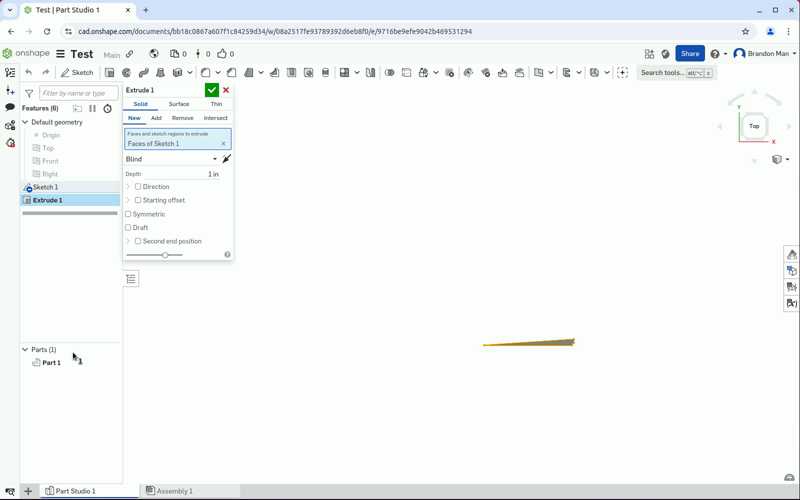
mouse_move(143, 106)
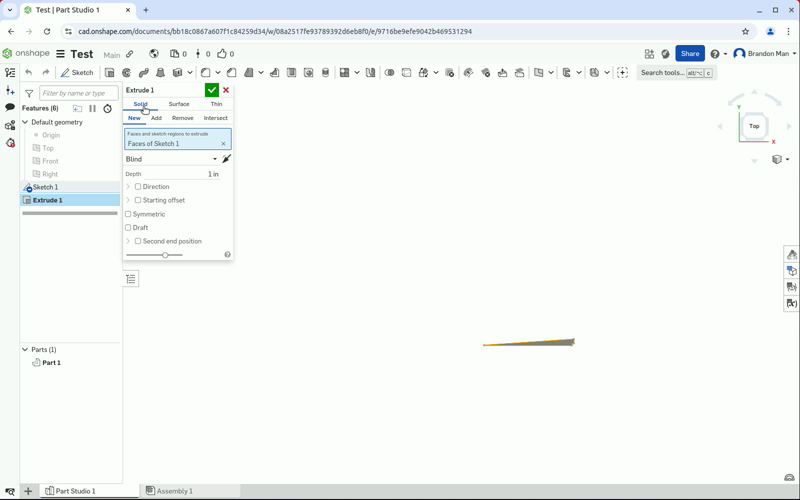
click(143, 106)
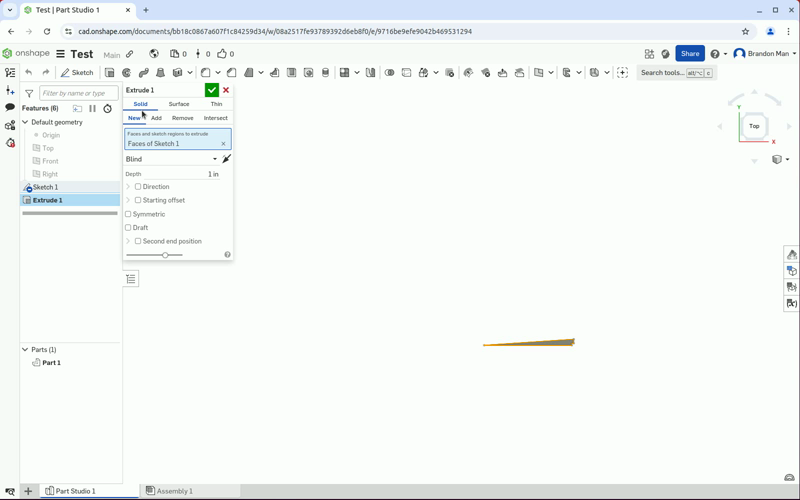
mouse_move(137, 120)
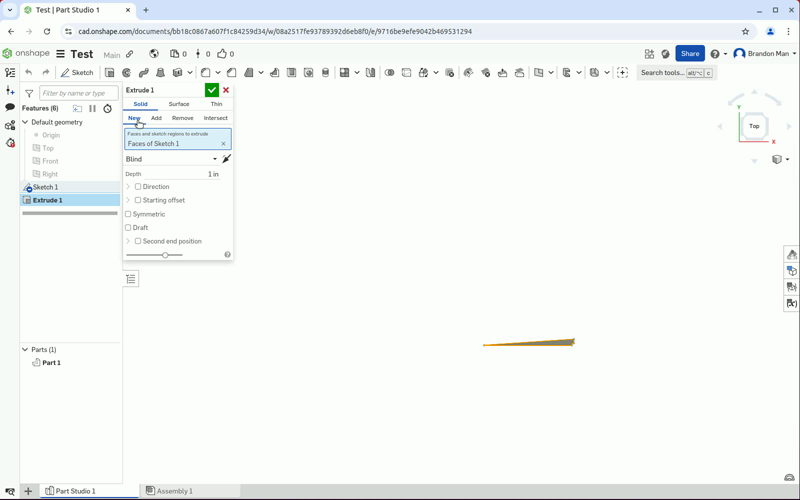
click(137, 120)
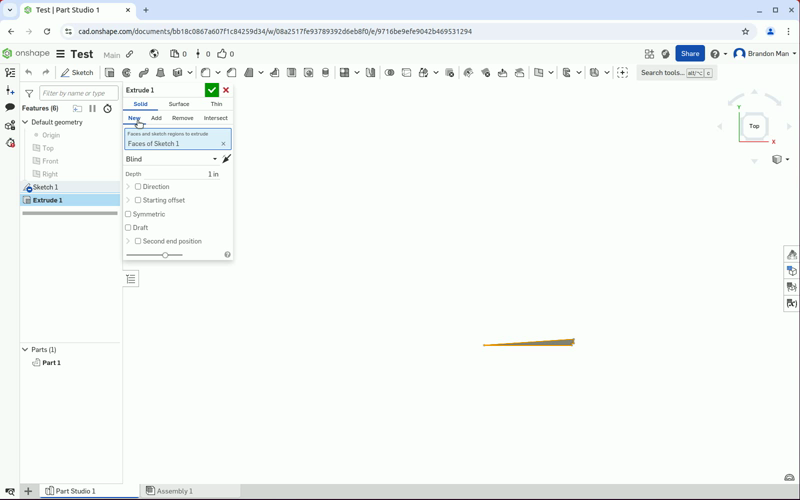
key(tab, 4)
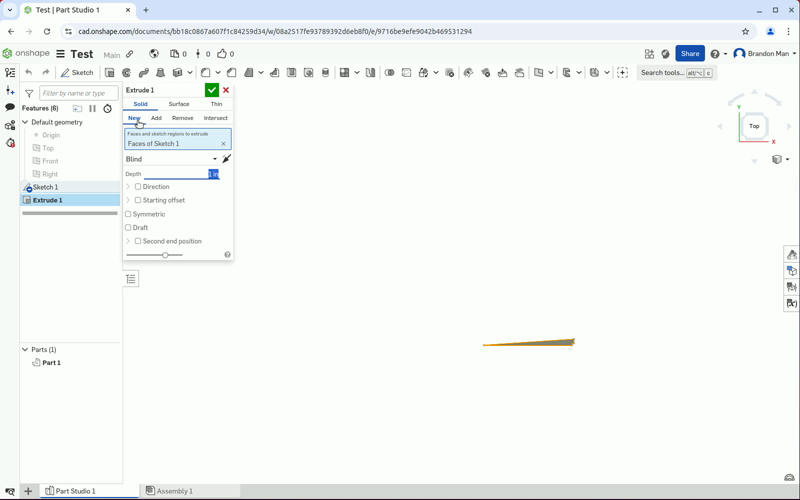
text(1.204)
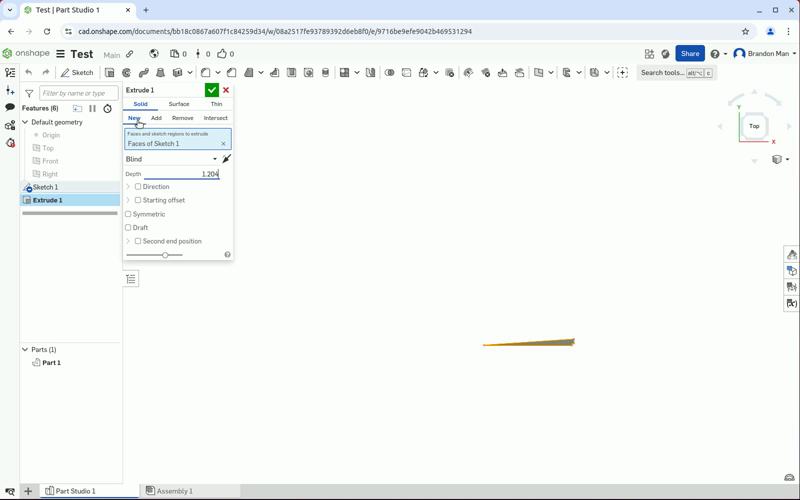
key(enter)
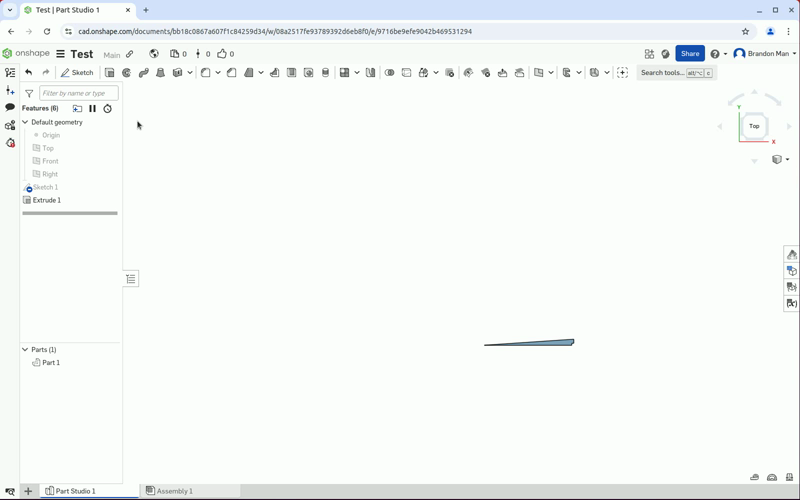
key(shift+h)
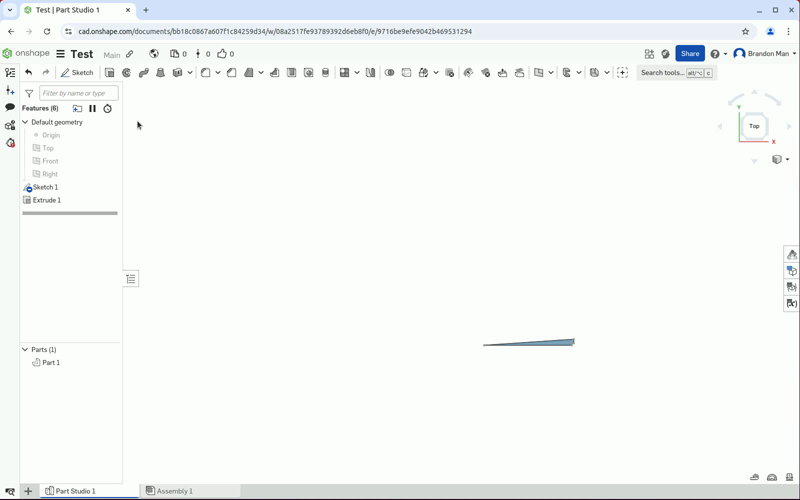
key(shift+h)
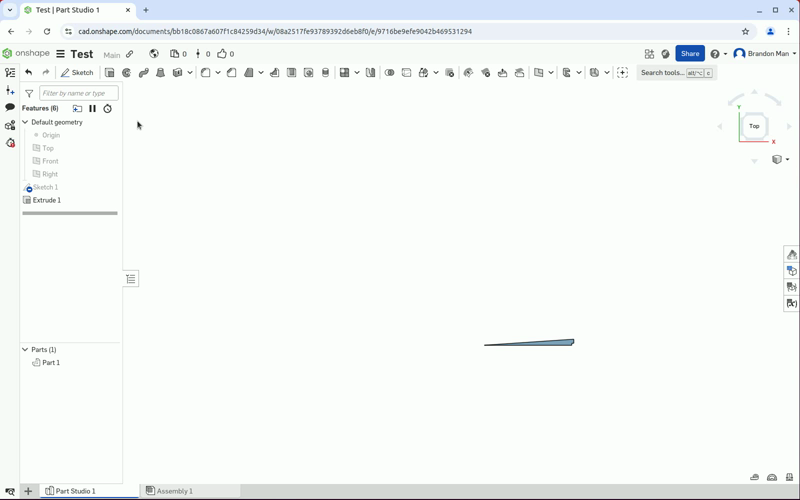
mouse_move(73, 189)
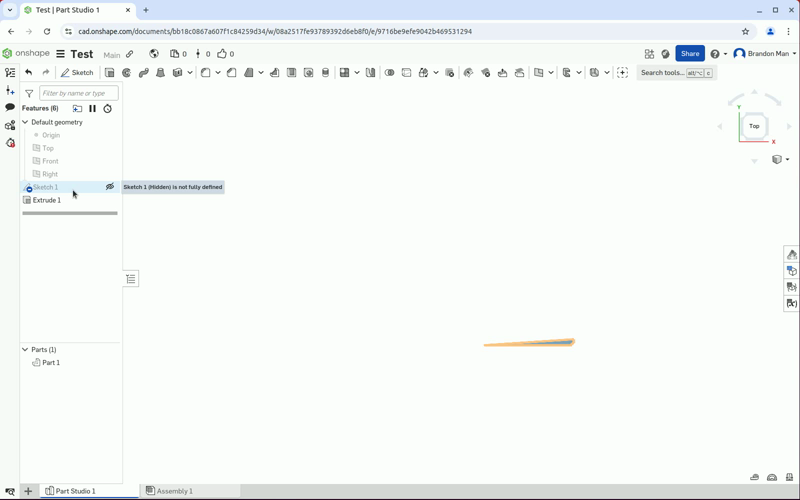
click(73, 189)
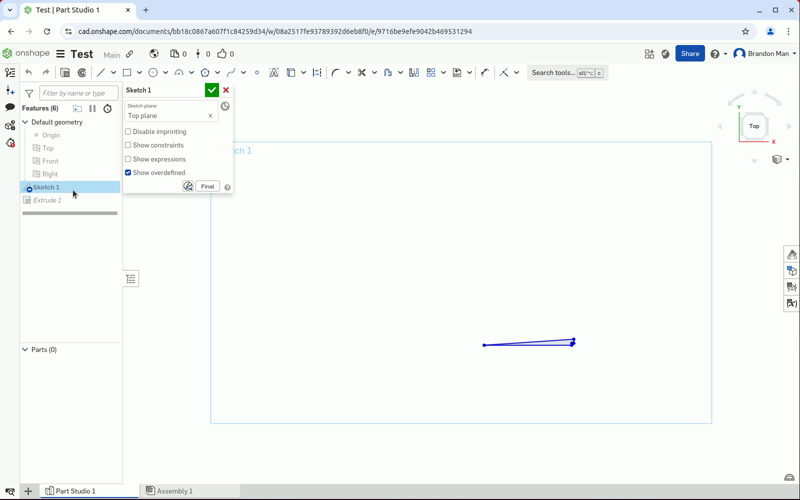
mouse_move(229, 92)
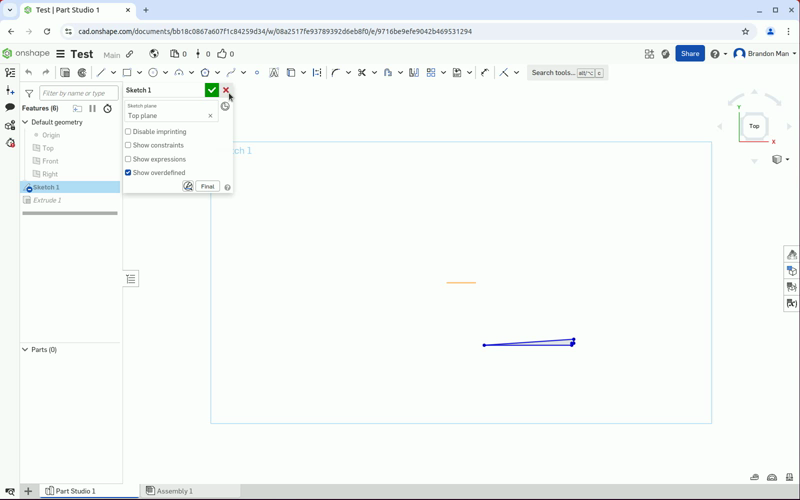
click(229, 92)
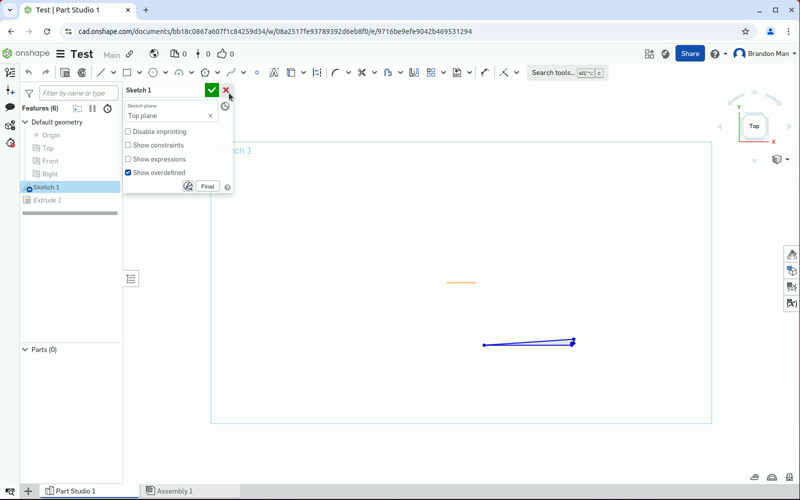
key(shift+s)
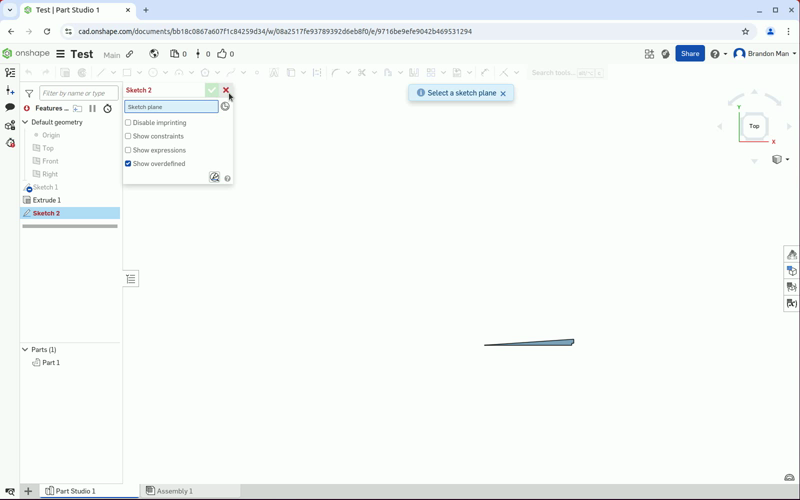
mouse_move(73, 150)
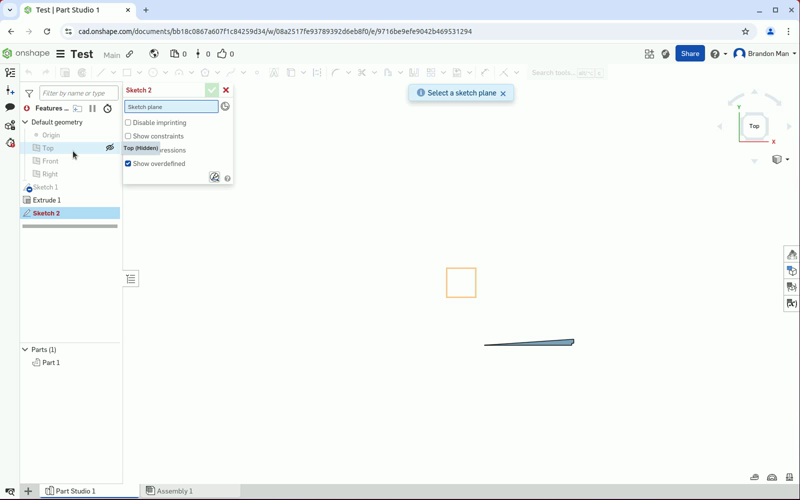
click(73, 150)
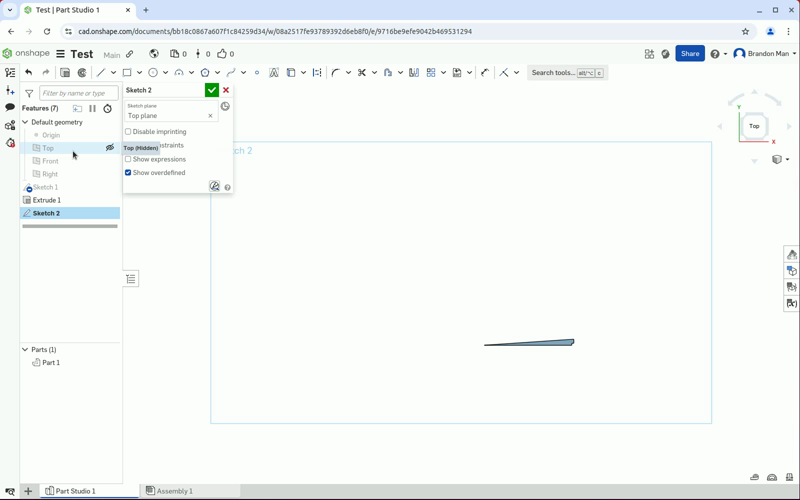
mouse_move(73, 352)
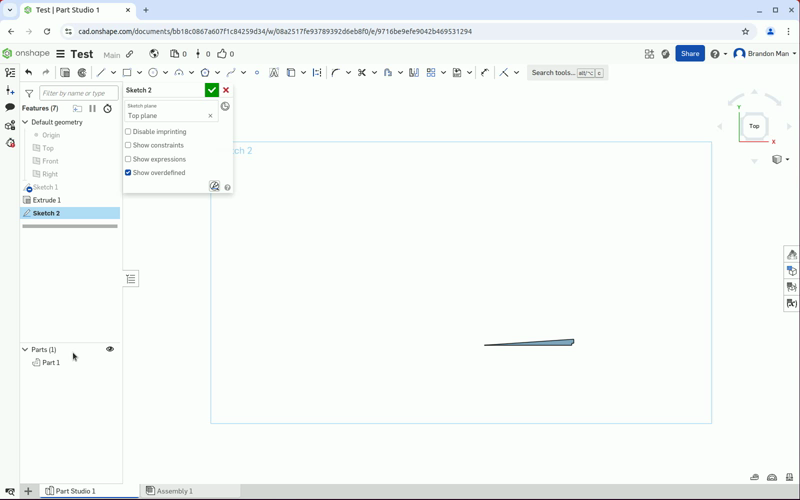
key(y)
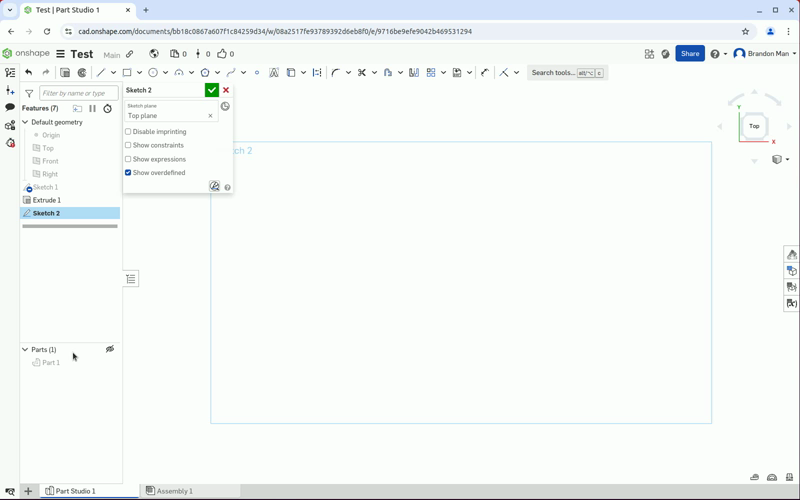
key(l)
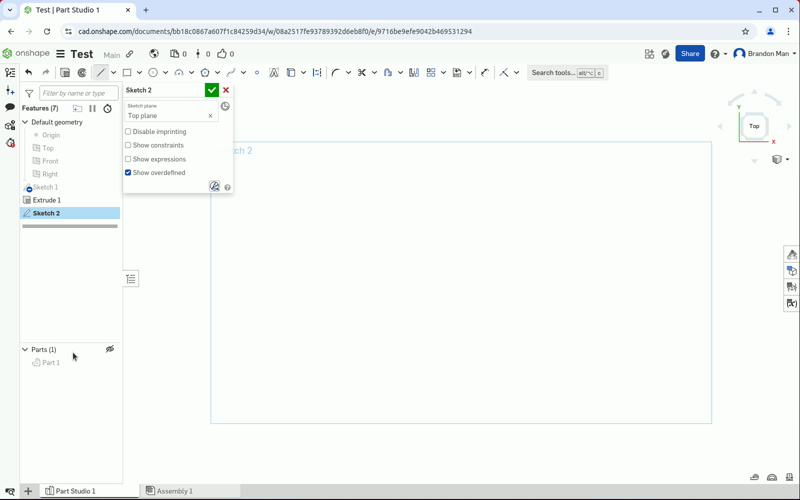
key_down(shift)
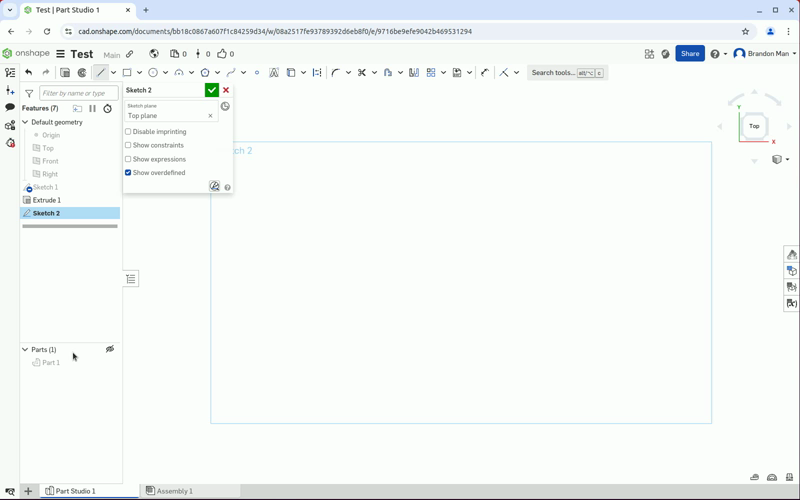
mouse_move(570, 345)
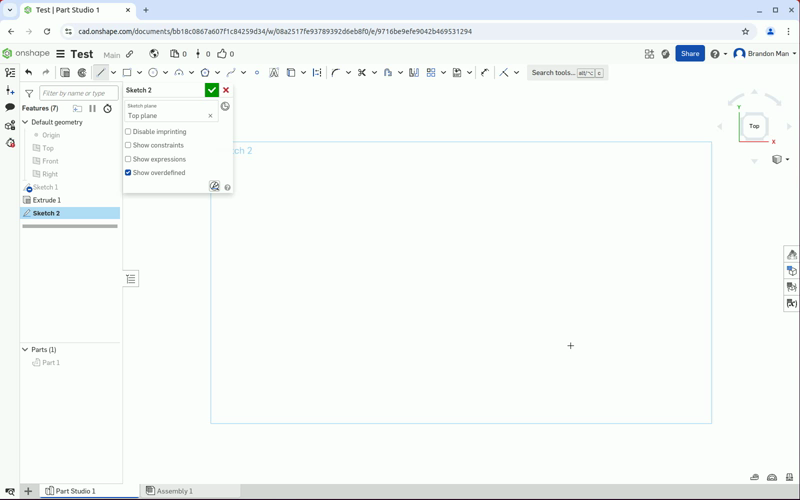
click(570, 345)
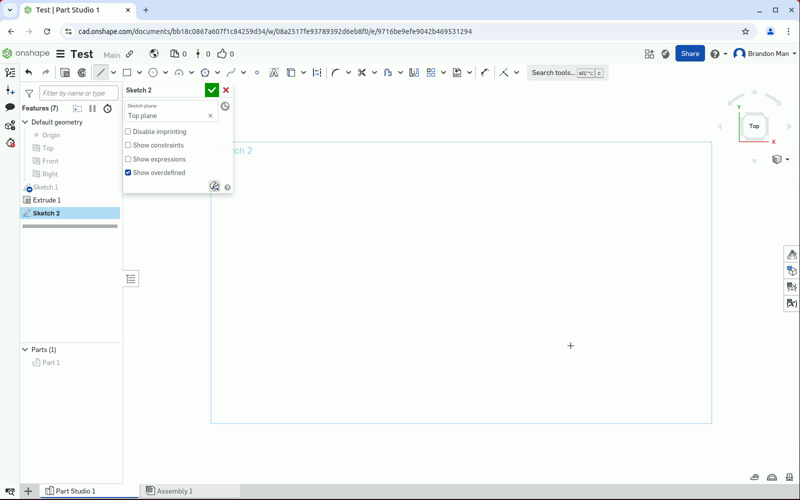
key_up(shift)
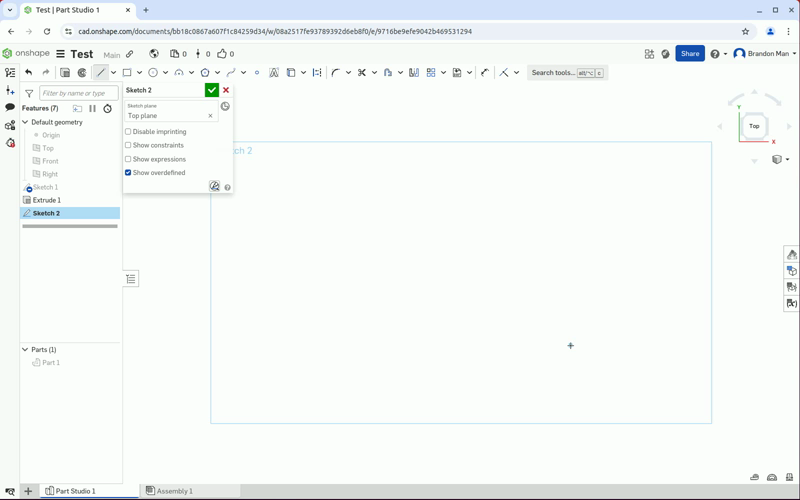
key_down(shift)
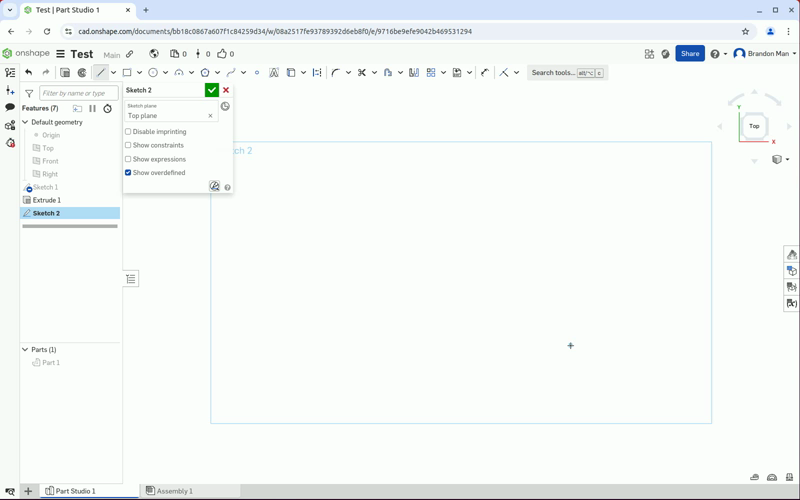
mouse_move(589, 345)
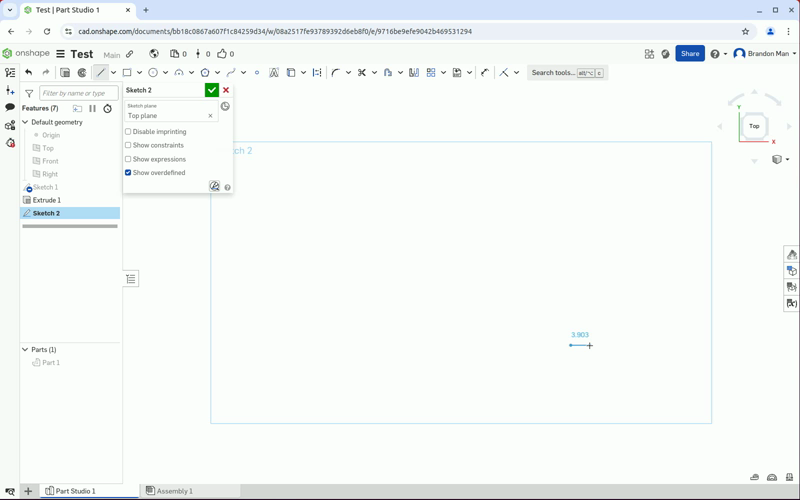
mouse_move(573, 345)
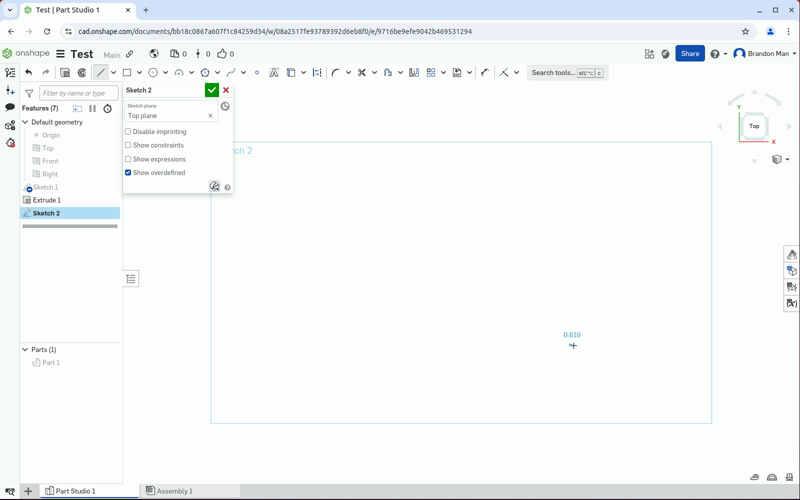
scroll(6)
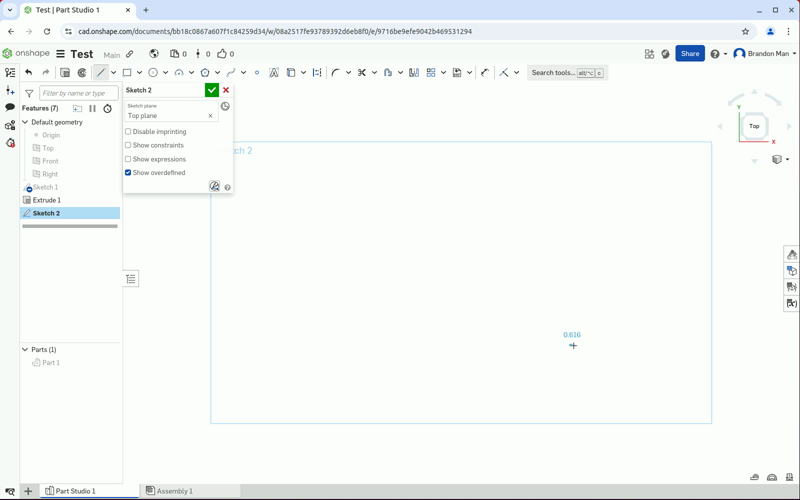
scroll(6)
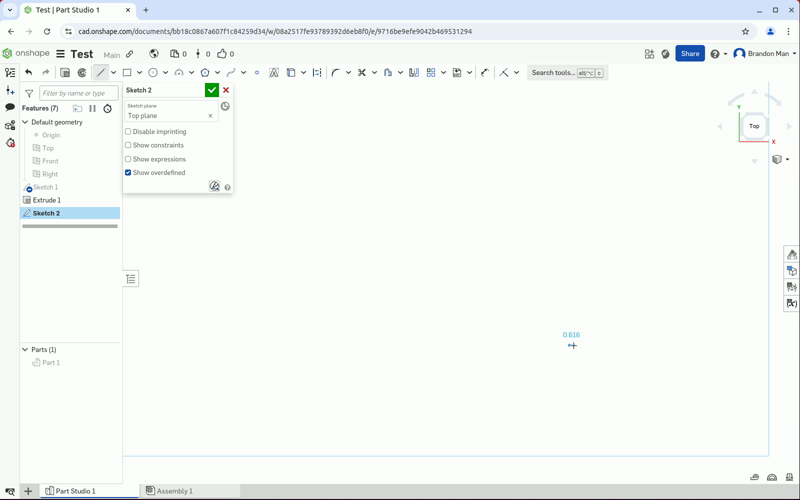
scroll(6)
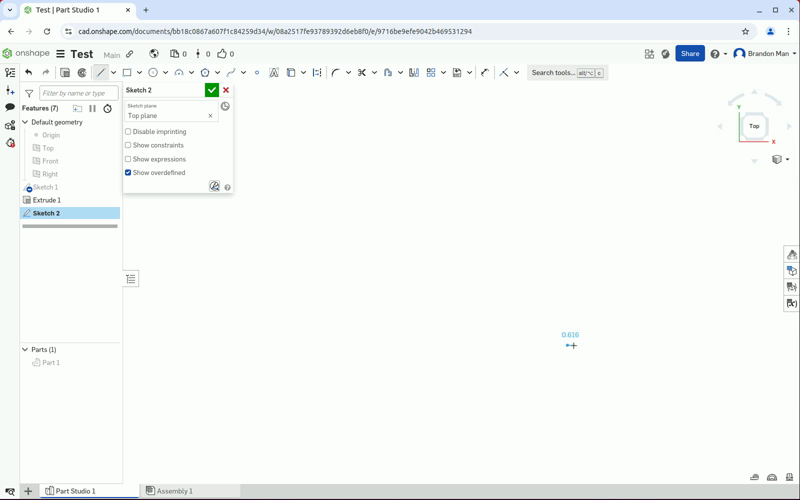
scroll(6)
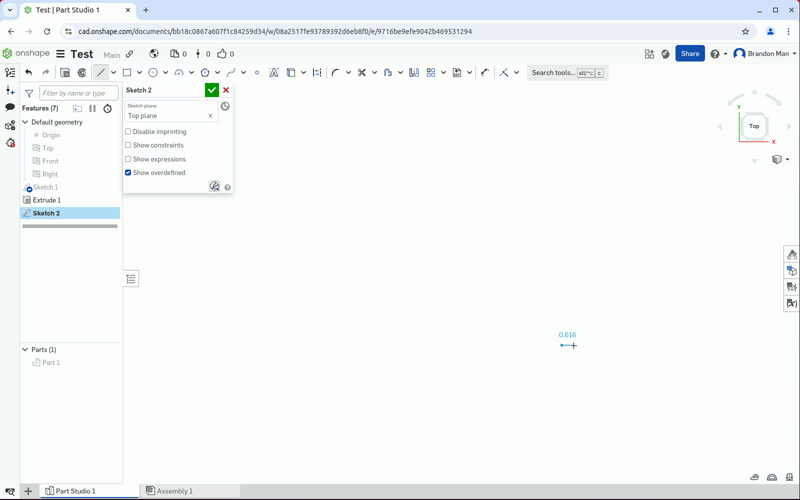
scroll(6)
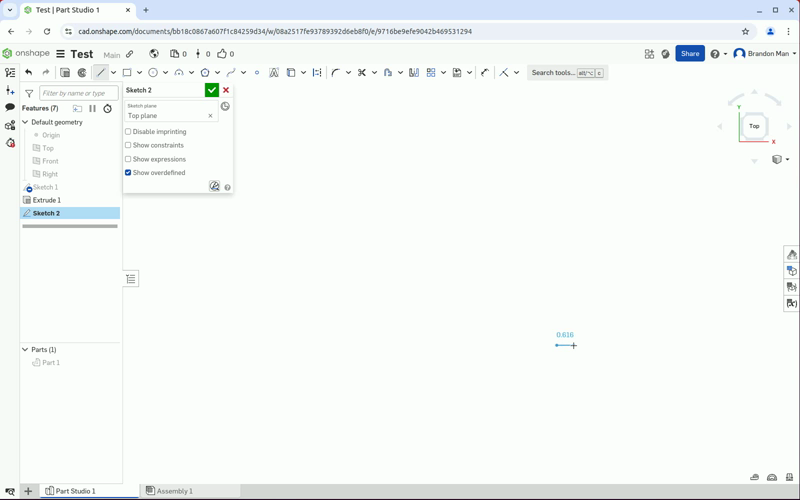
scroll(6)
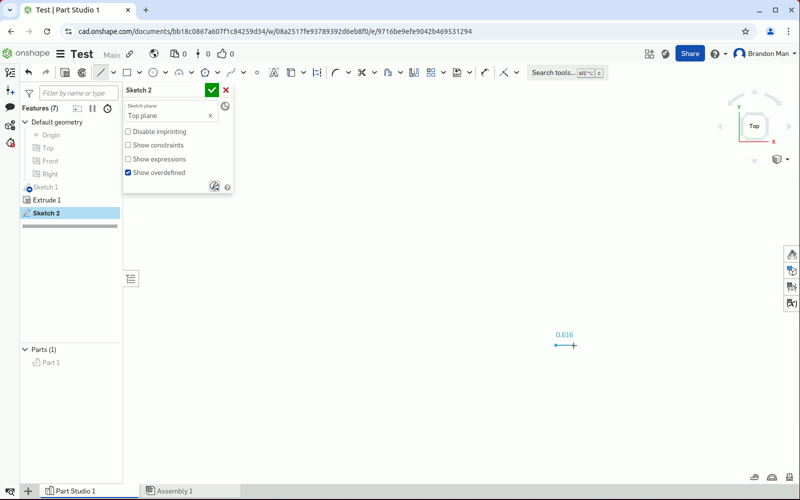
scroll(6)
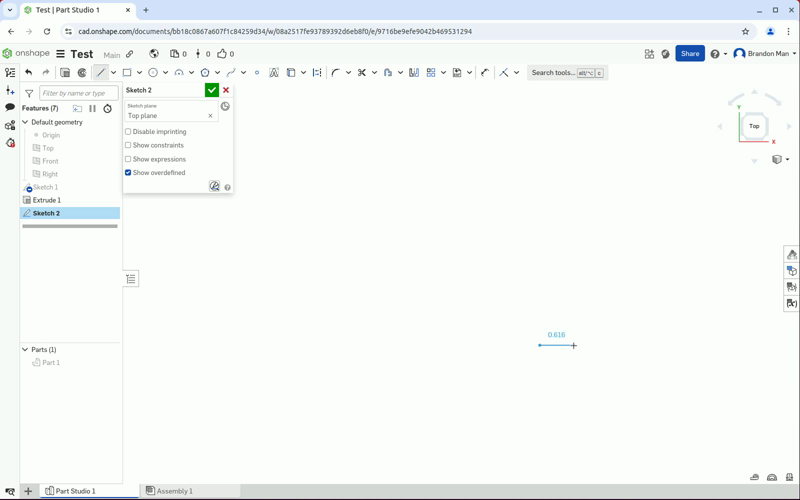
click(573, 345)
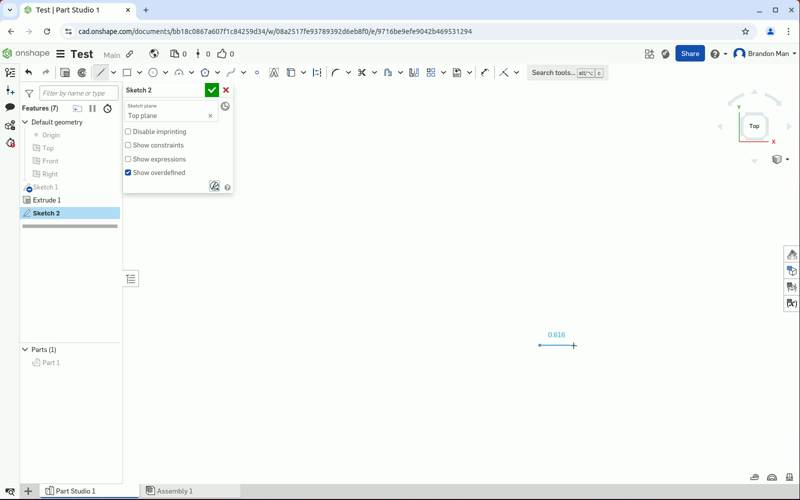
scroll(-6)
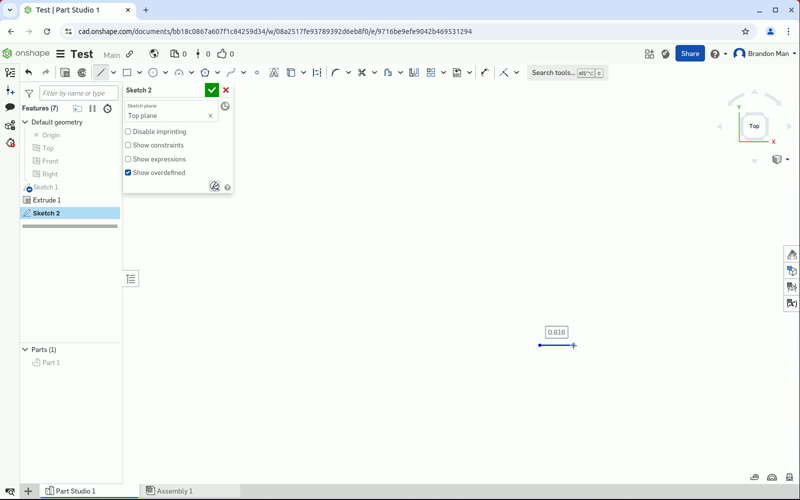
scroll(-6)
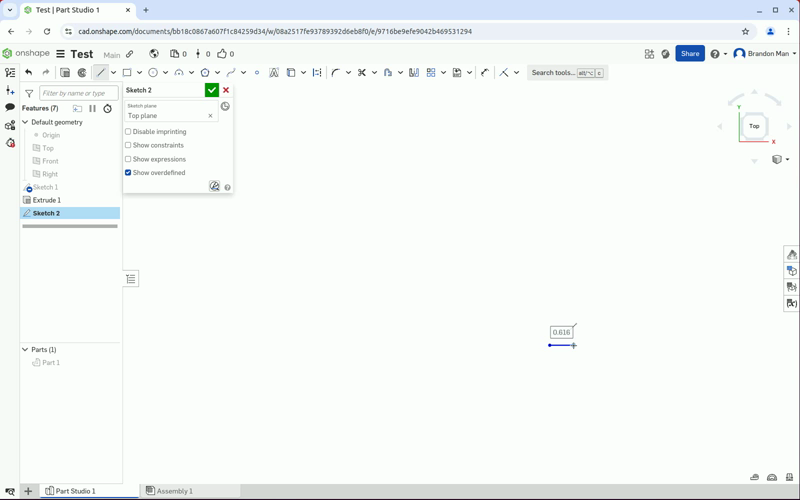
scroll(-6)
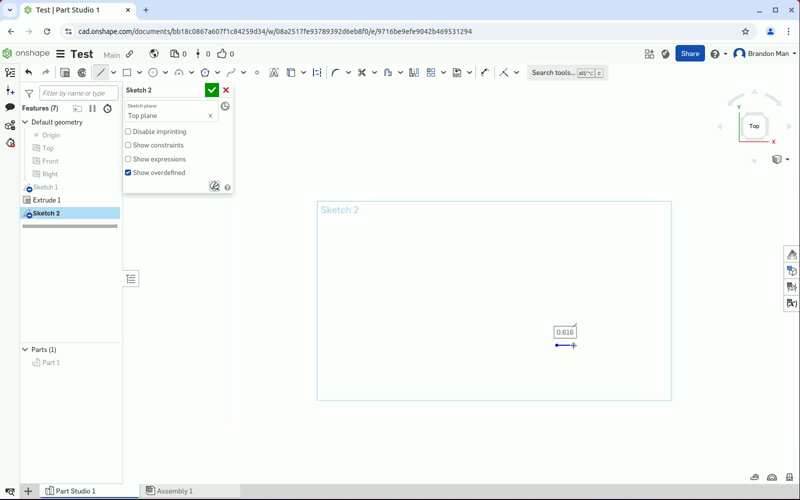
scroll(-6)
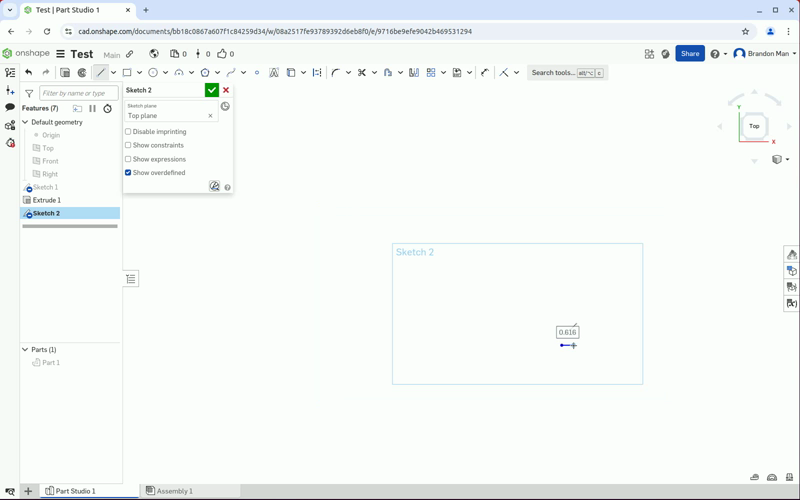
scroll(-6)
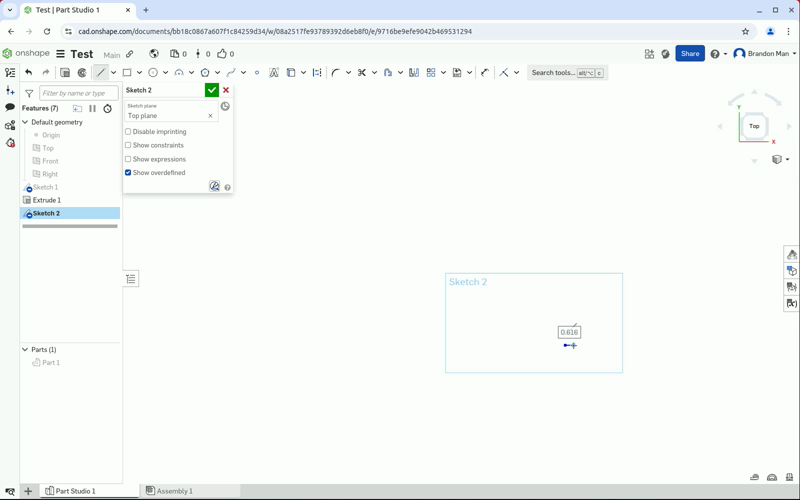
scroll(-6)
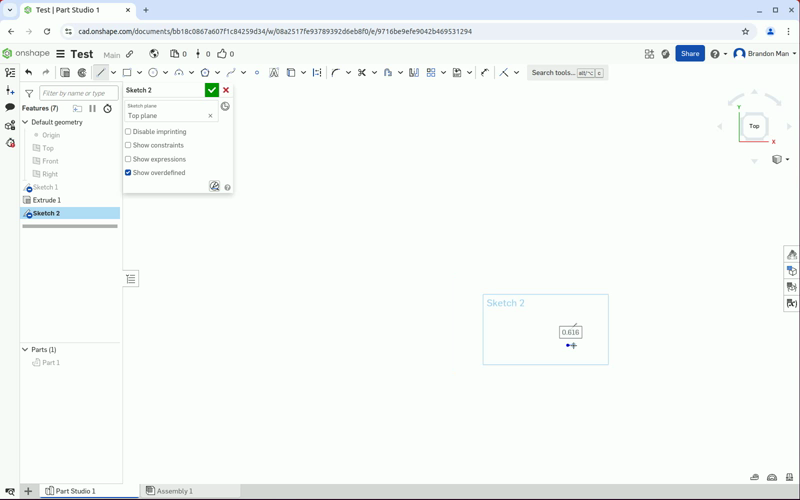
scroll(-6)
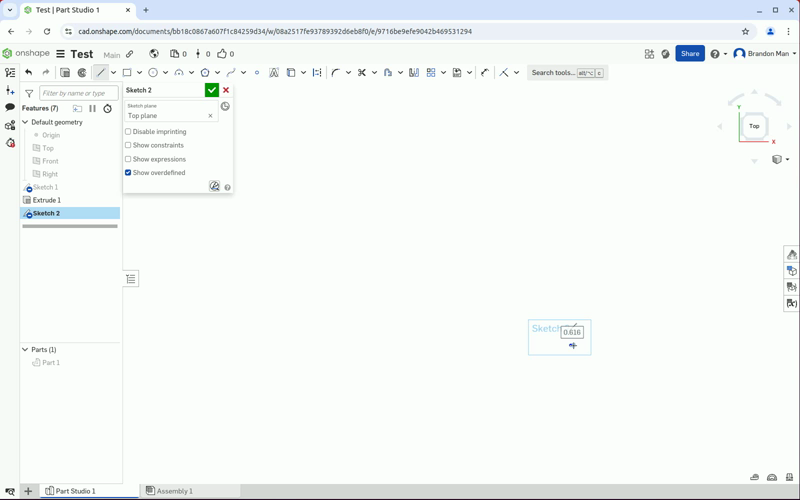
key_up(shift)
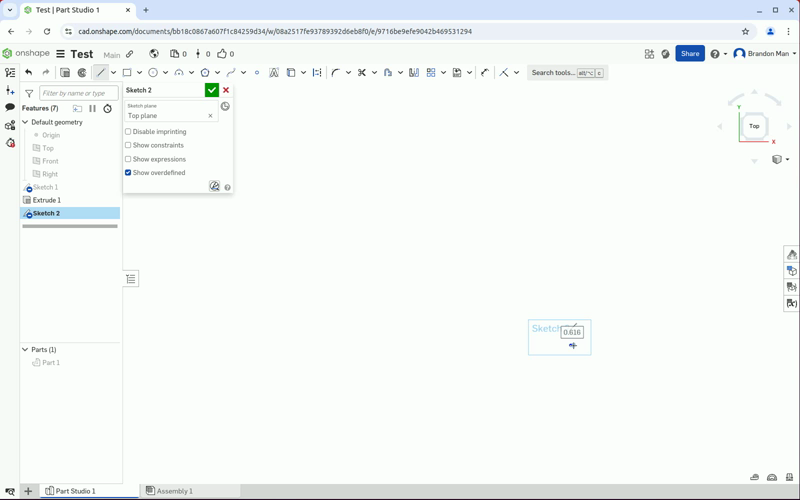
key_down(shift)
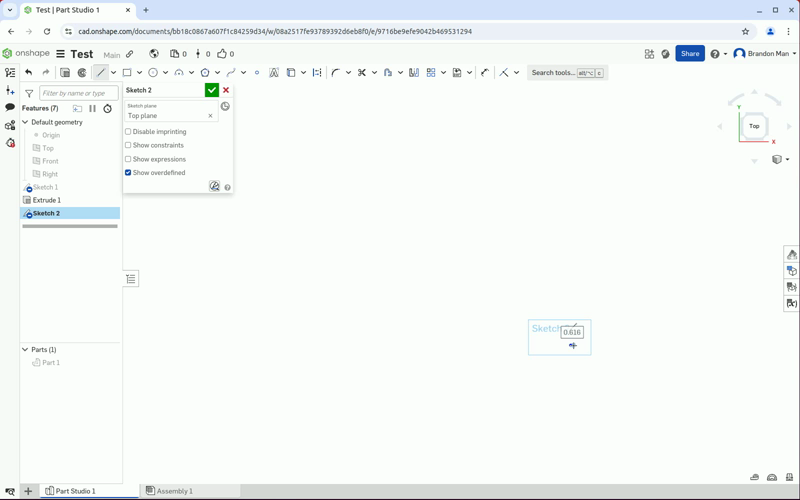
mouse_move(589, 345)
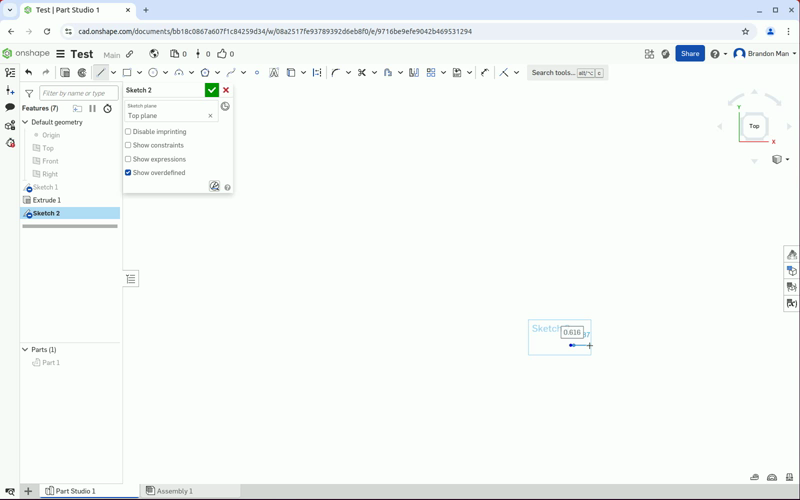
mouse_move(573, 341)
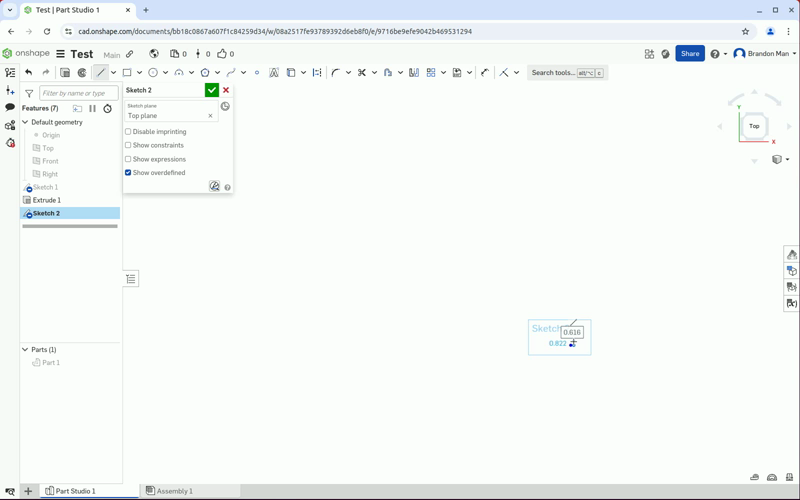
scroll(6)
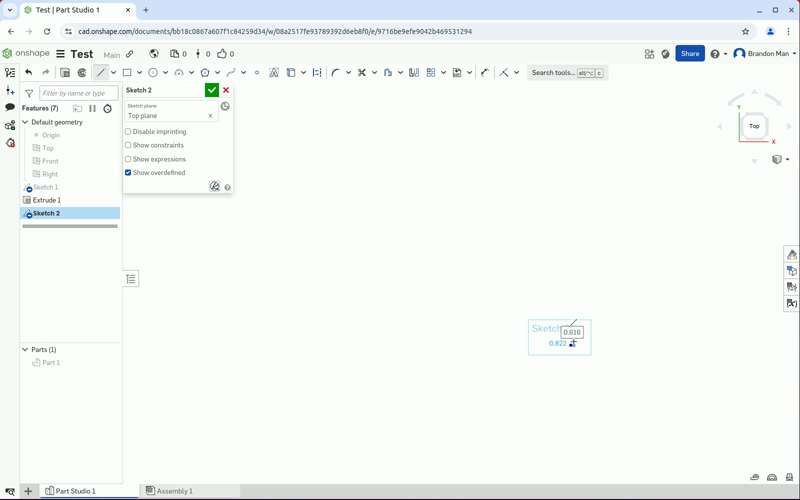
scroll(6)
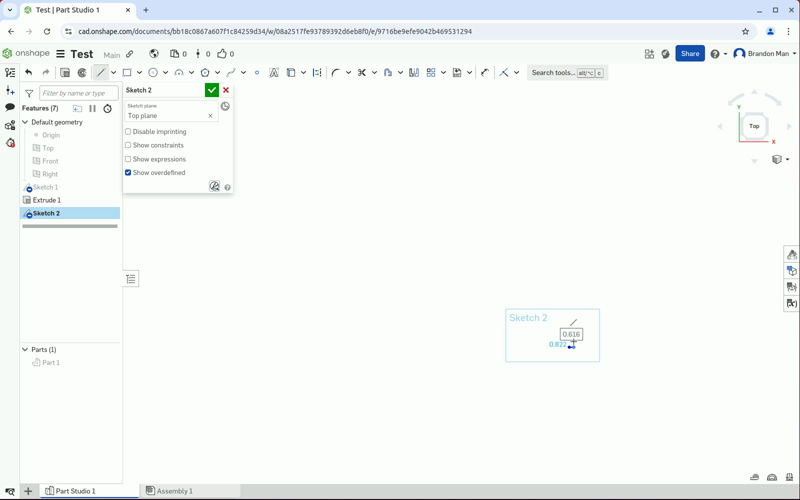
scroll(6)
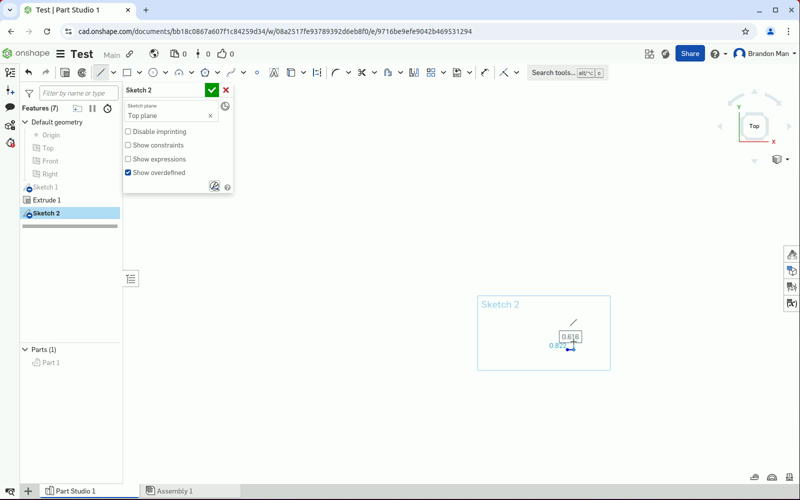
scroll(6)
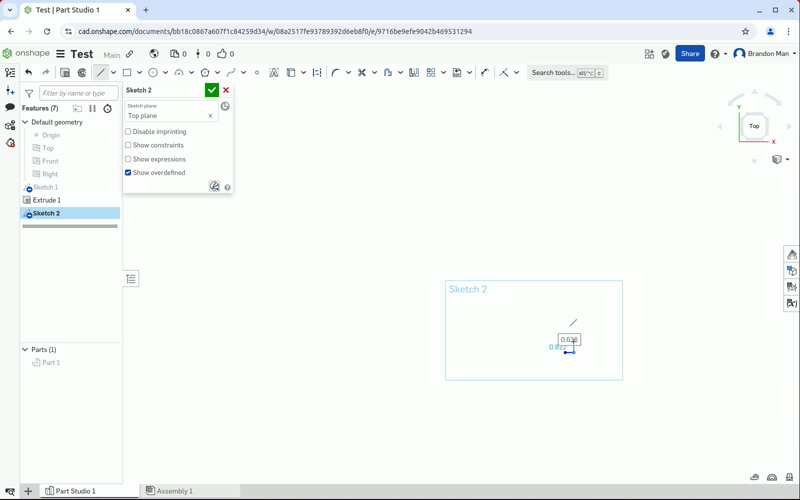
scroll(6)
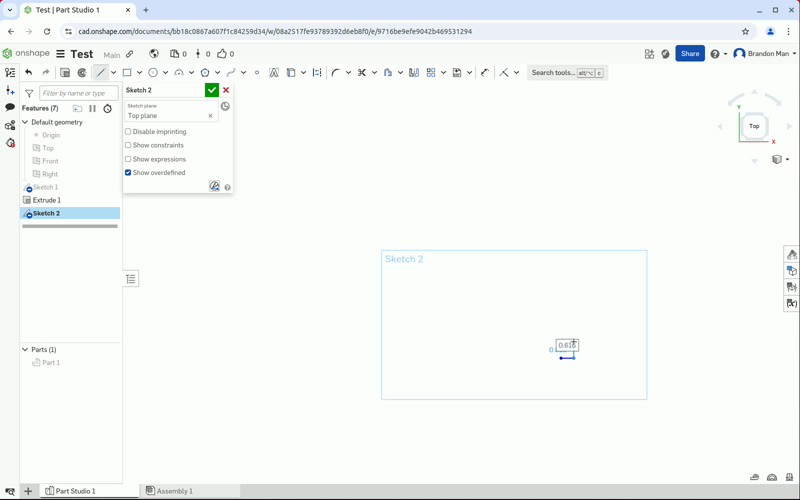
scroll(6)
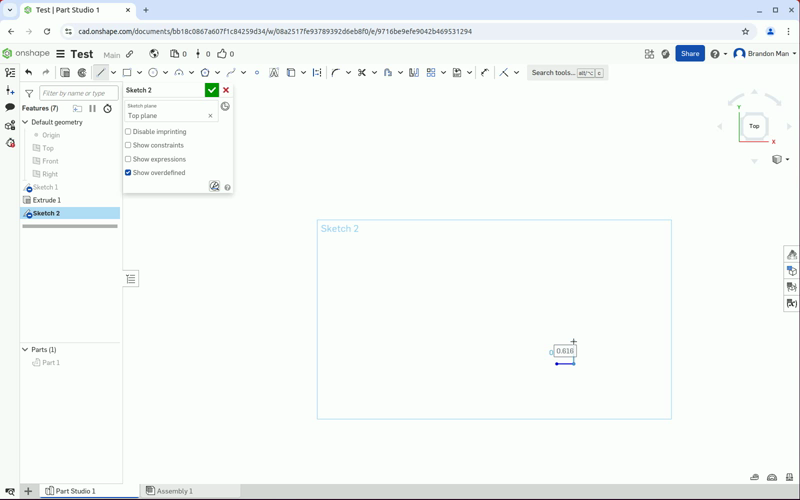
scroll(6)
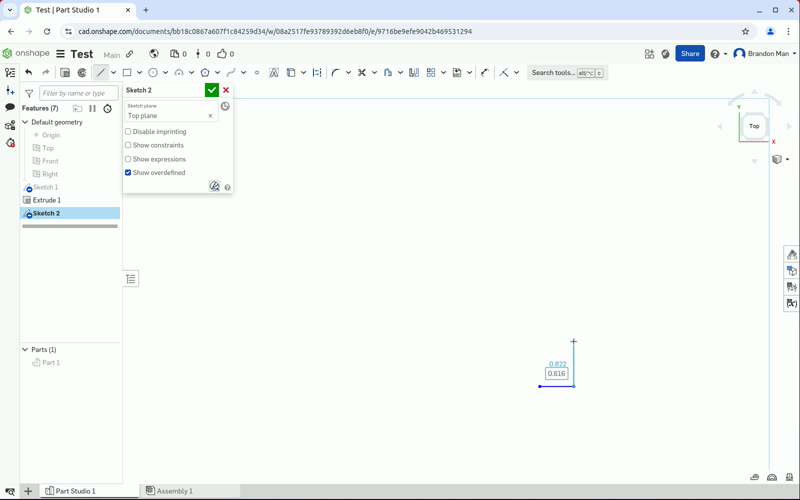
click(573, 341)
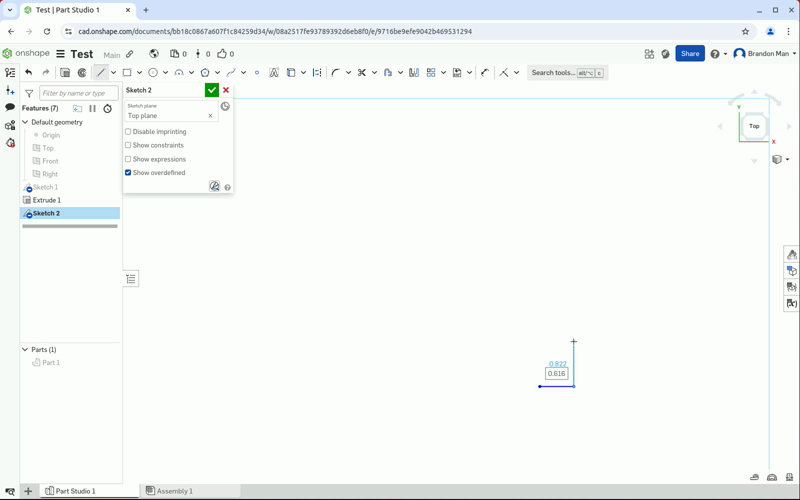
scroll(-6)
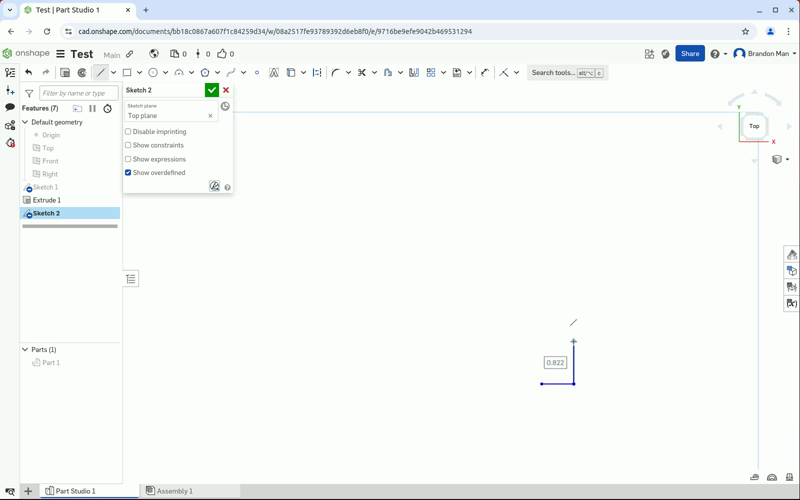
scroll(-6)
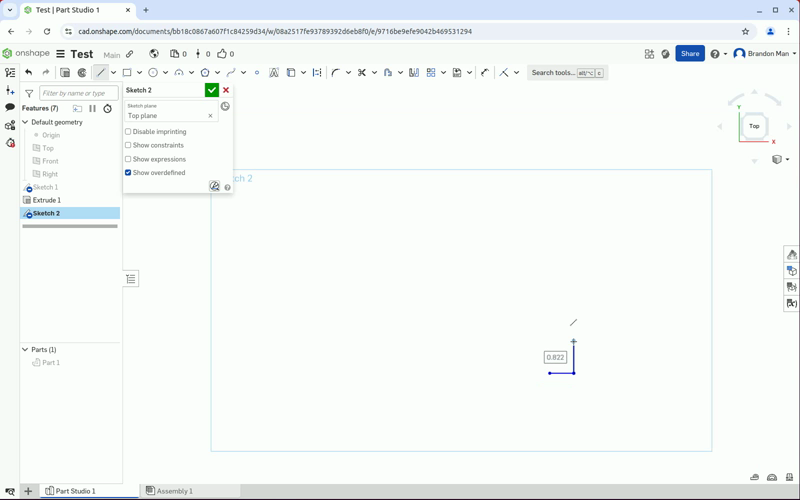
scroll(-6)
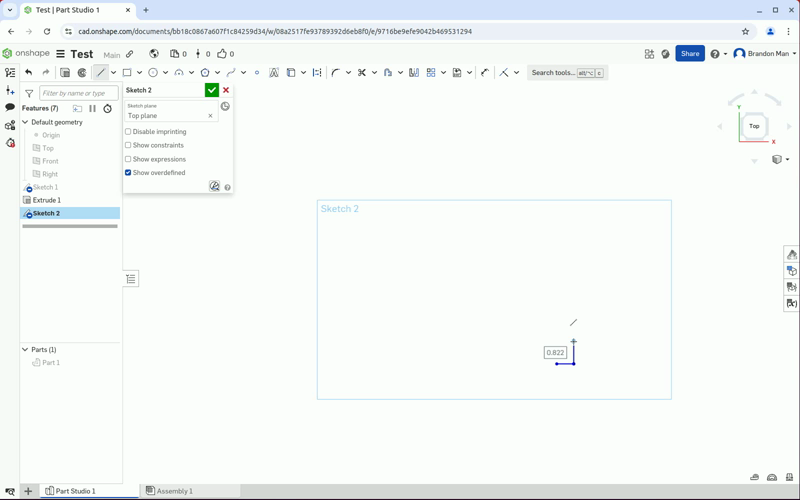
scroll(-6)
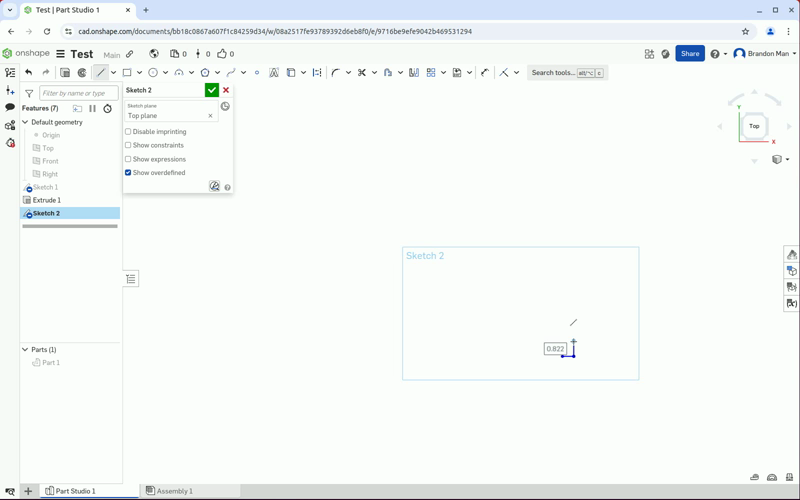
scroll(-6)
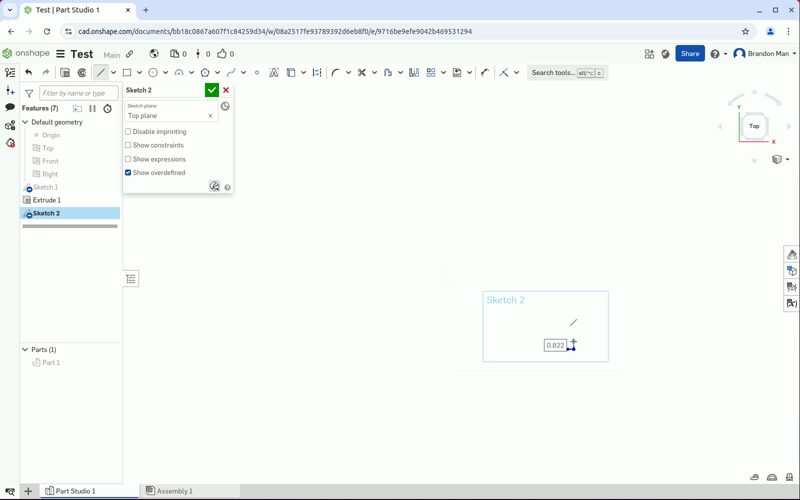
scroll(-6)
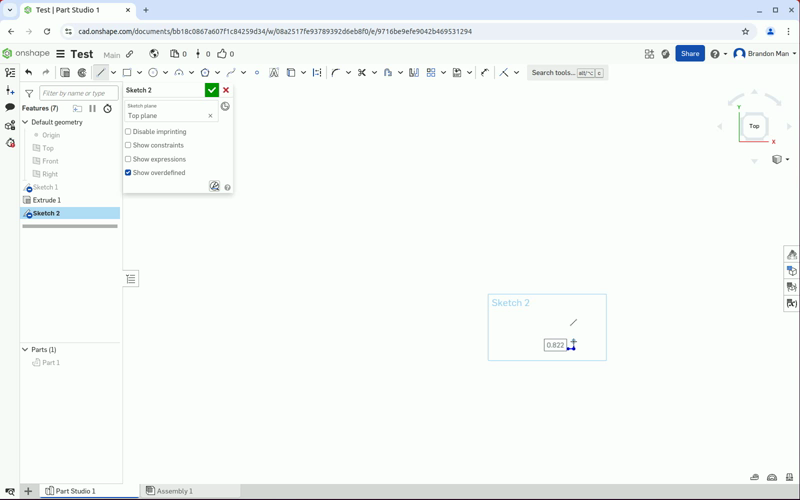
scroll(-6)
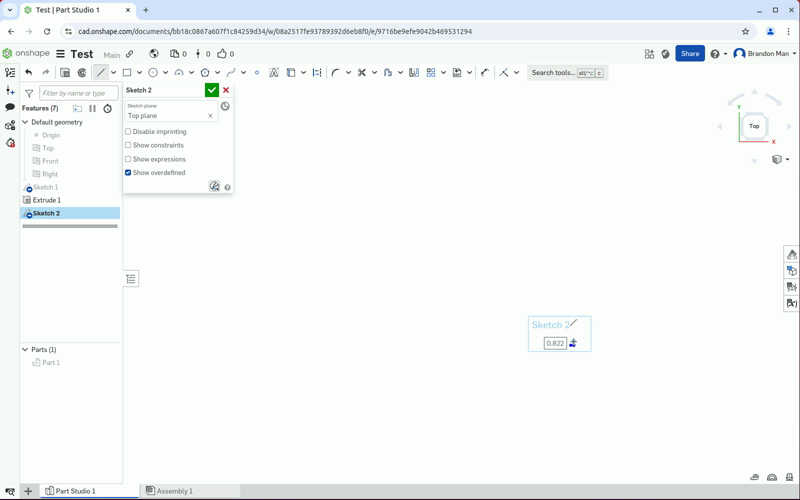
key_up(shift)
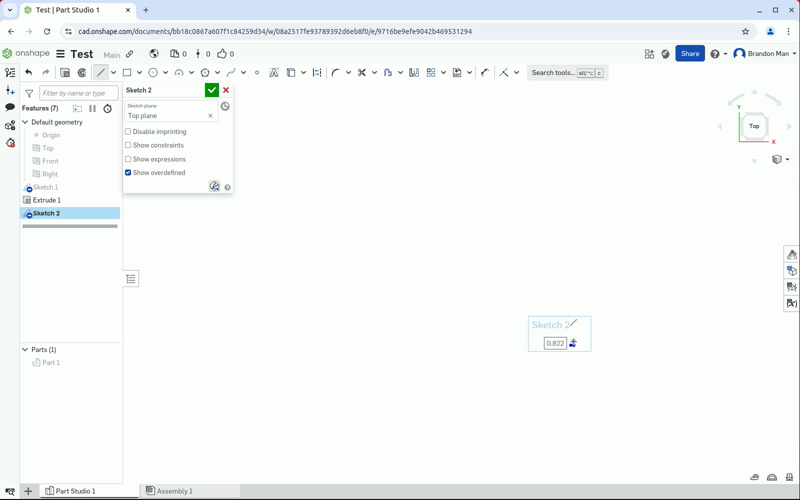
key_down(shift)
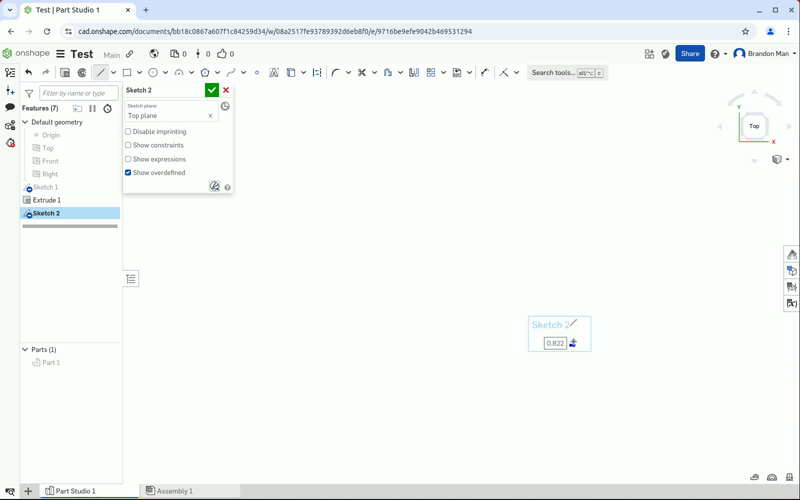
mouse_move(589, 341)
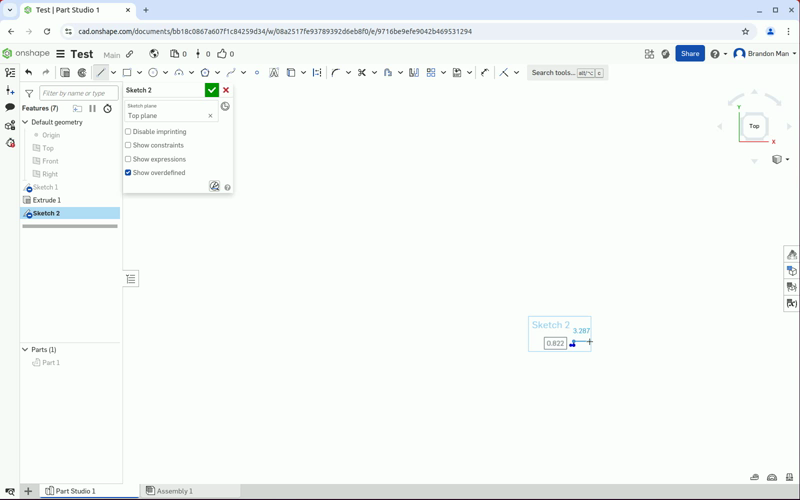
mouse_move(570, 341)
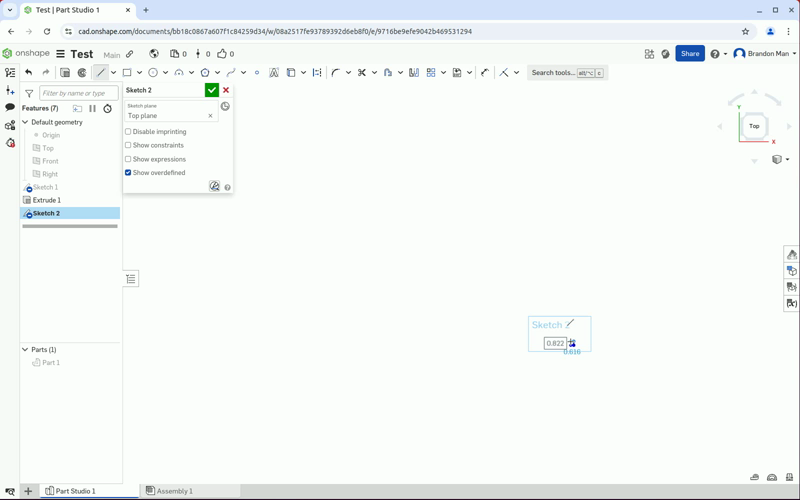
scroll(6)
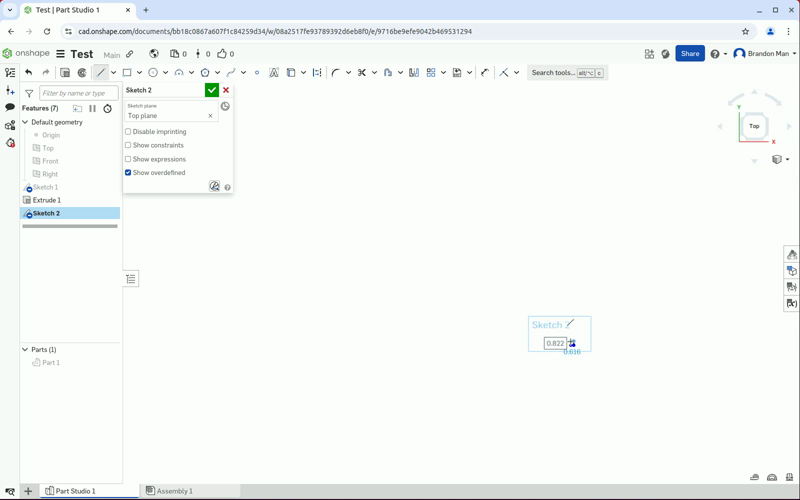
scroll(6)
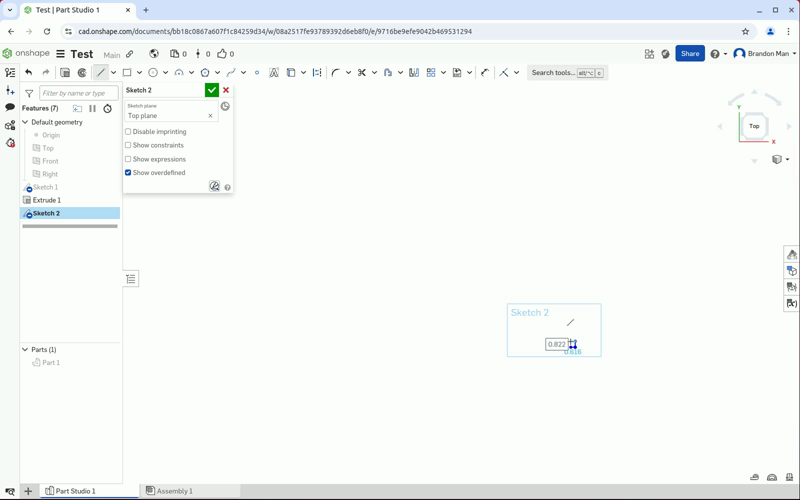
scroll(6)
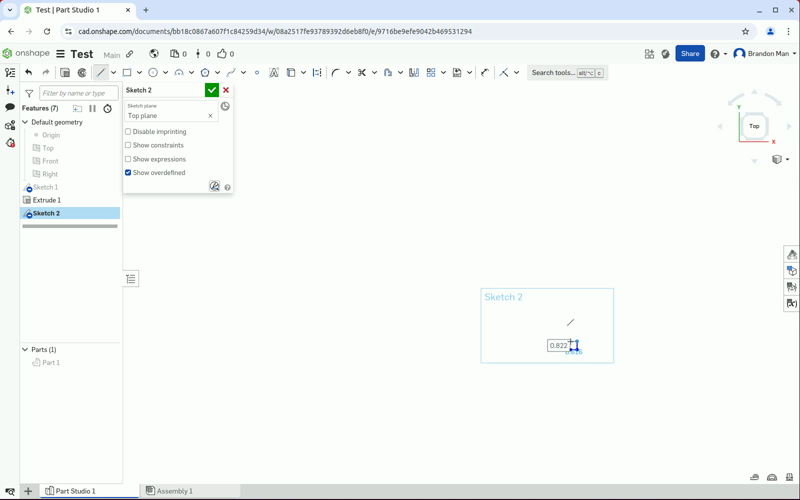
scroll(6)
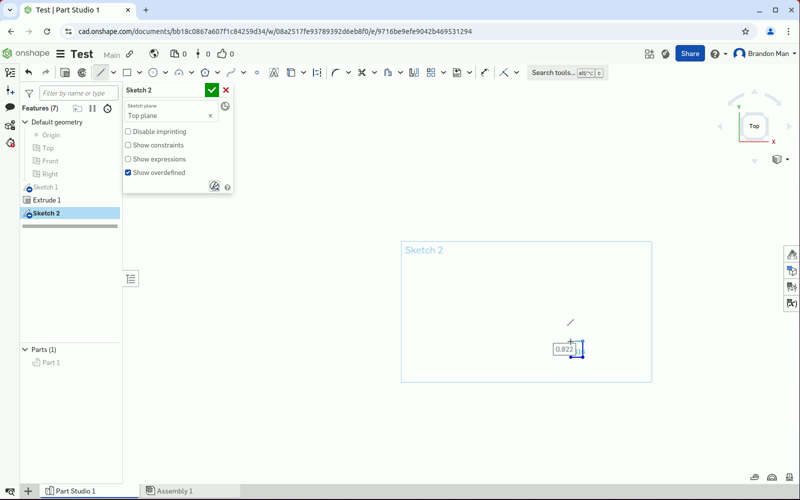
scroll(6)
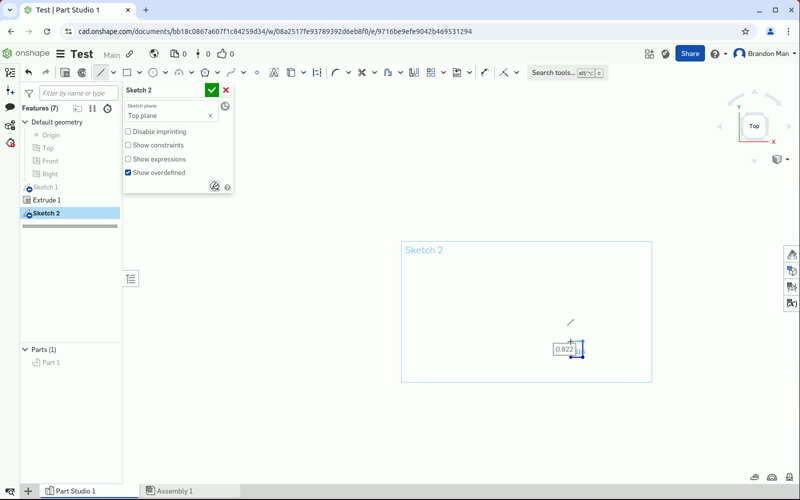
scroll(6)
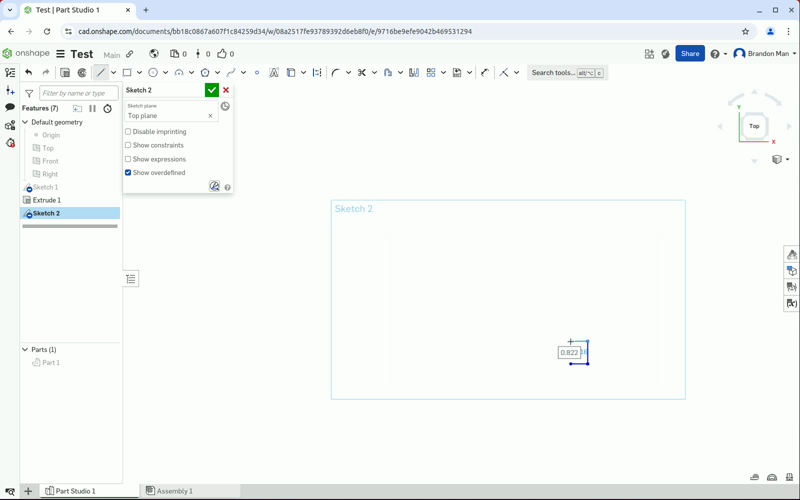
scroll(6)
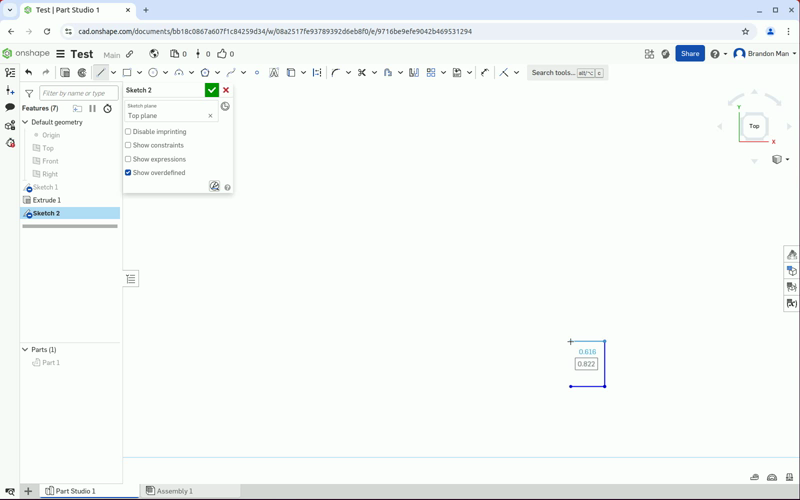
click(570, 341)
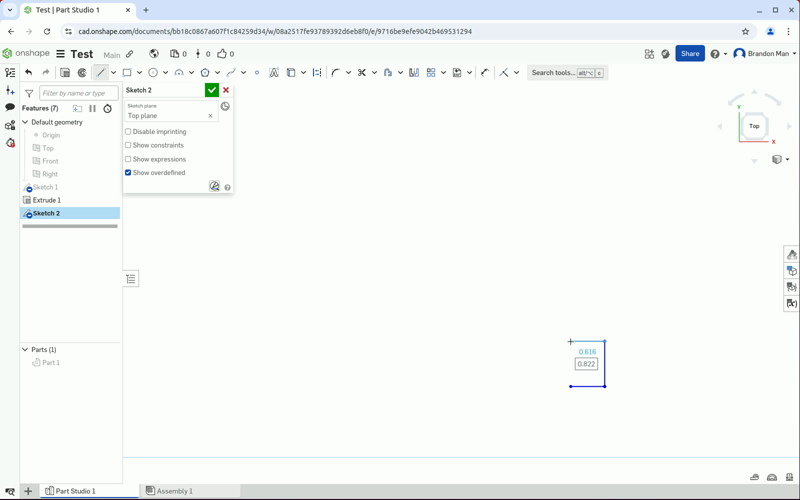
scroll(-6)
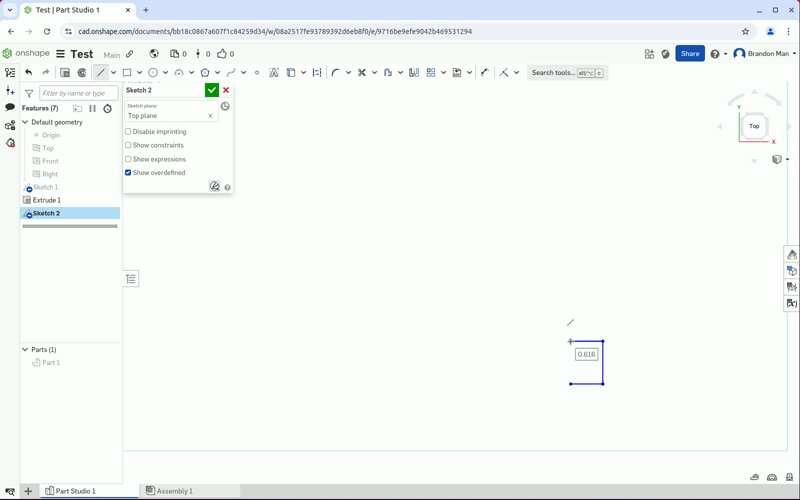
scroll(-6)
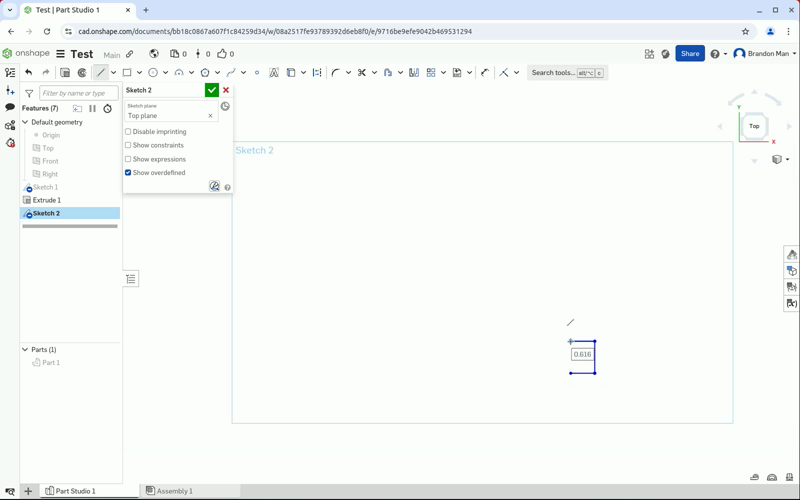
scroll(-6)
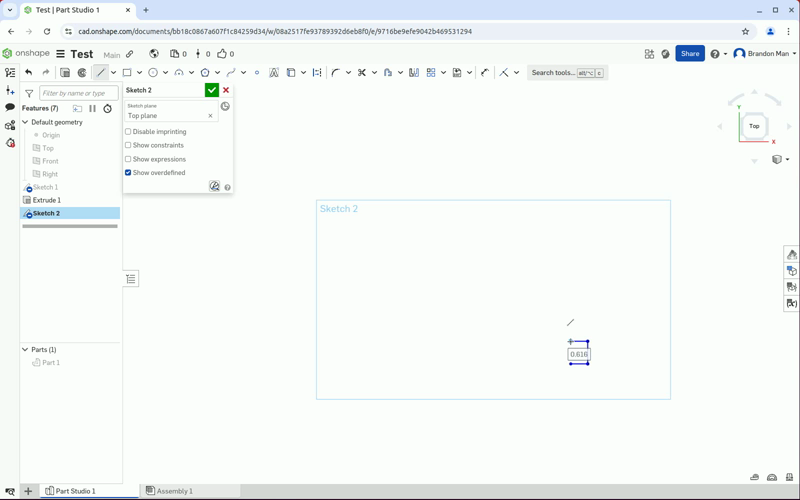
scroll(-6)
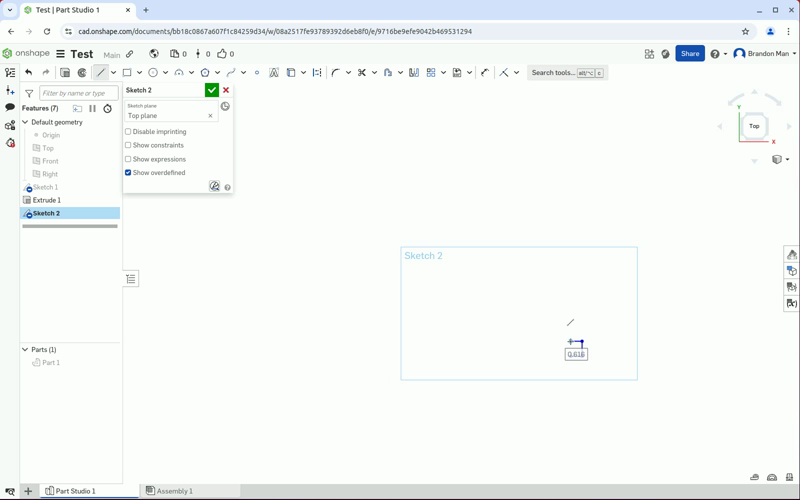
scroll(-6)
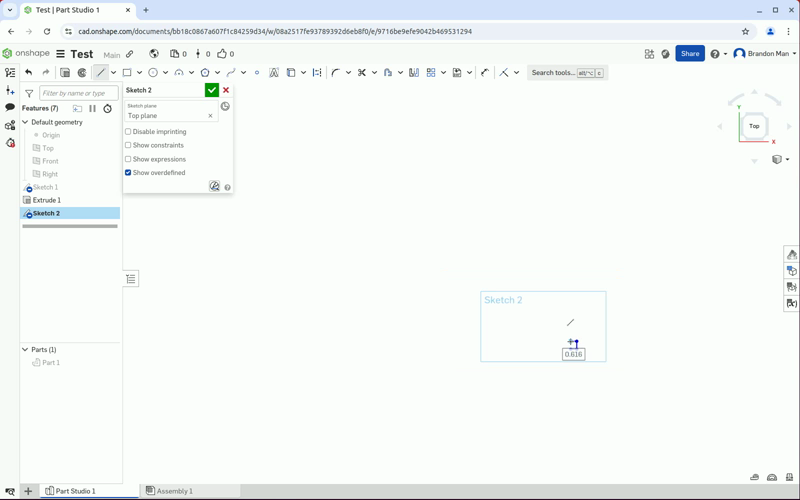
scroll(-6)
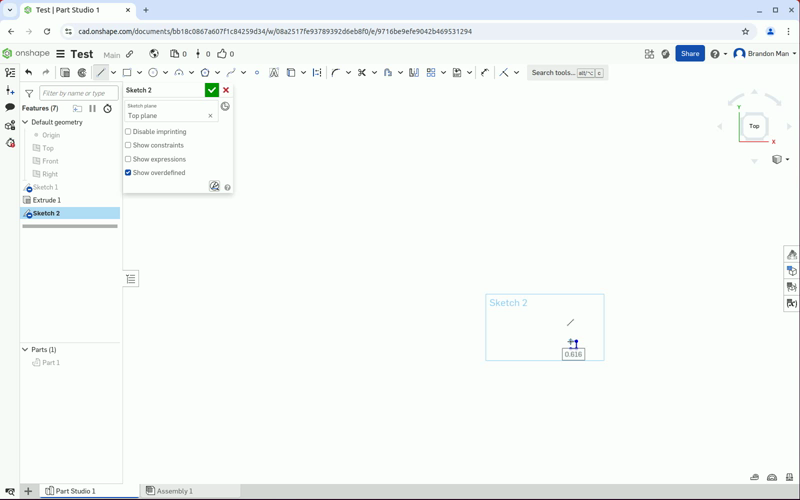
scroll(-6)
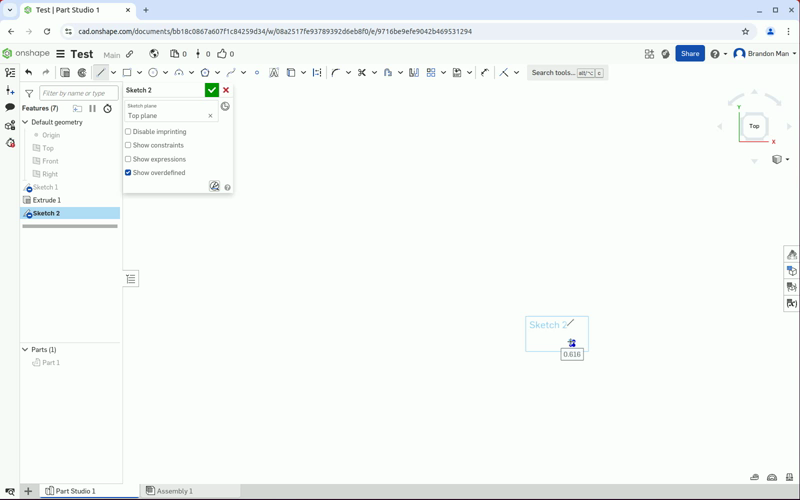
key_up(shift)
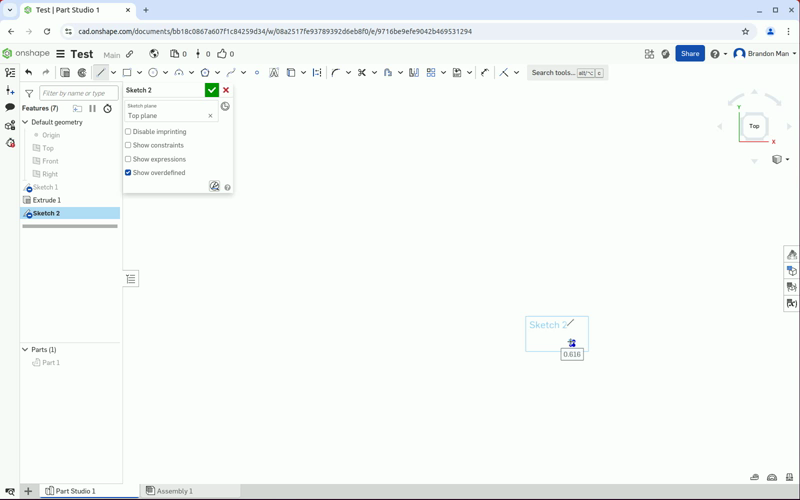
mouse_move(589, 341)
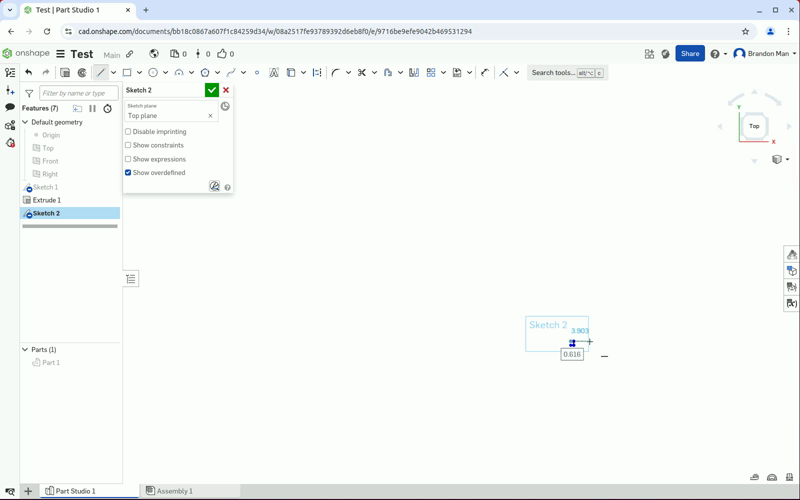
key_down(shift)
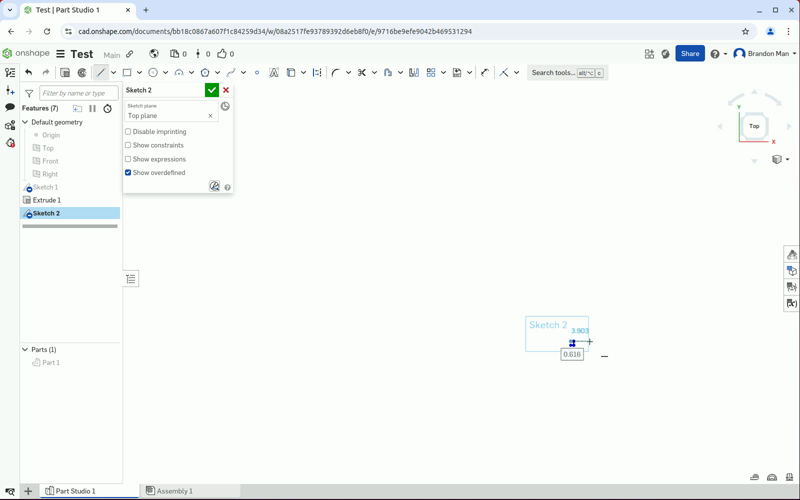
mouse_move(570, 345)
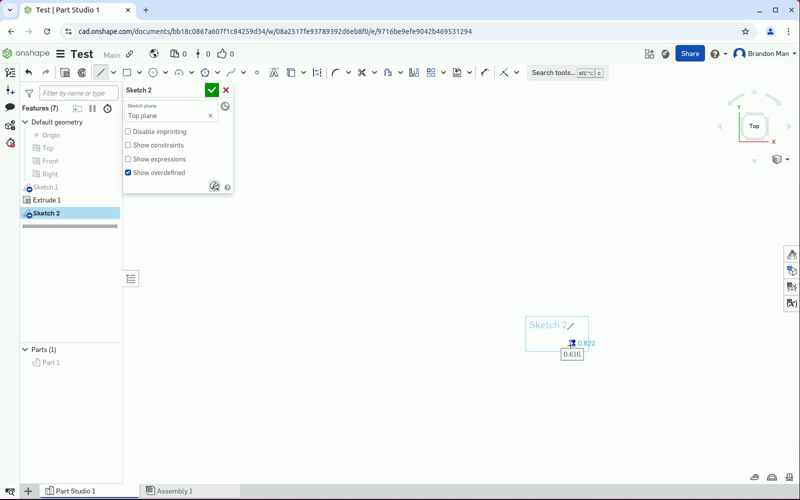
scroll(6)
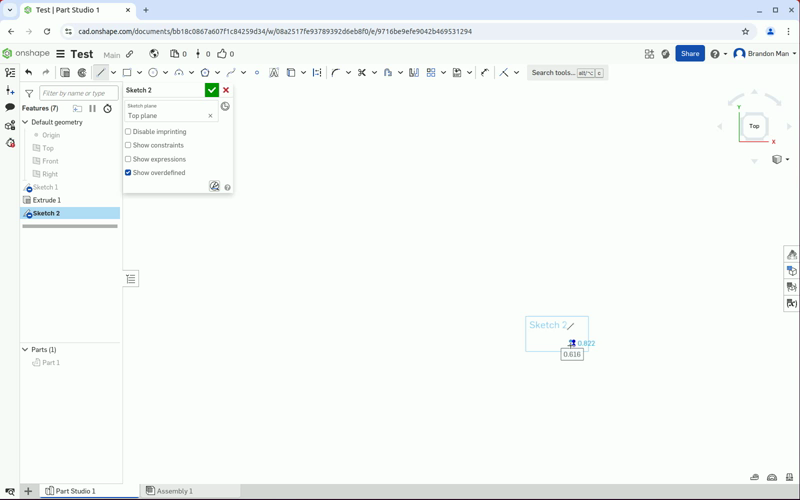
scroll(6)
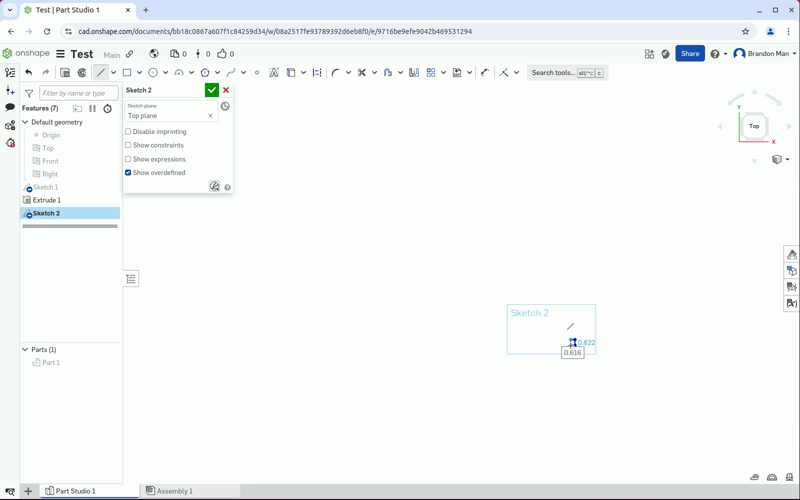
scroll(6)
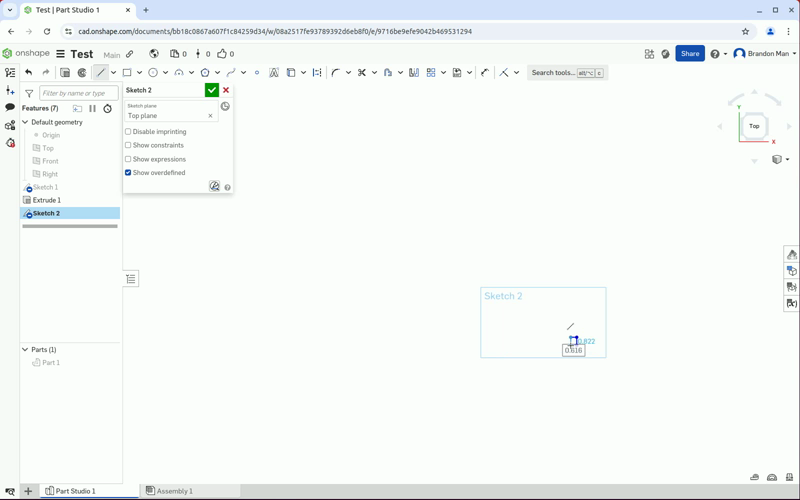
scroll(6)
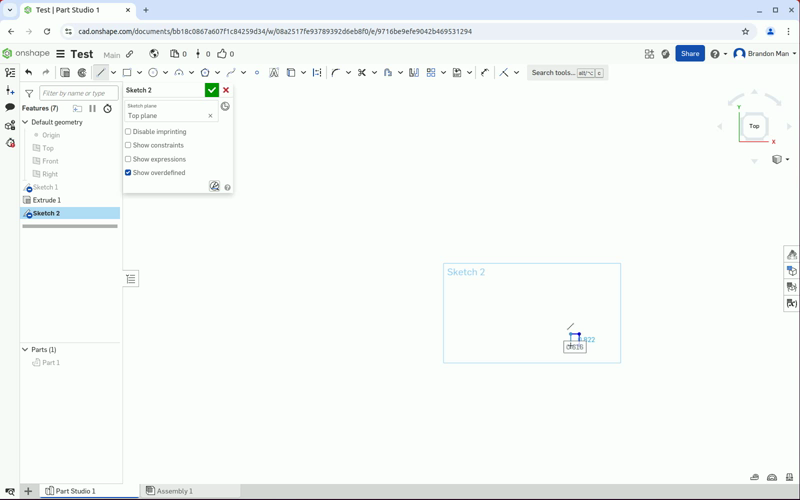
scroll(6)
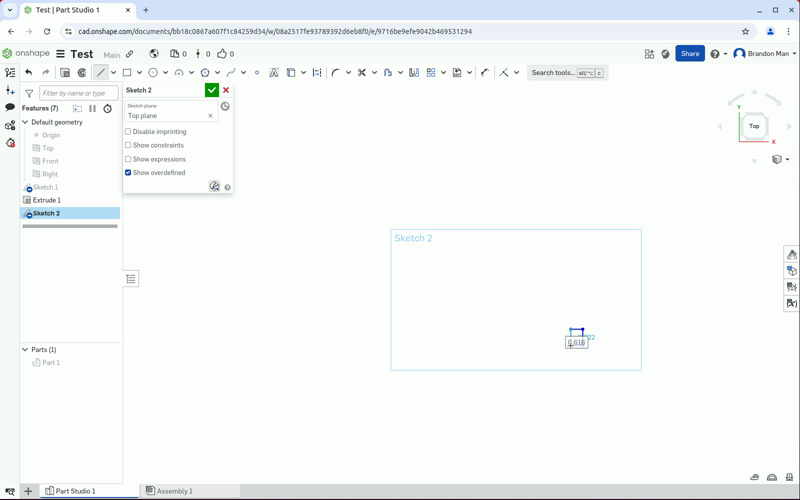
scroll(6)
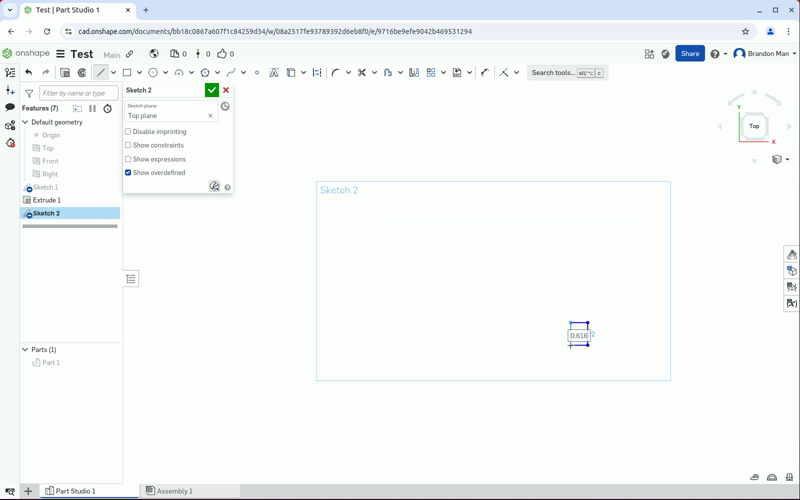
scroll(6)
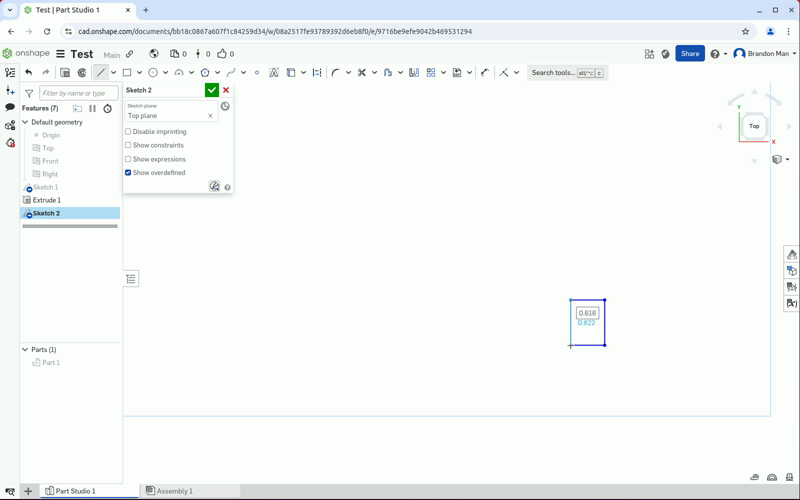
key_up(shift)
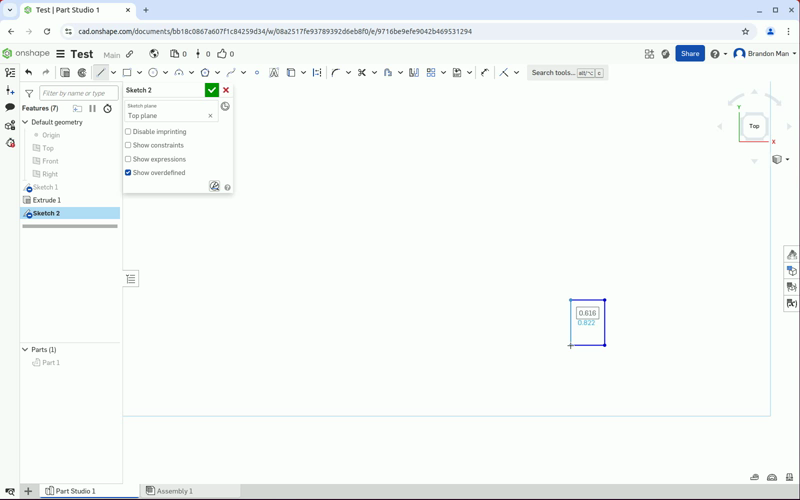
click(570, 345)
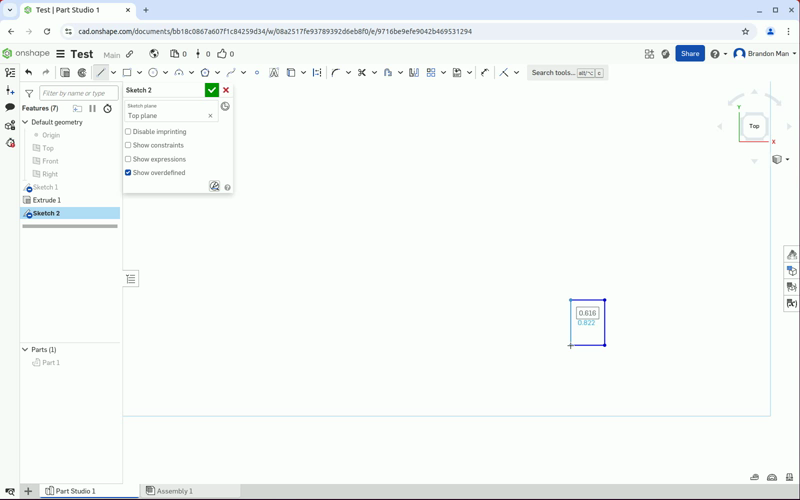
scroll(-6)
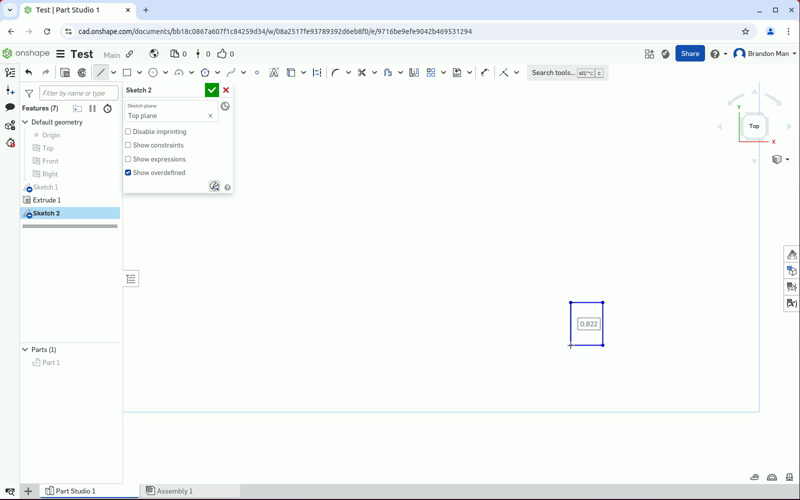
scroll(-6)
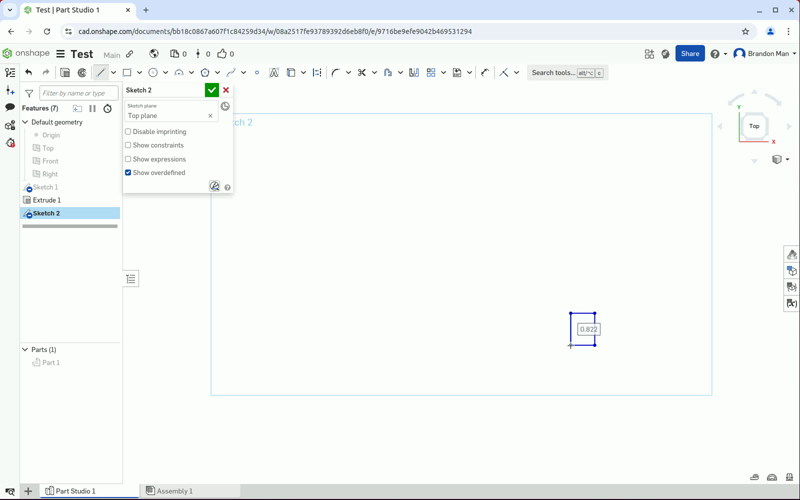
scroll(-6)
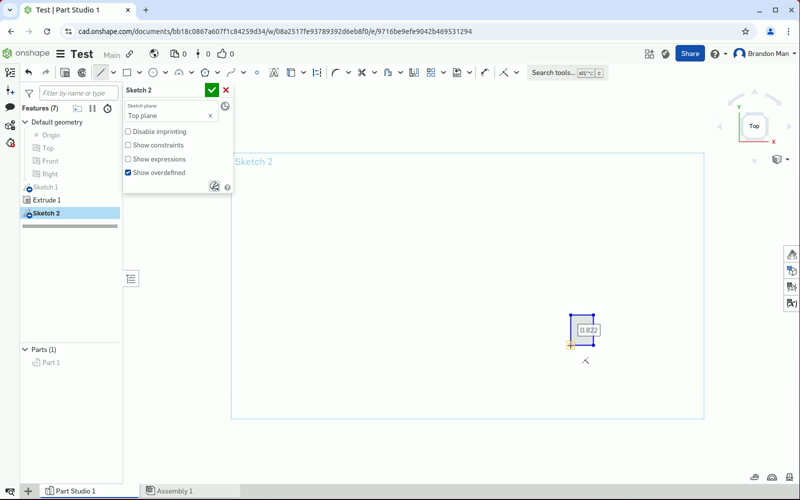
scroll(-6)
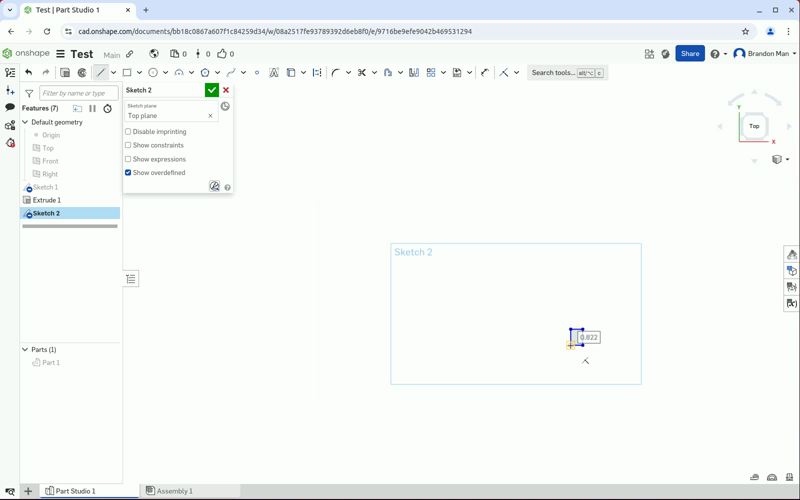
scroll(-6)
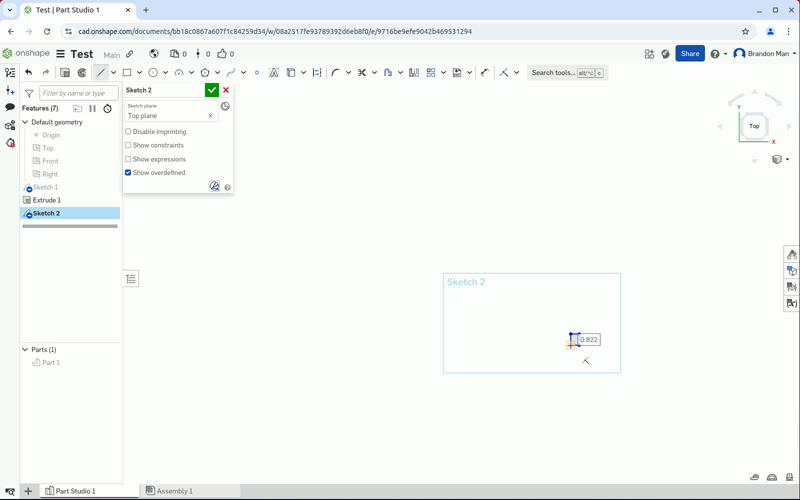
scroll(-6)
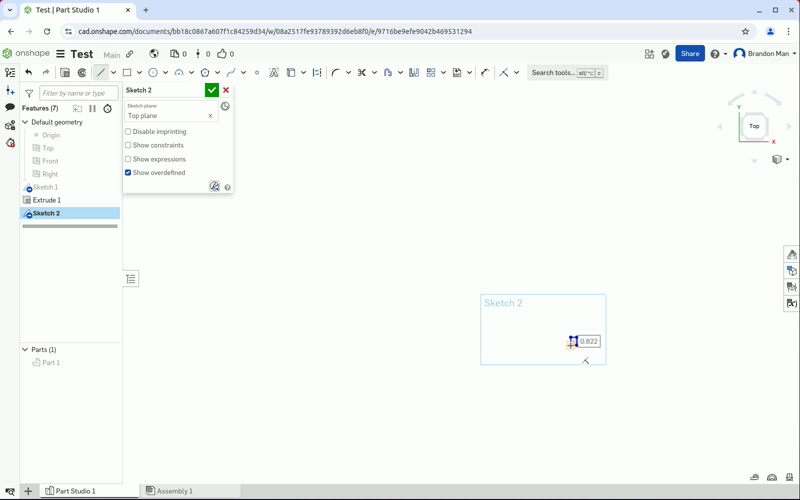
scroll(-6)
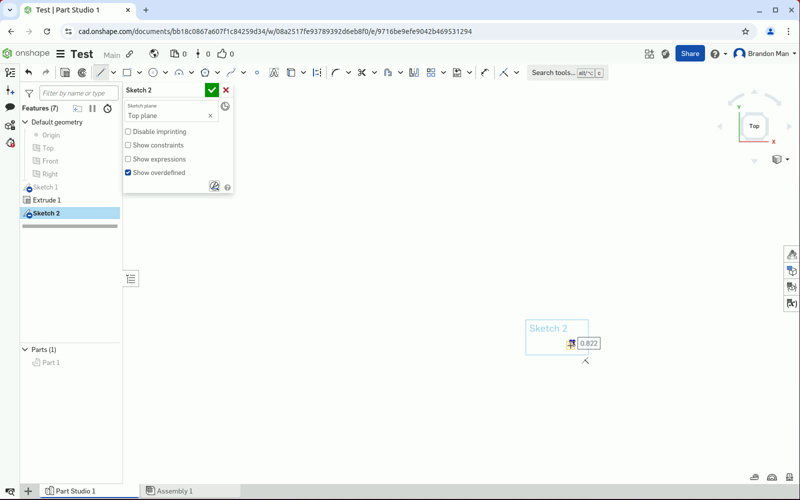
key(esc)
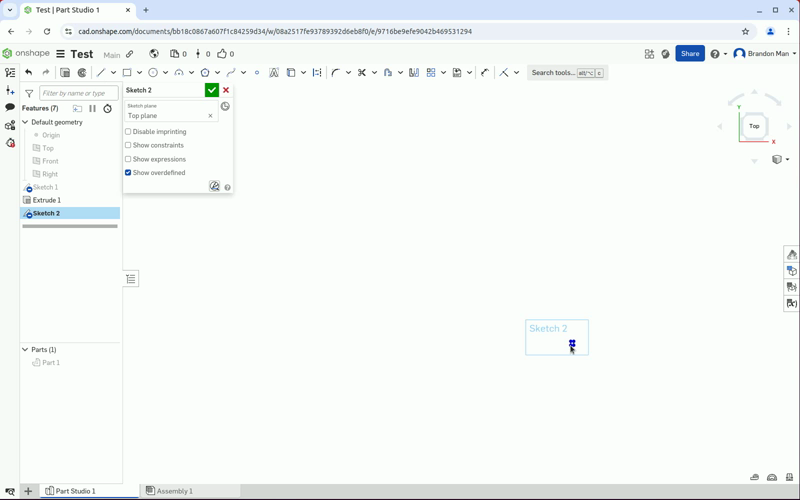
mouse_move(572, 344)
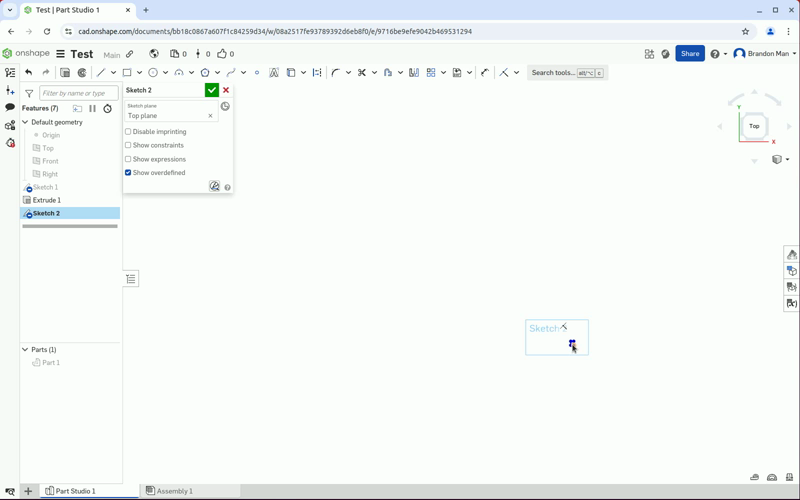
scroll(6)
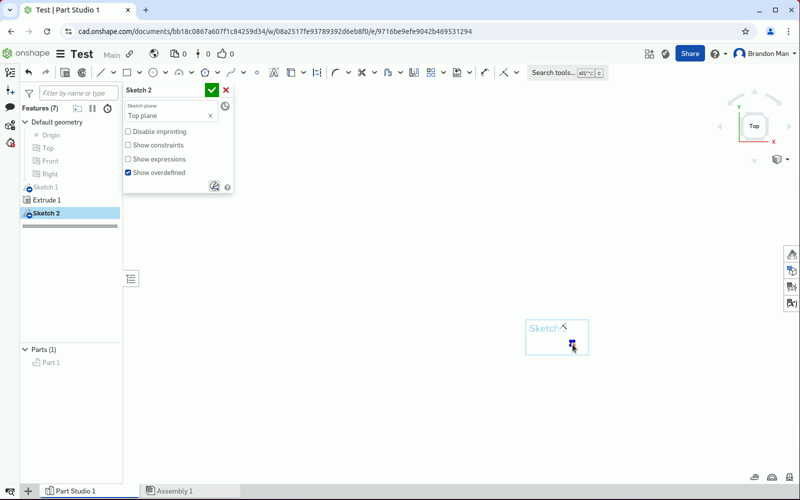
scroll(6)
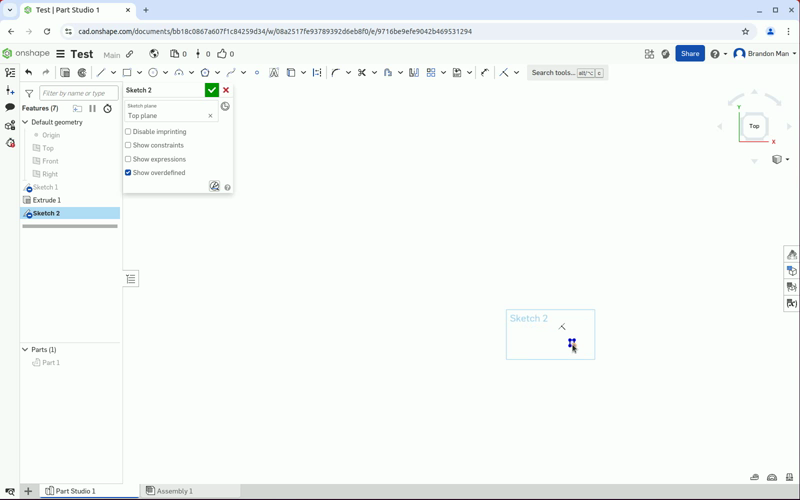
scroll(6)
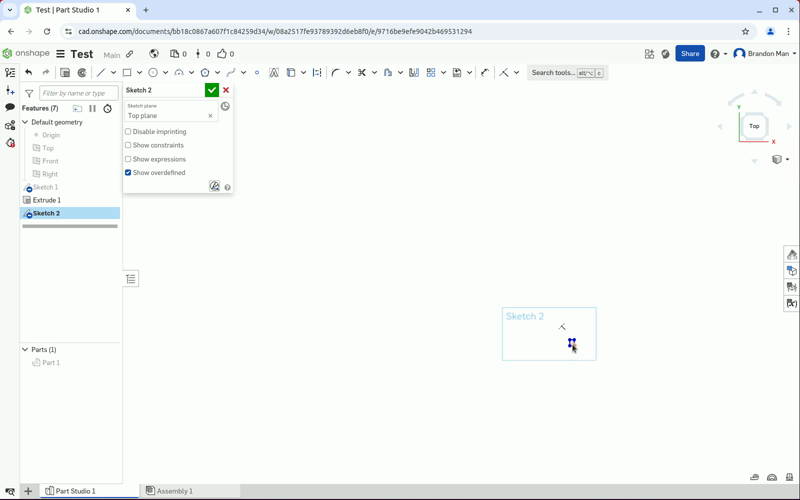
scroll(6)
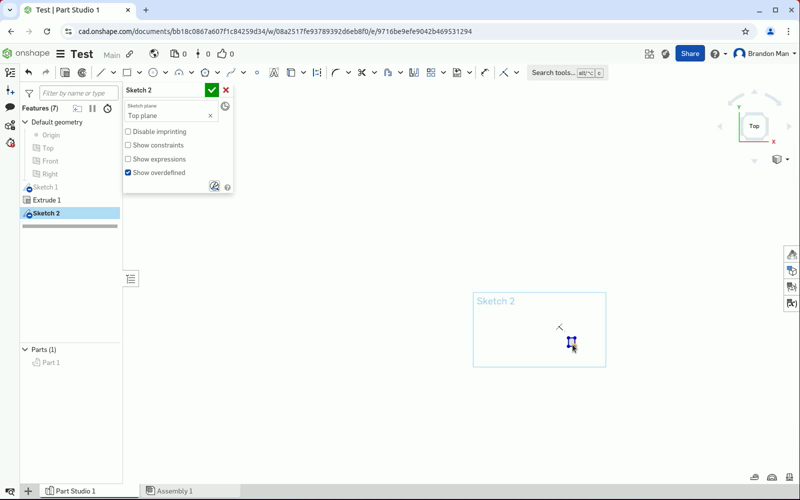
scroll(6)
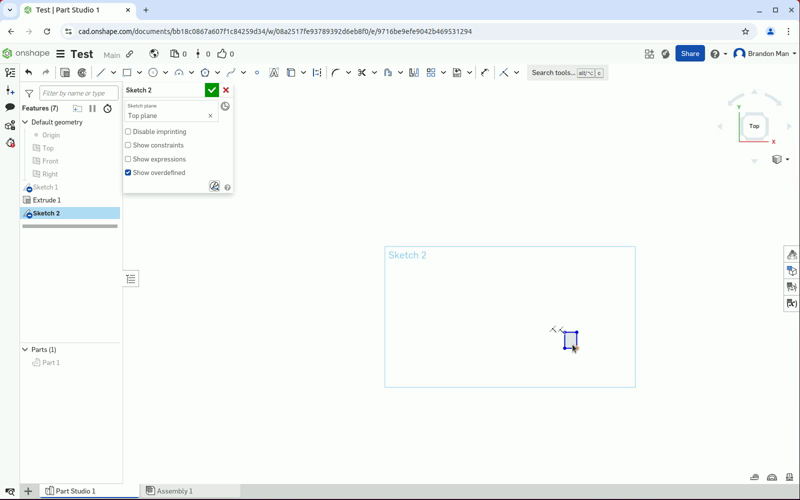
scroll(6)
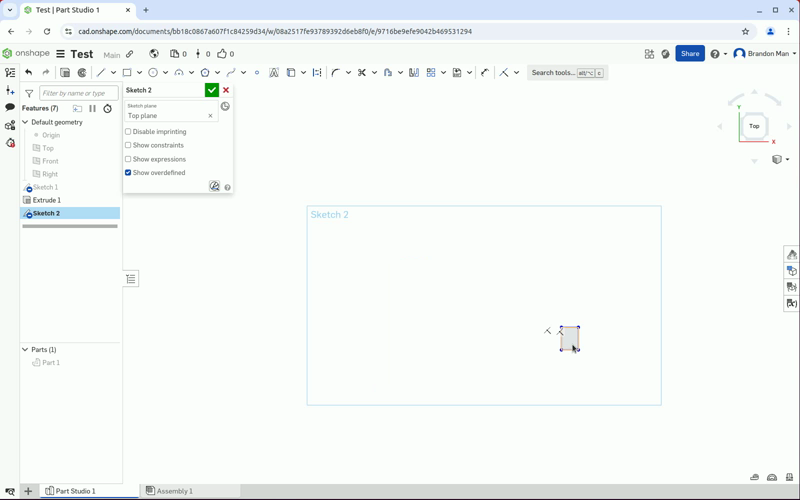
scroll(6)
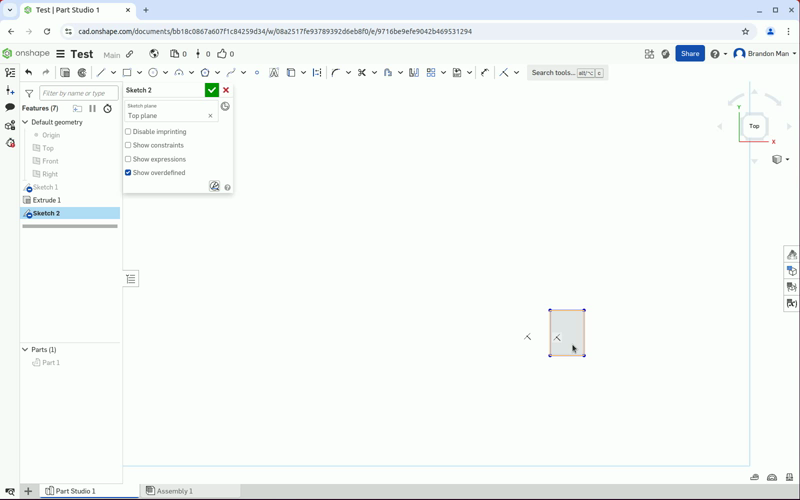
click(572, 344)
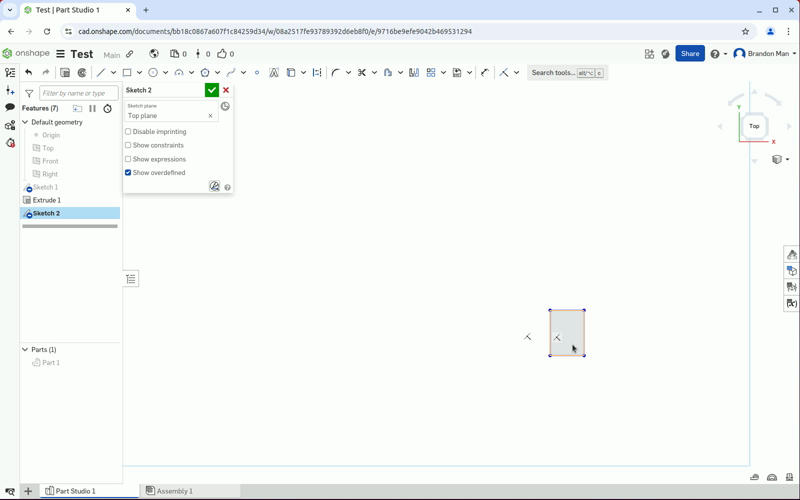
scroll(-6)
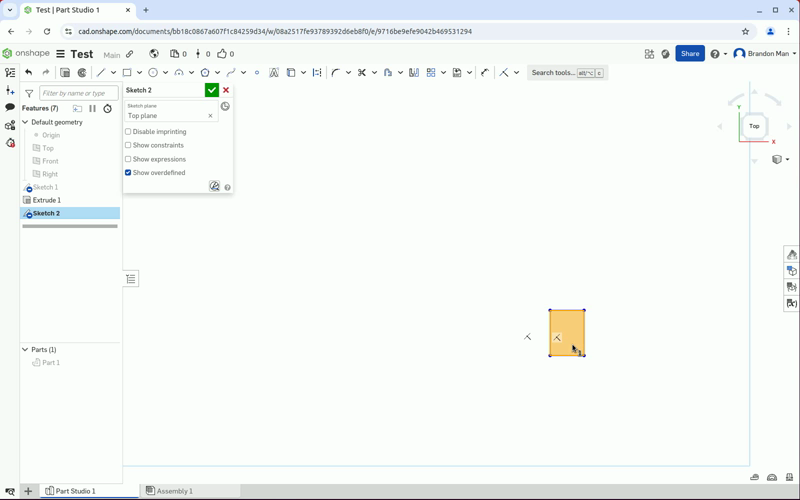
scroll(-6)
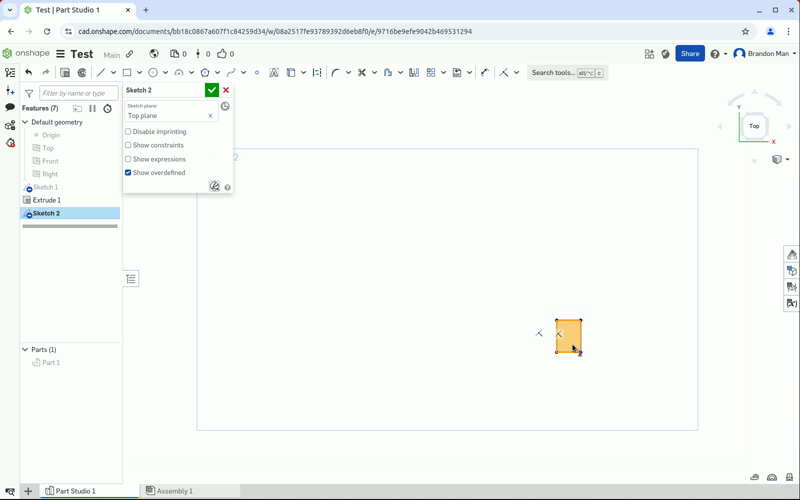
scroll(-6)
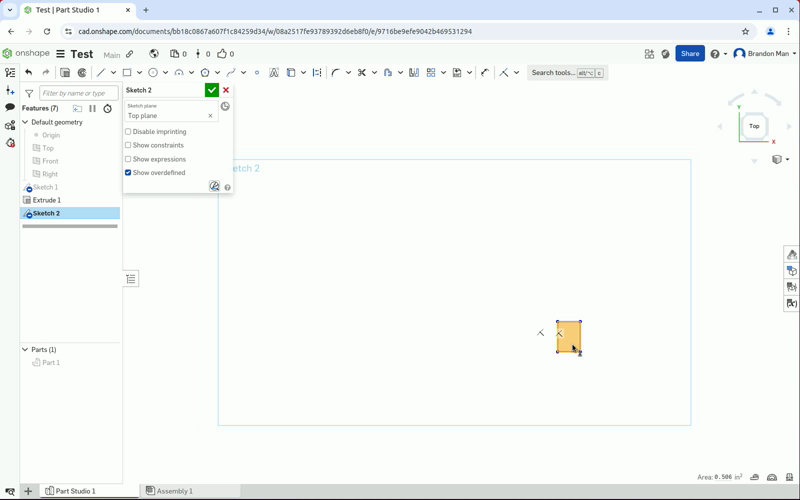
scroll(-6)
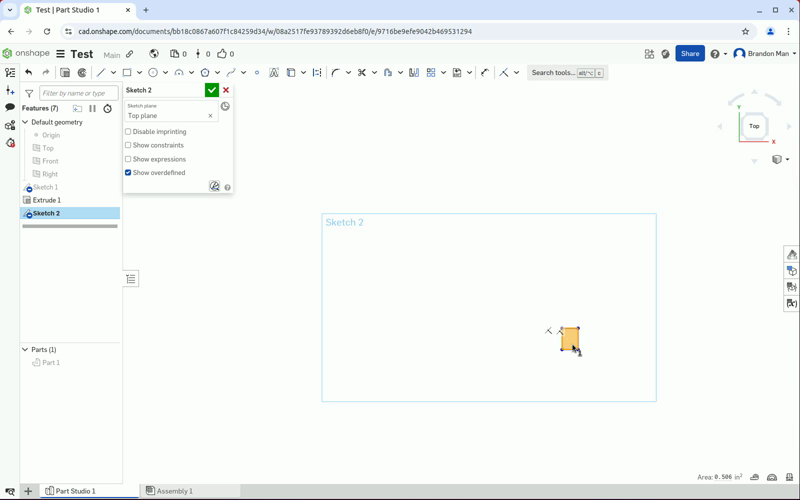
scroll(-6)
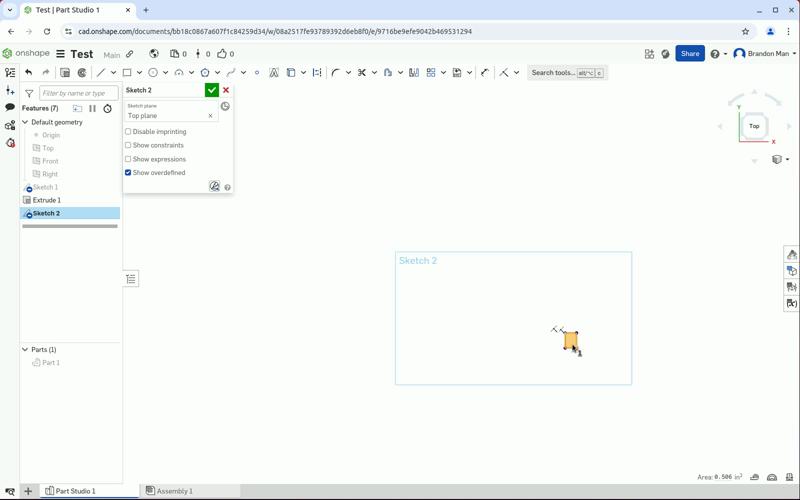
scroll(-6)
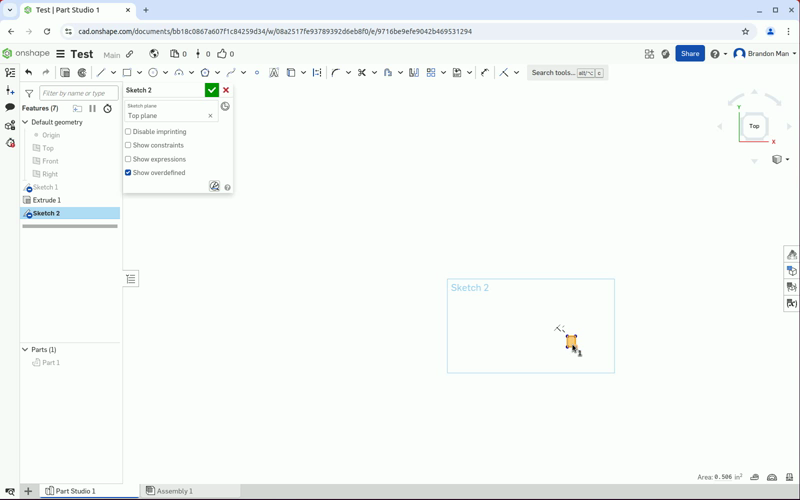
scroll(-6)
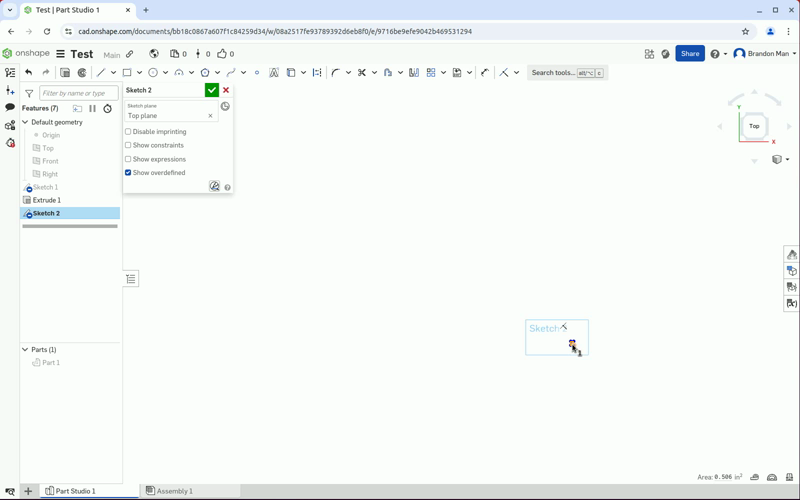
mouse_move(73, 352)
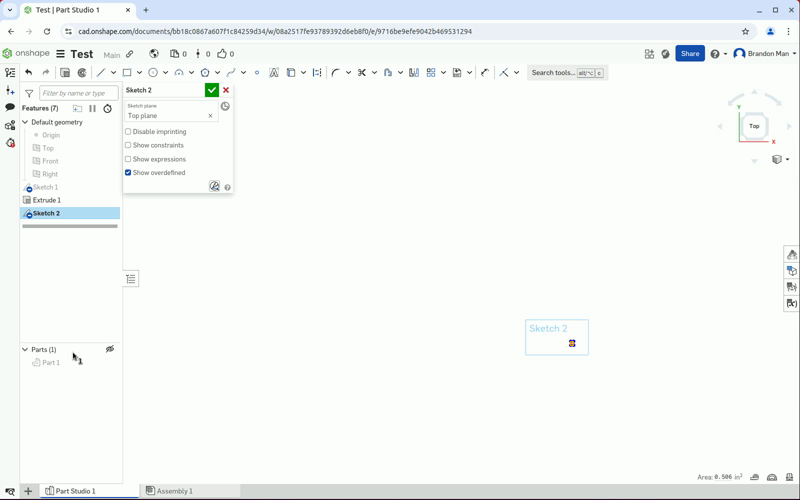
key(shift+y)
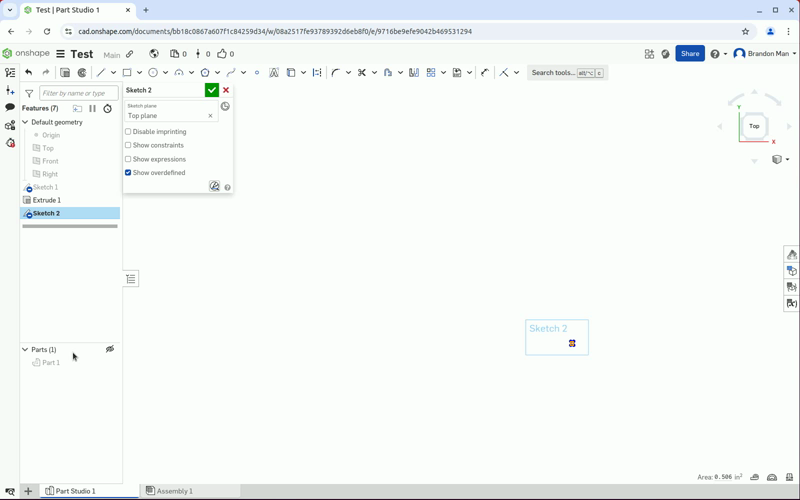
key(shift+e)
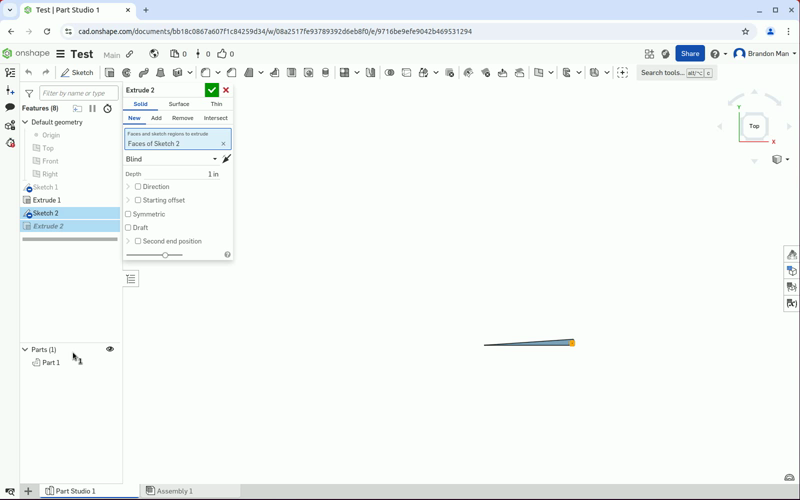
mouse_move(143, 106)
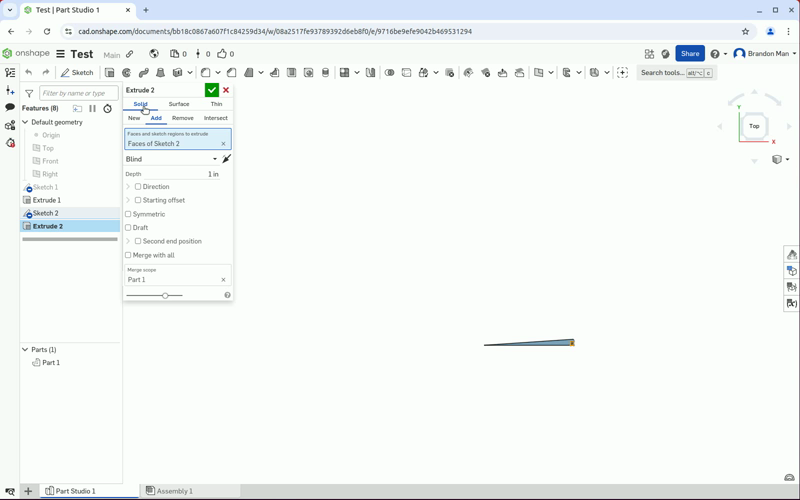
click(143, 106)
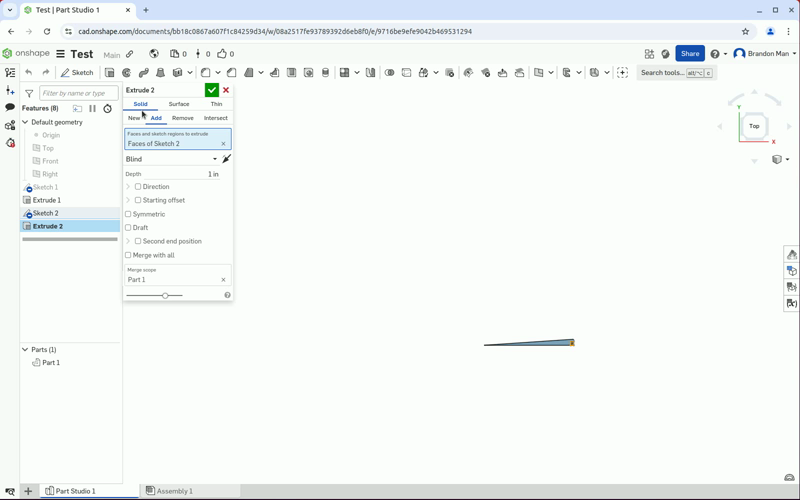
mouse_move(137, 120)
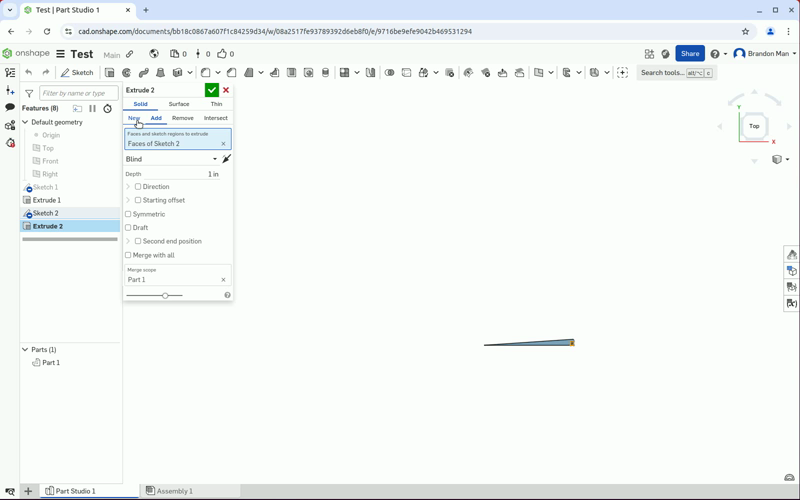
click(137, 120)
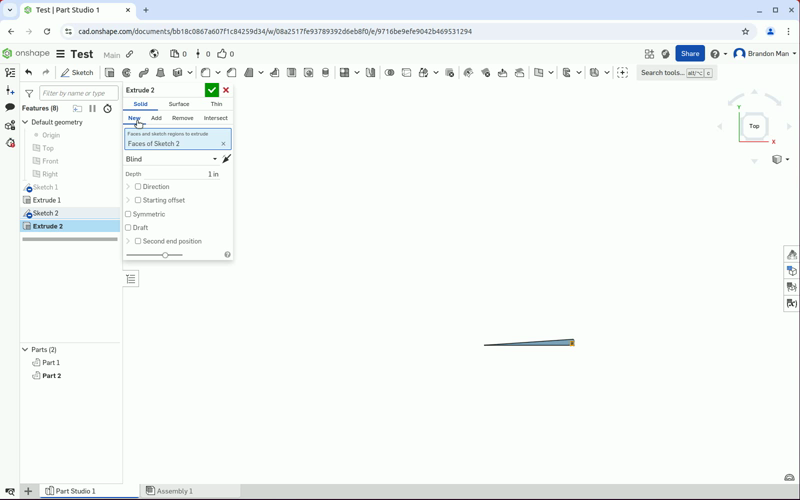
key(tab, 4)
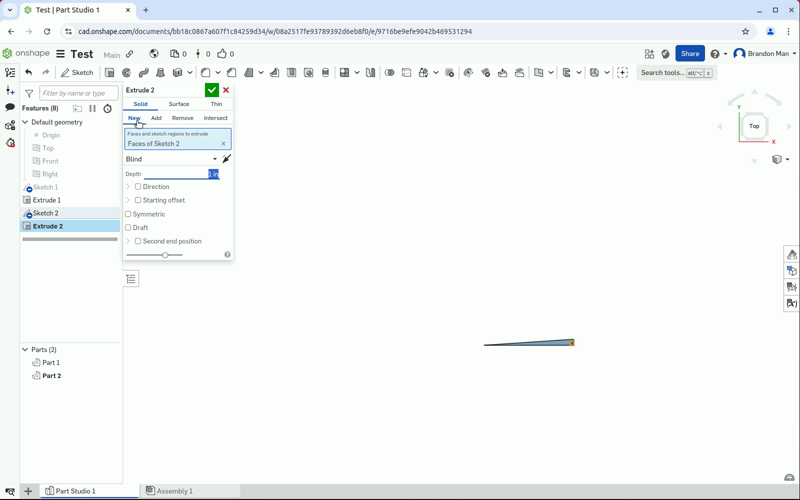
text(1.204)
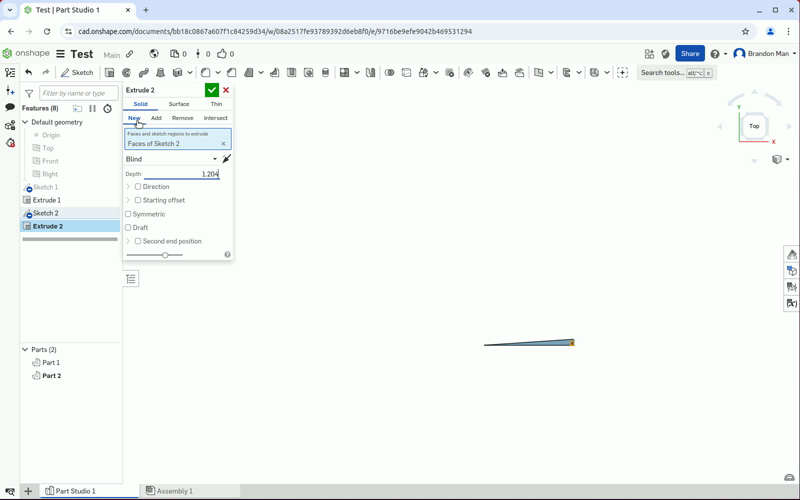
key(enter)
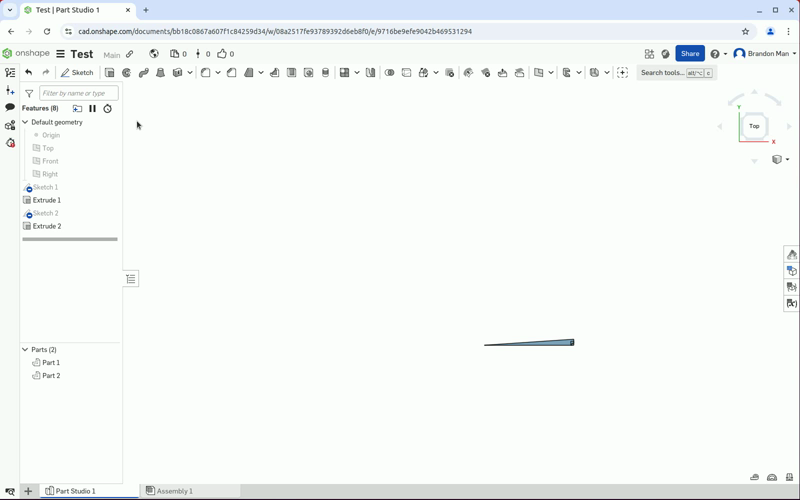
key(shift+h)
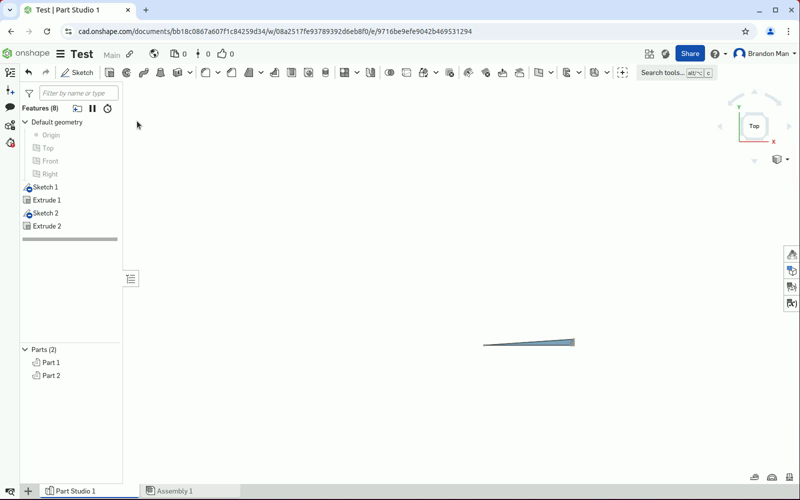
key(shift+h)
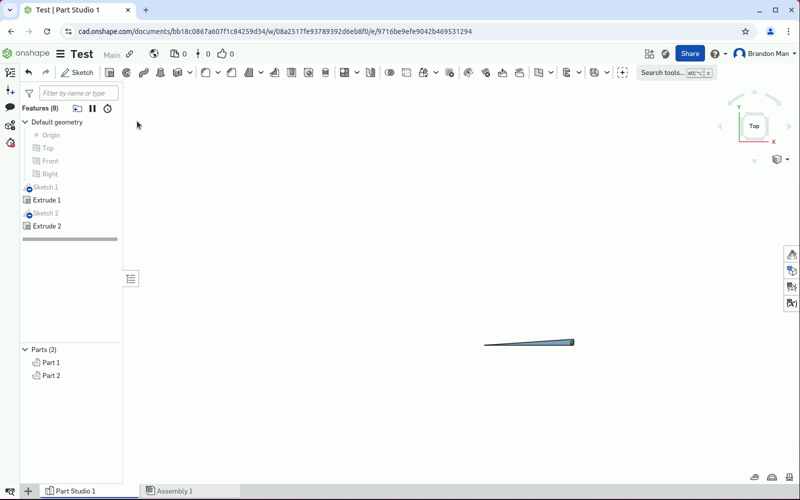
mouse_move(73, 189)
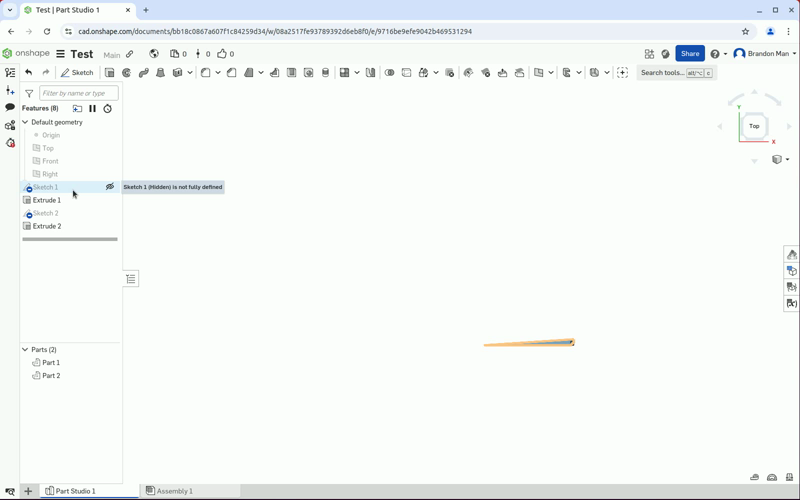
click(73, 189)
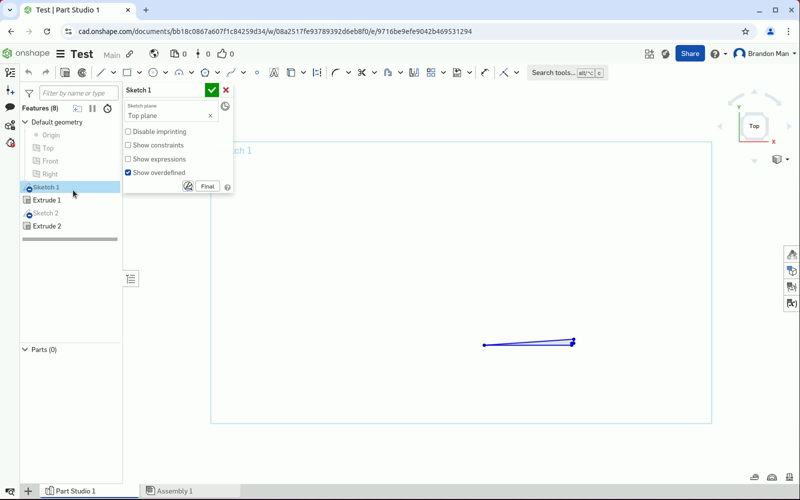
mouse_move(229, 92)
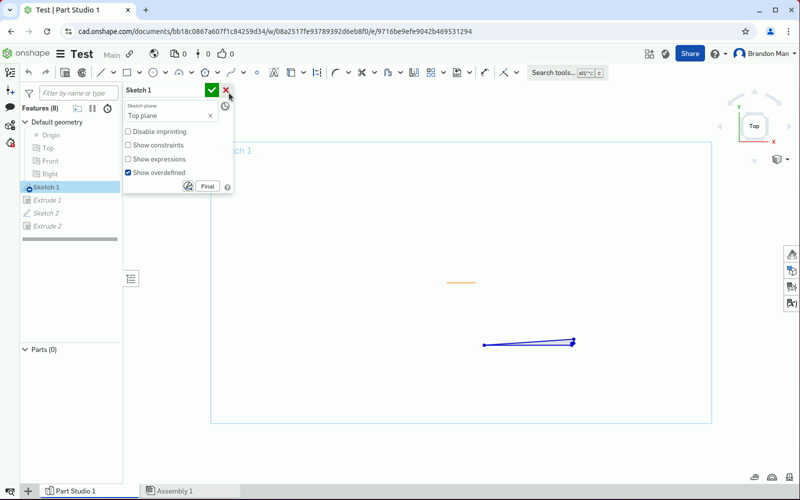
click(229, 92)
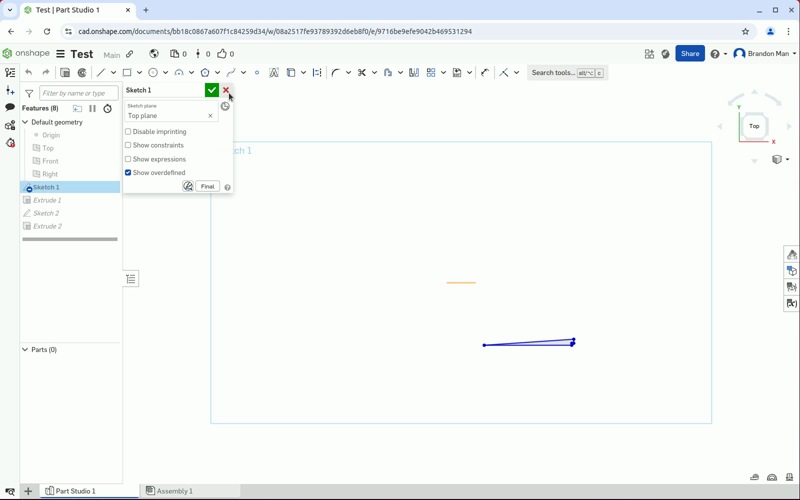
key(shift+s)
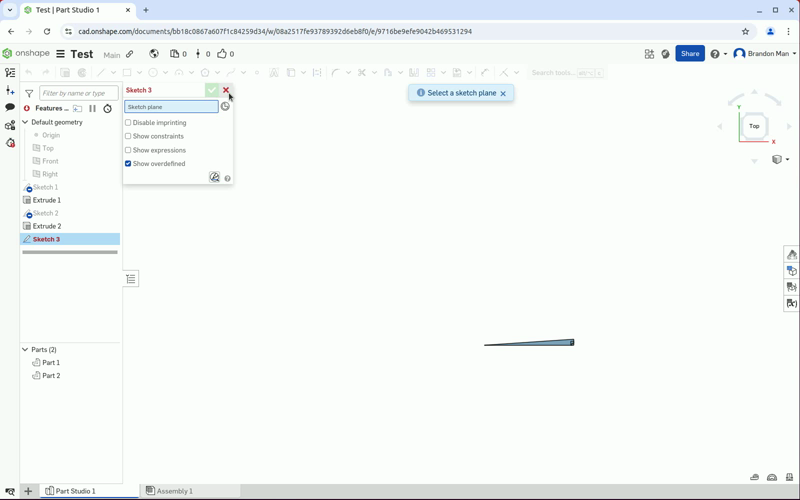
mouse_move(73, 150)
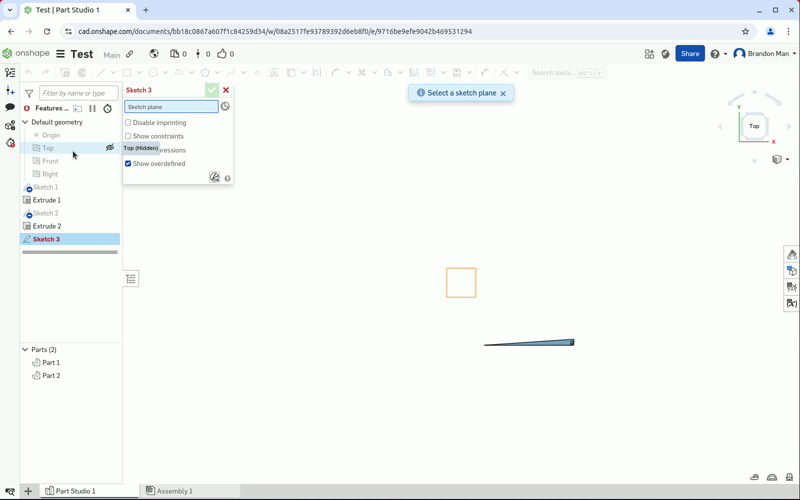
click(73, 150)
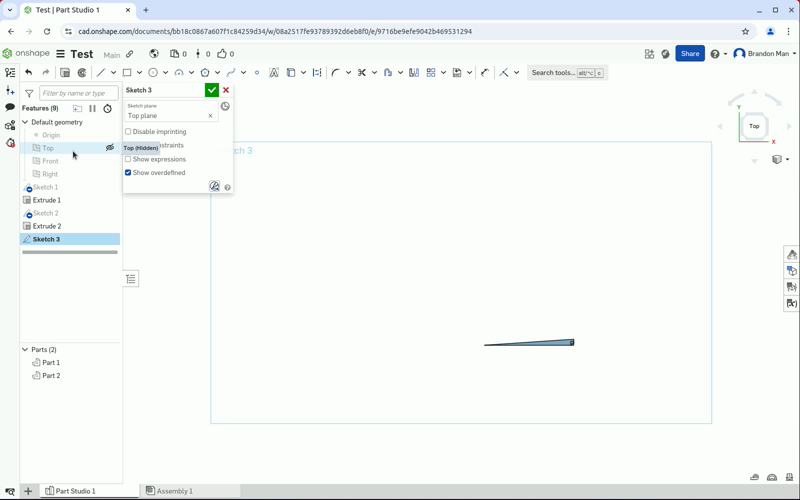
mouse_move(73, 352)
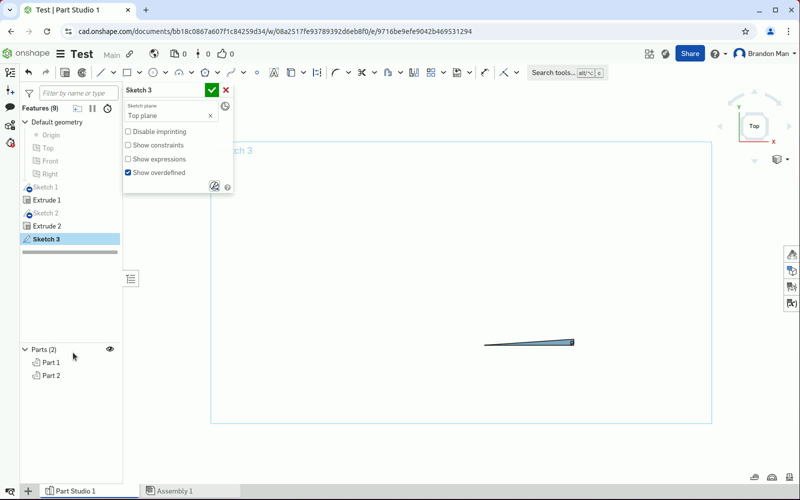
key(y)
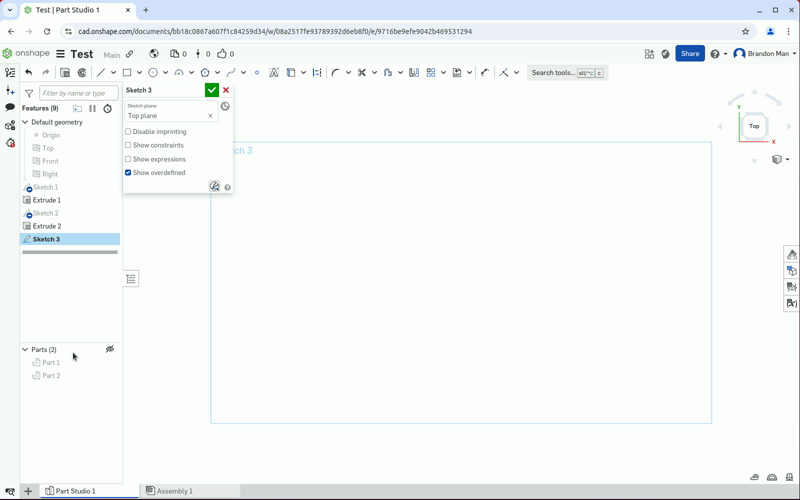
key(l)
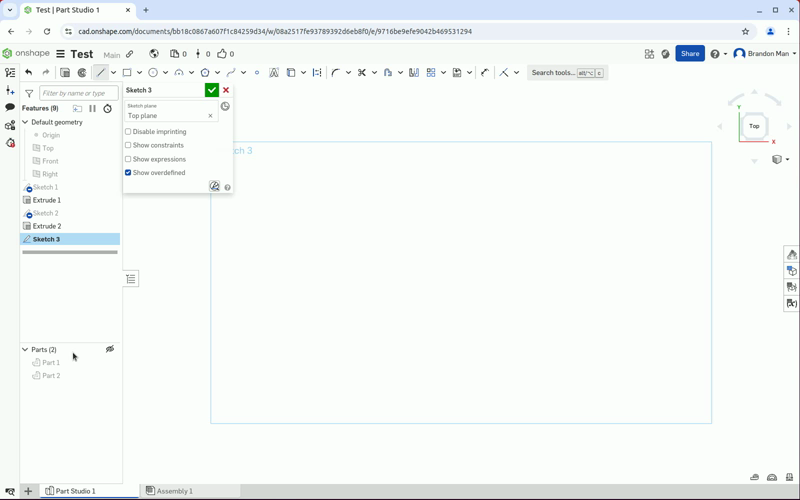
key_down(shift)
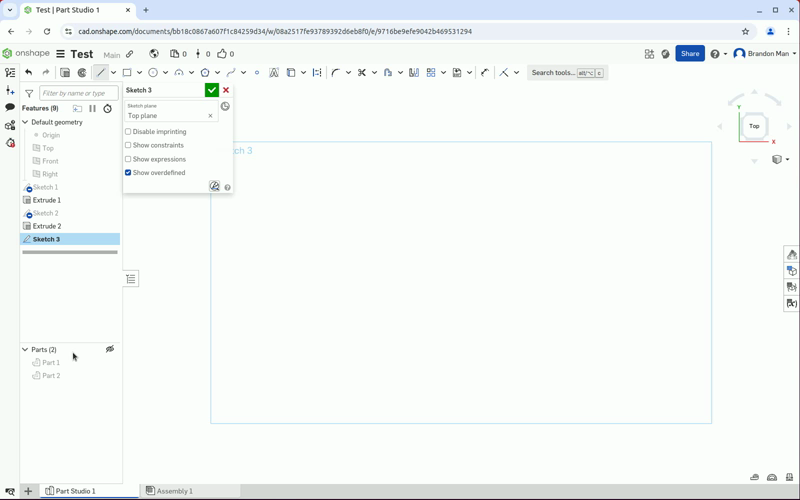
mouse_move(570, 345)
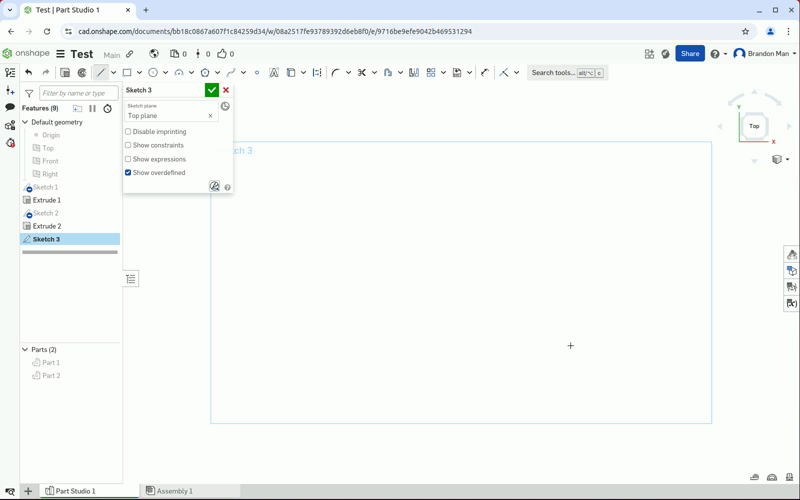
click(570, 345)
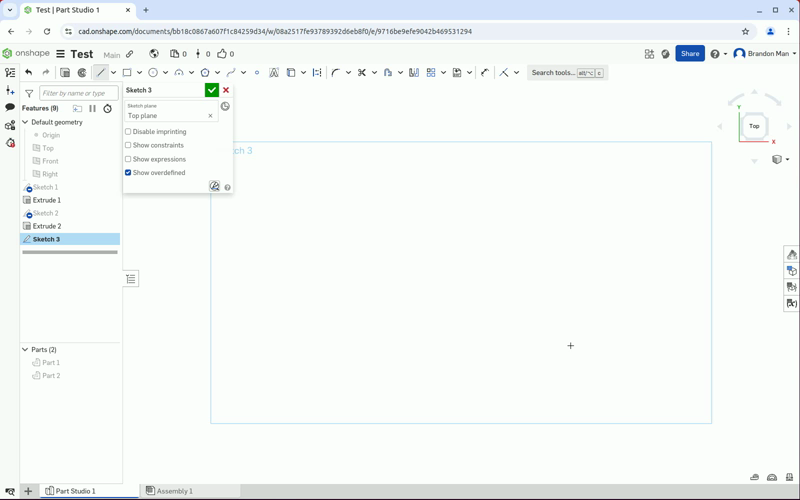
key_up(shift)
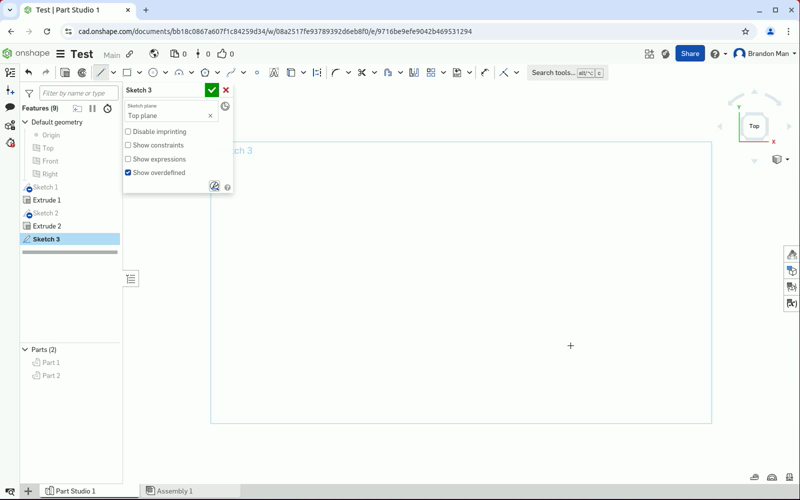
key_down(shift)
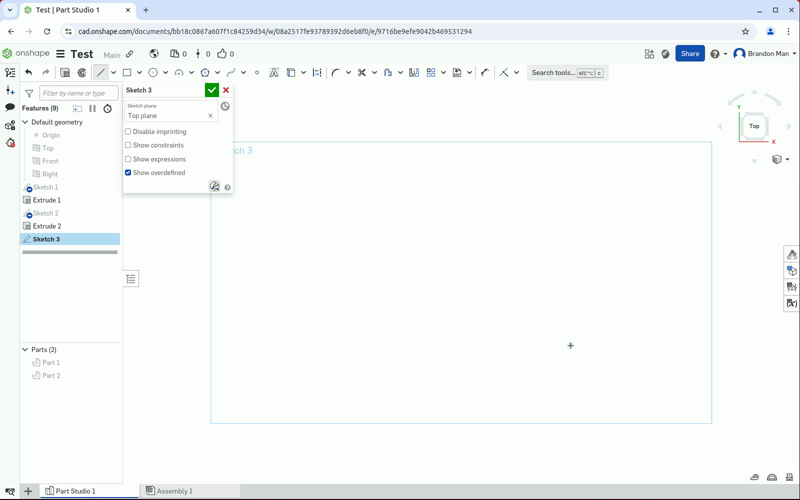
mouse_move(589, 345)
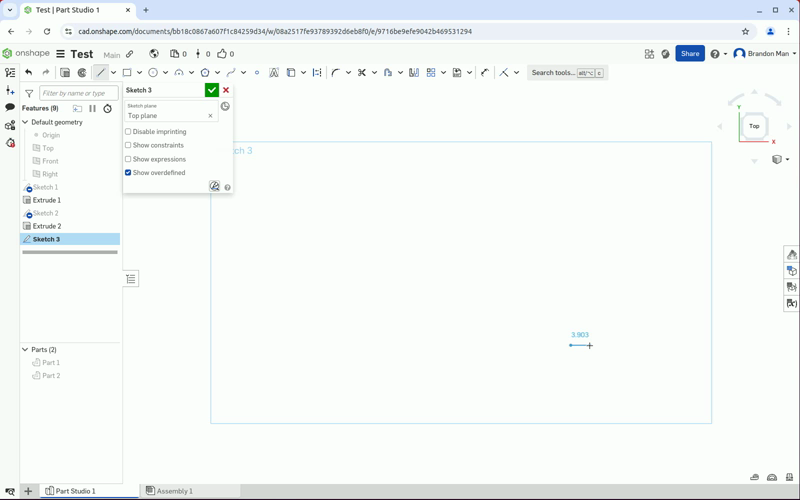
mouse_move(573, 345)
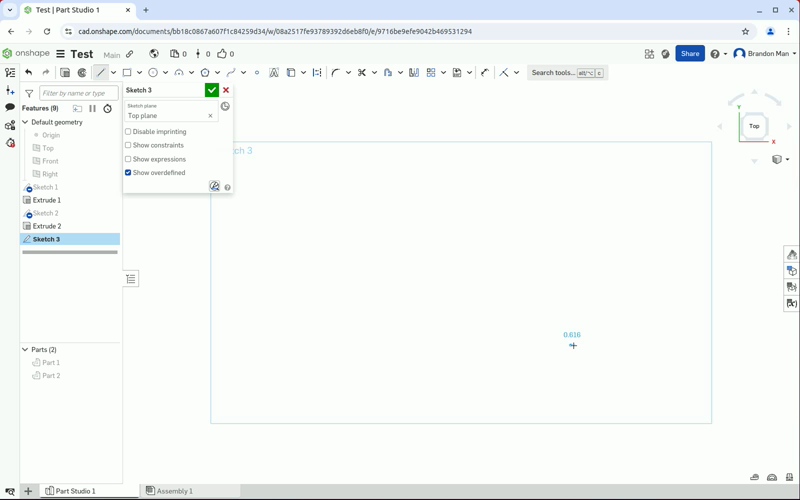
scroll(6)
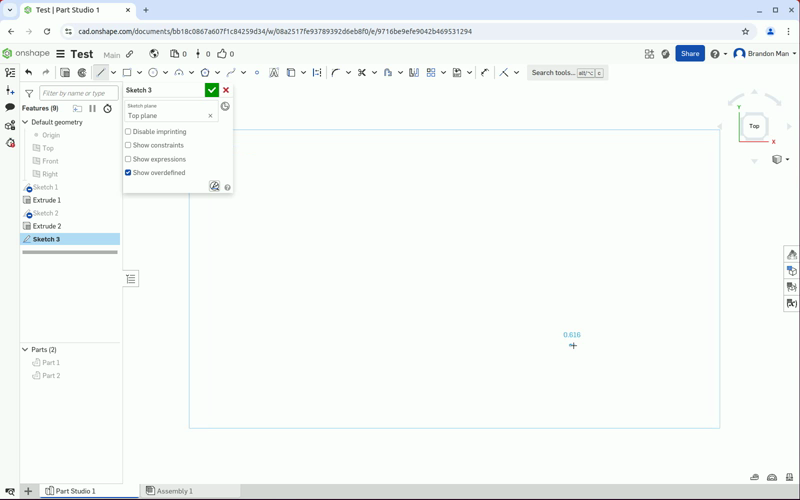
scroll(6)
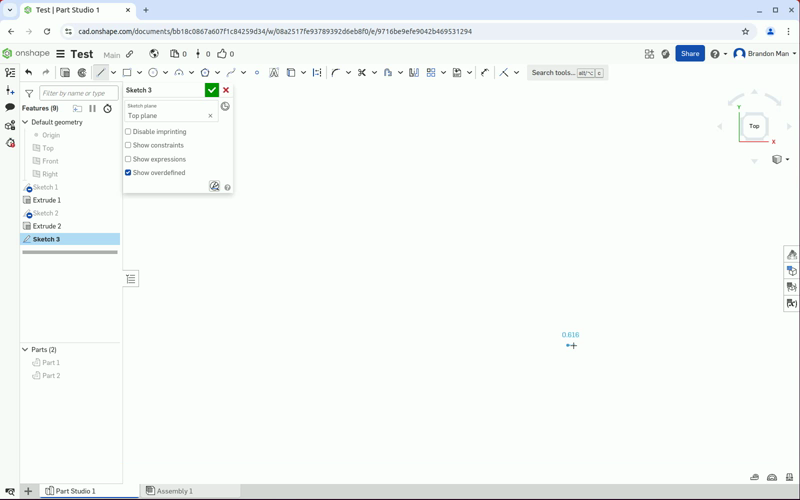
scroll(6)
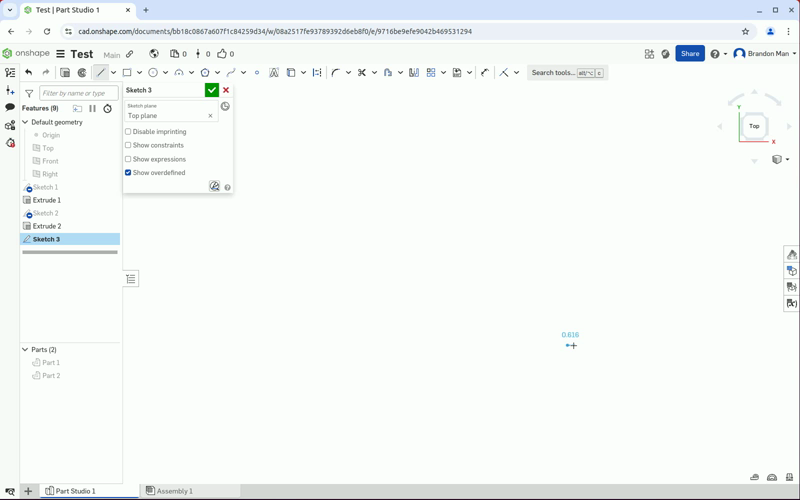
scroll(6)
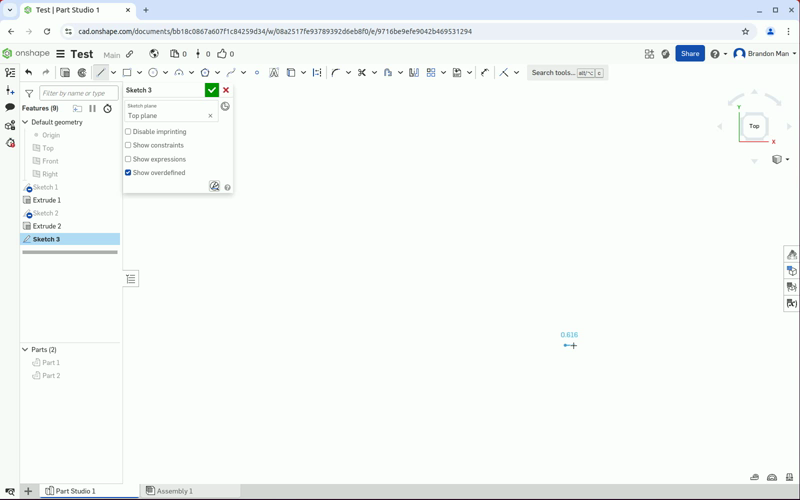
scroll(6)
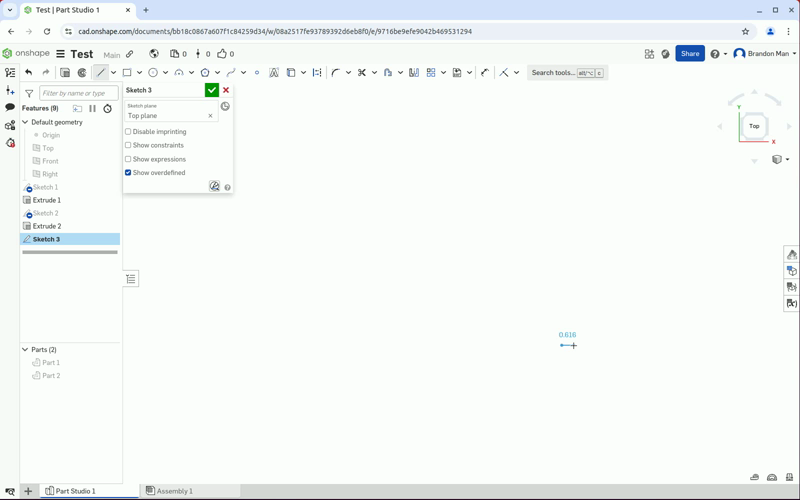
scroll(6)
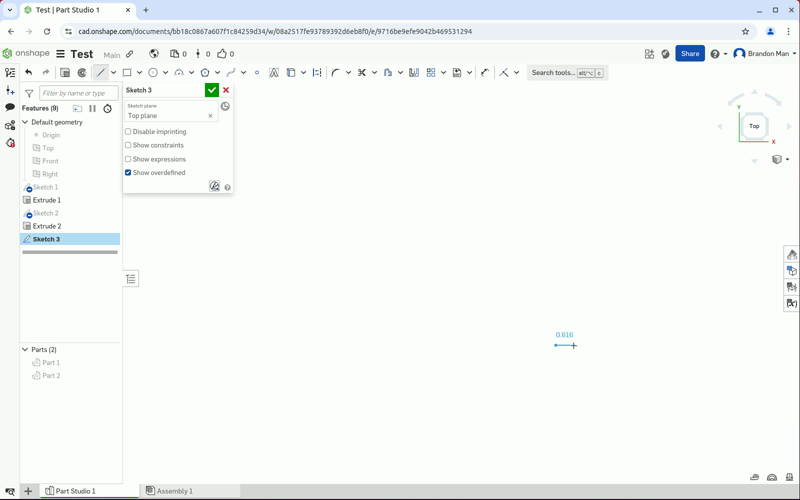
scroll(6)
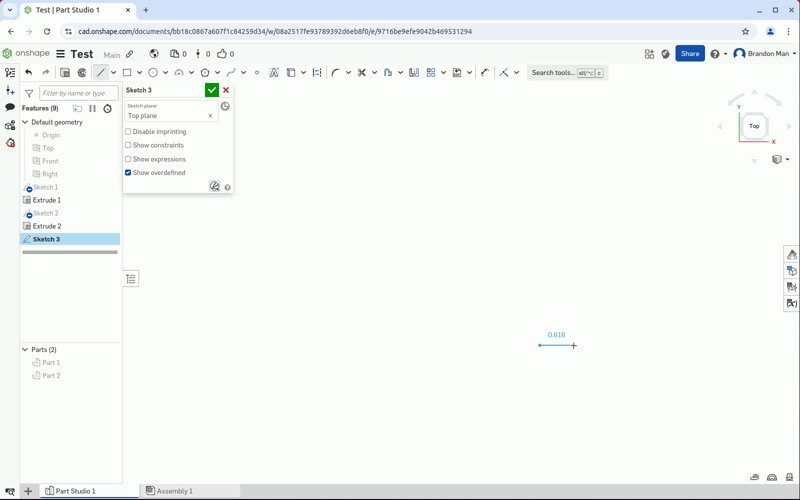
click(573, 345)
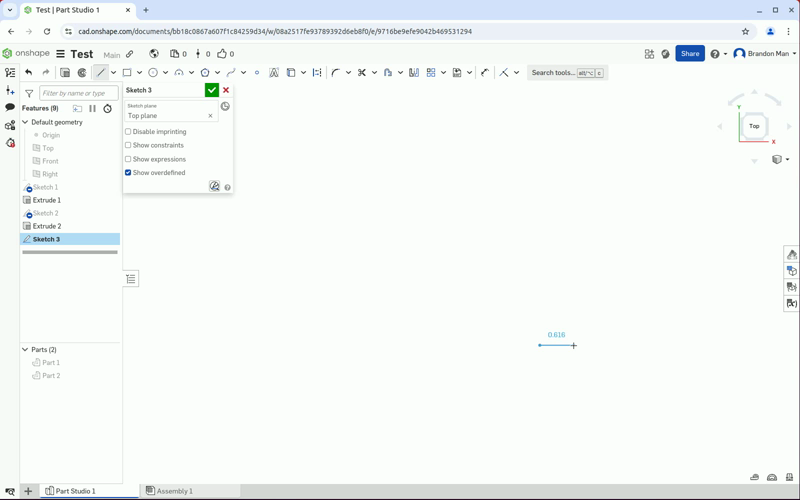
scroll(-6)
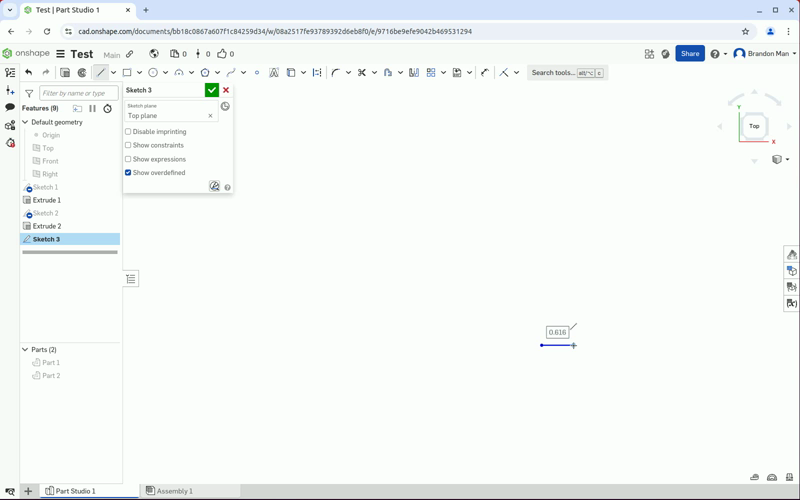
scroll(-6)
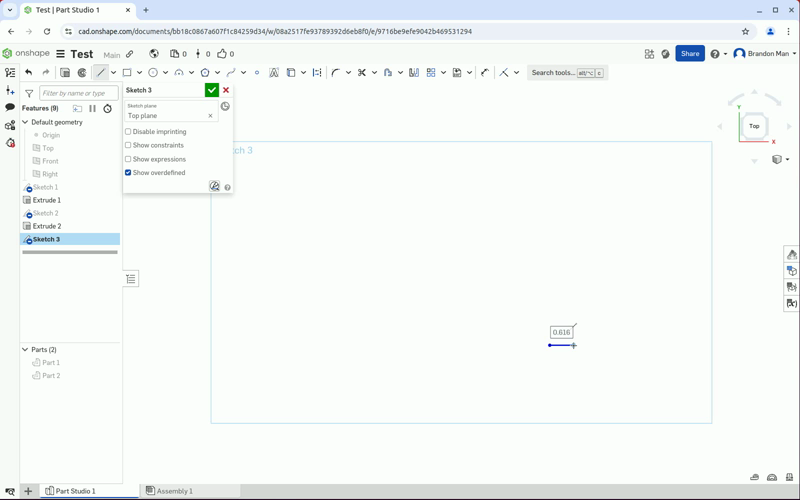
scroll(-6)
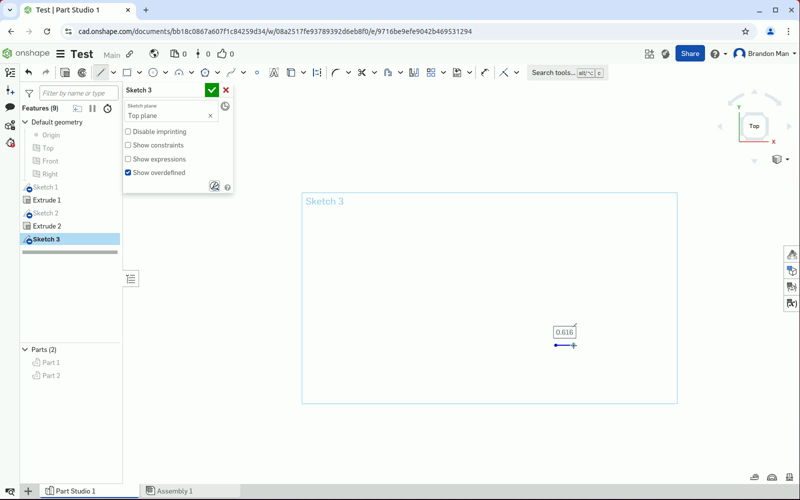
scroll(-6)
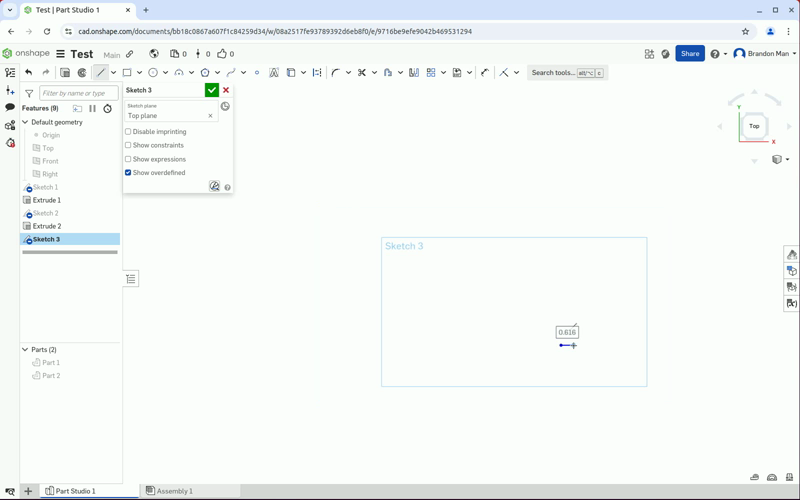
scroll(-6)
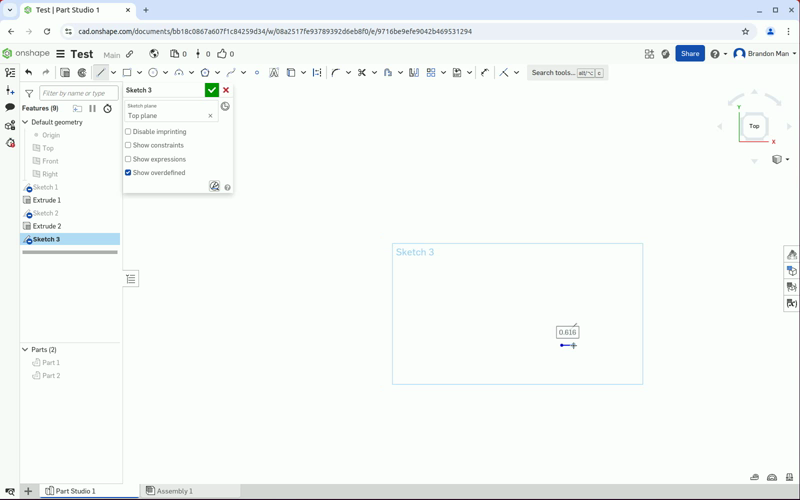
scroll(-6)
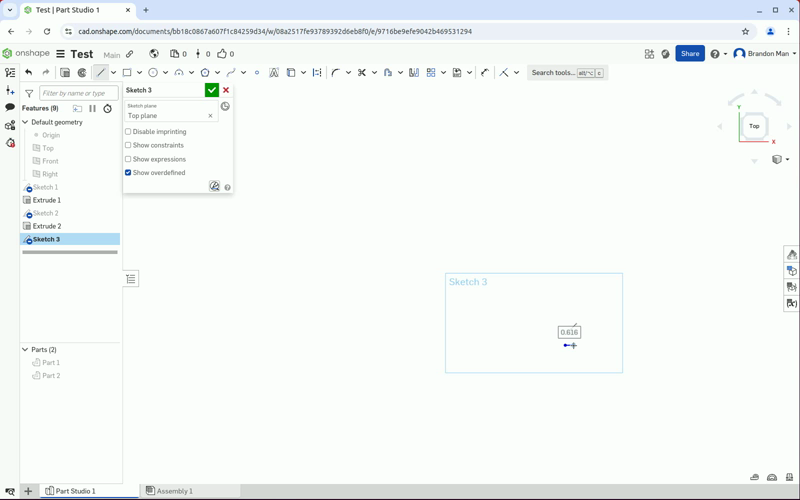
scroll(-6)
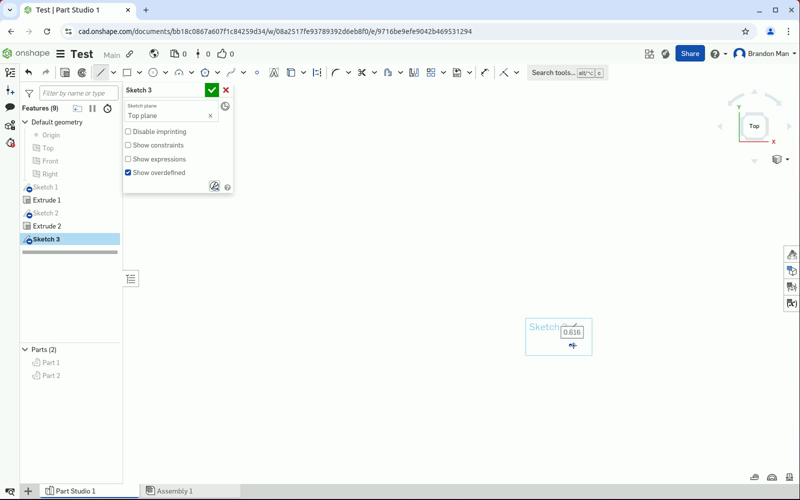
key_up(shift)
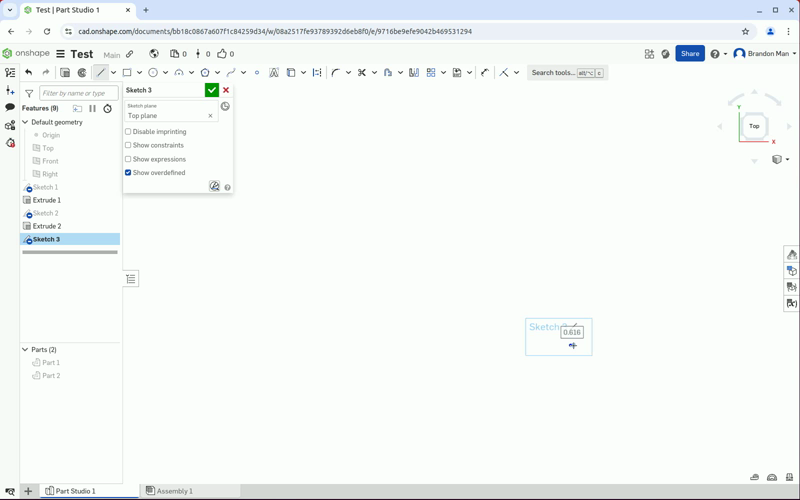
key_down(shift)
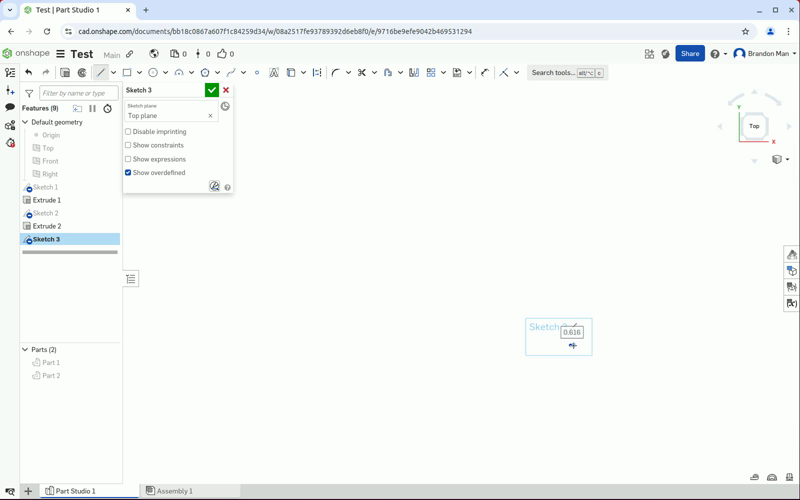
mouse_move(589, 345)
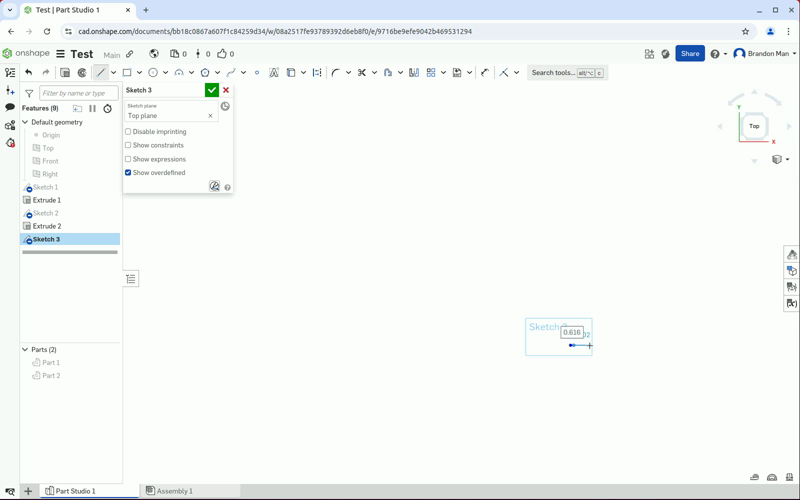
mouse_move(573, 341)
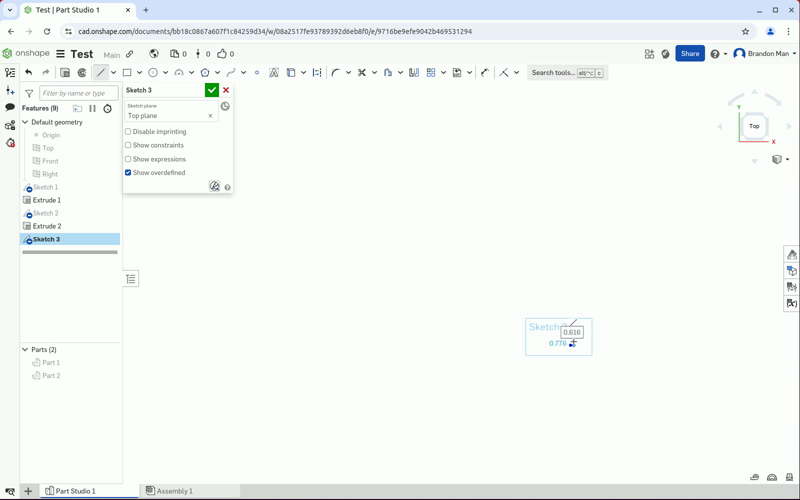
scroll(6)
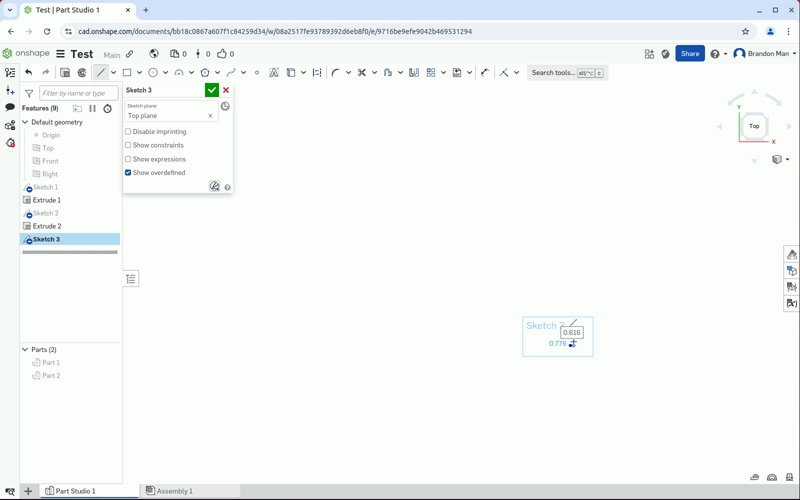
scroll(6)
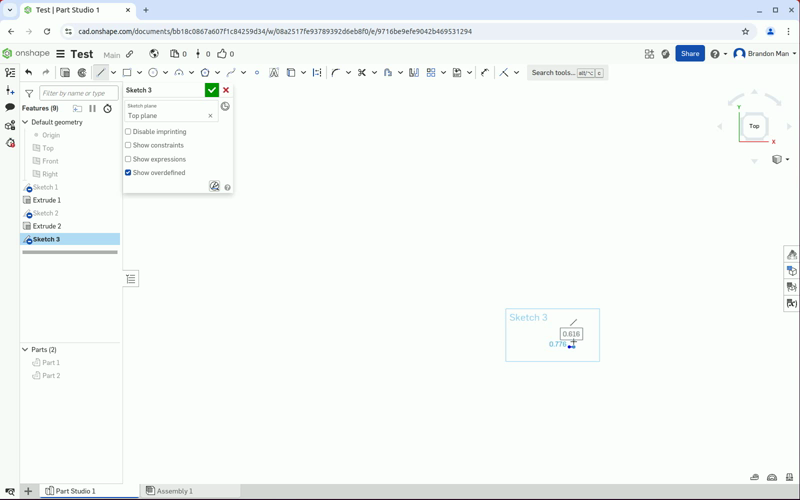
scroll(6)
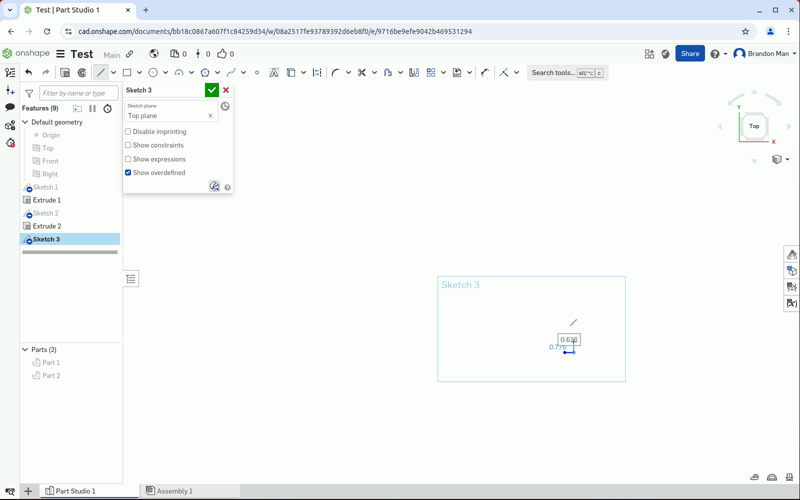
scroll(6)
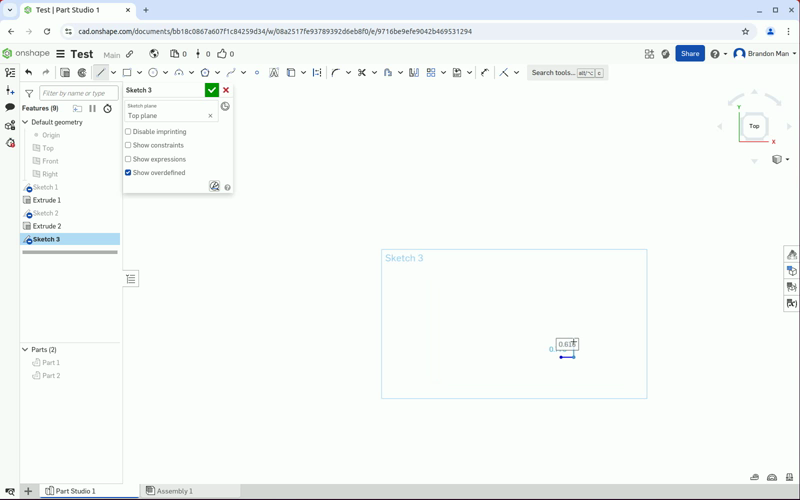
scroll(6)
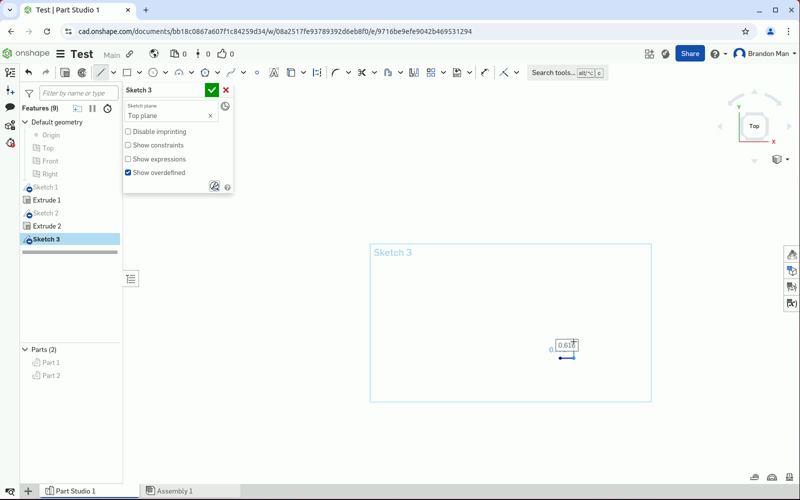
scroll(6)
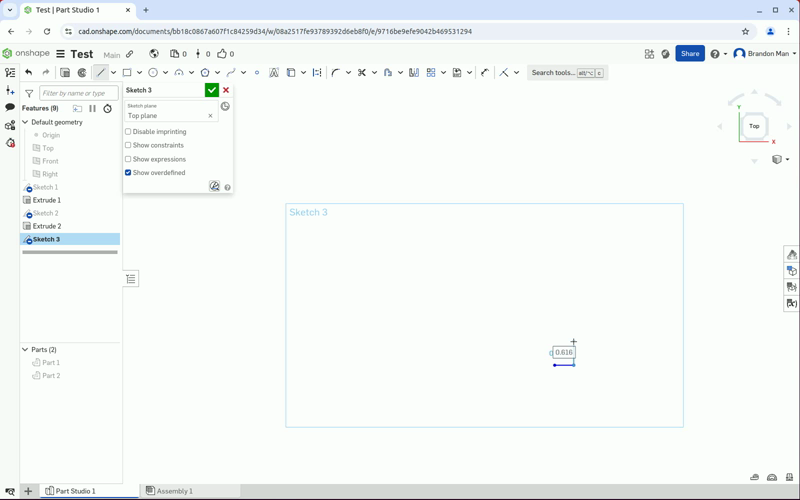
scroll(6)
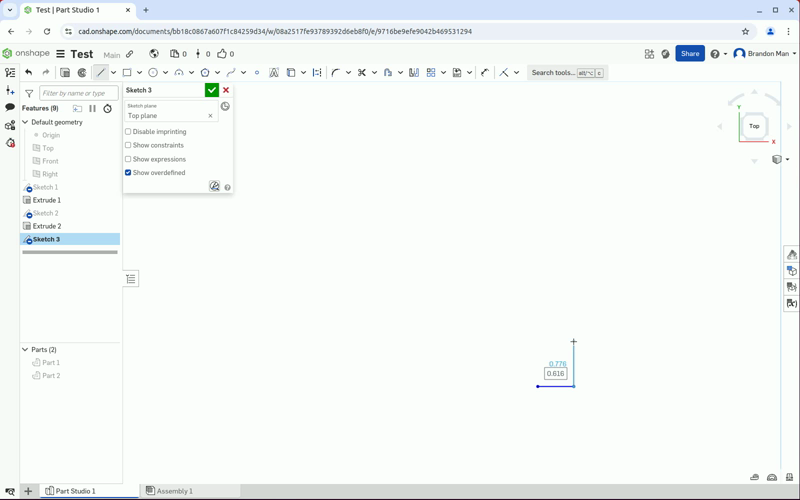
click(573, 341)
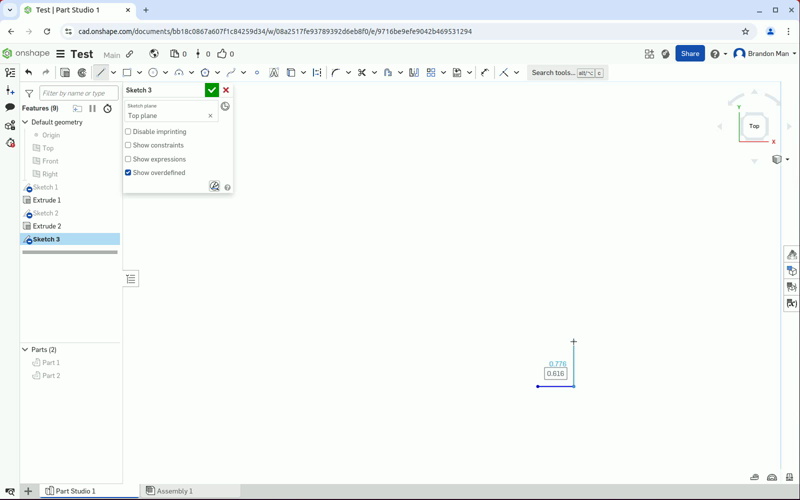
scroll(-6)
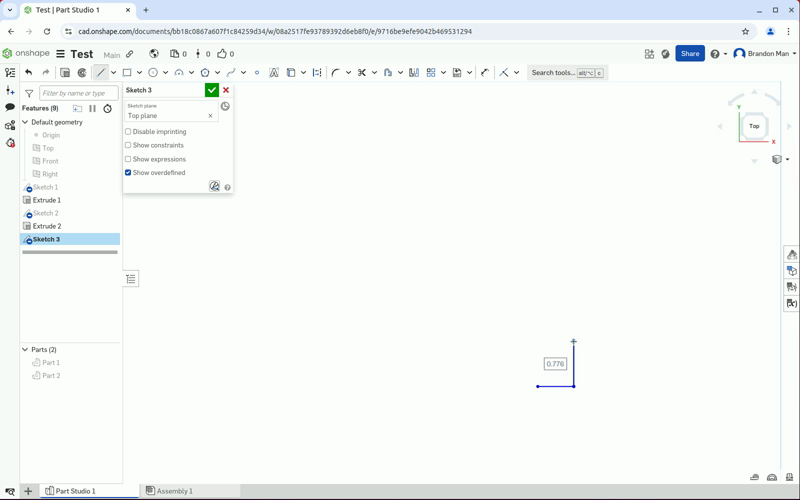
scroll(-6)
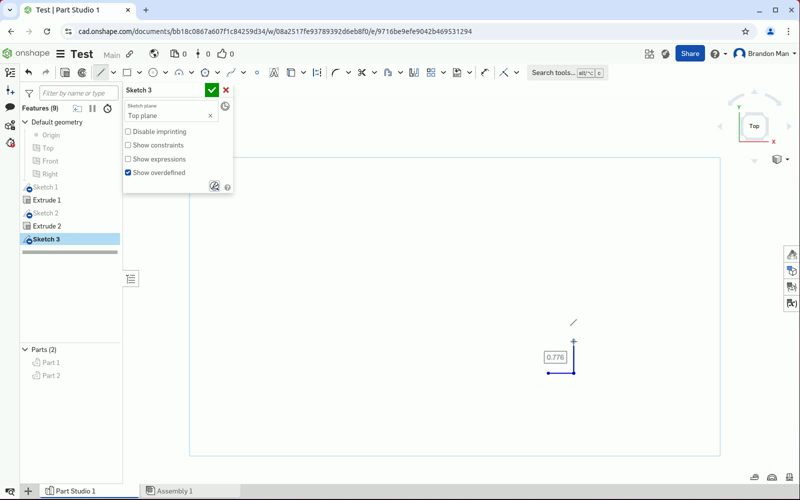
scroll(-6)
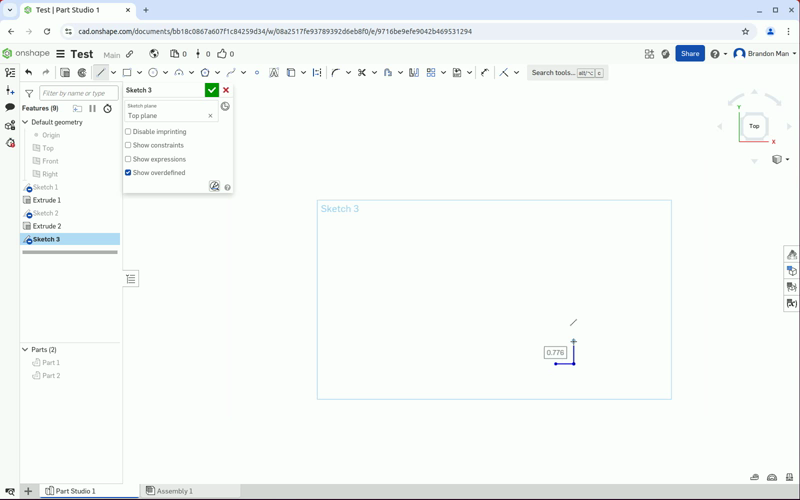
scroll(-6)
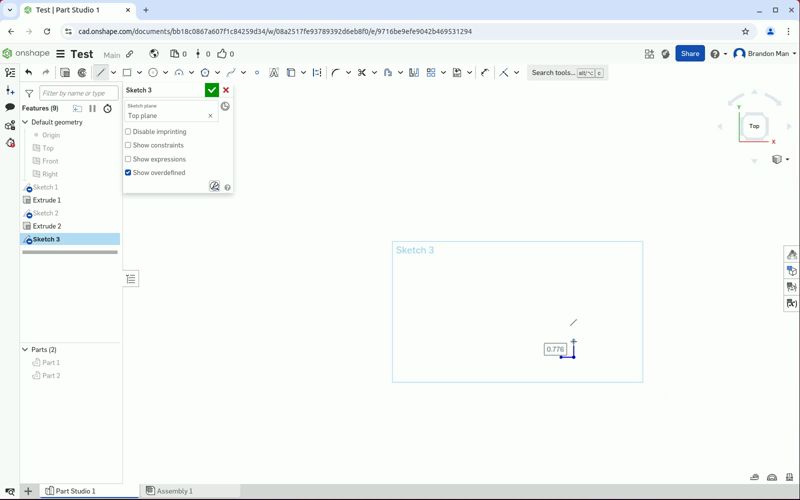
scroll(-6)
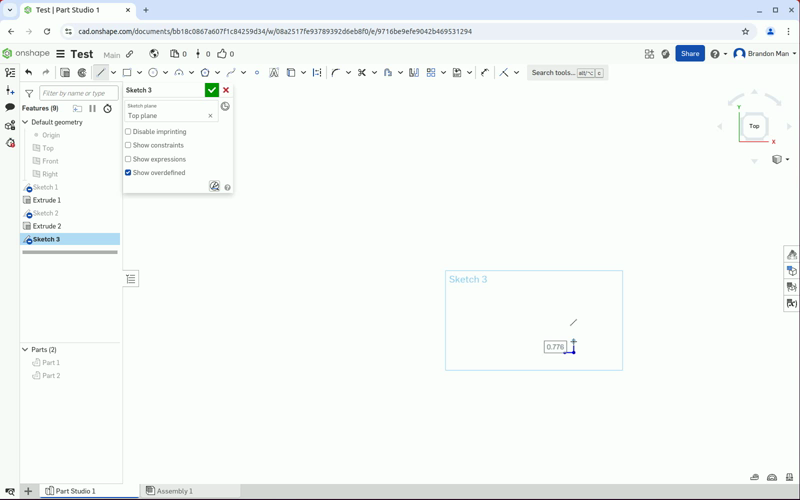
scroll(-6)
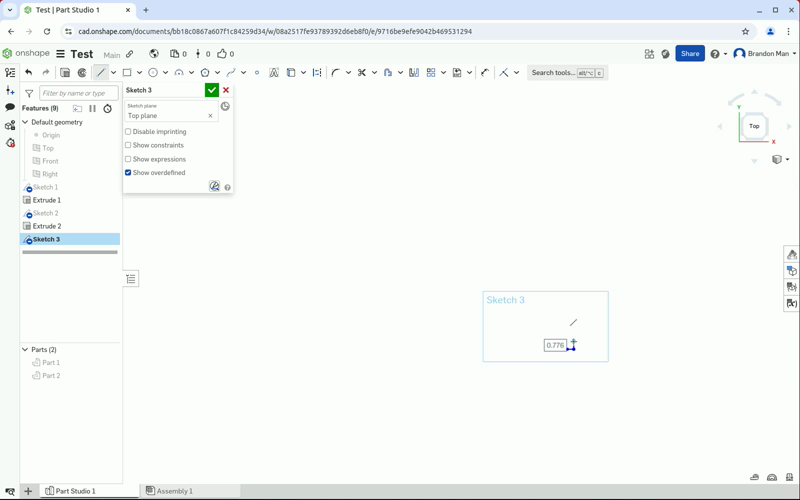
scroll(-6)
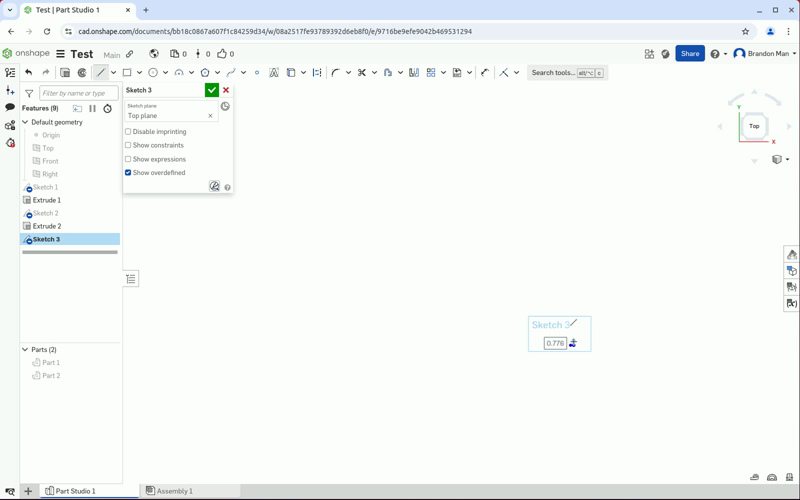
key_up(shift)
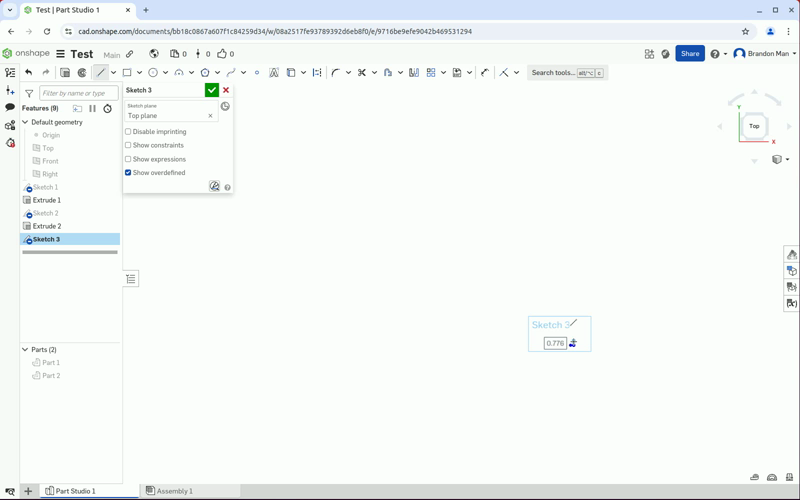
key_down(shift)
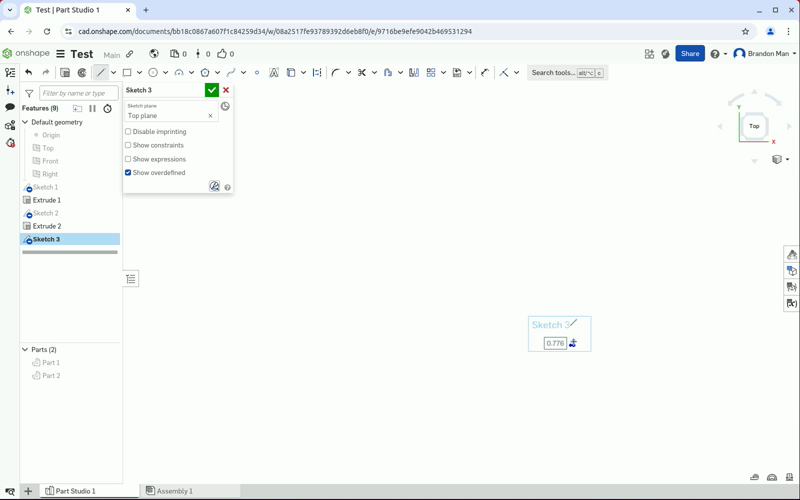
mouse_move(589, 341)
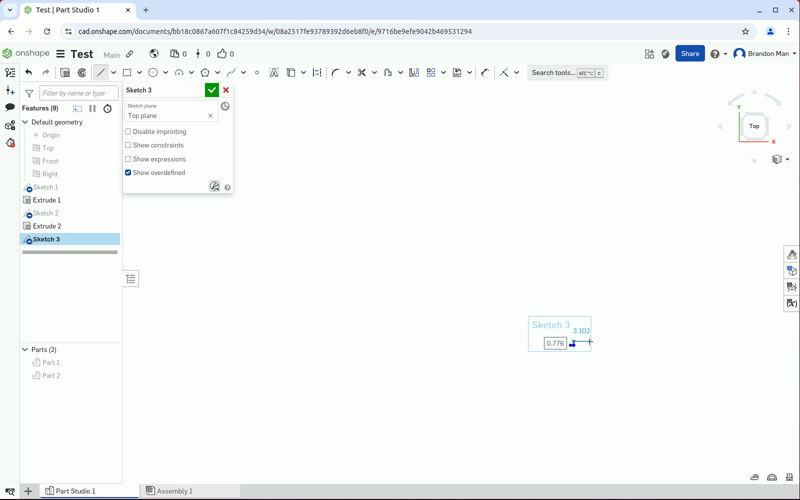
mouse_move(570, 341)
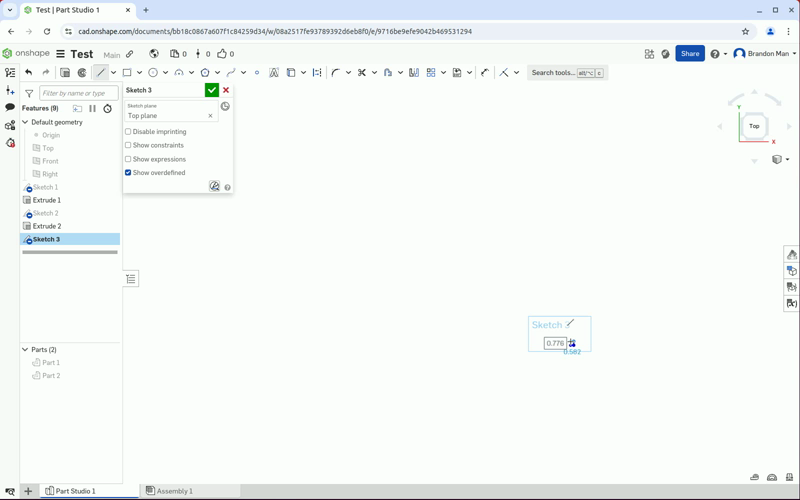
scroll(6)
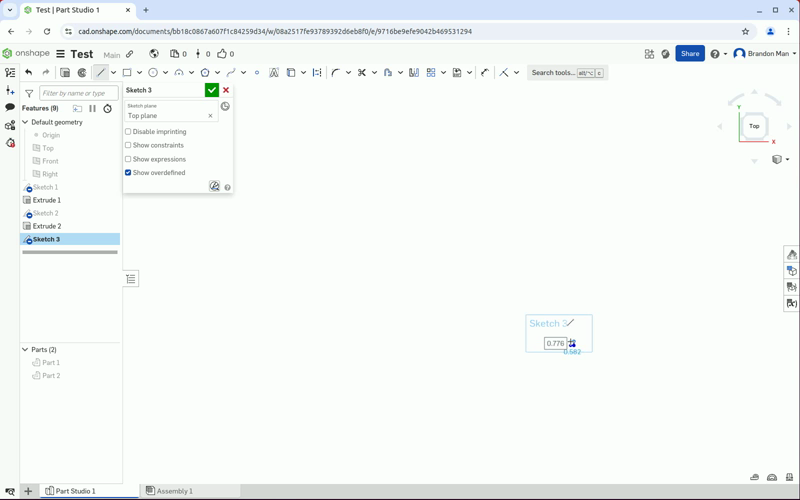
scroll(6)
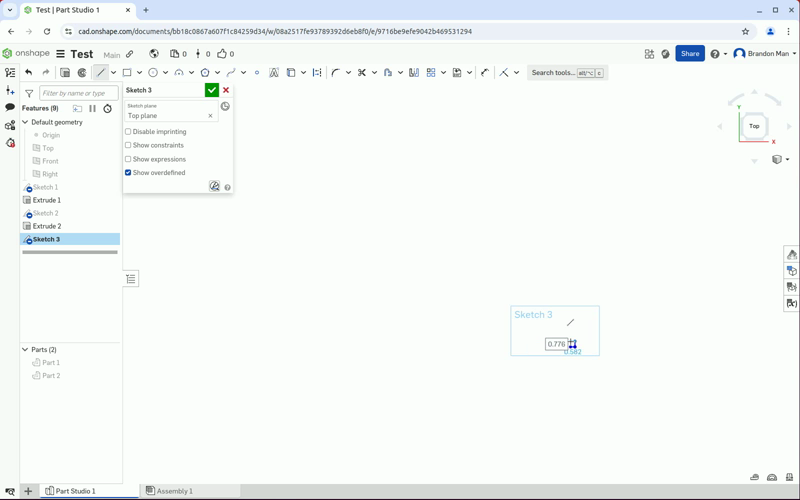
scroll(6)
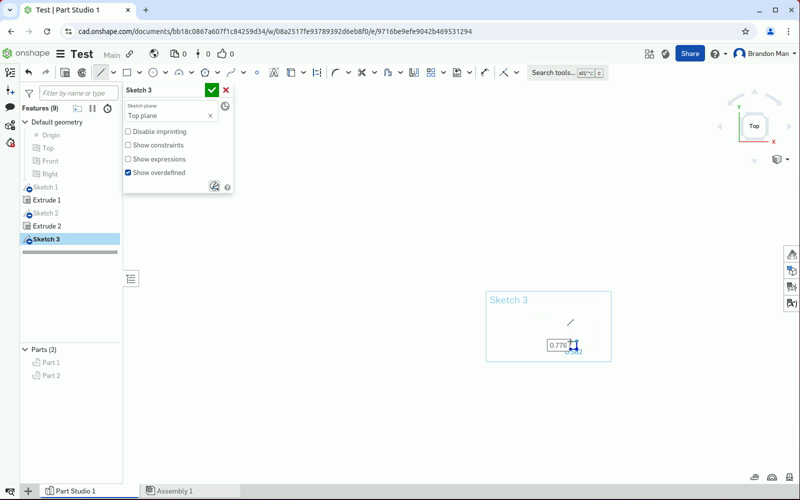
scroll(6)
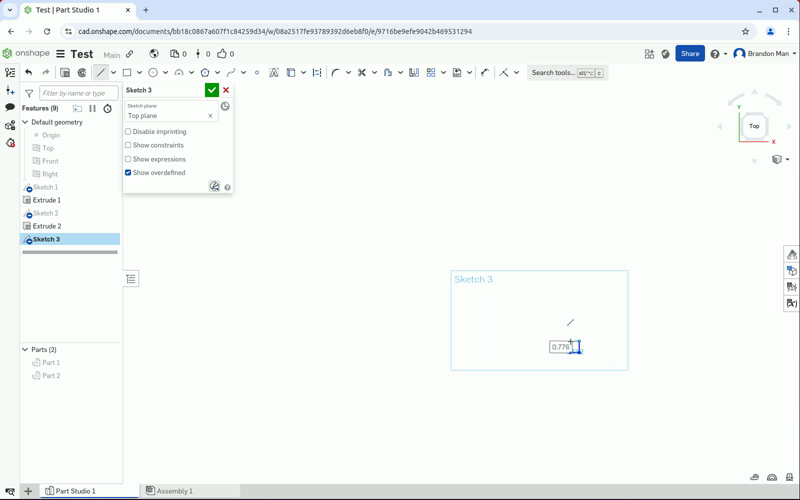
scroll(6)
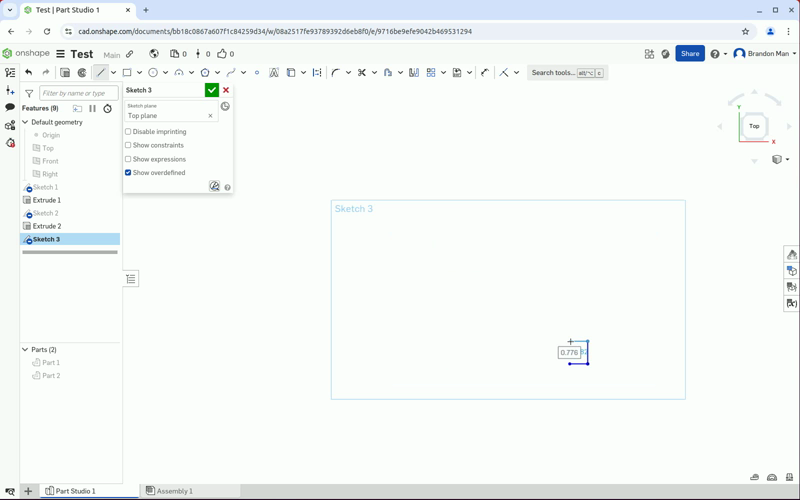
scroll(6)
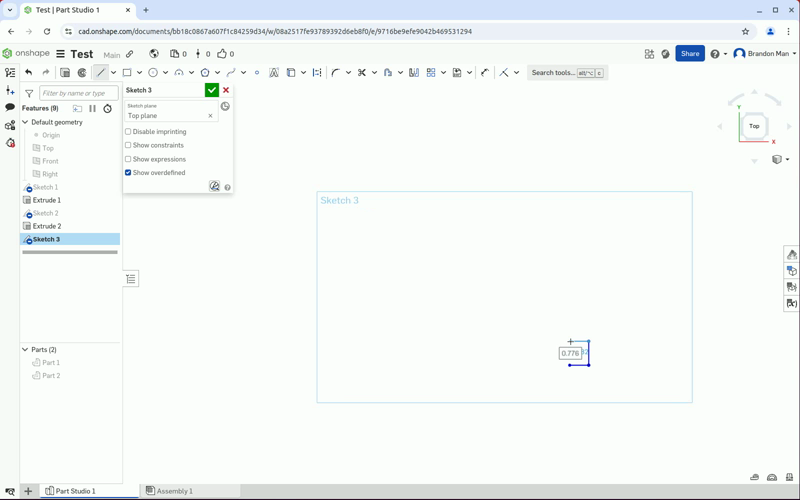
scroll(6)
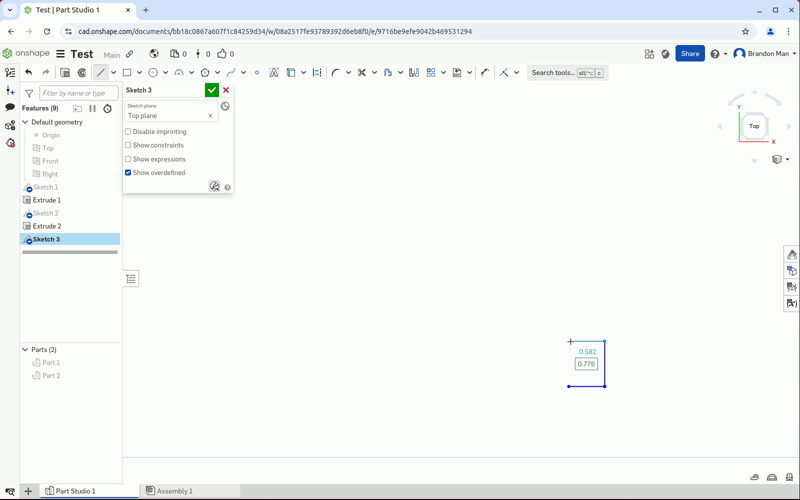
click(570, 341)
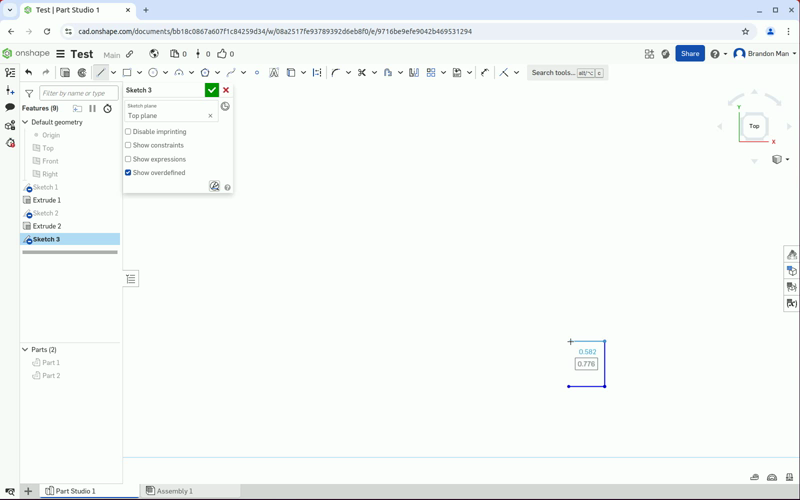
scroll(-6)
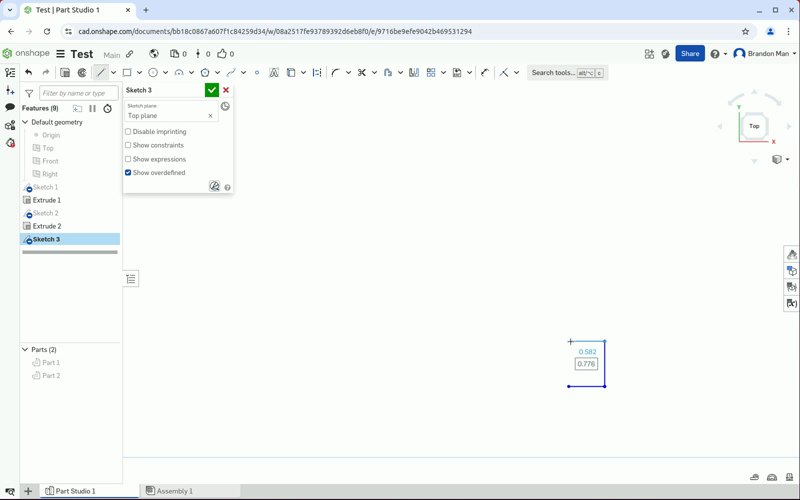
scroll(-6)
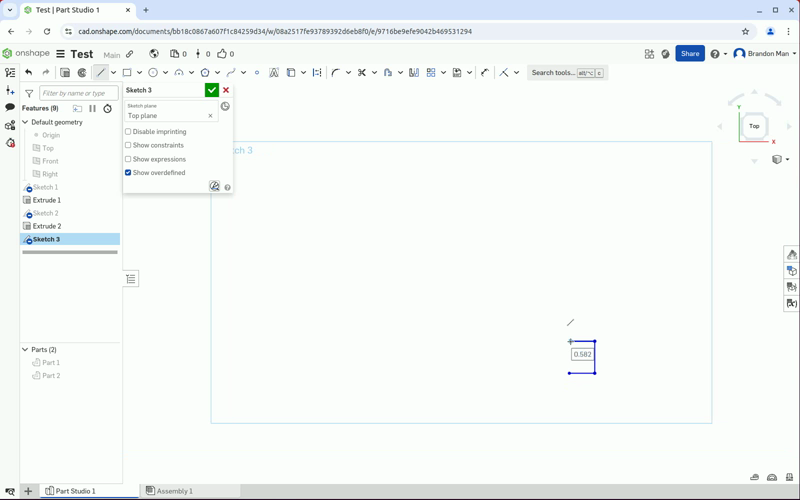
scroll(-6)
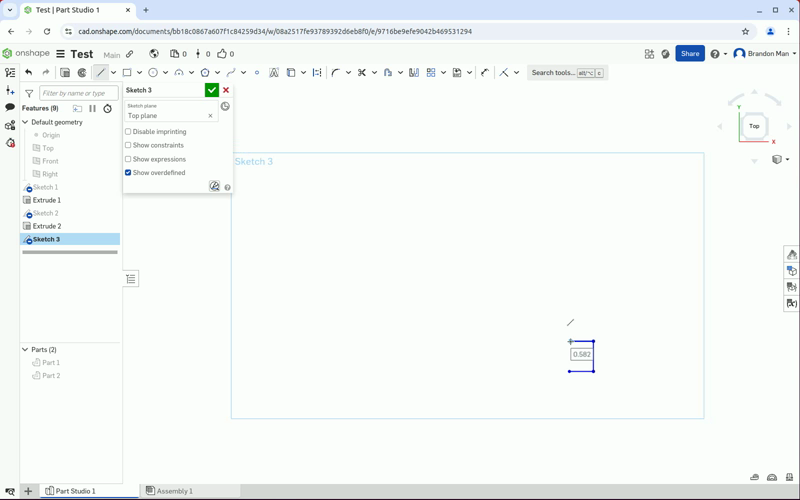
scroll(-6)
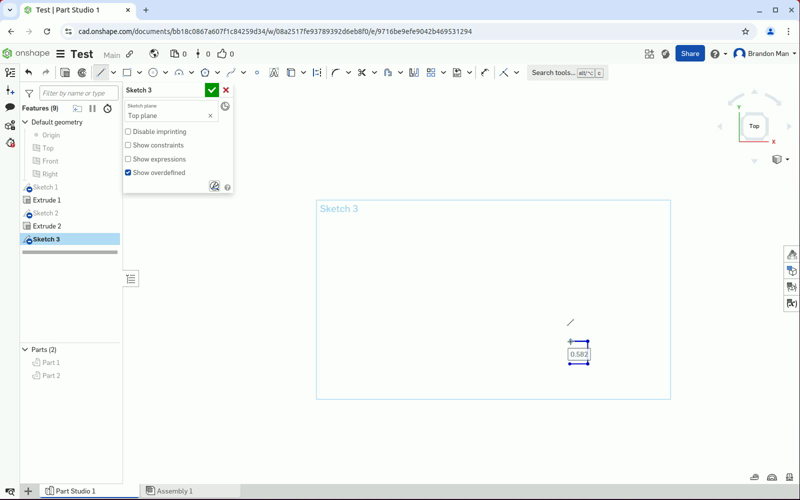
scroll(-6)
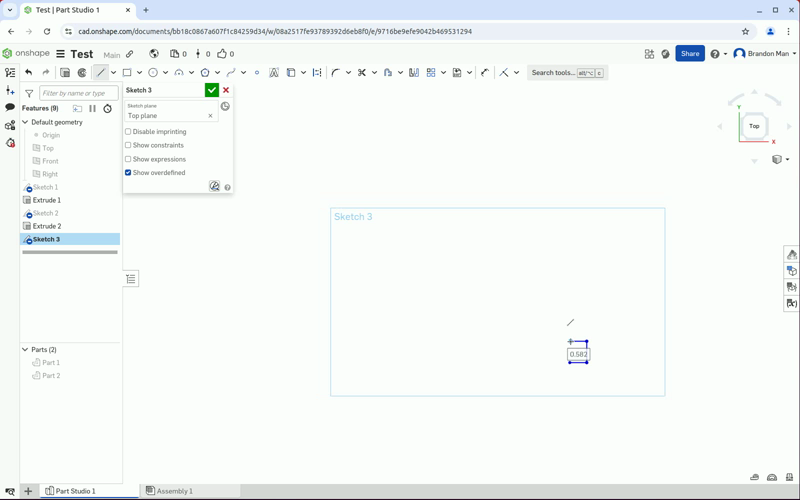
scroll(-6)
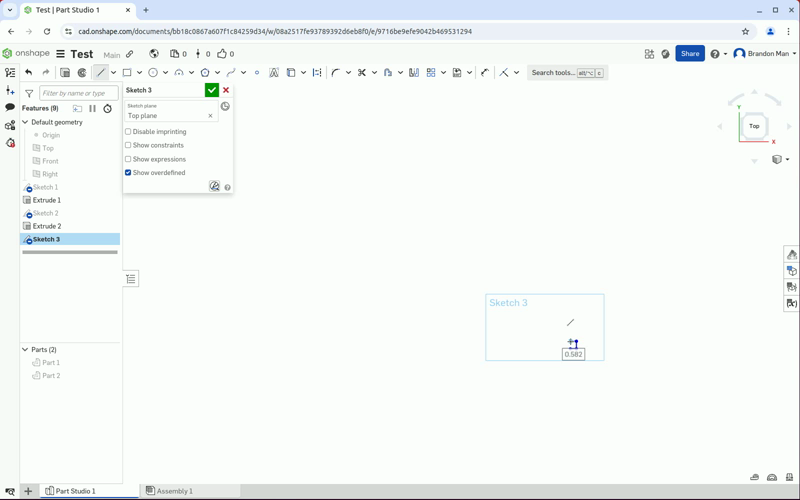
scroll(-6)
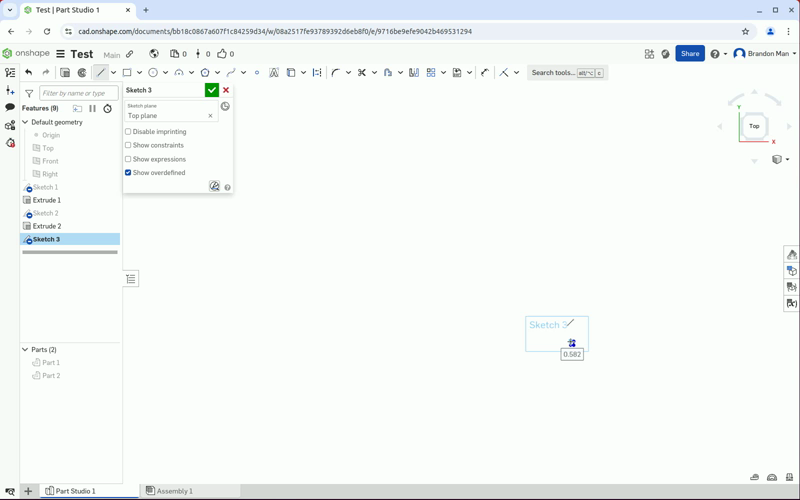
key_up(shift)
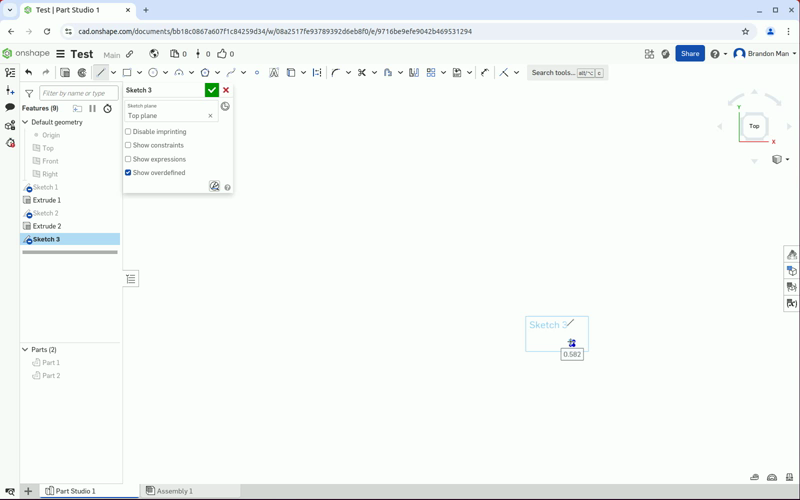
mouse_move(589, 341)
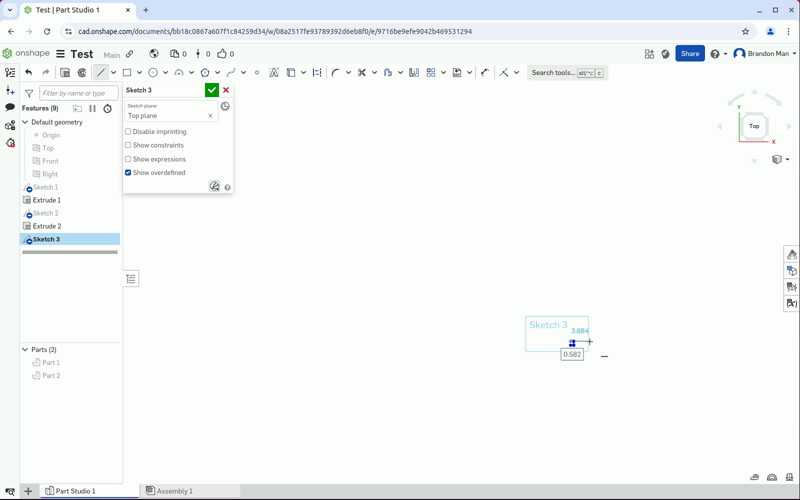
key_down(shift)
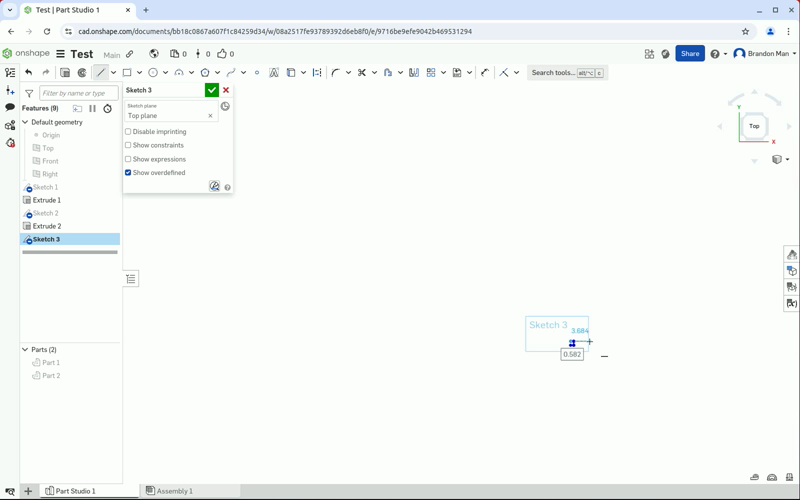
mouse_move(570, 345)
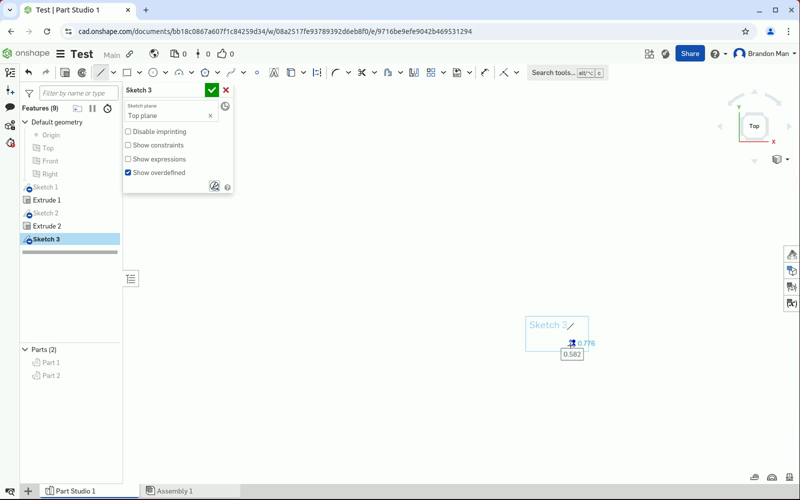
scroll(6)
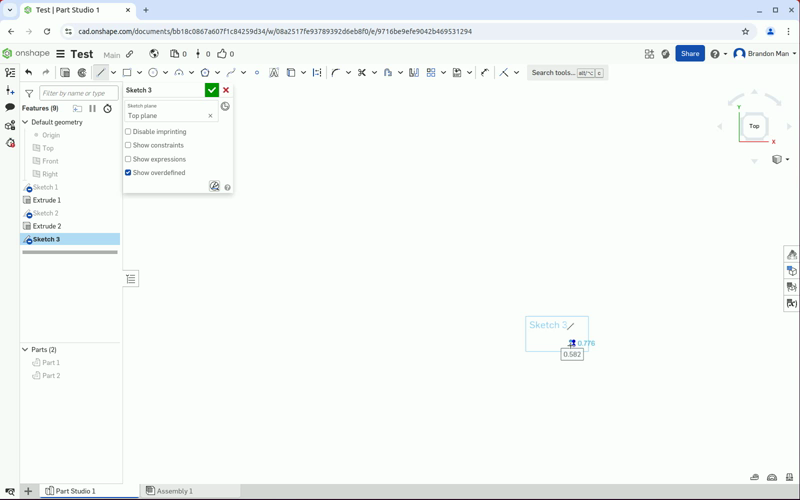
scroll(6)
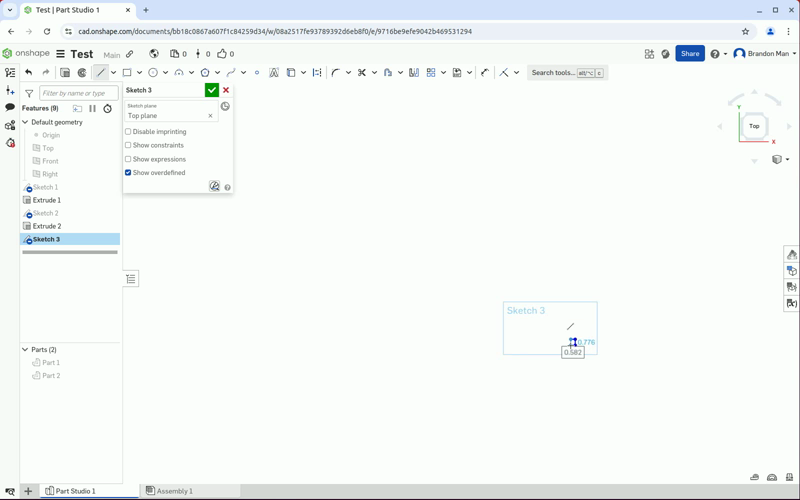
scroll(6)
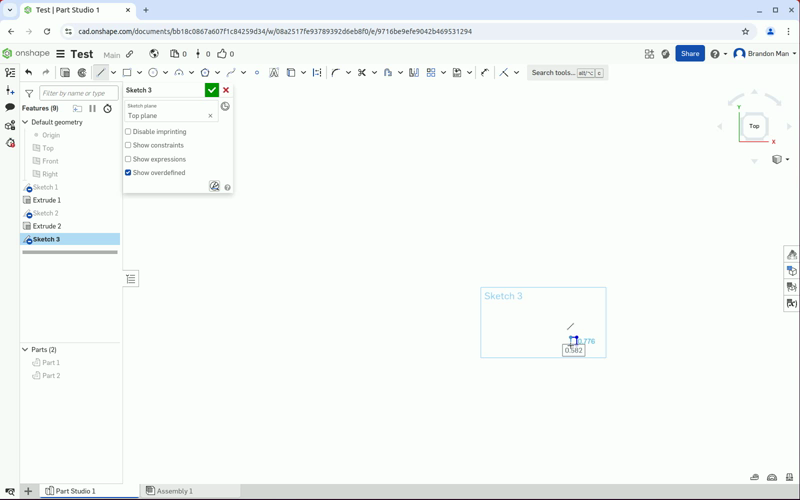
scroll(6)
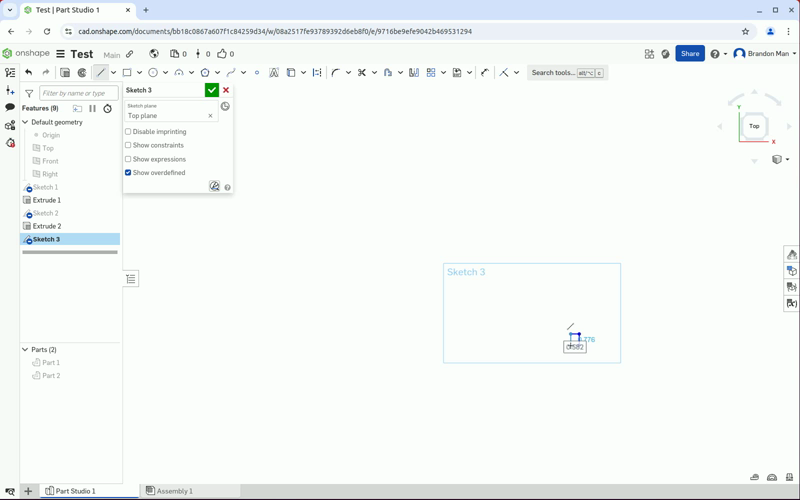
scroll(6)
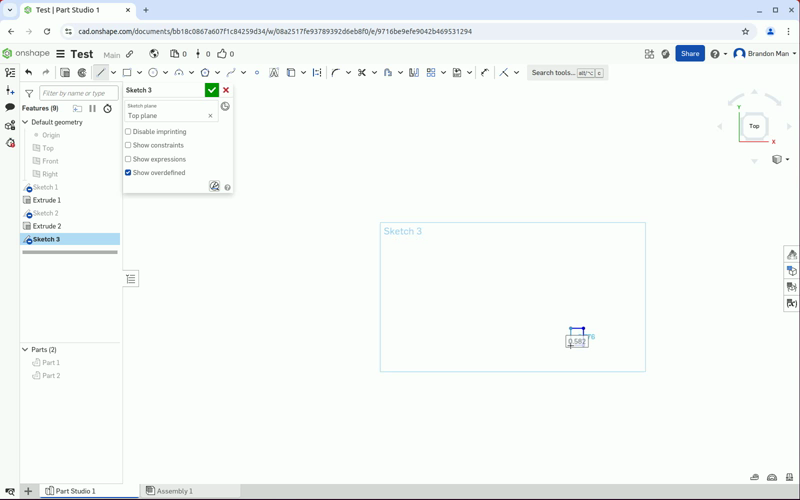
scroll(6)
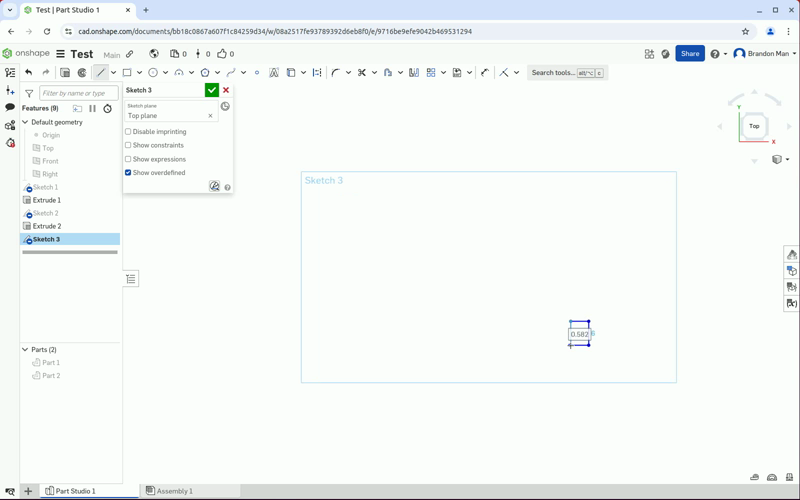
scroll(6)
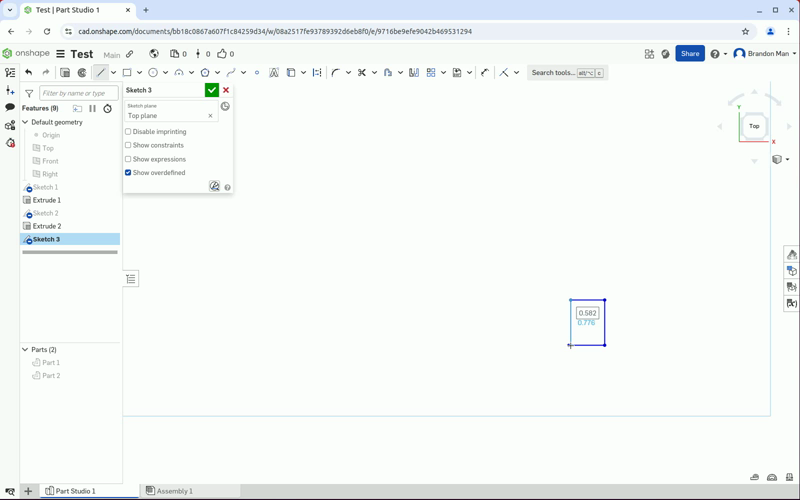
key_up(shift)
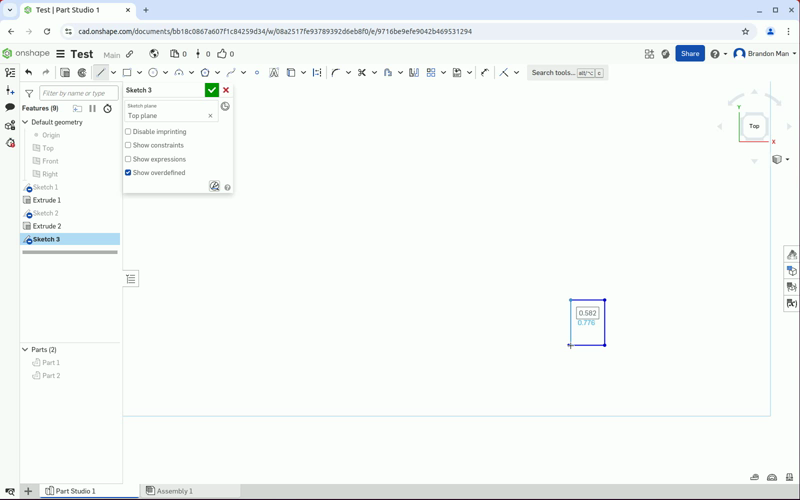
click(570, 345)
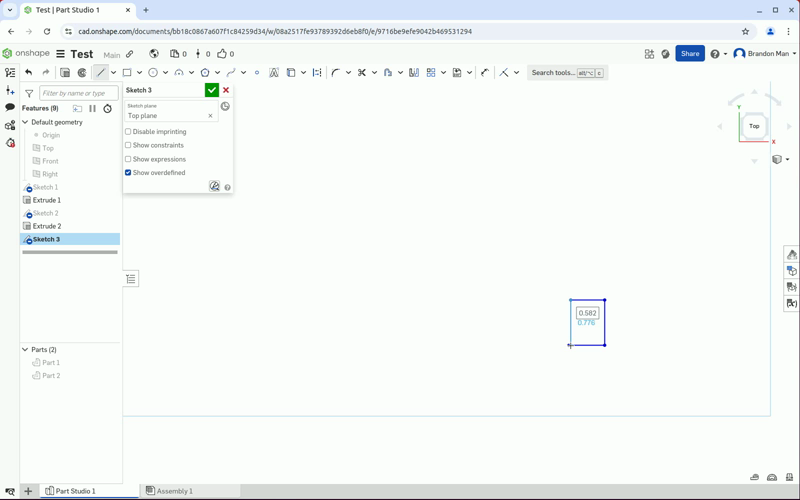
scroll(-6)
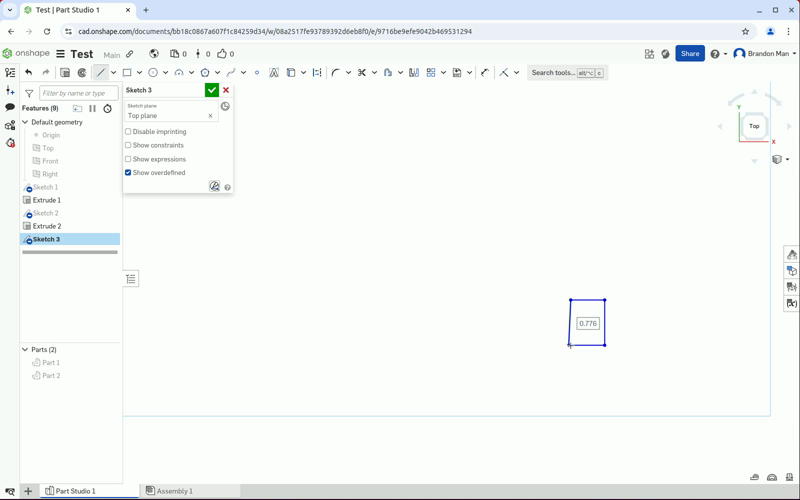
scroll(-6)
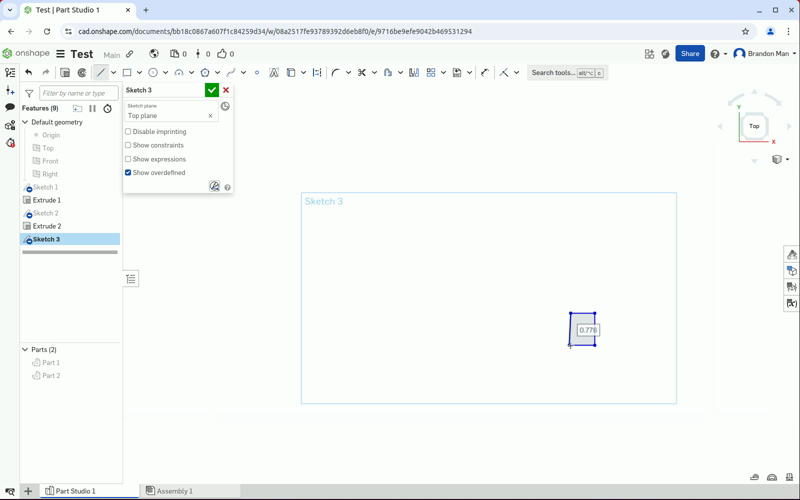
scroll(-6)
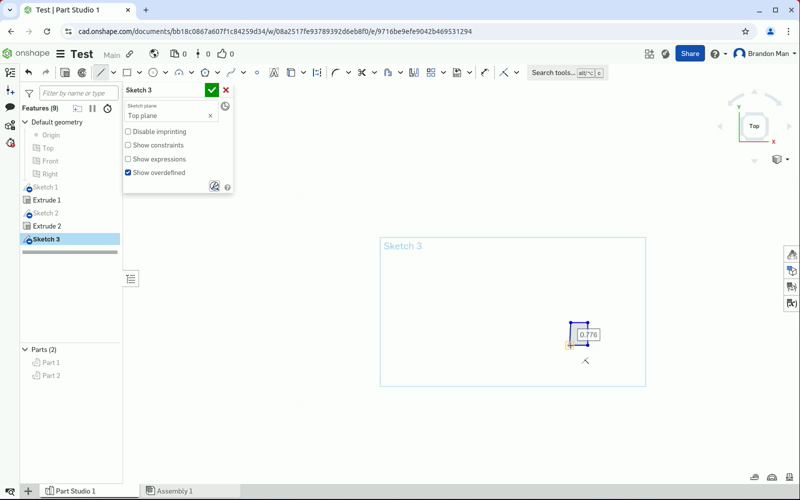
scroll(-6)
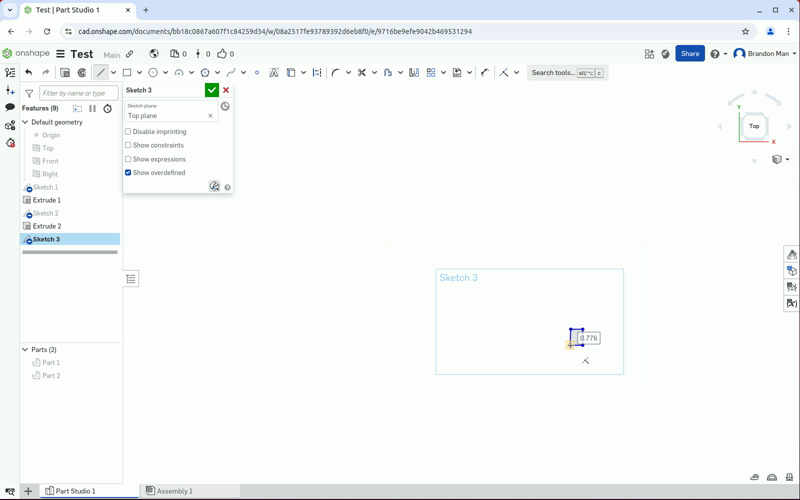
scroll(-6)
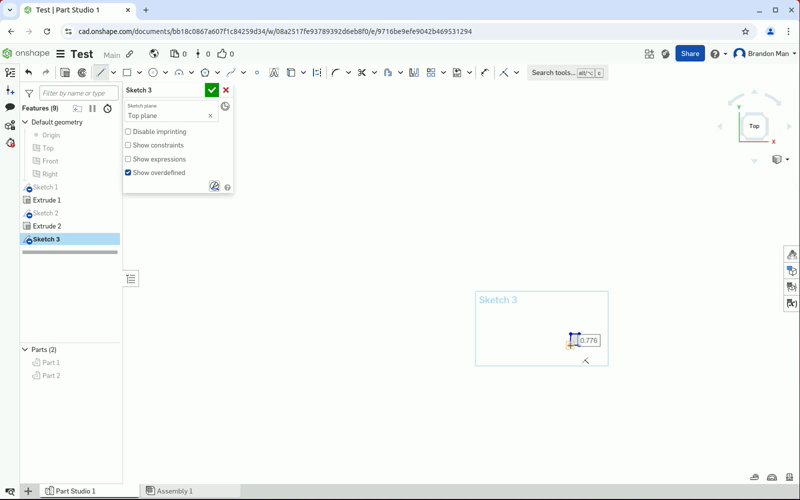
scroll(-6)
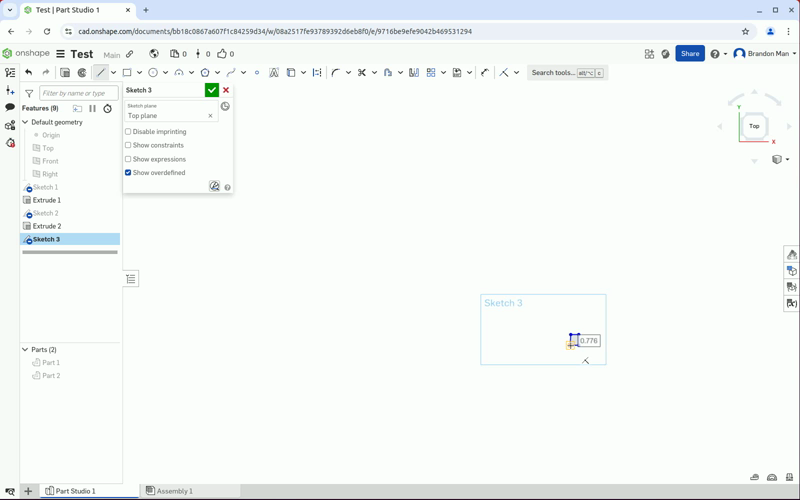
scroll(-6)
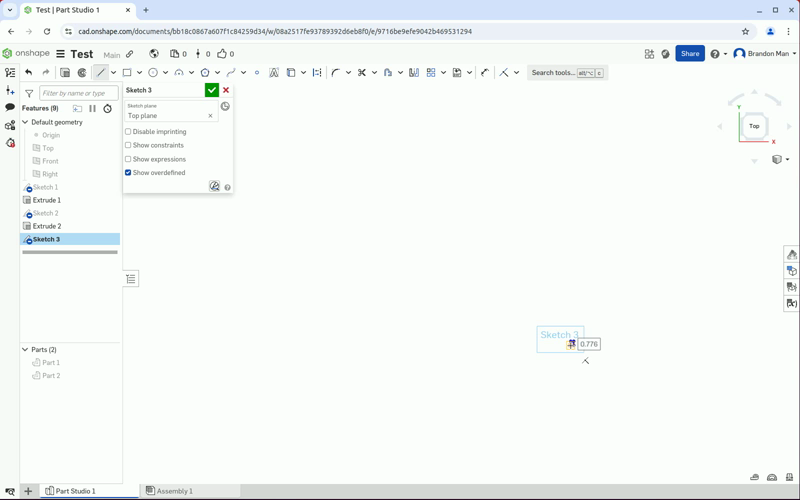
key(esc)
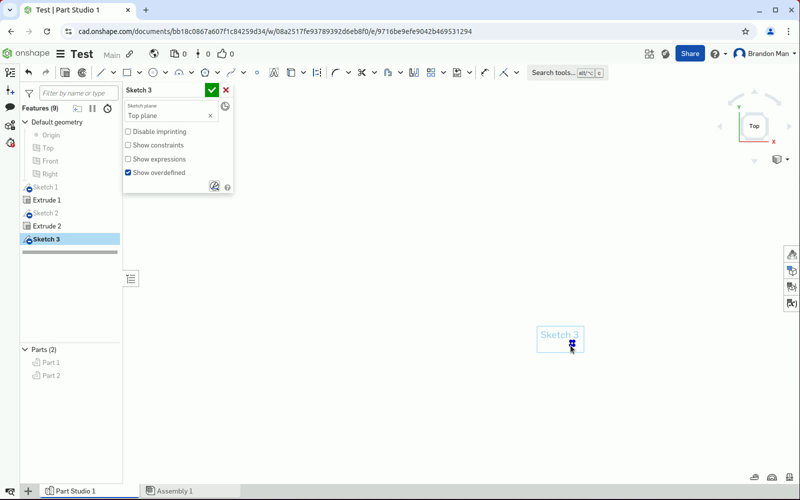
mouse_move(571, 342)
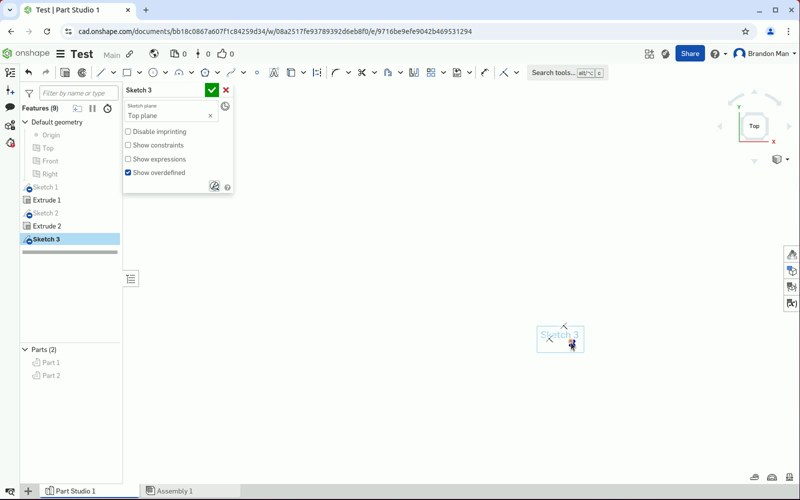
scroll(6)
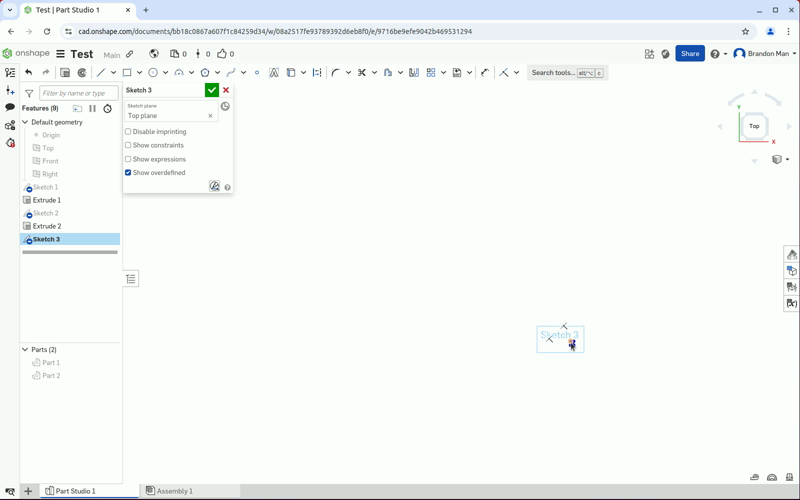
scroll(6)
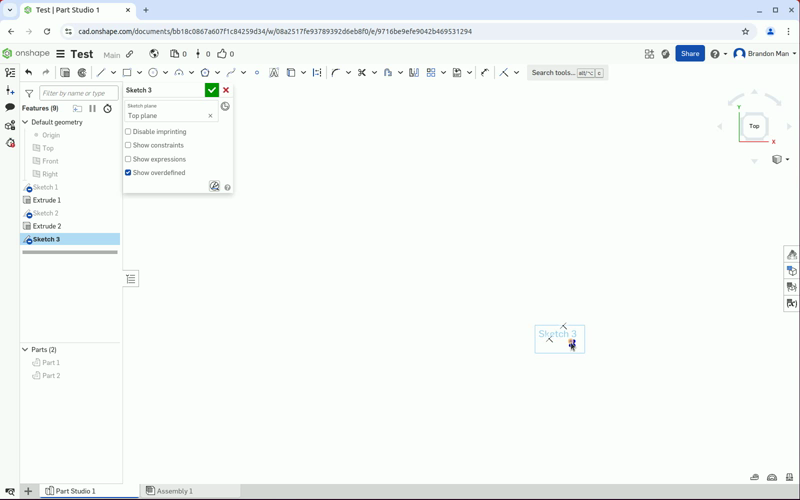
scroll(6)
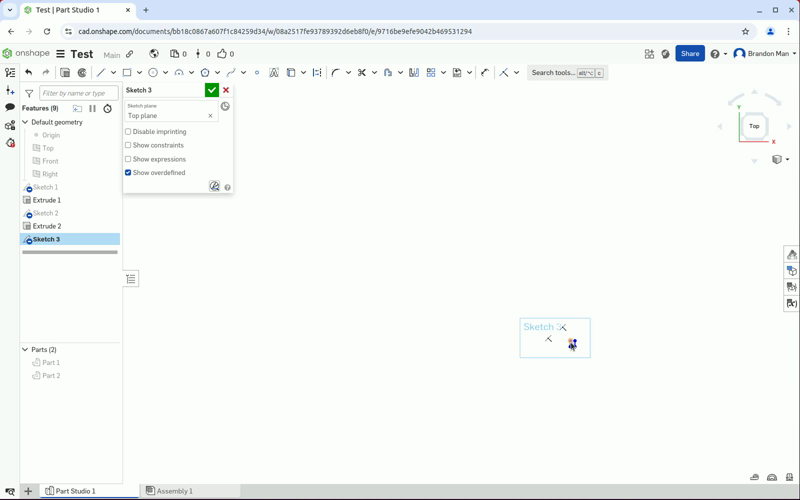
scroll(6)
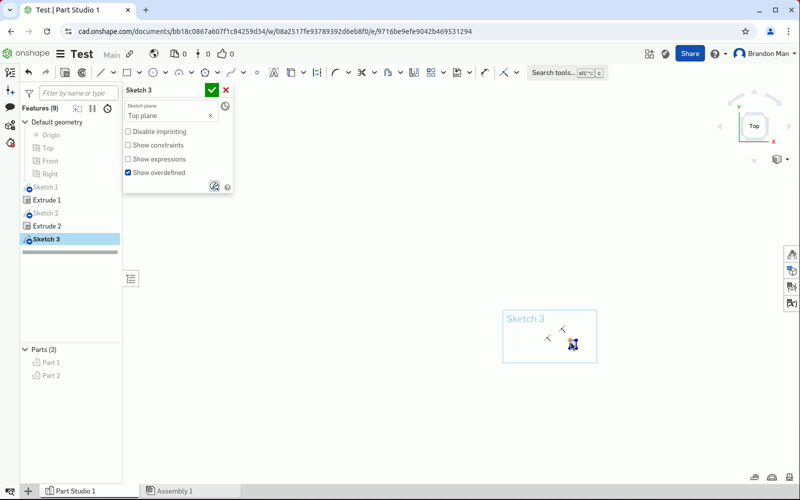
scroll(6)
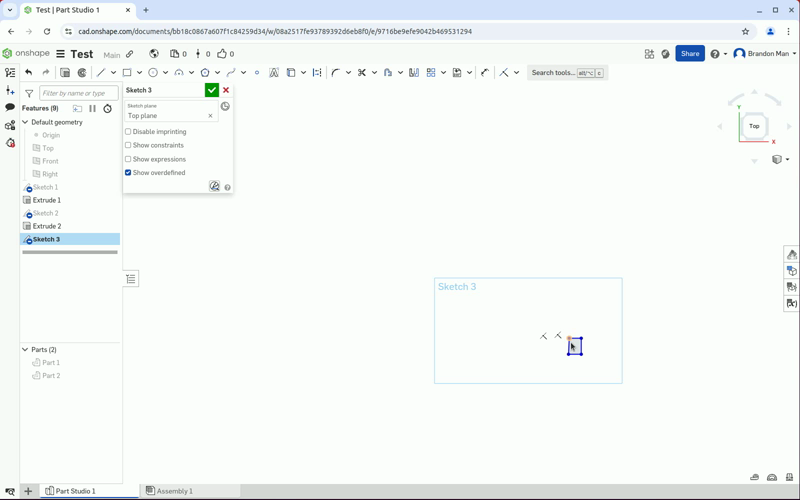
scroll(6)
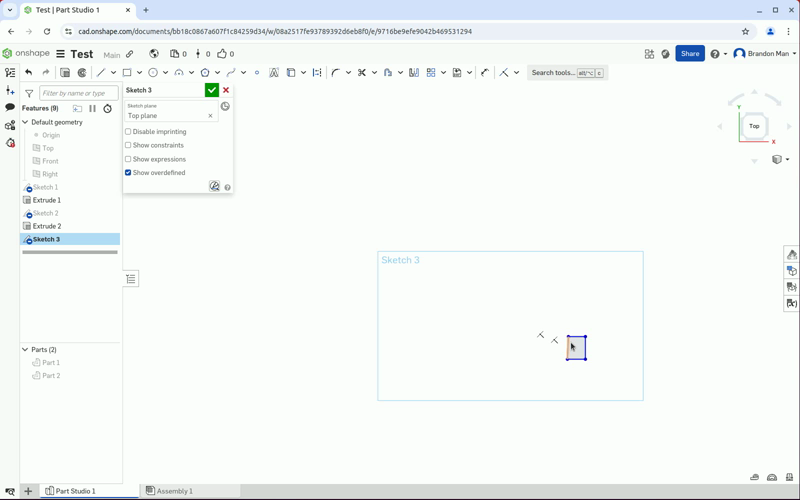
scroll(6)
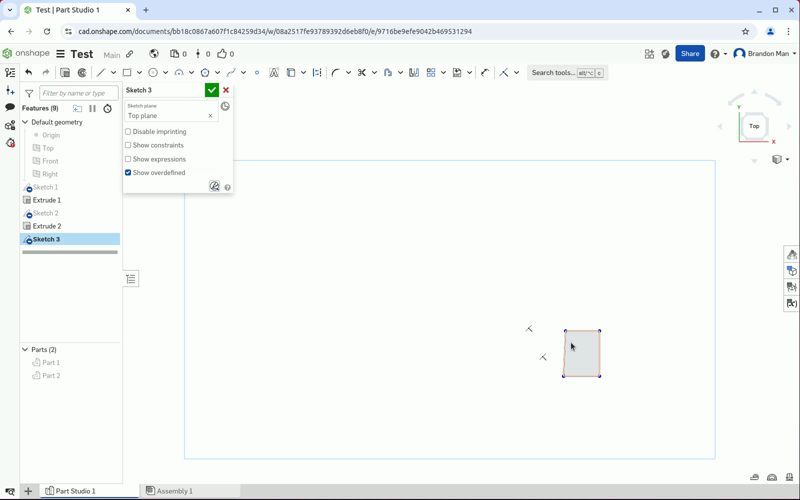
click(571, 342)
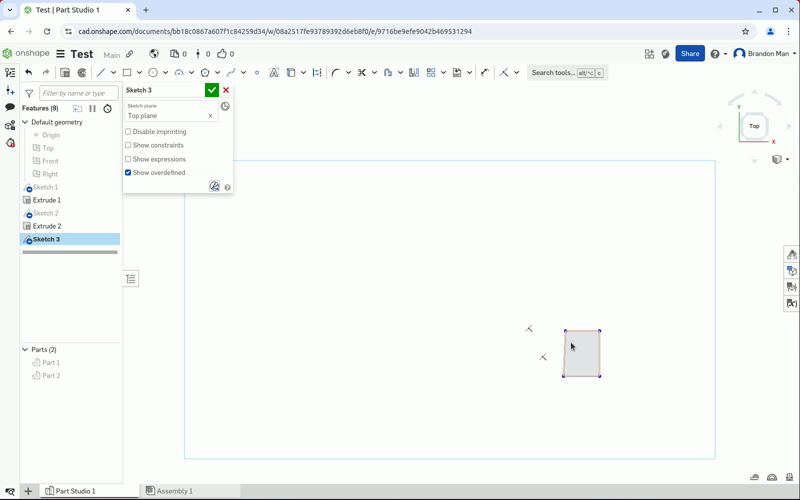
scroll(-6)
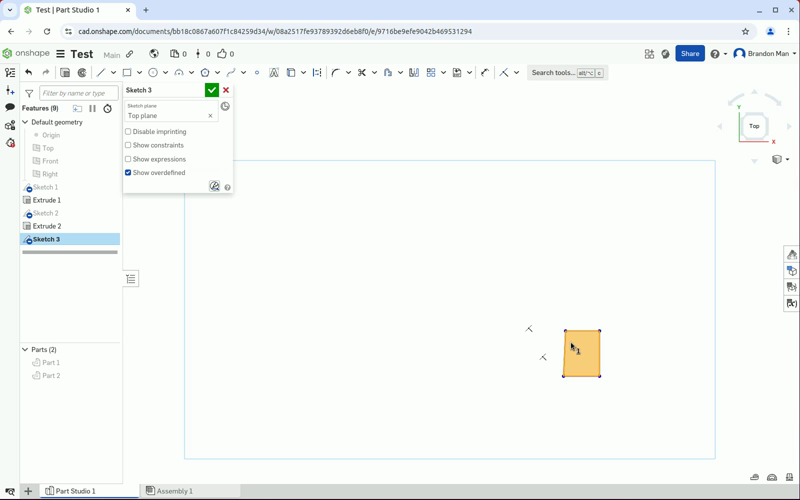
scroll(-6)
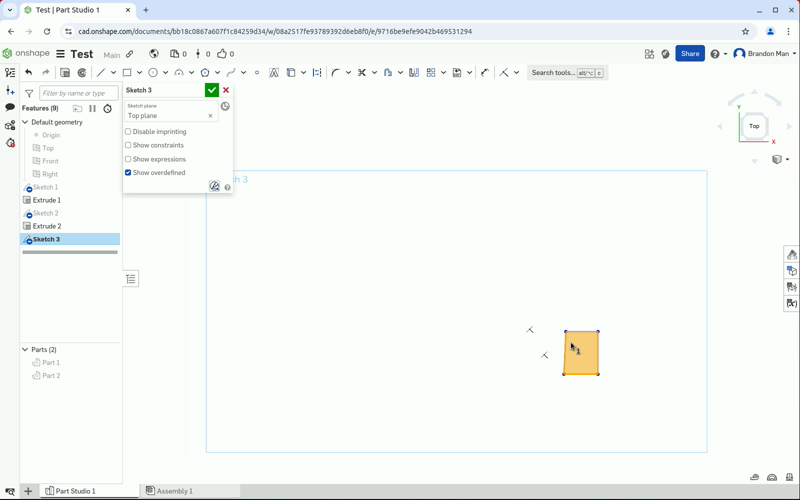
scroll(-6)
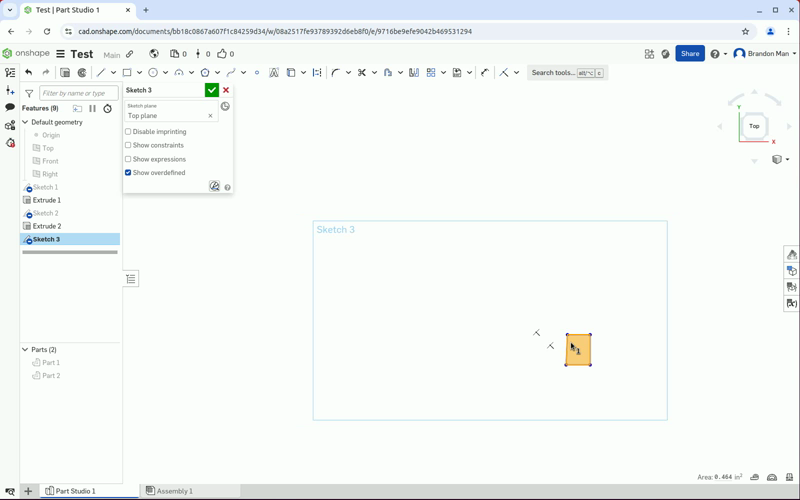
scroll(-6)
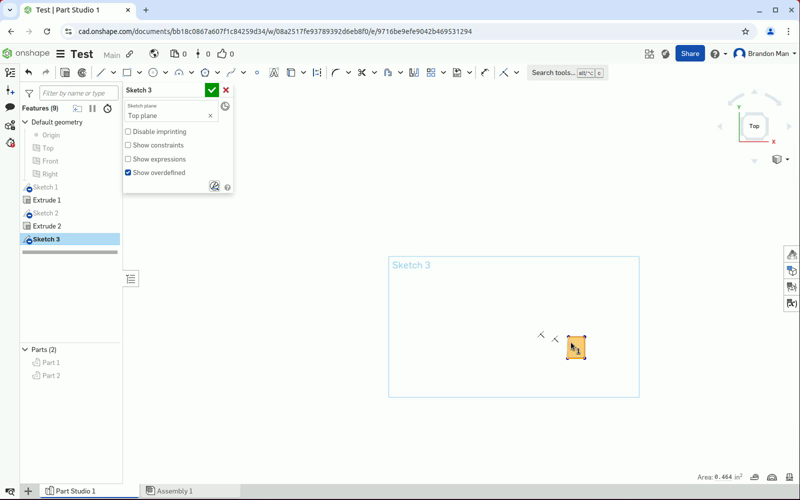
scroll(-6)
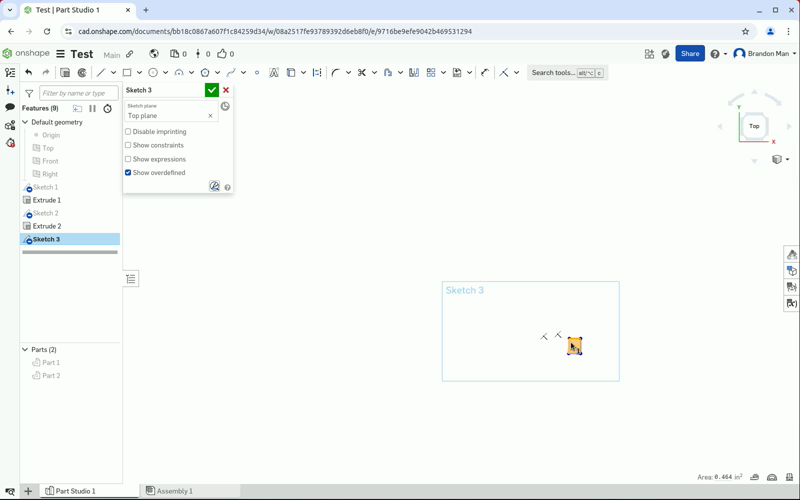
scroll(-6)
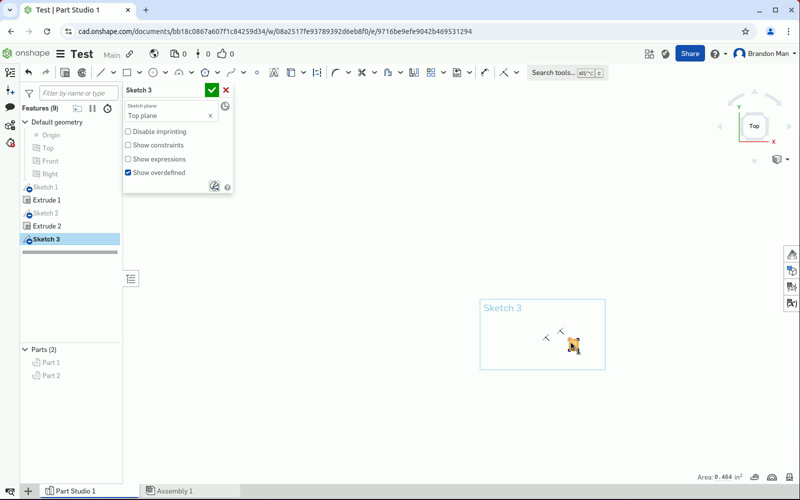
scroll(-6)
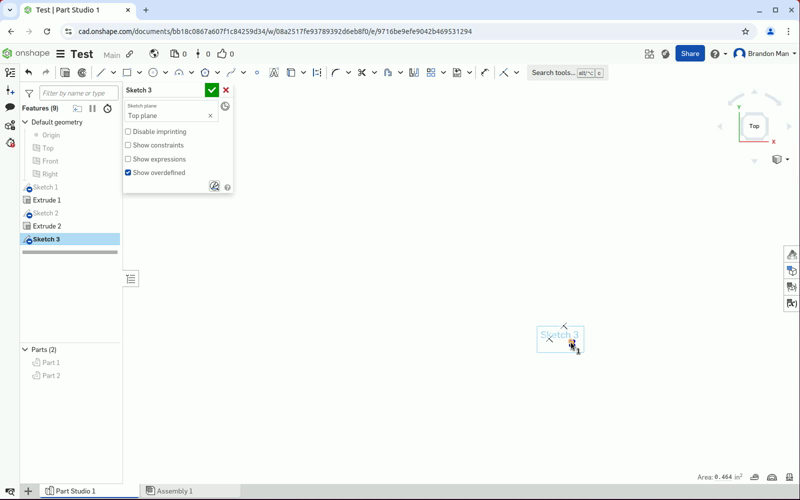
mouse_move(73, 352)
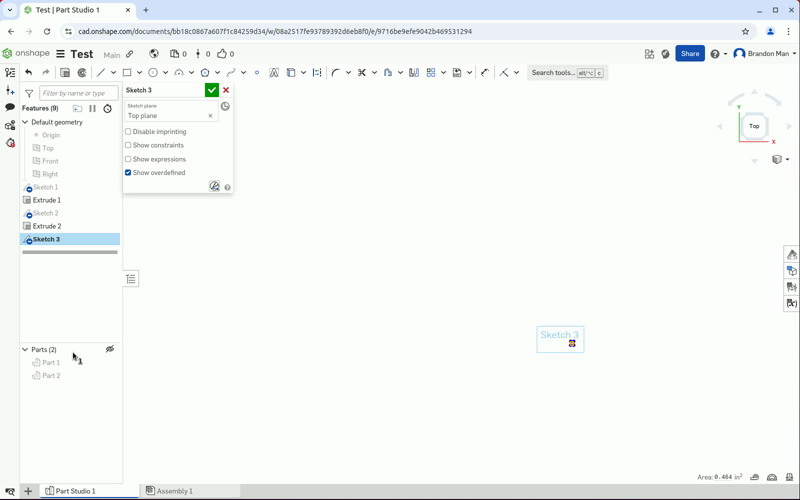
key(shift+y)
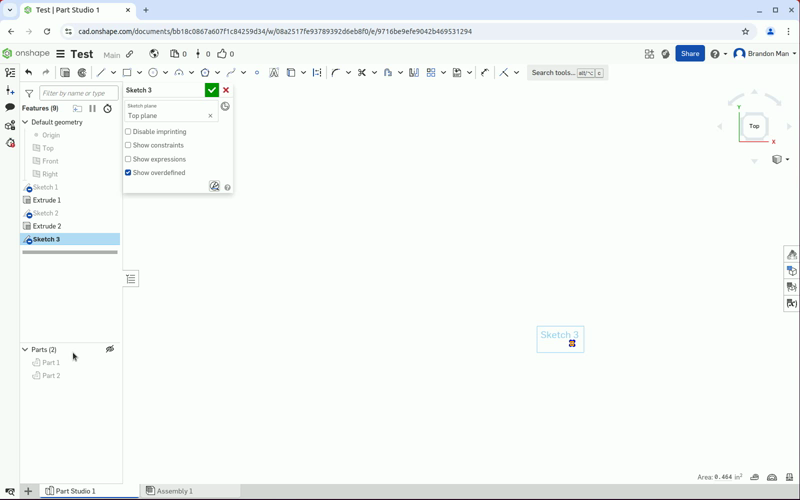
key(shift+e)
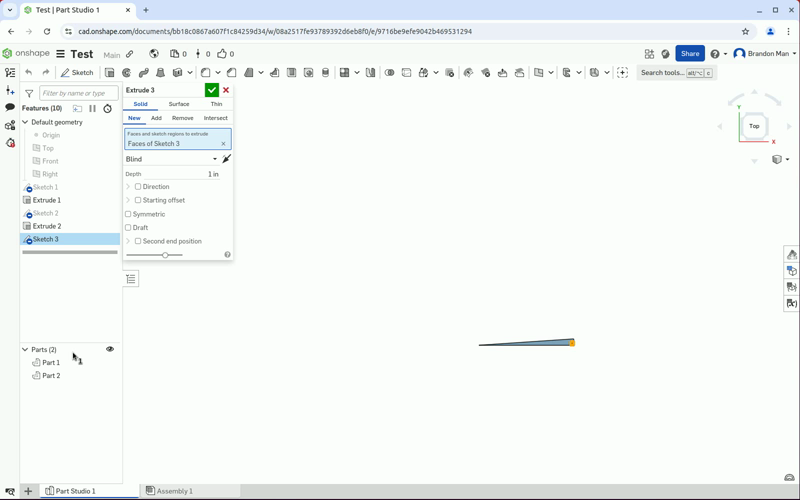
mouse_move(143, 106)
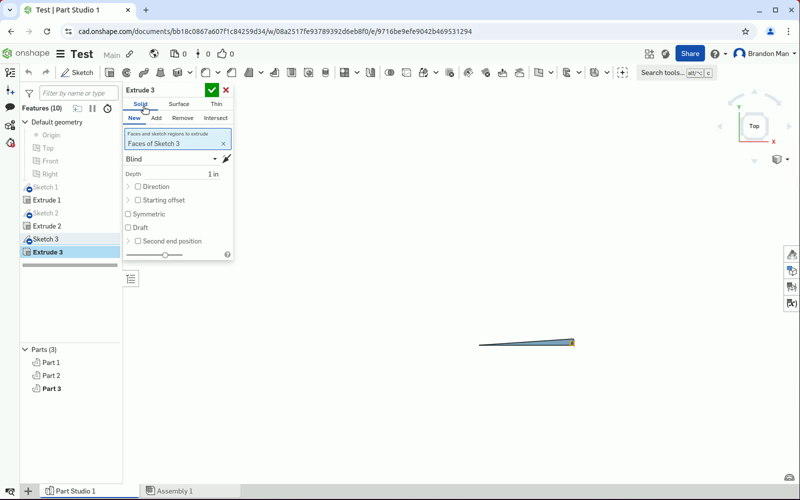
click(143, 106)
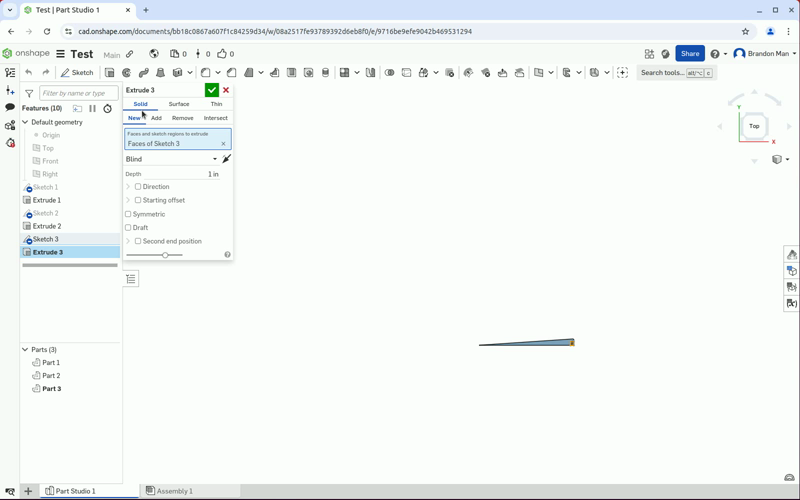
mouse_move(137, 120)
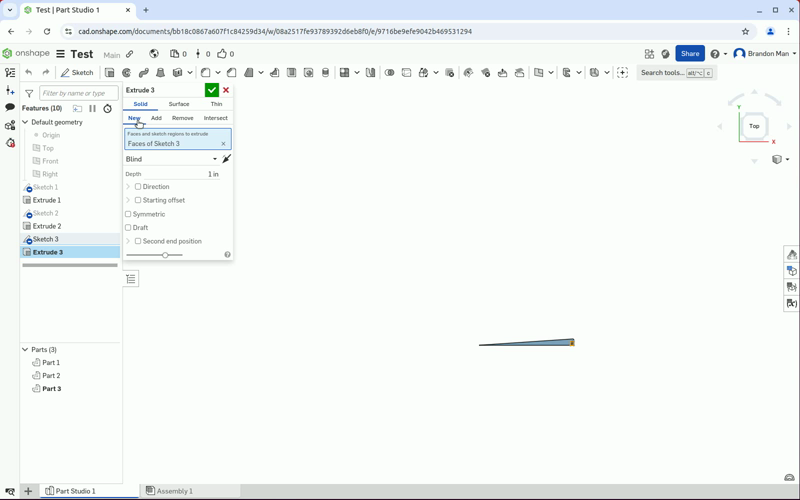
click(137, 120)
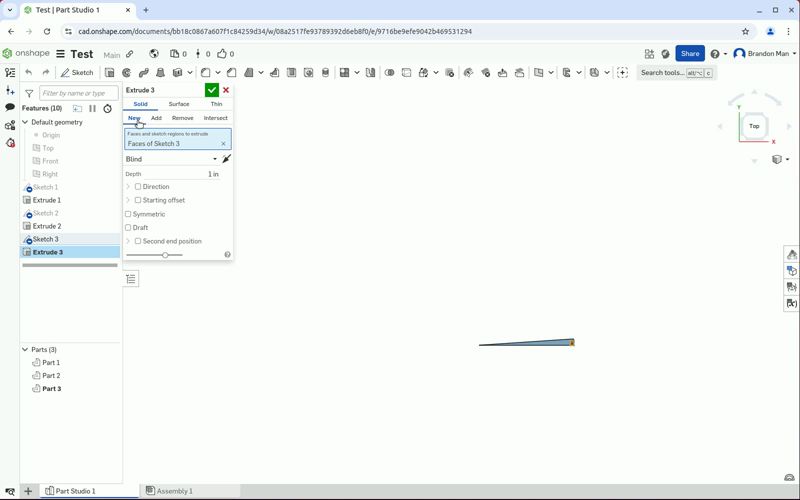
key(tab, 4)
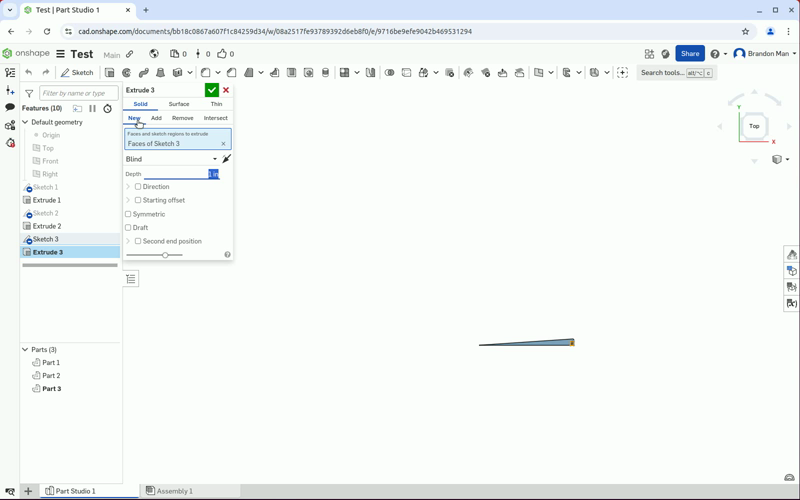
text(1.444)
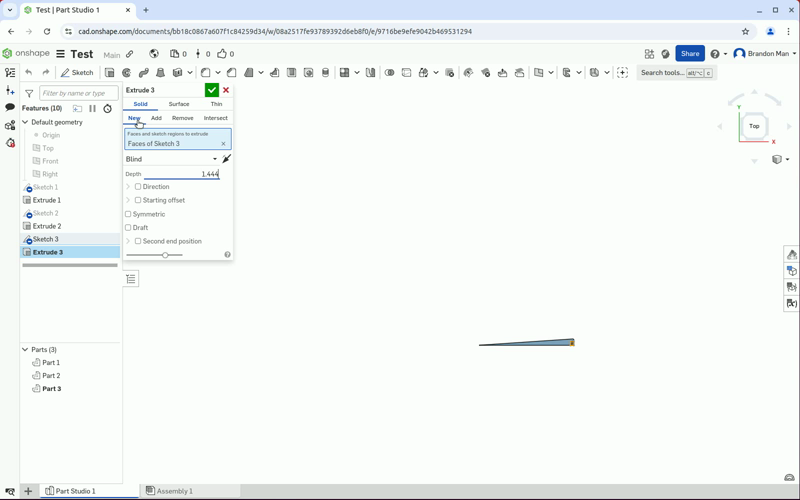
key(enter)
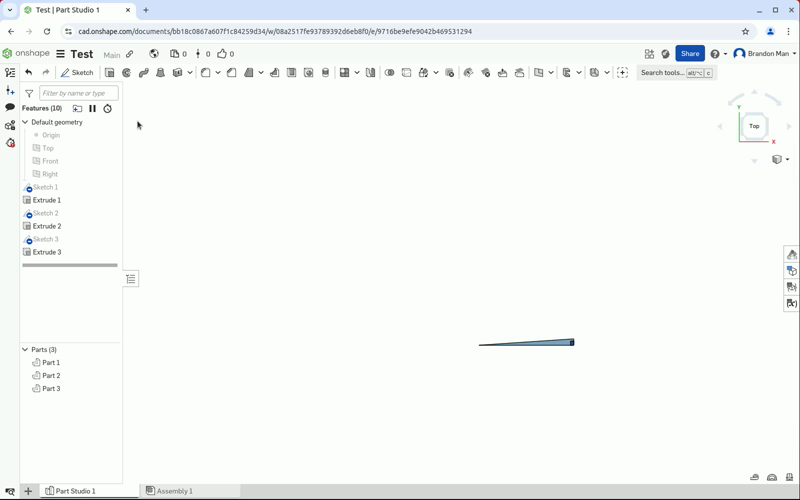
key(shift+h)
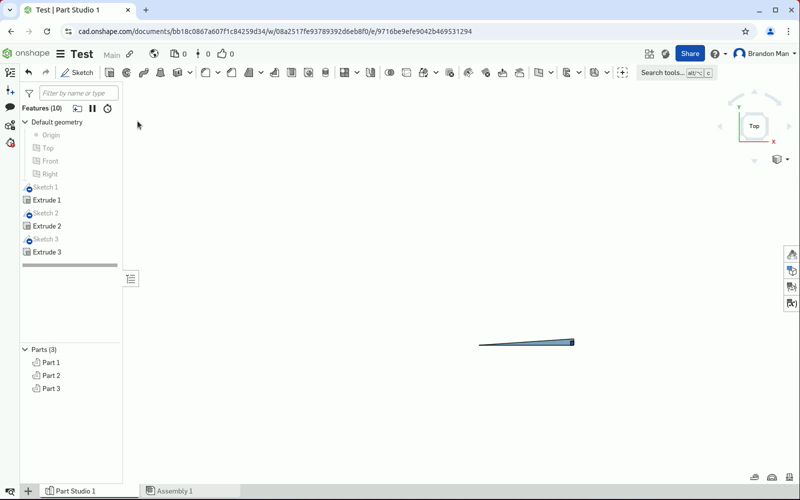
key(shift+h)
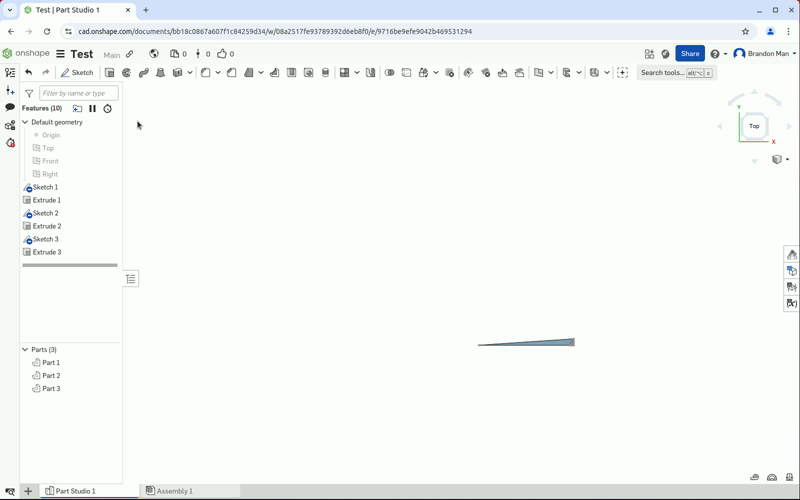
key(shift+7)
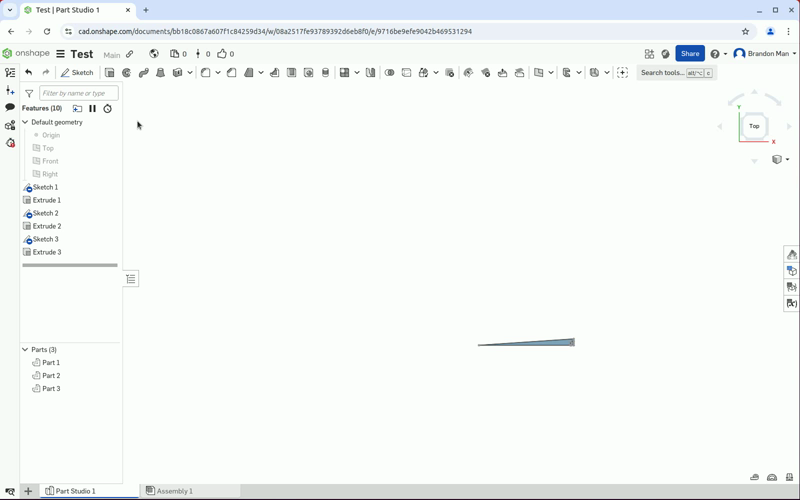
key(up, 3)
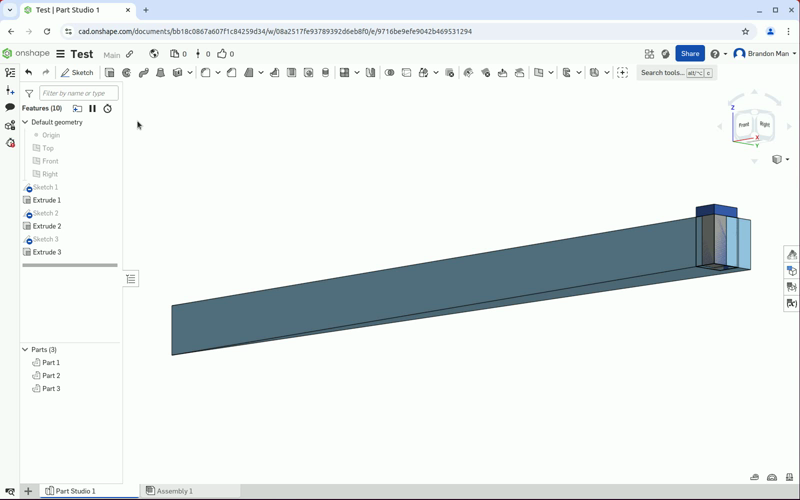
key(left, 3)
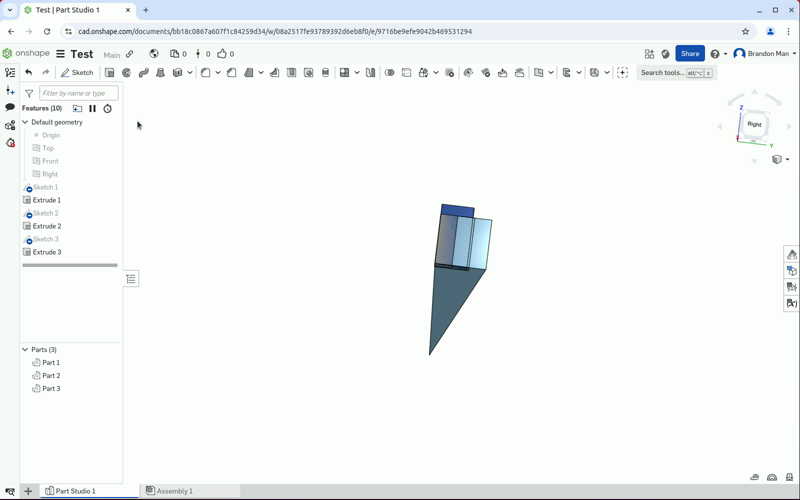
key(right, 3)
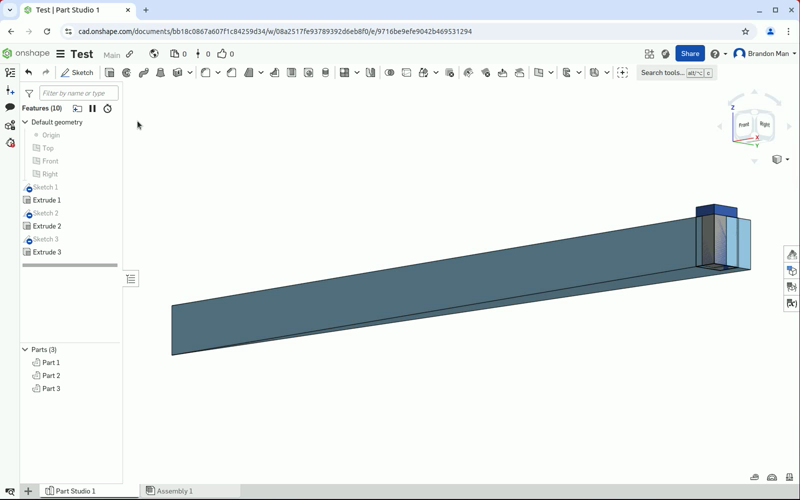
key(down, 3)
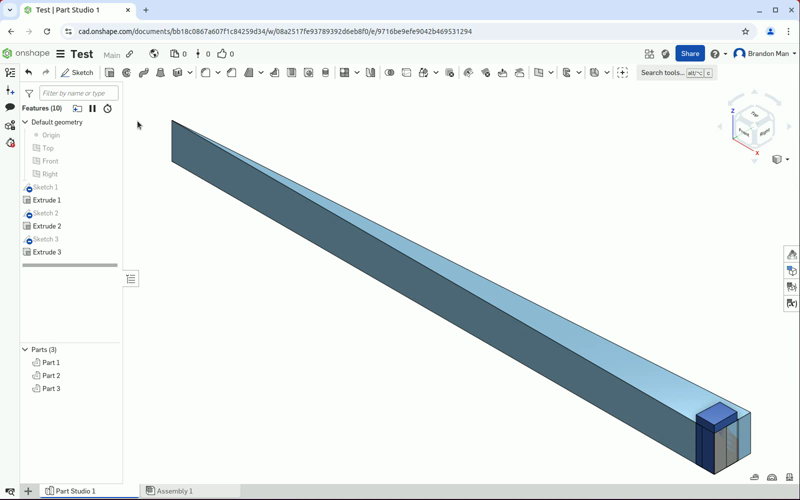
mouse_move(73, 189)
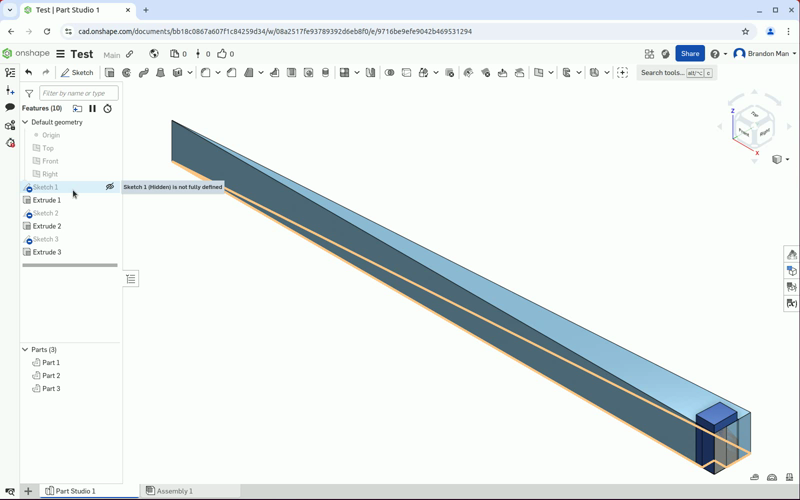
click(73, 189)